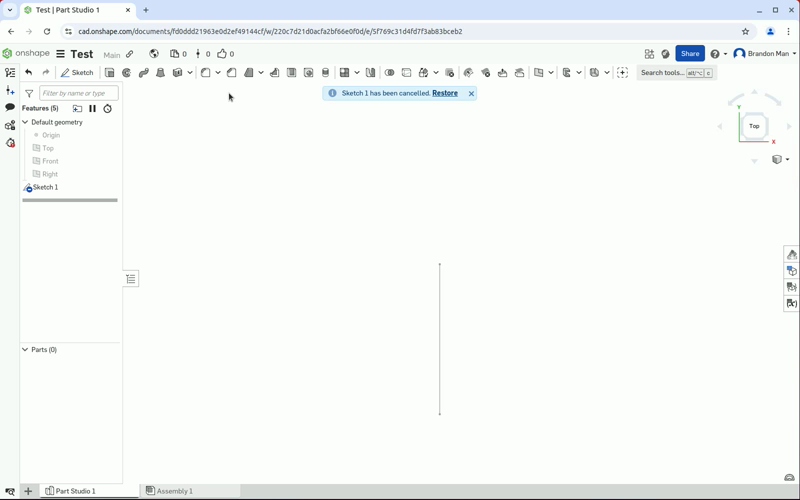
key(shift+h)
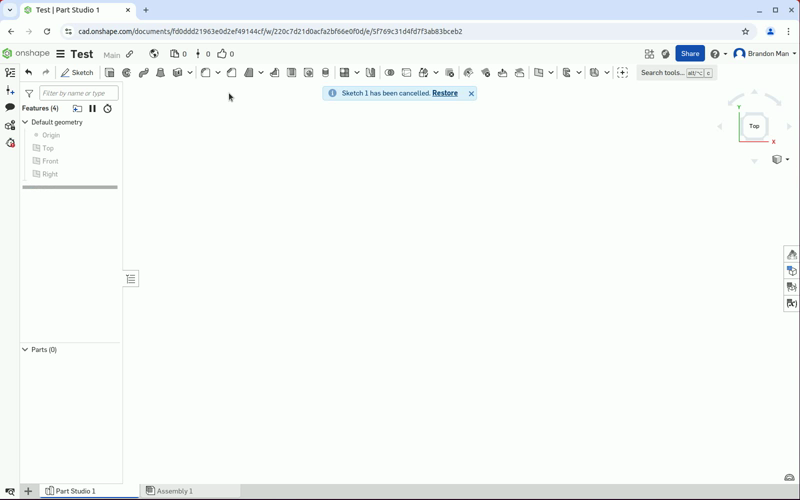
key(shift+s)
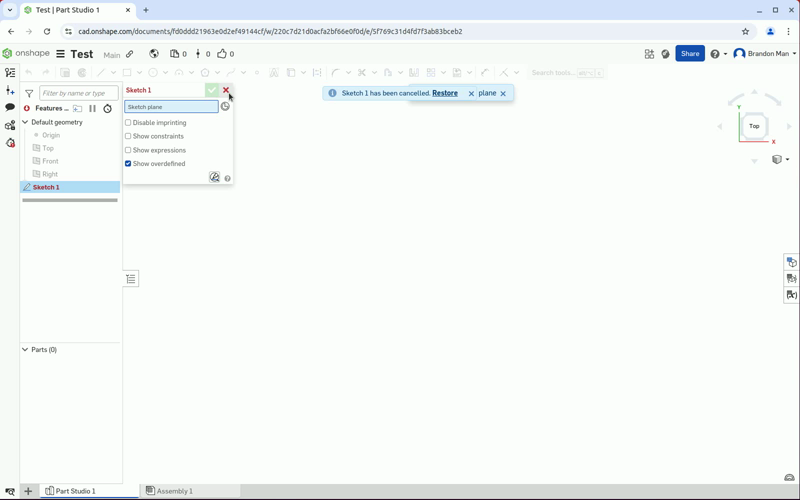
mouse_move(73, 150)
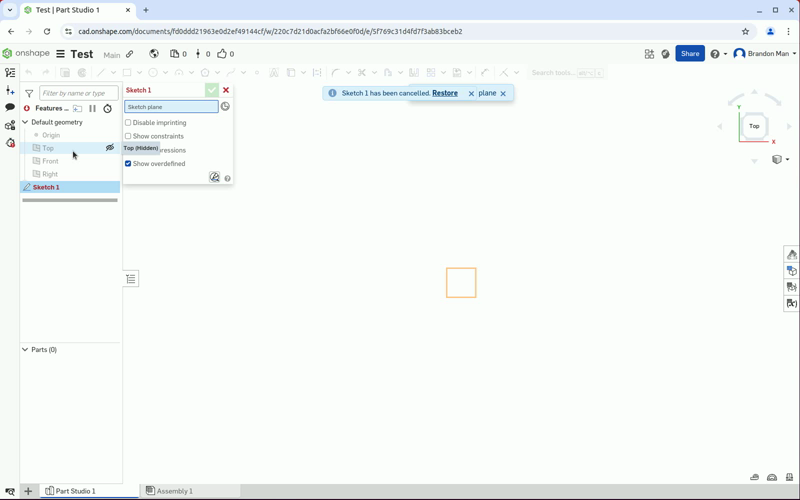
click(73, 150)
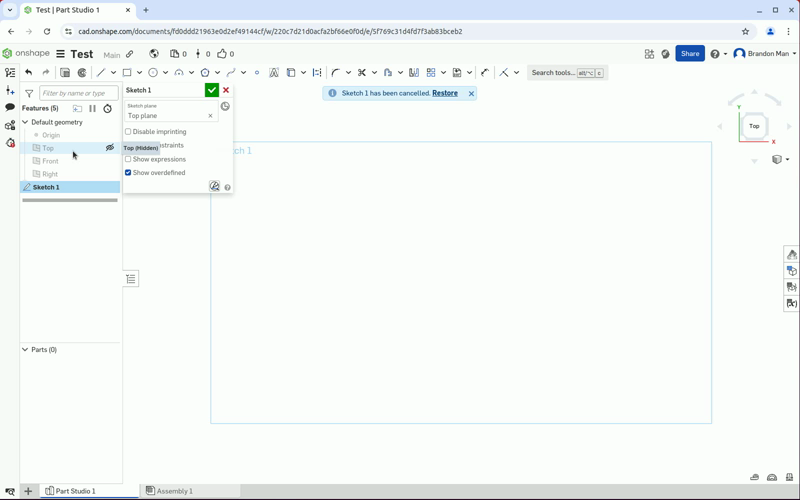
mouse_move(73, 352)
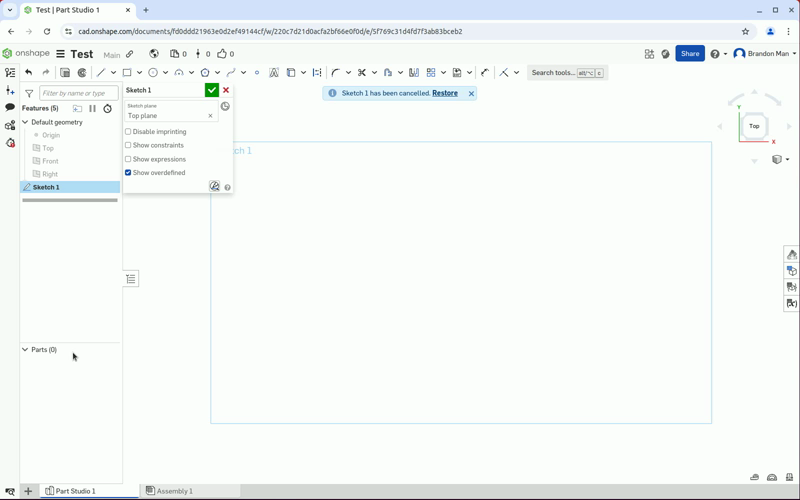
key(y)
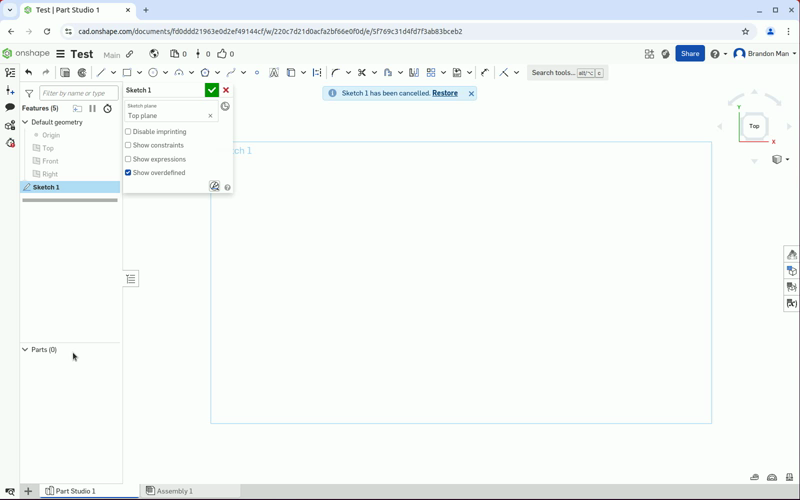
key(l)
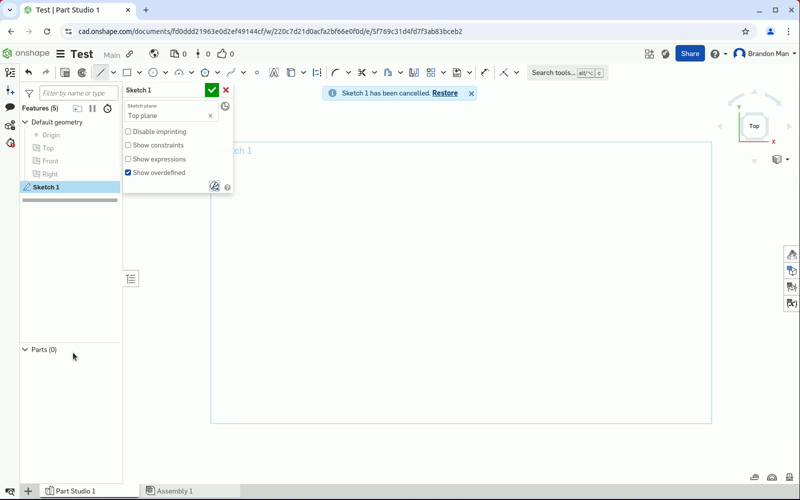
key_down(shift)
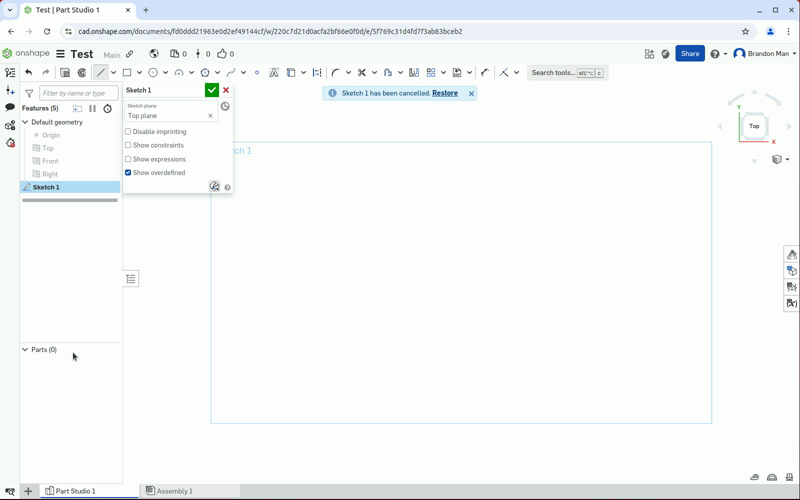
mouse_move(390, 395)
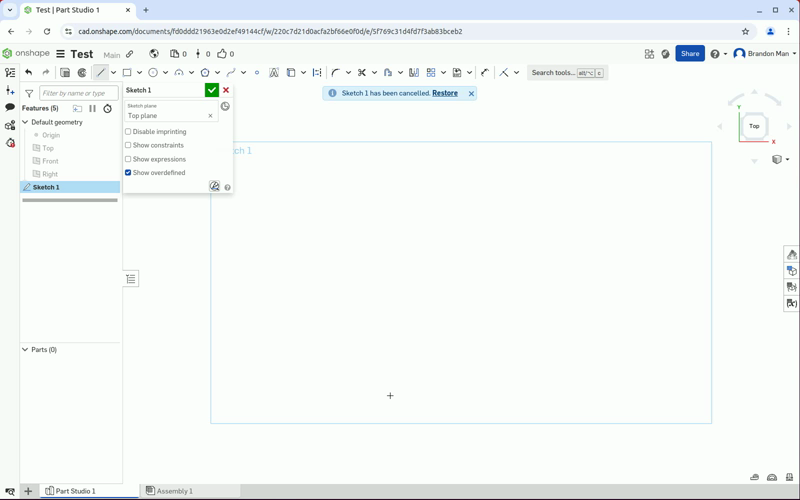
click(390, 395)
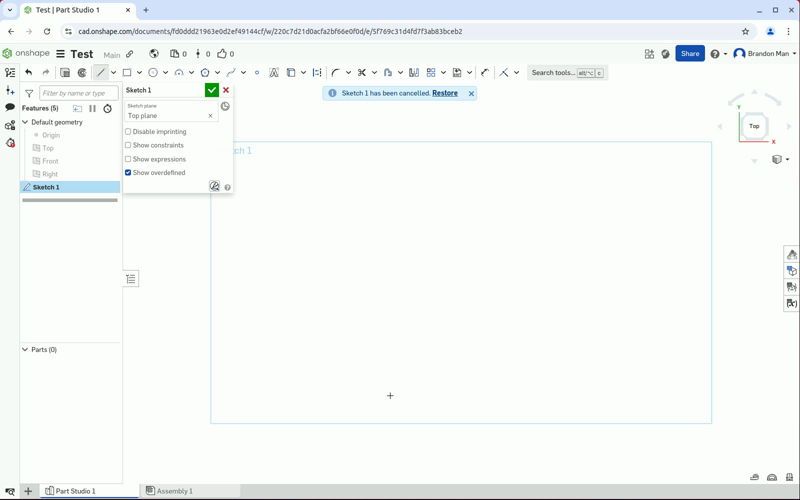
key_up(shift)
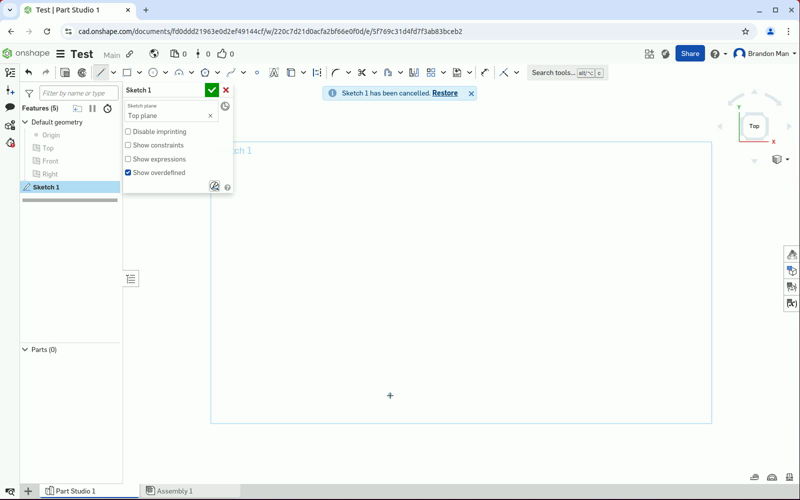
key_down(shift)
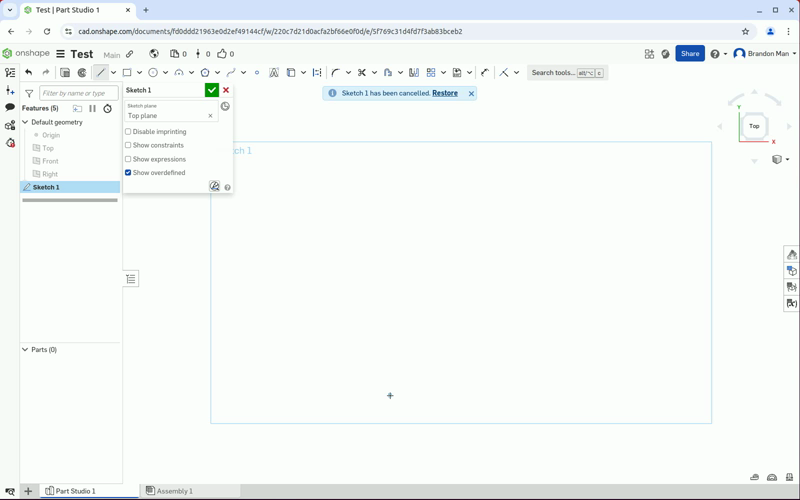
mouse_move(529, 395)
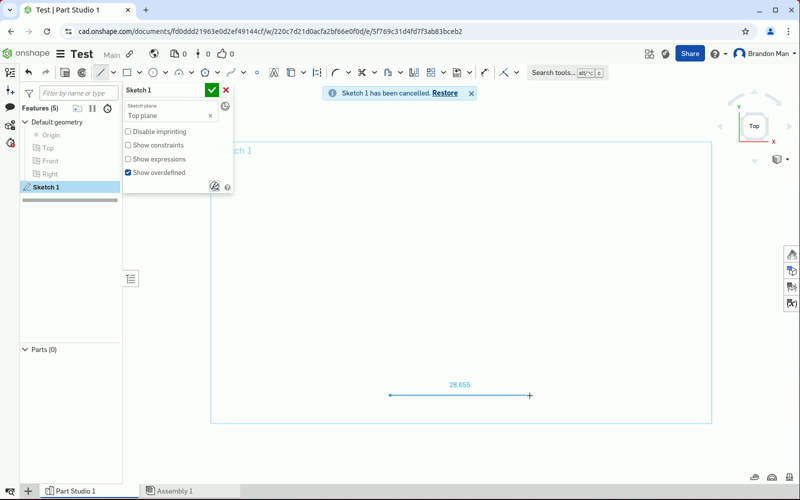
click(529, 395)
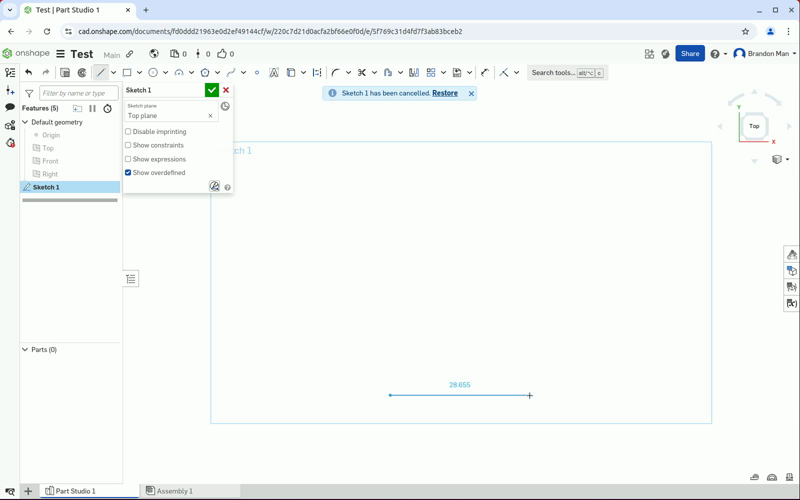
key_up(shift)
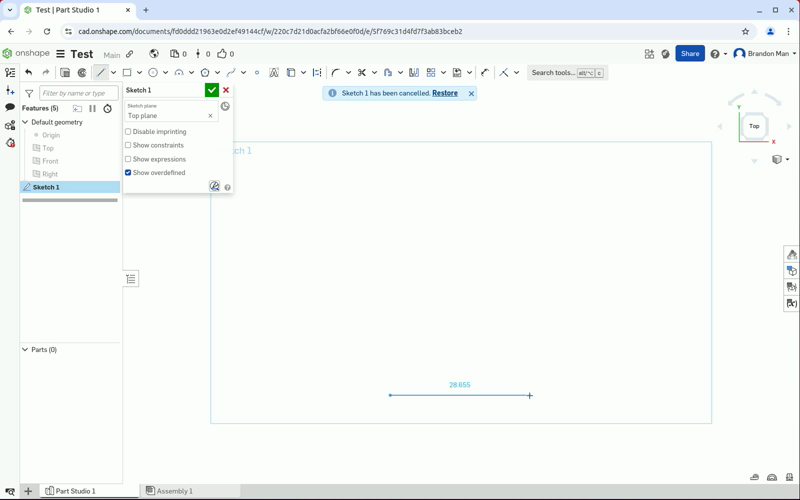
key_down(shift)
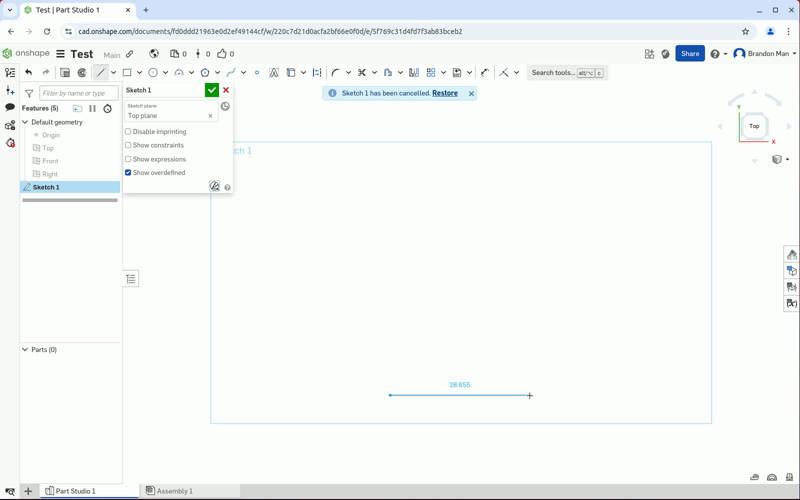
mouse_move(529, 171)
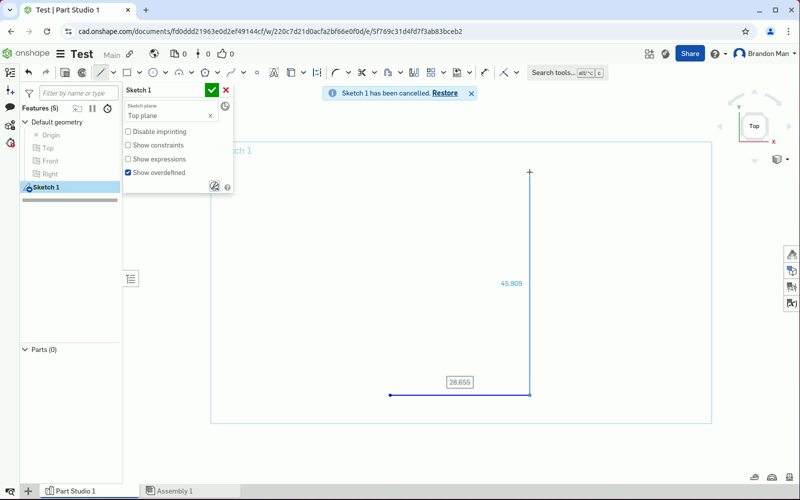
click(529, 171)
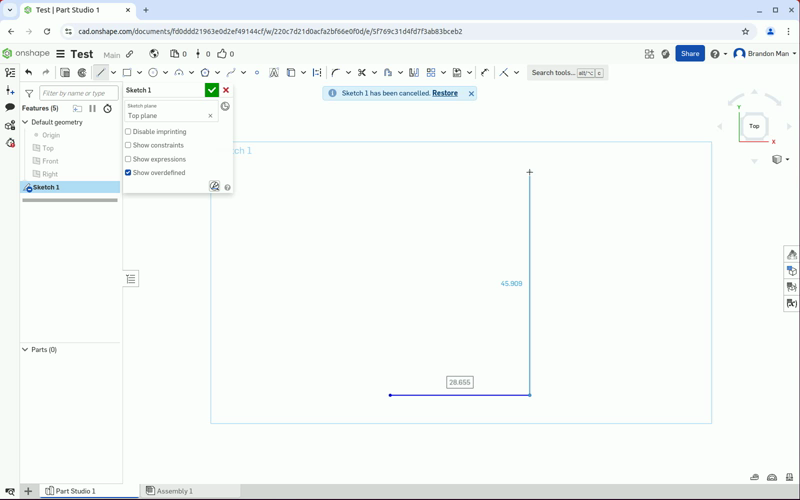
key_up(shift)
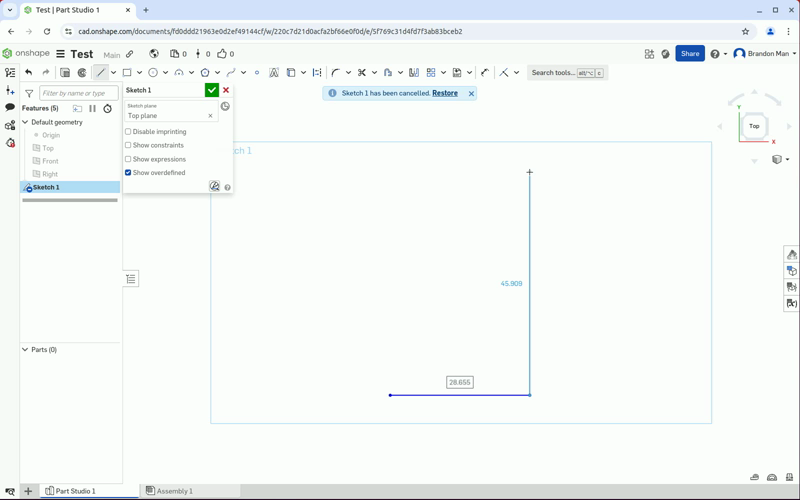
key_down(shift)
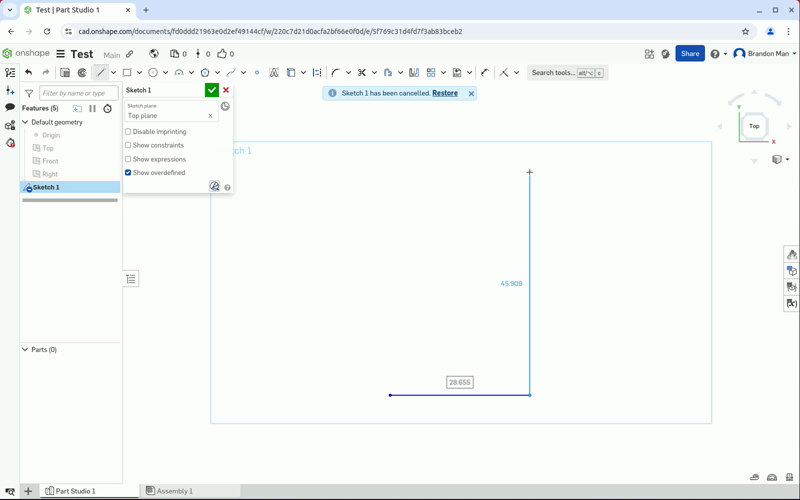
mouse_move(390, 171)
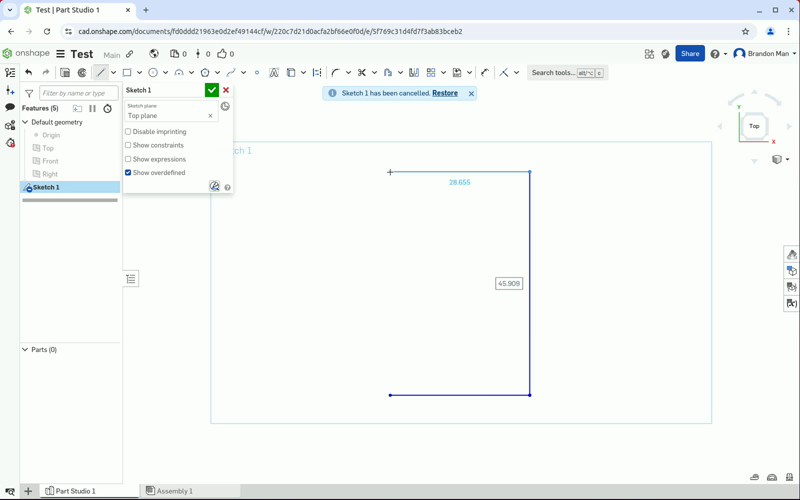
click(390, 171)
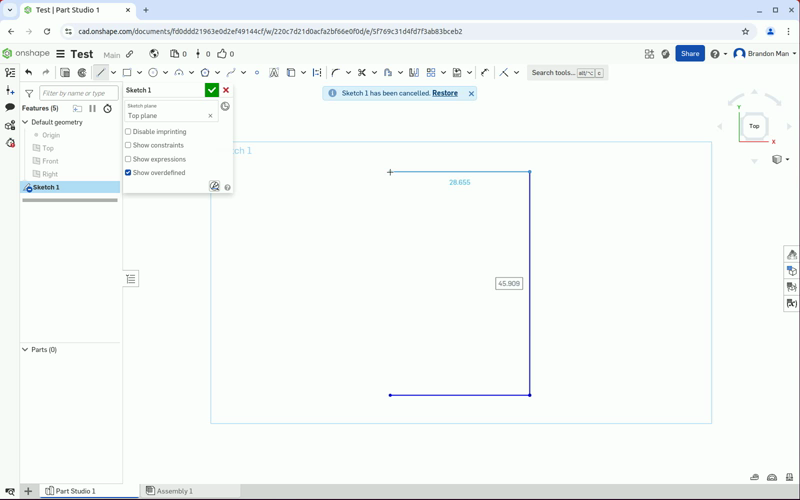
key_up(shift)
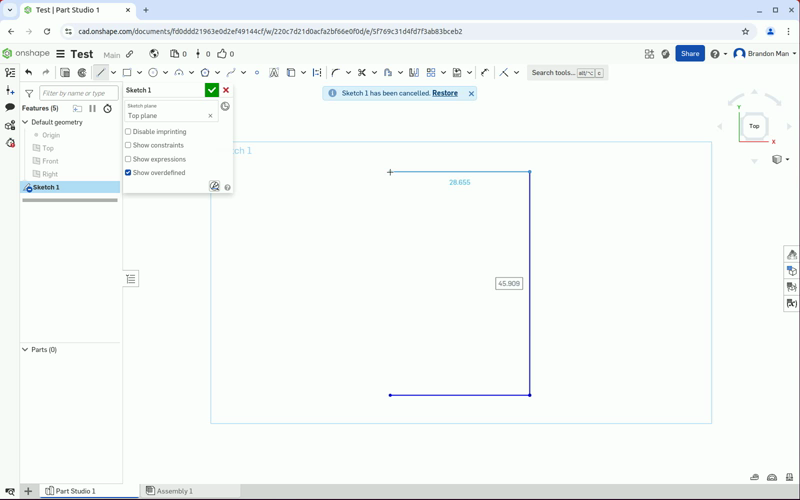
key_down(shift)
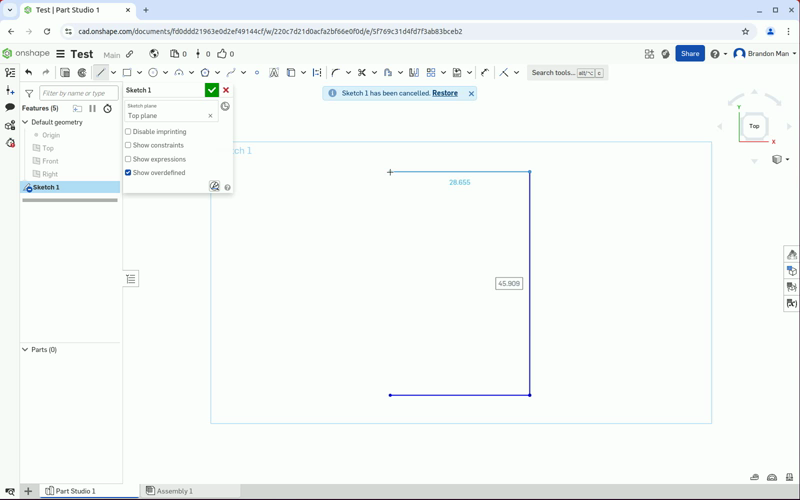
mouse_move(390, 395)
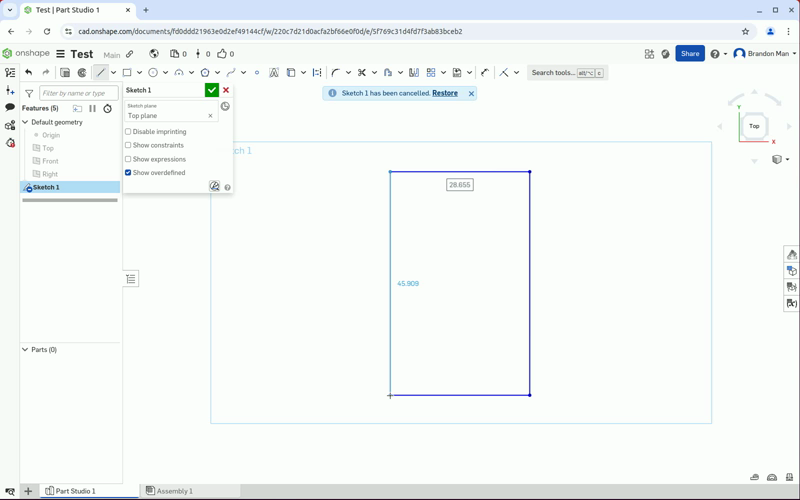
key_up(shift)
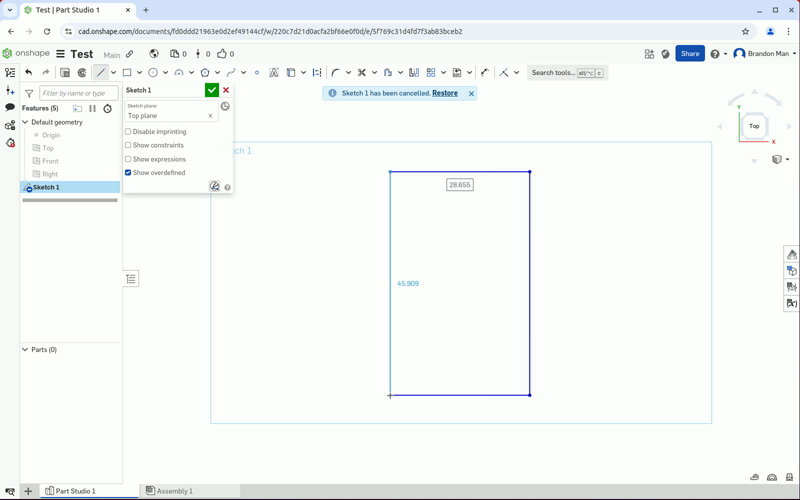
click(390, 395)
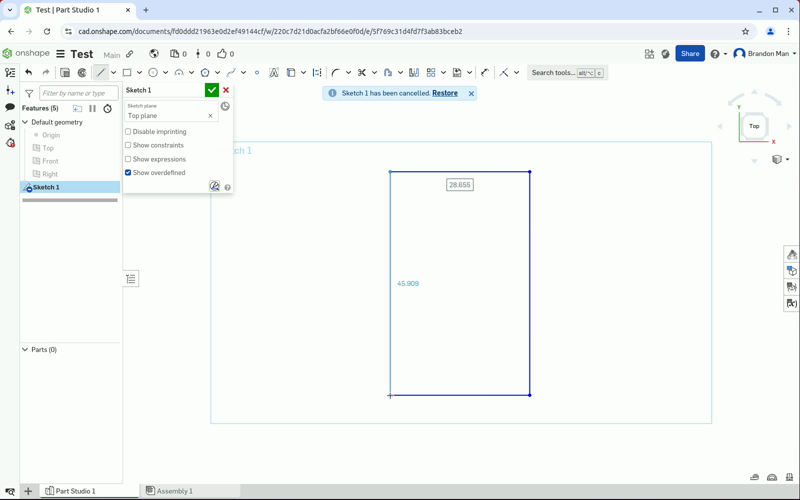
key(esc)
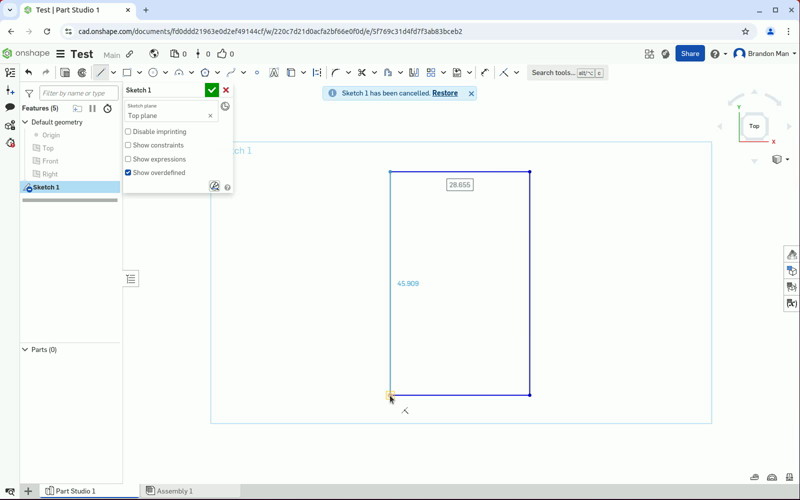
mouse_move(506, 333)
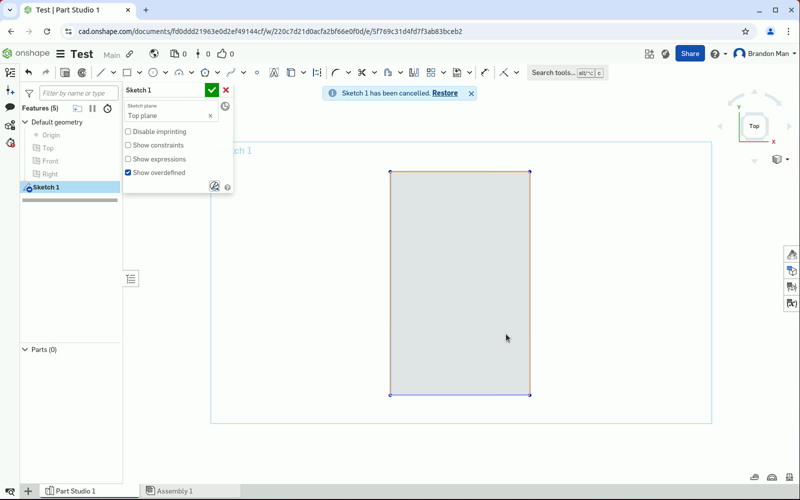
click(506, 333)
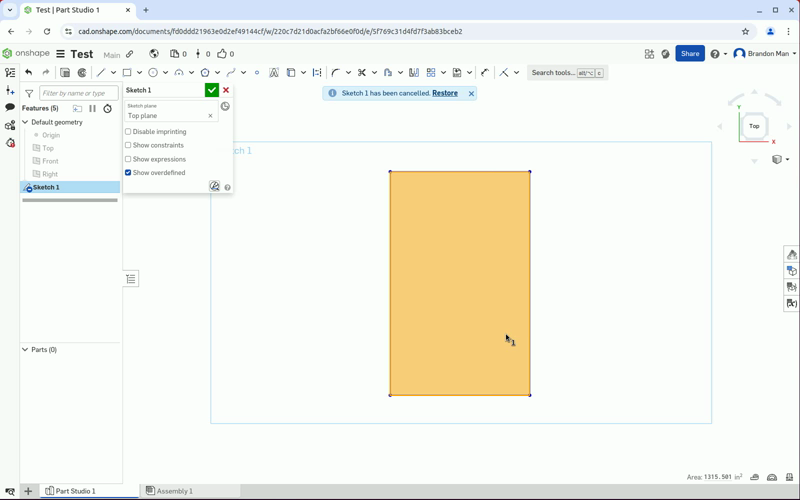
mouse_move(73, 352)
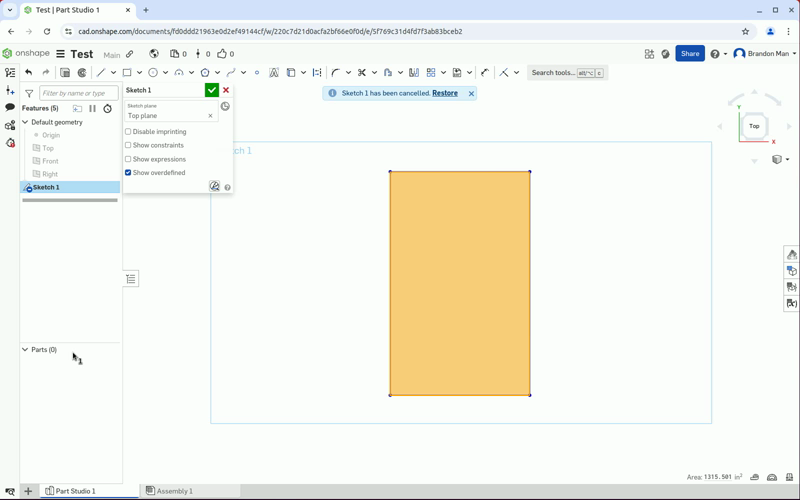
key(shift+y)
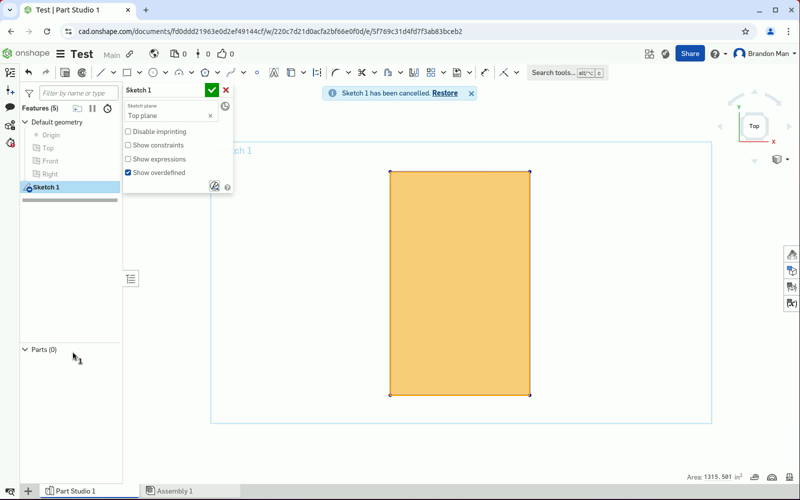
key(shift+e)
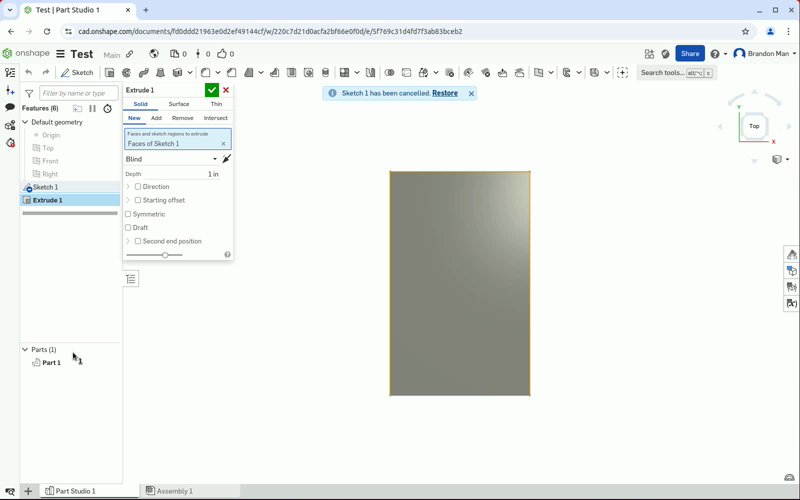
mouse_move(143, 106)
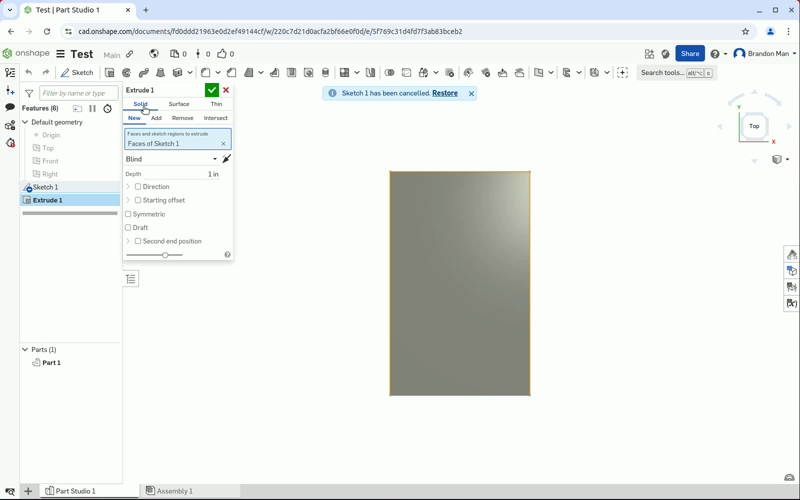
click(143, 106)
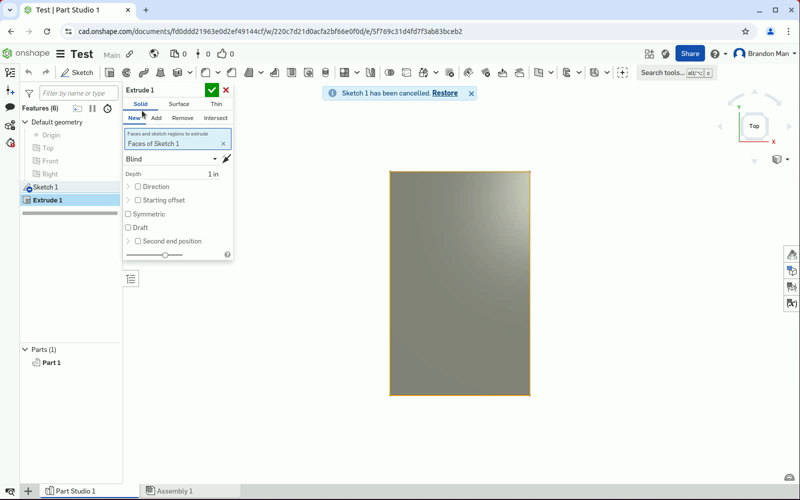
mouse_move(137, 120)
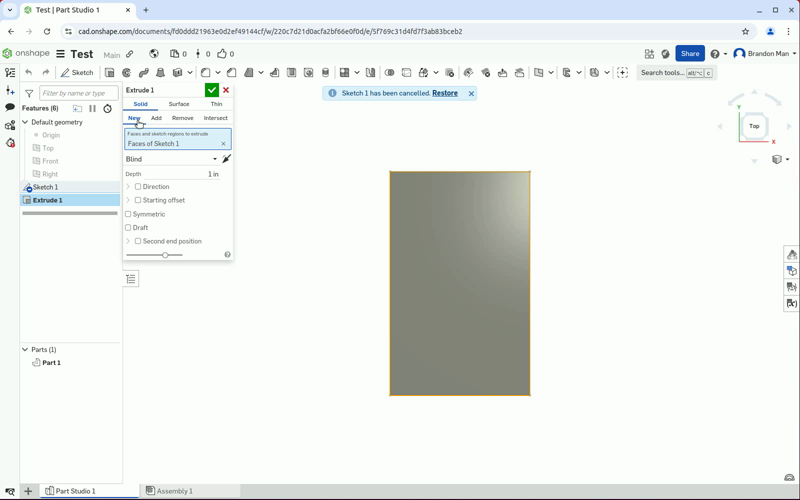
click(137, 120)
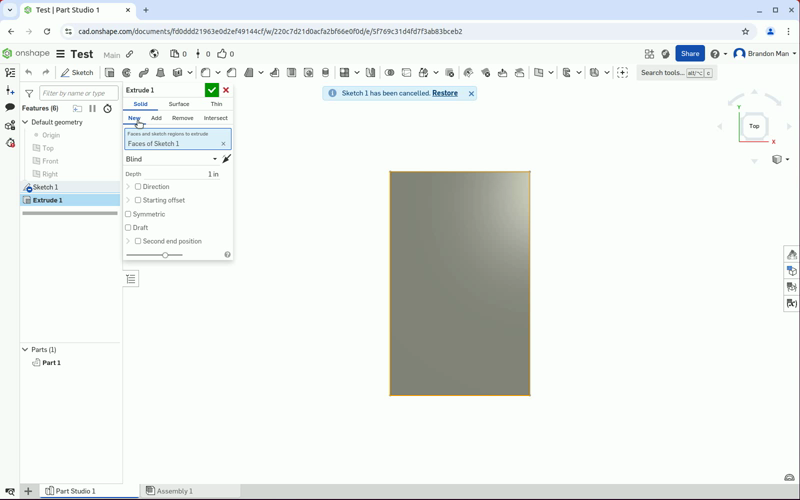
key(tab, 4)
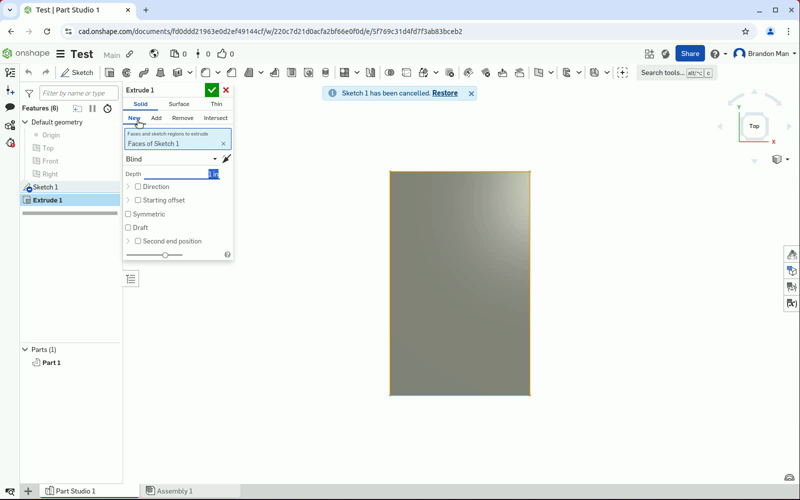
text(5.777)
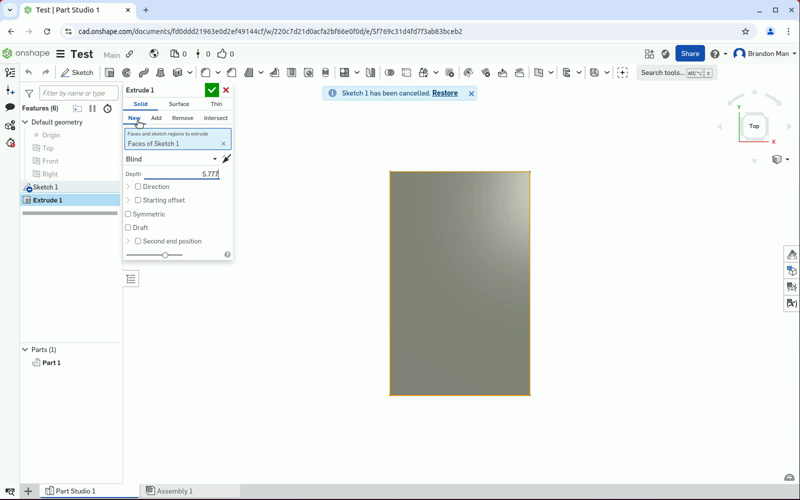
key(enter)
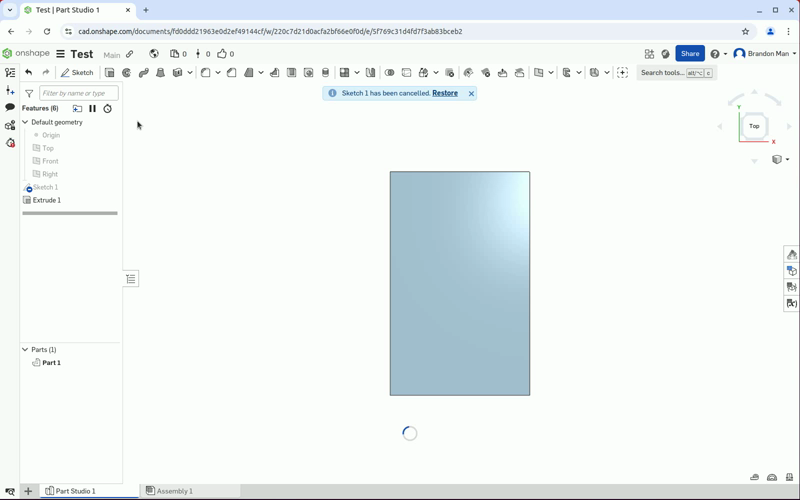
key(shift+h)
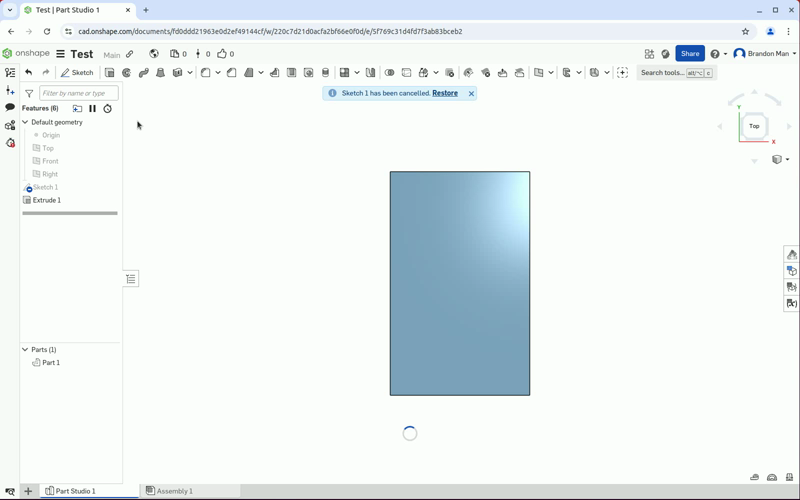
key(shift+h)
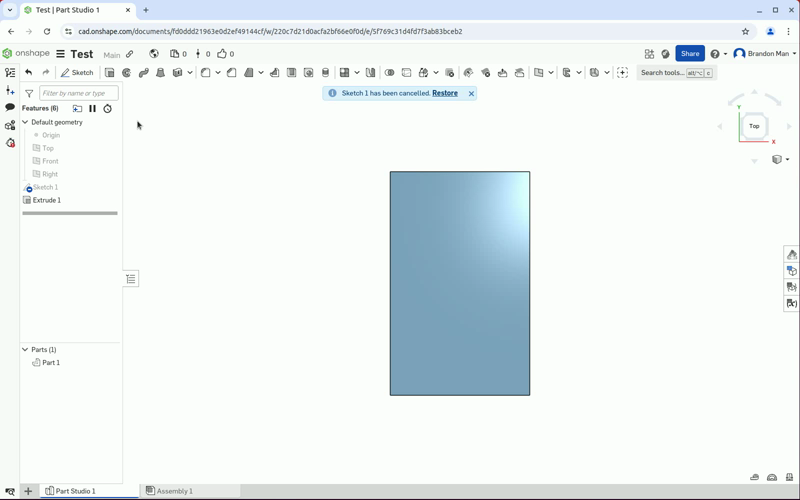
mouse_move(73, 189)
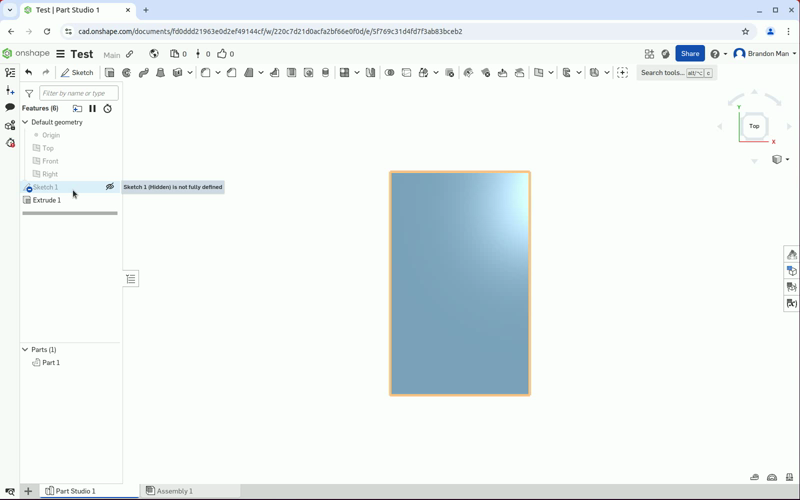
click(73, 189)
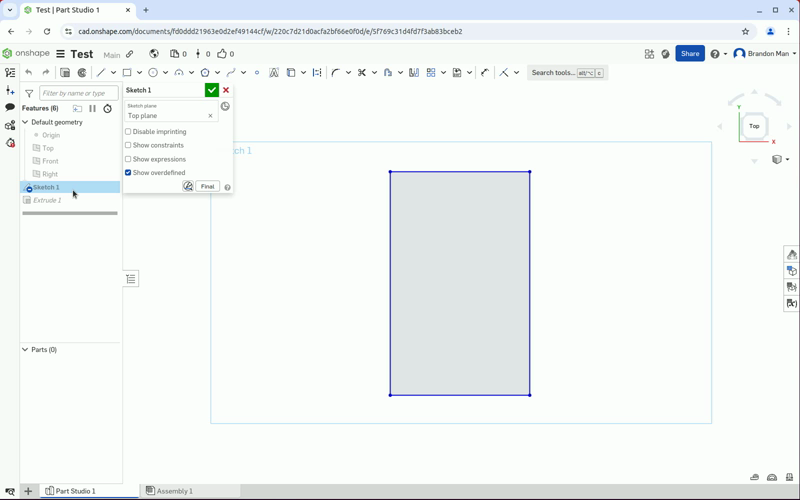
mouse_move(229, 92)
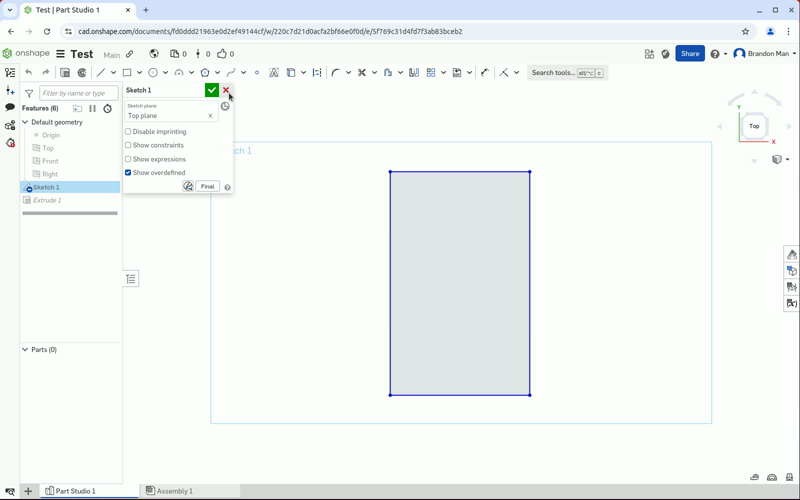
click(229, 92)
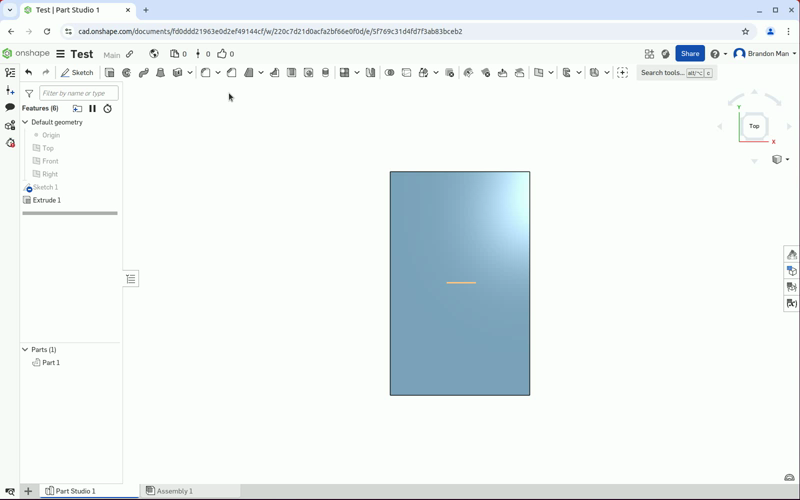
mouse_move(541, 75)
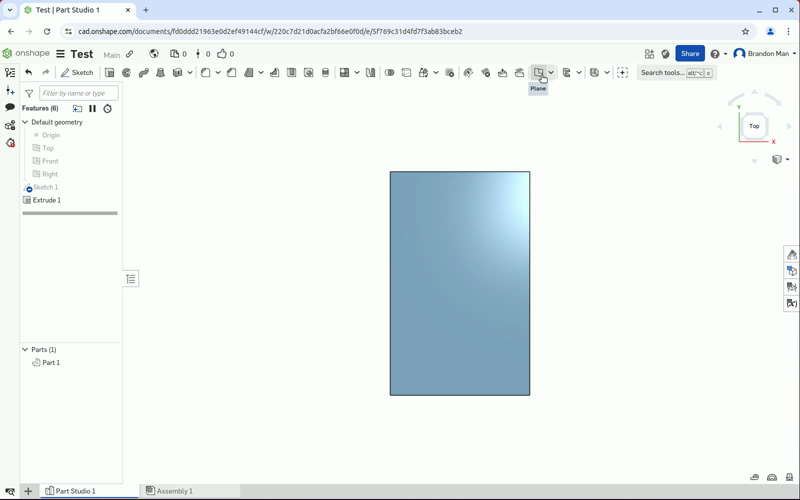
click(541, 75)
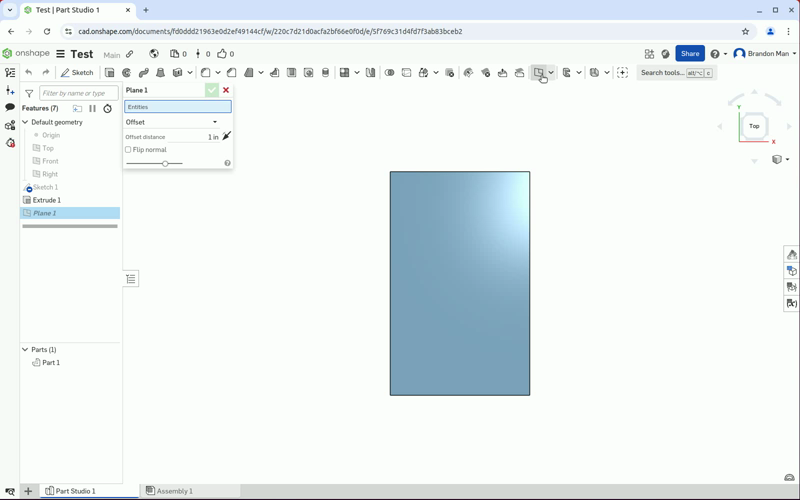
mouse_move(73, 150)
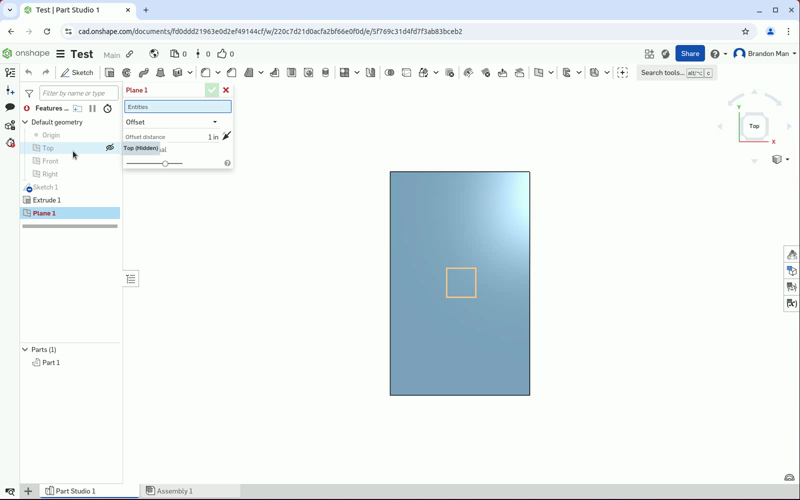
click(73, 150)
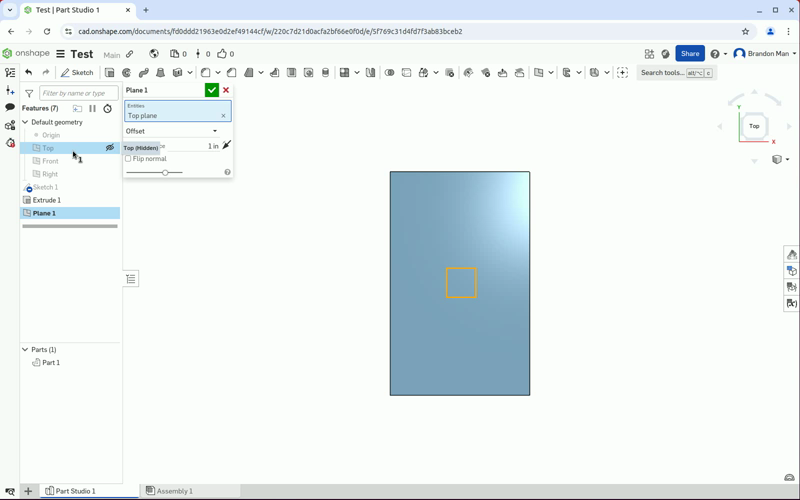
key(tab, 2)
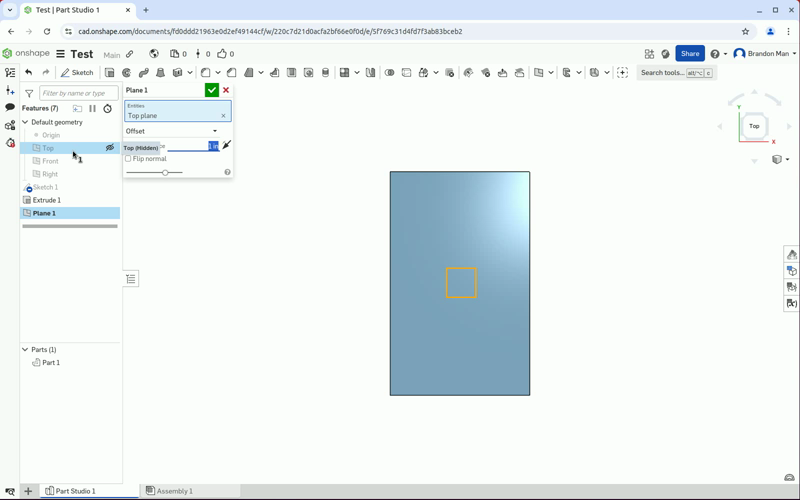
text(5.792)
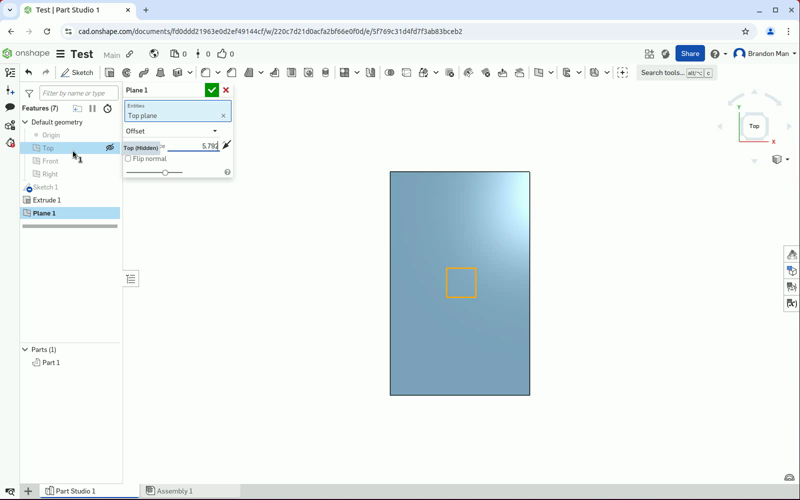
key(enter, 2)
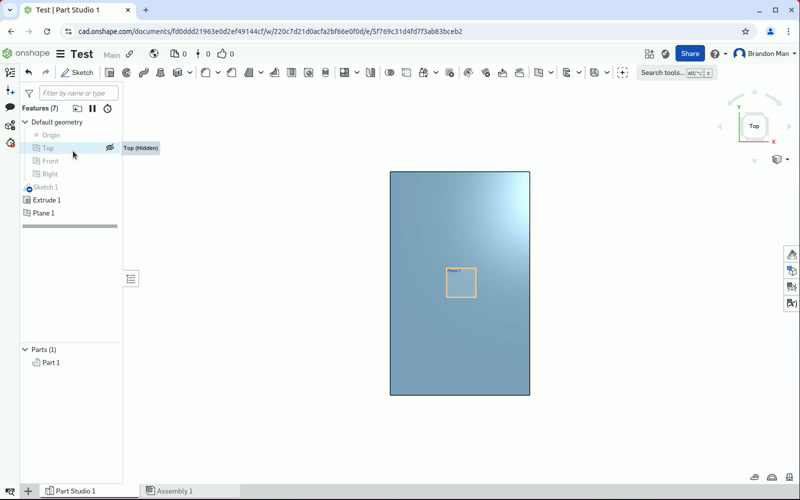
key(shift+s)
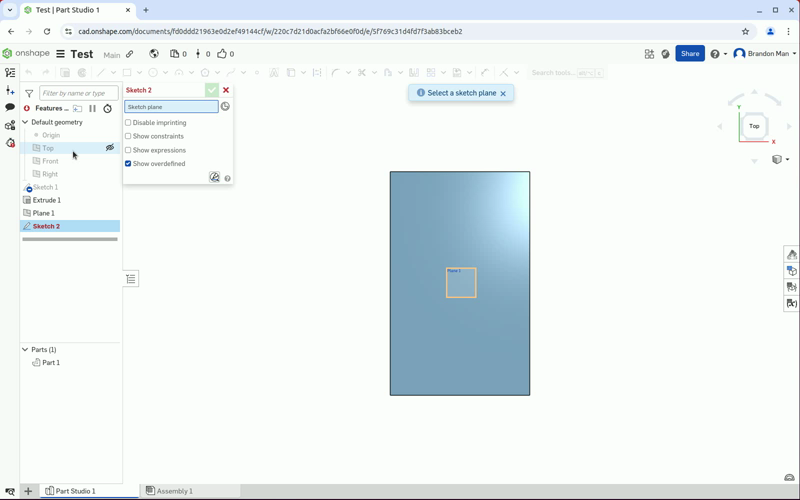
mouse_move(73, 215)
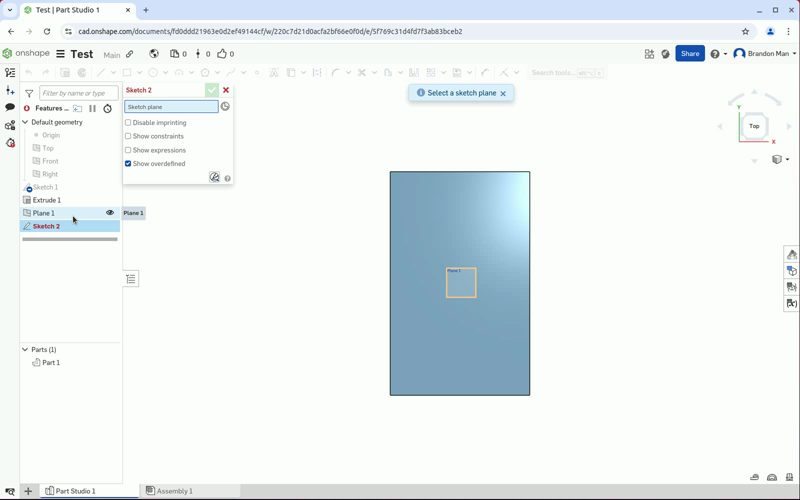
click(73, 215)
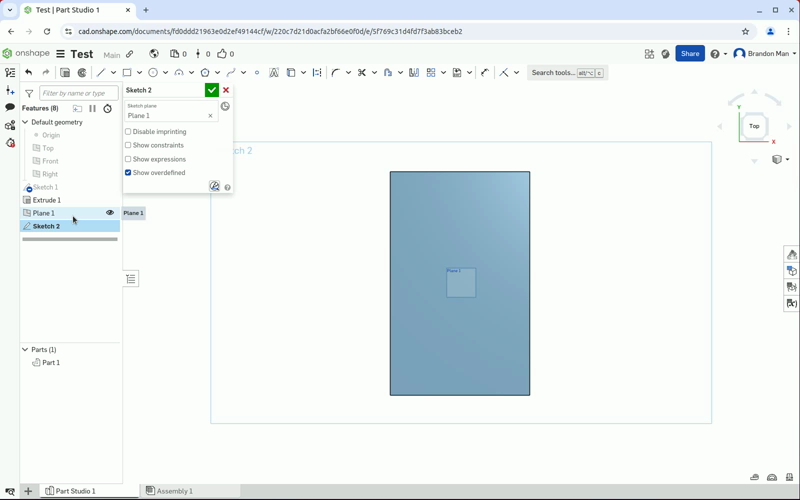
mouse_move(73, 352)
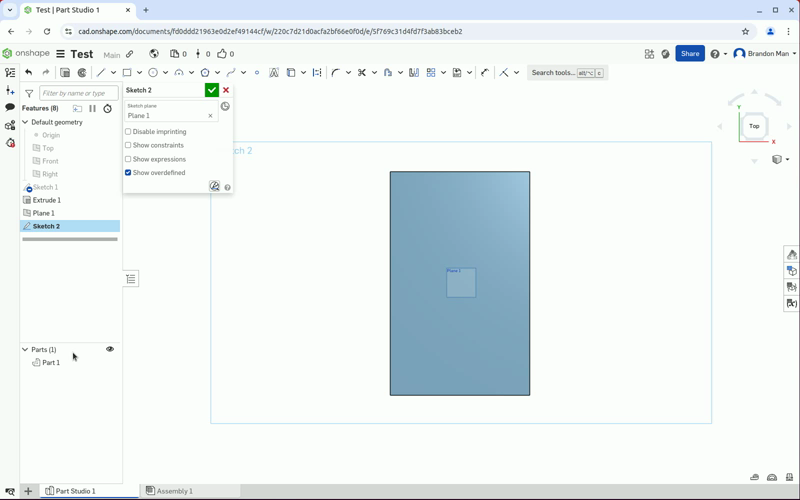
key(y)
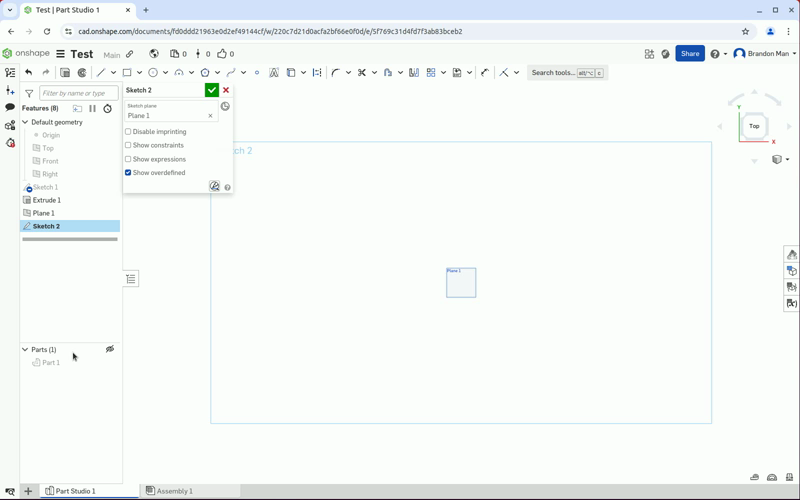
key(l)
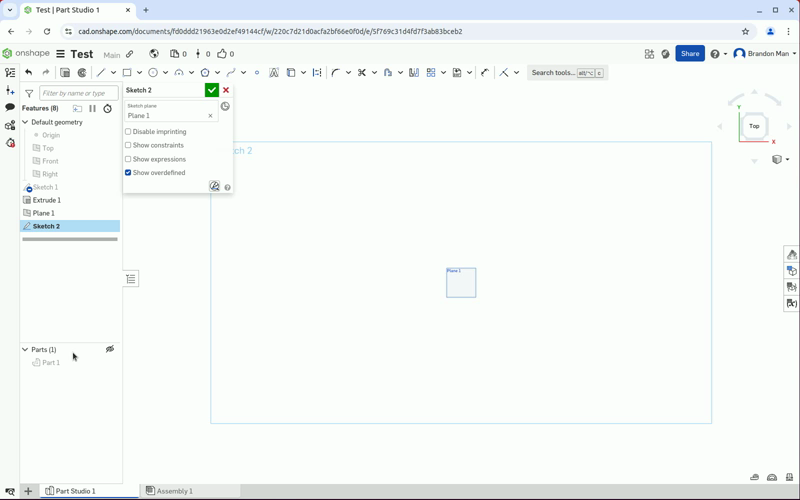
key_down(shift)
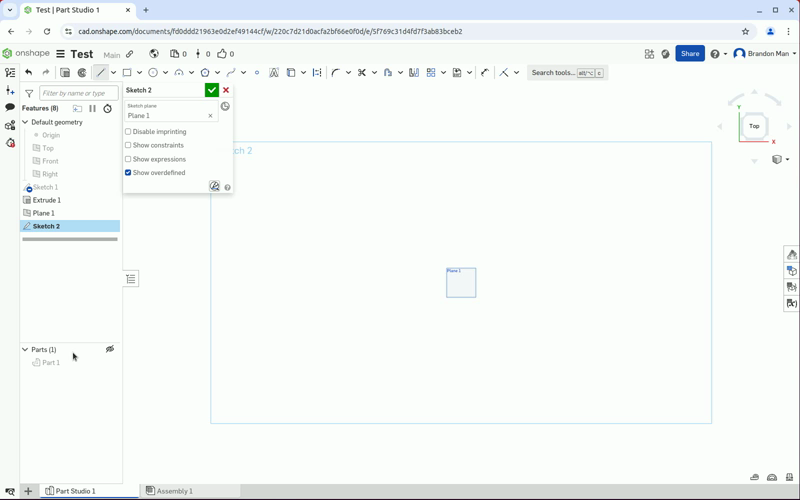
mouse_move(418, 198)
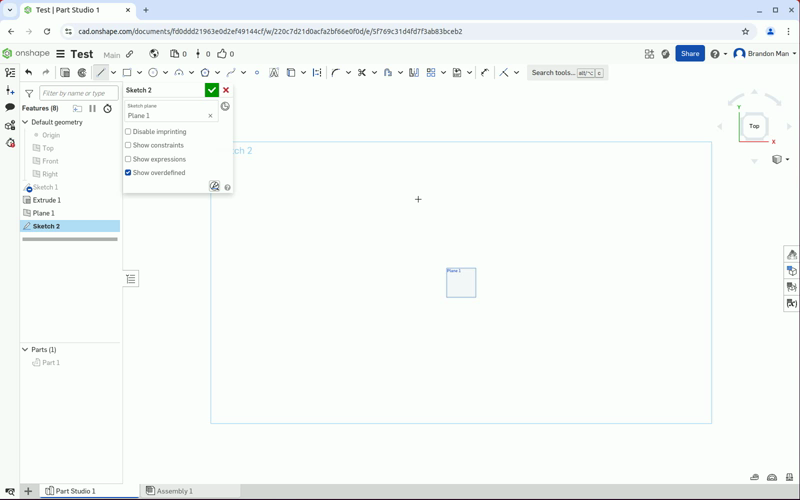
click(418, 198)
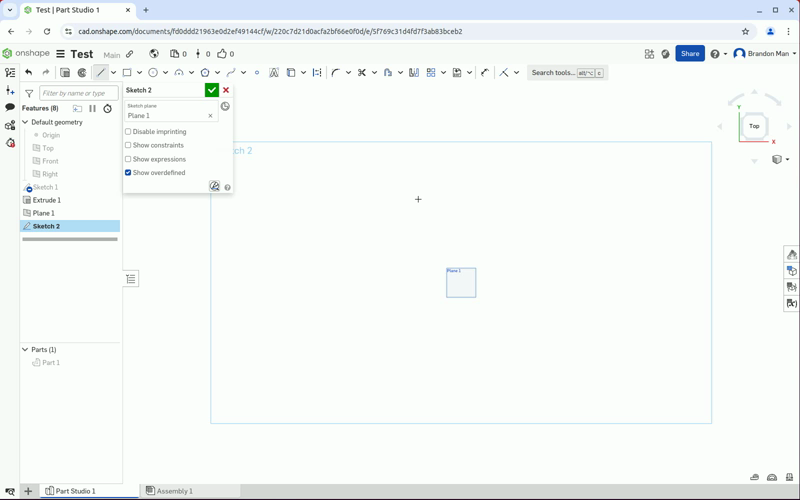
key_up(shift)
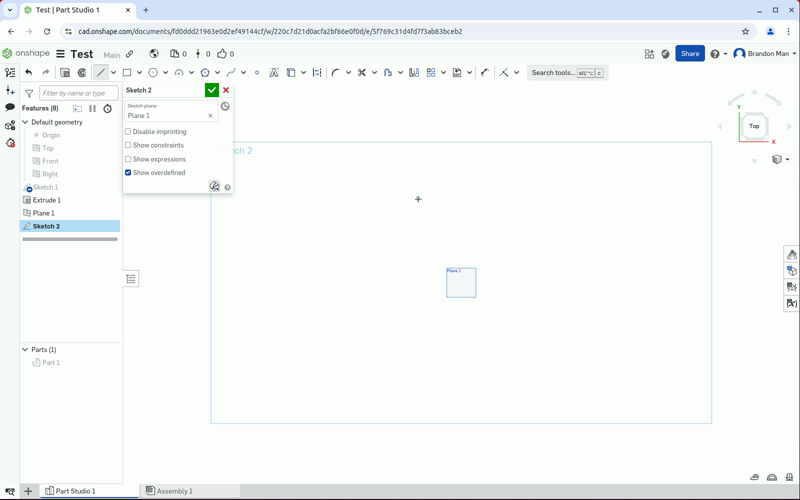
key_down(shift)
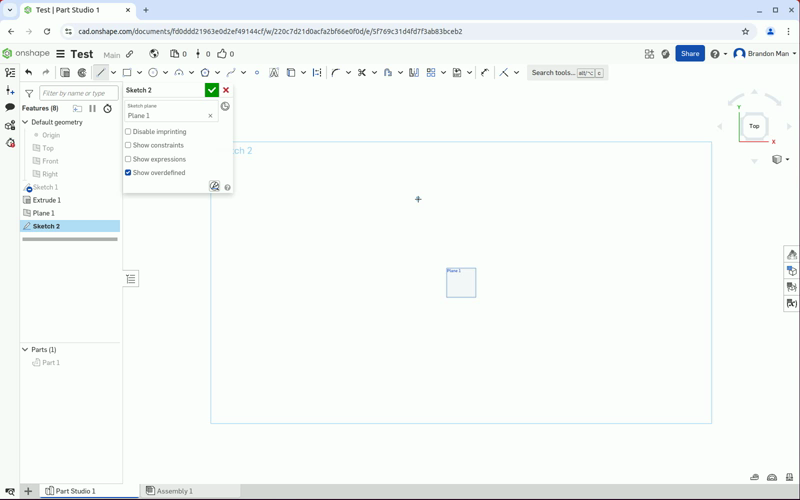
mouse_move(448, 198)
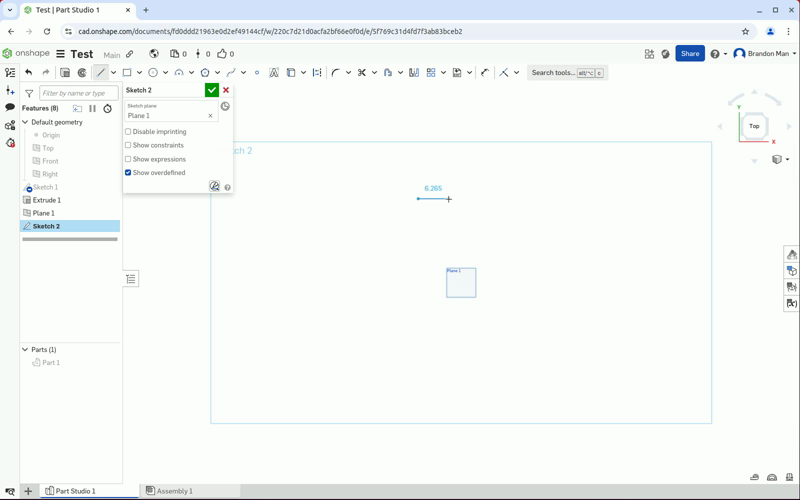
mouse_move(432, 213)
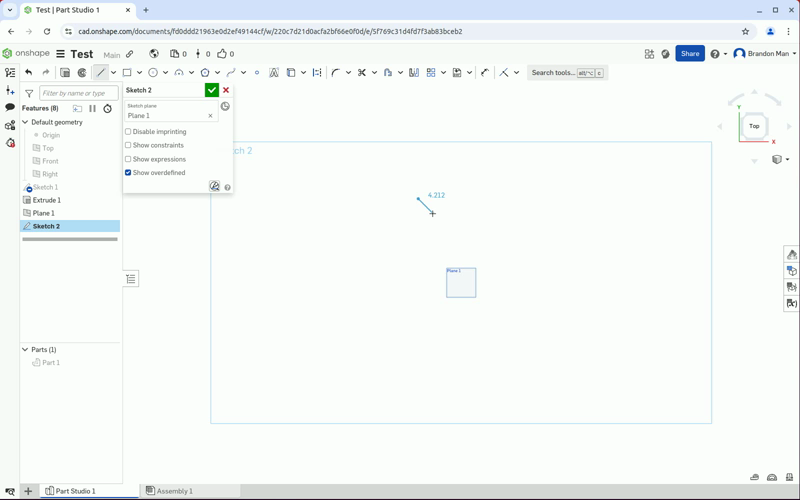
click(432, 213)
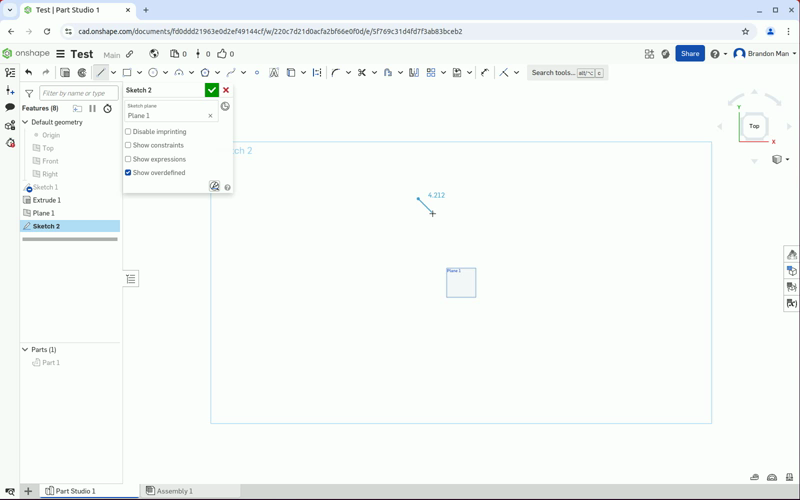
key_up(shift)
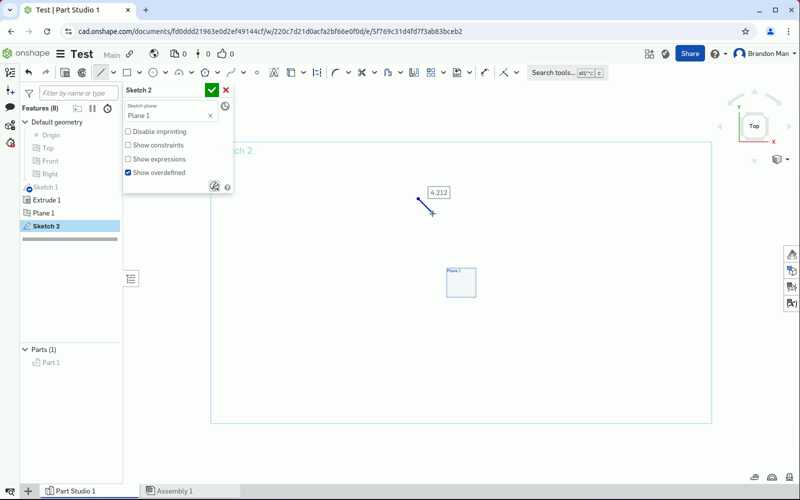
key_down(shift)
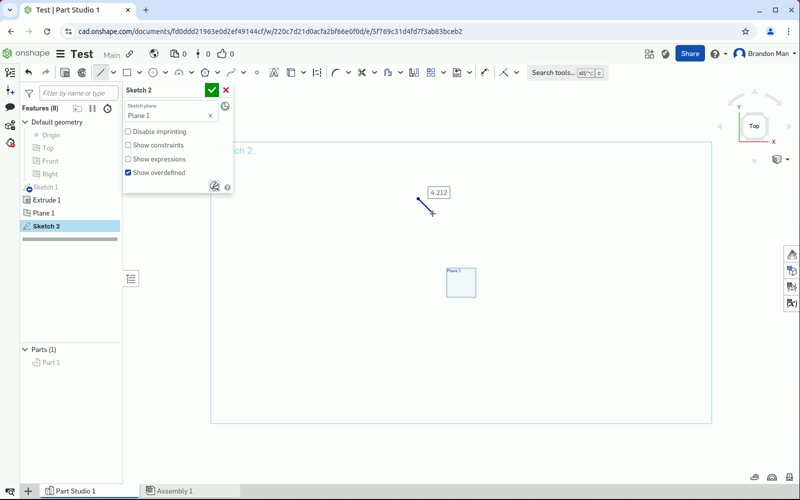
mouse_move(462, 213)
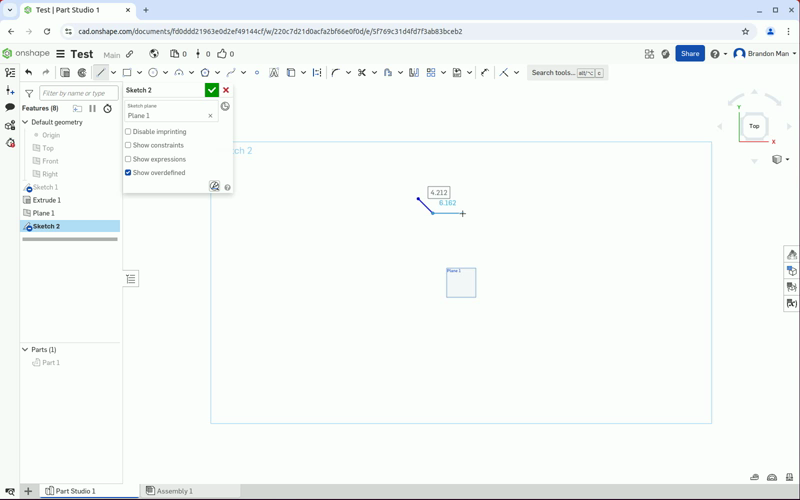
mouse_move(461, 213)
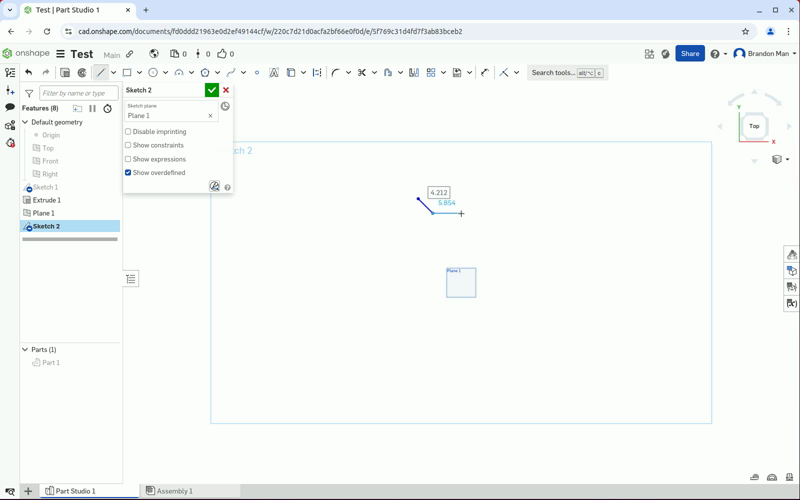
click(461, 213)
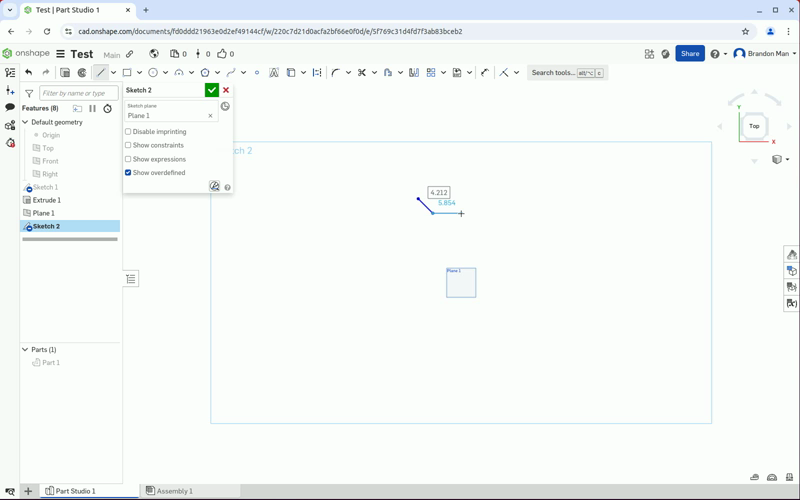
key_up(shift)
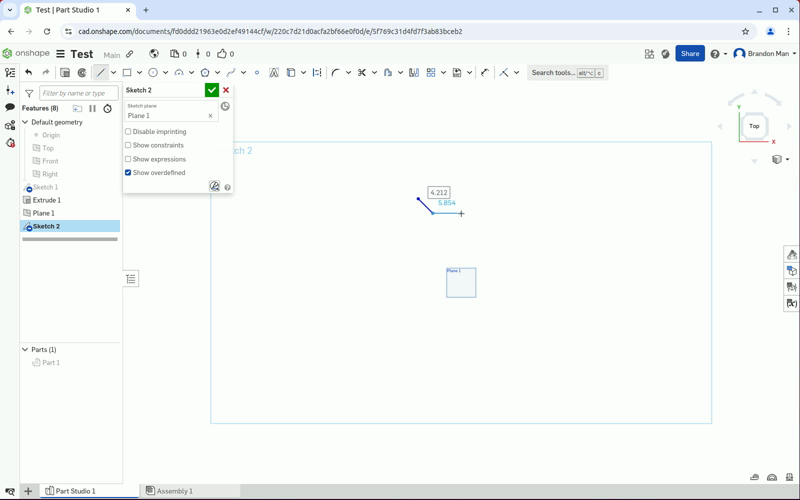
key_down(shift)
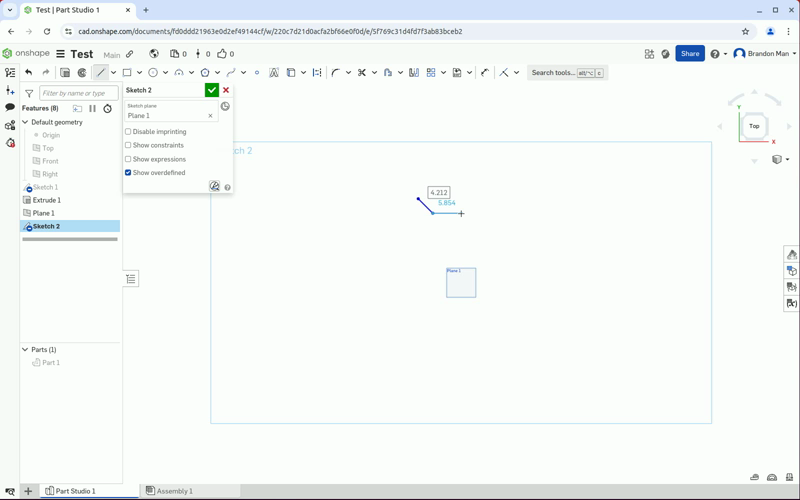
mouse_move(491, 213)
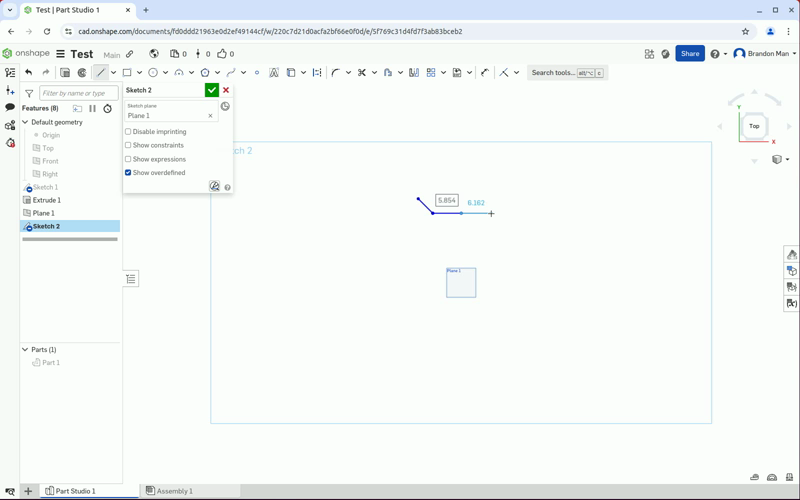
mouse_move(489, 213)
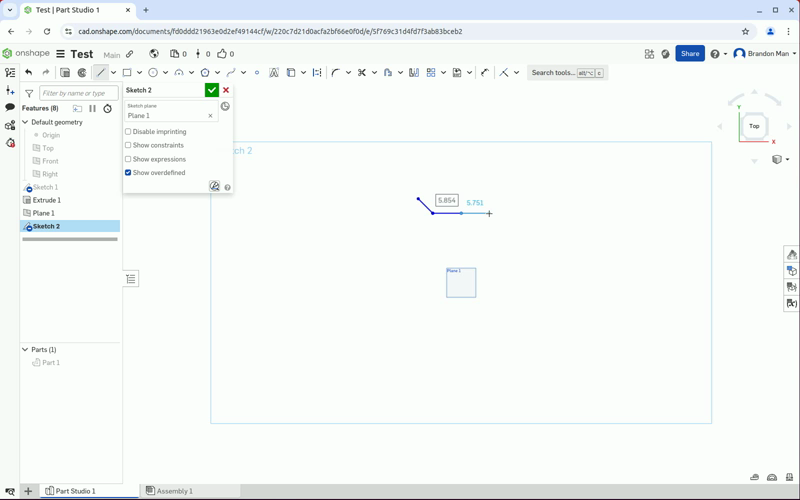
click(489, 213)
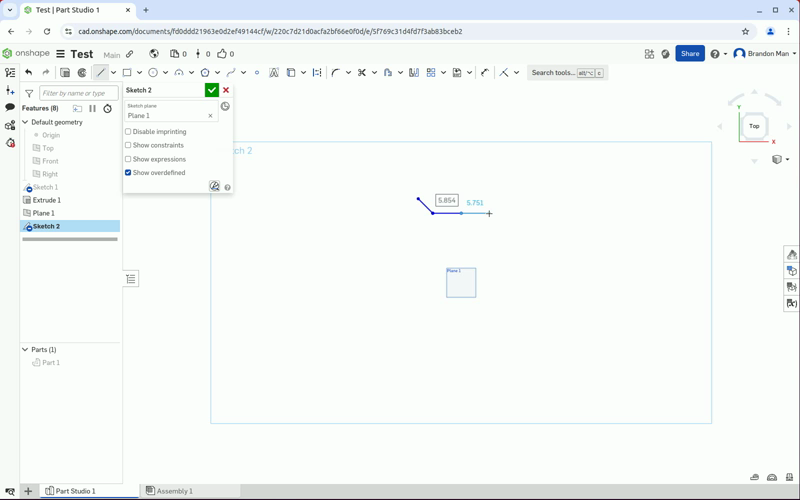
key_up(shift)
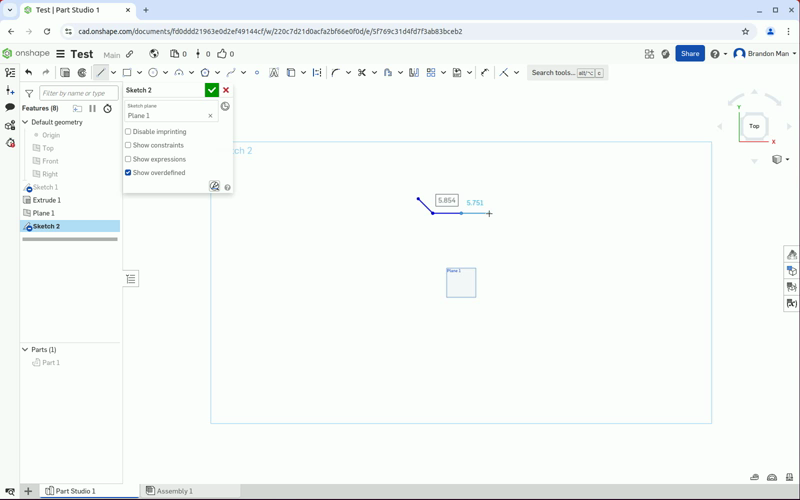
key_down(shift)
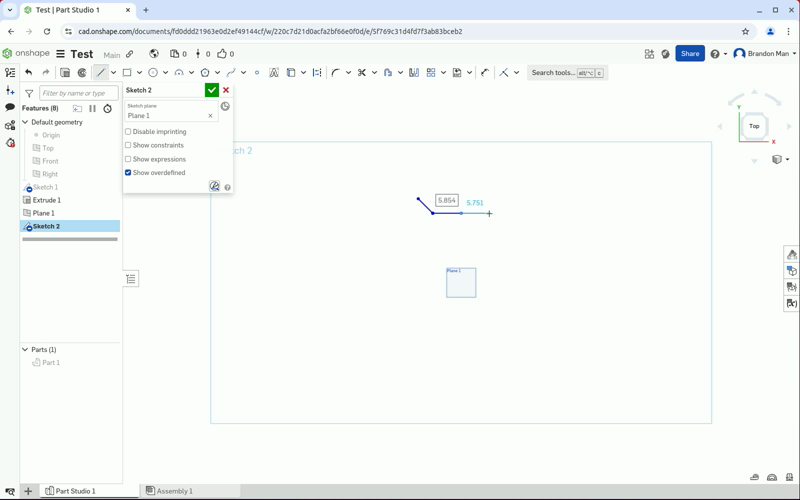
mouse_move(519, 213)
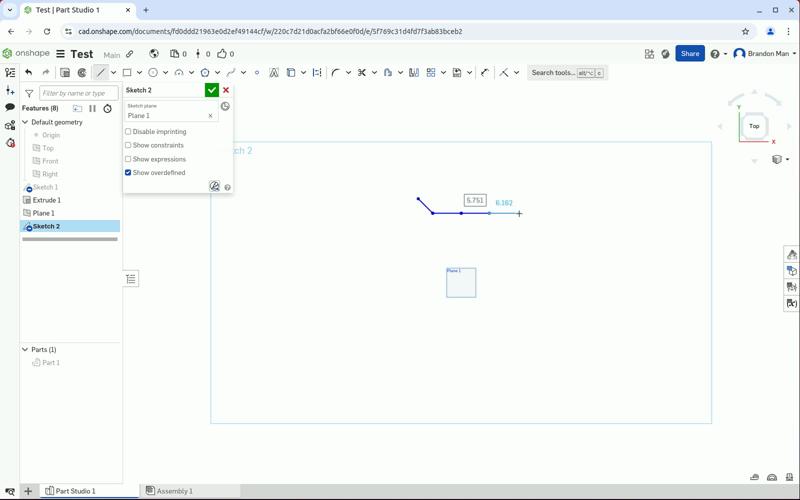
mouse_move(503, 198)
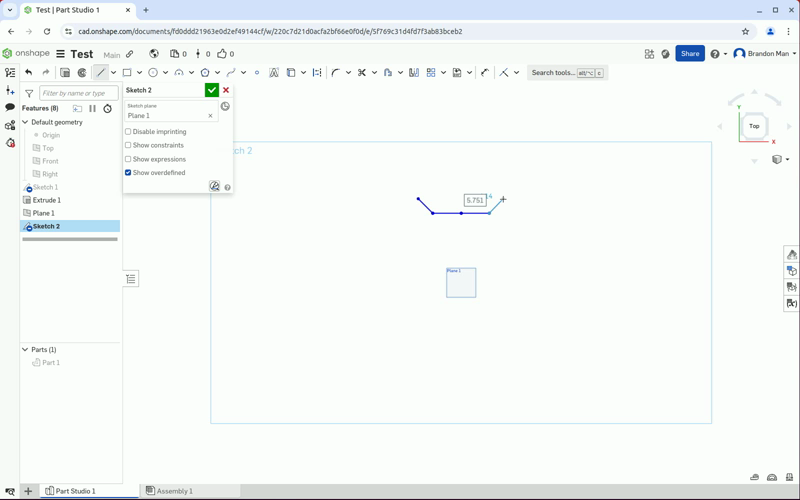
click(503, 198)
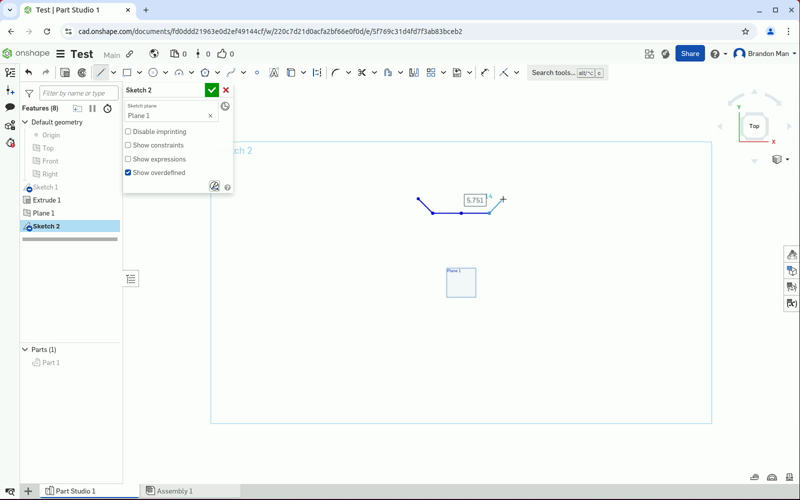
key_up(shift)
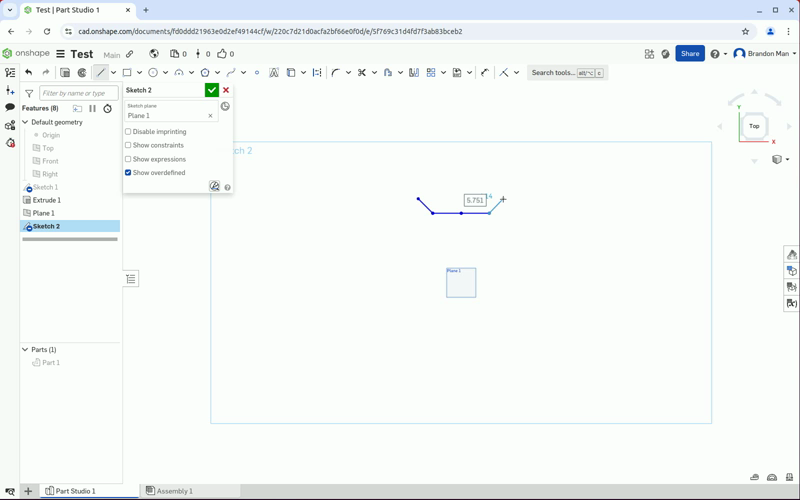
key_down(shift)
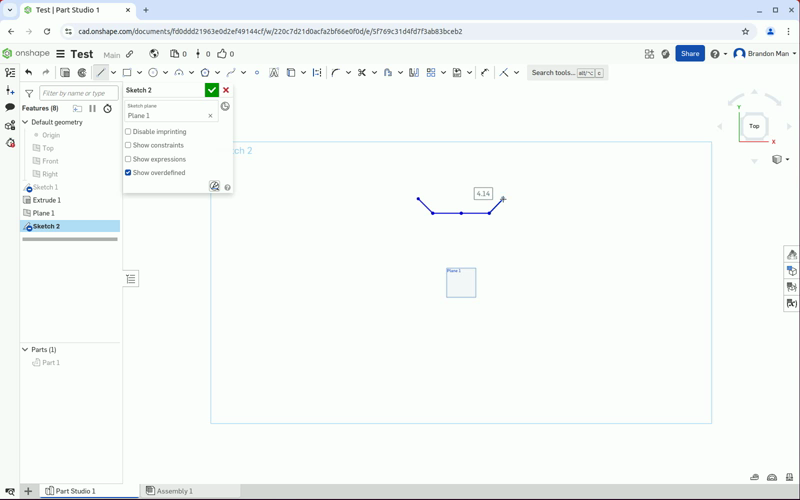
mouse_move(533, 198)
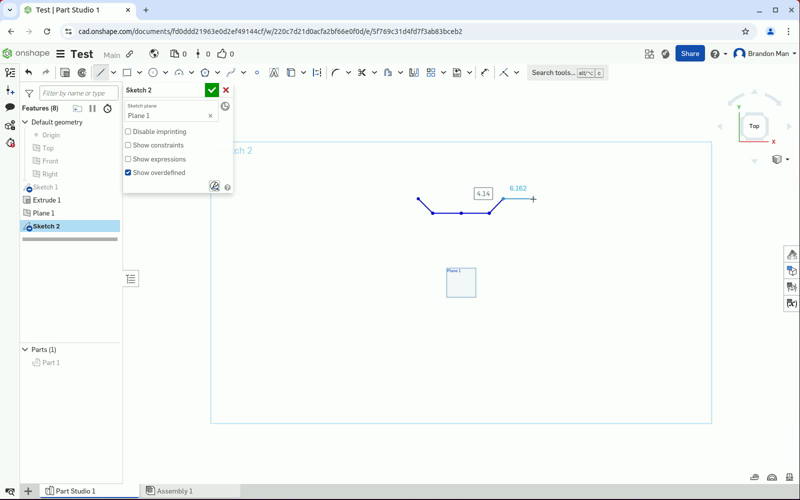
mouse_move(489, 184)
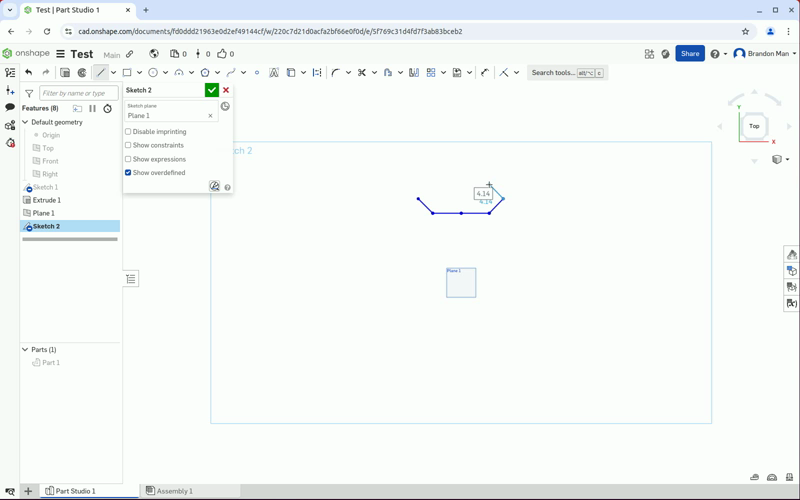
click(489, 184)
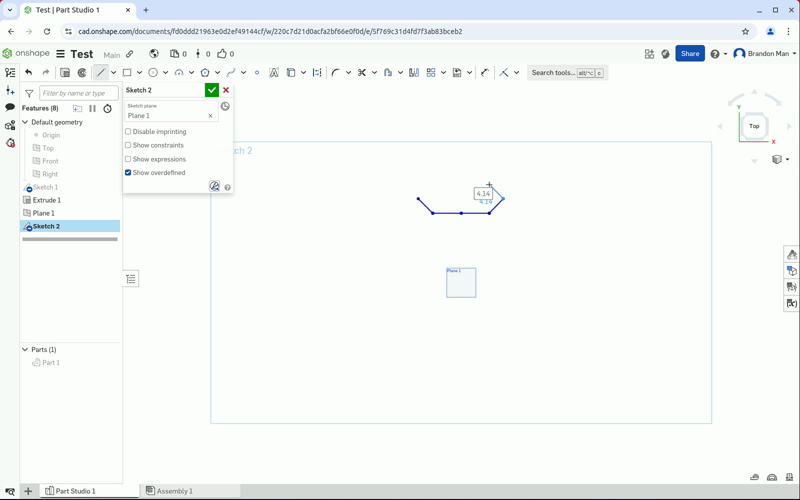
key_up(shift)
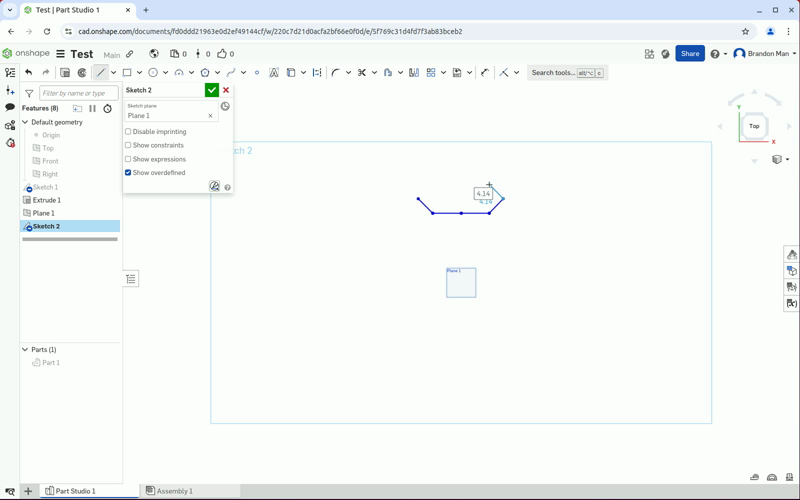
key_down(shift)
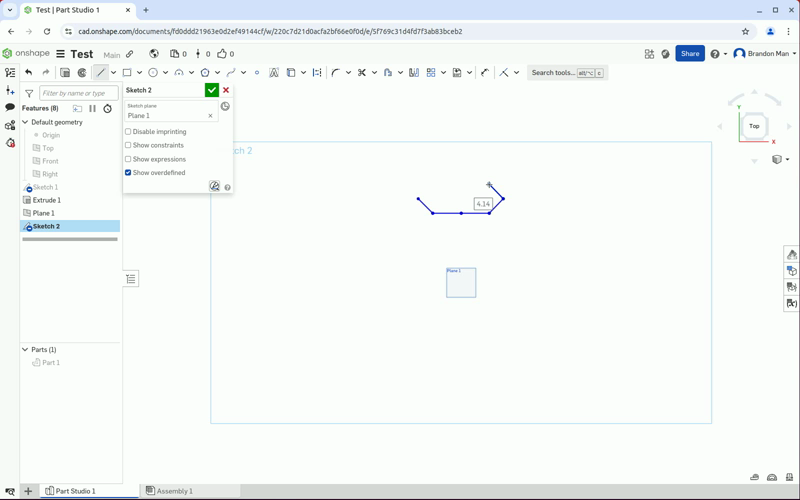
mouse_move(519, 184)
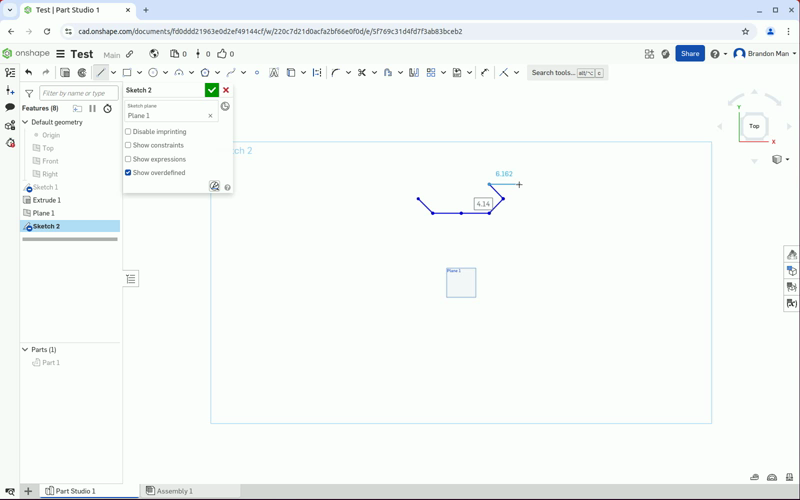
mouse_move(461, 184)
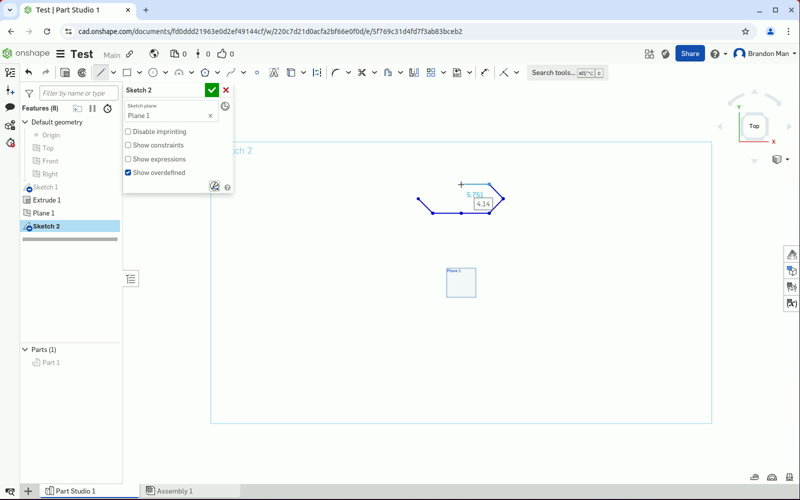
click(461, 184)
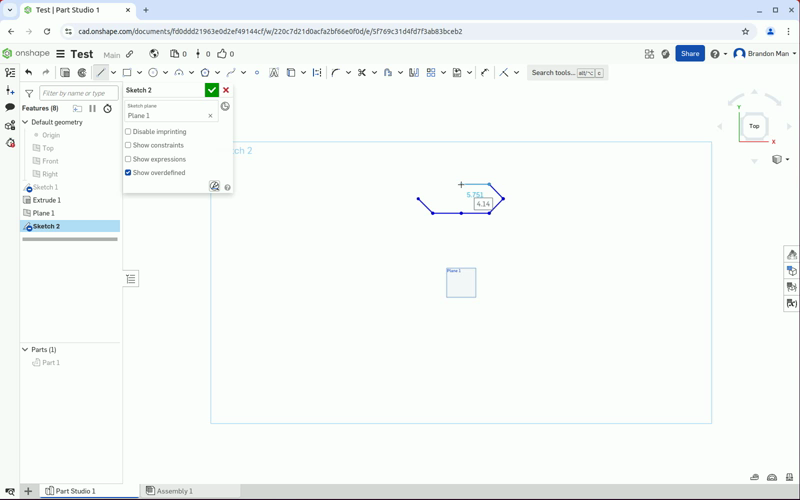
key_up(shift)
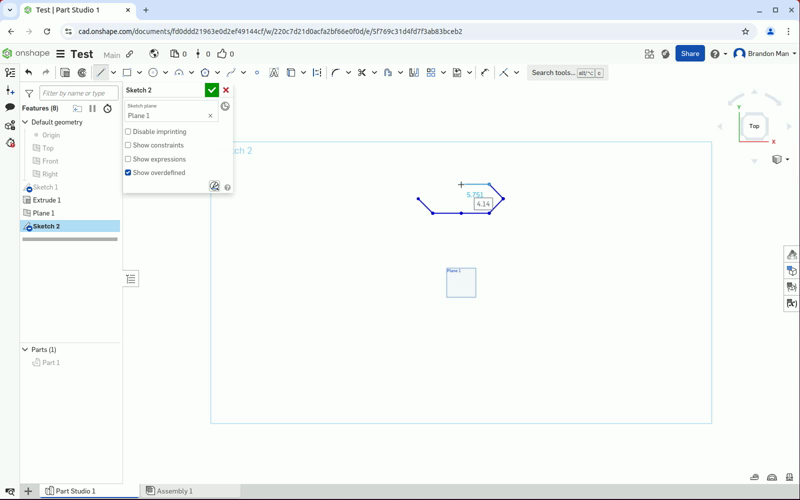
key_down(shift)
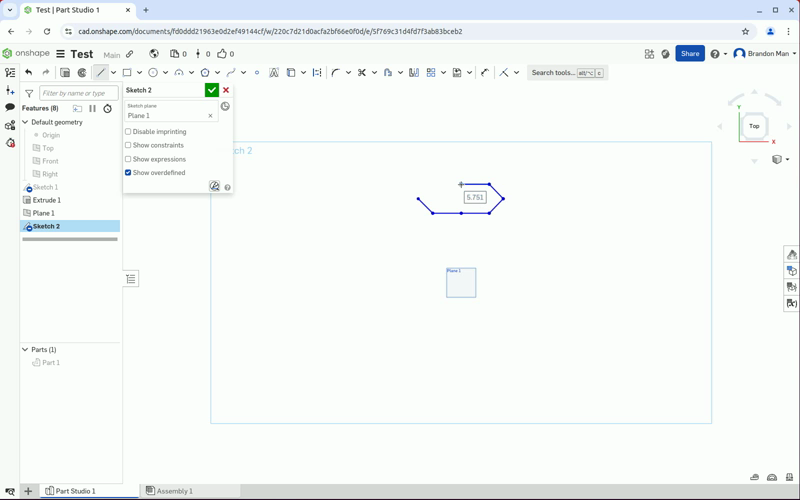
mouse_move(491, 184)
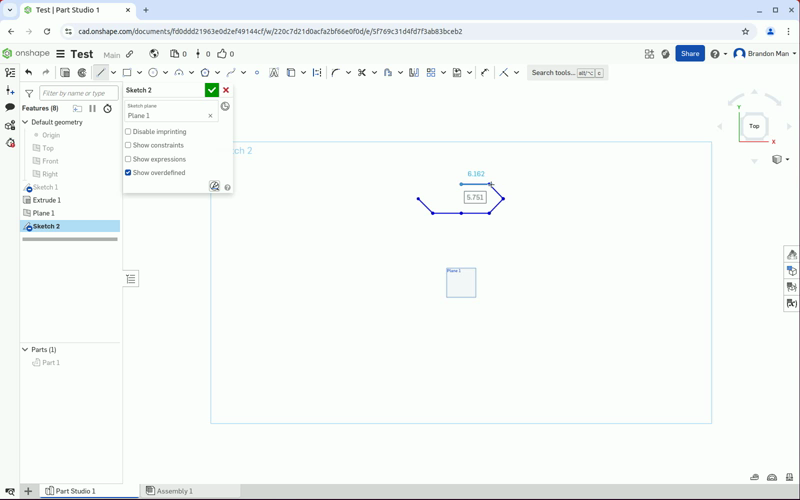
mouse_move(432, 184)
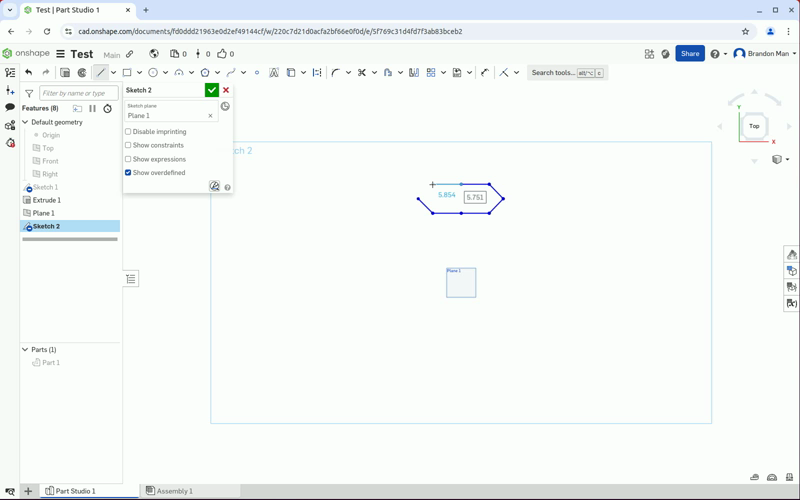
click(432, 184)
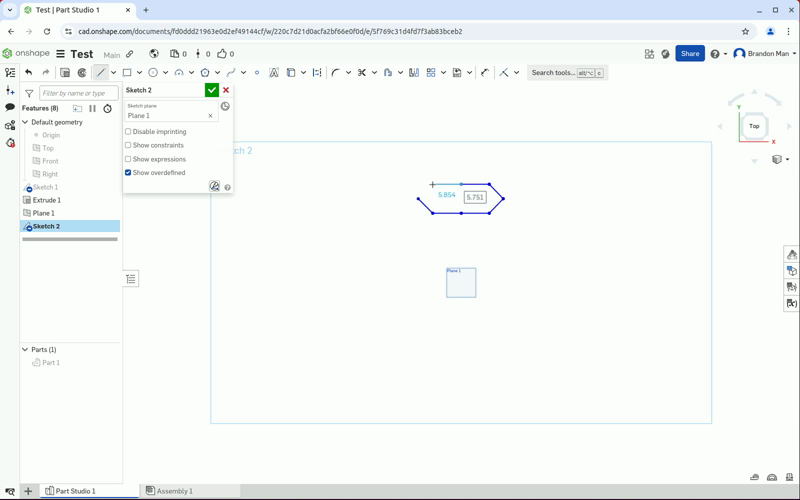
key_up(shift)
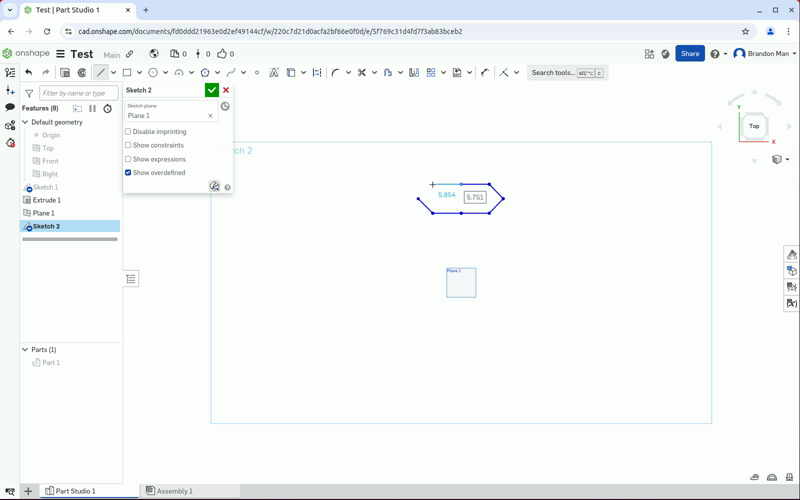
mouse_move(462, 184)
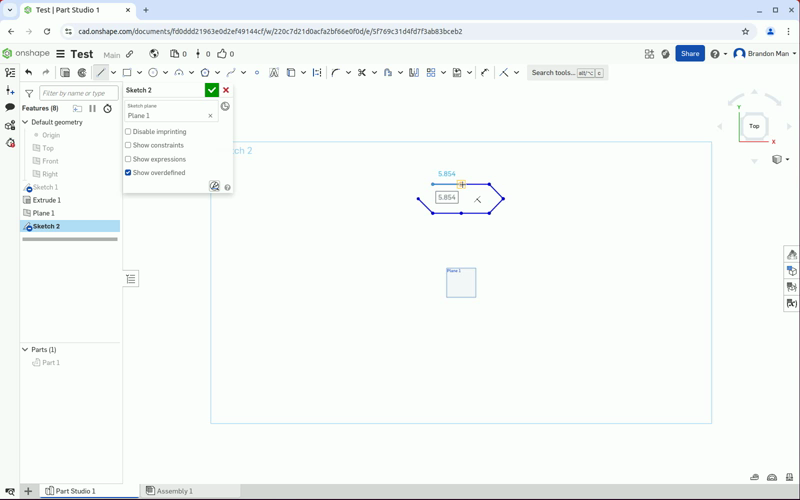
key_down(shift)
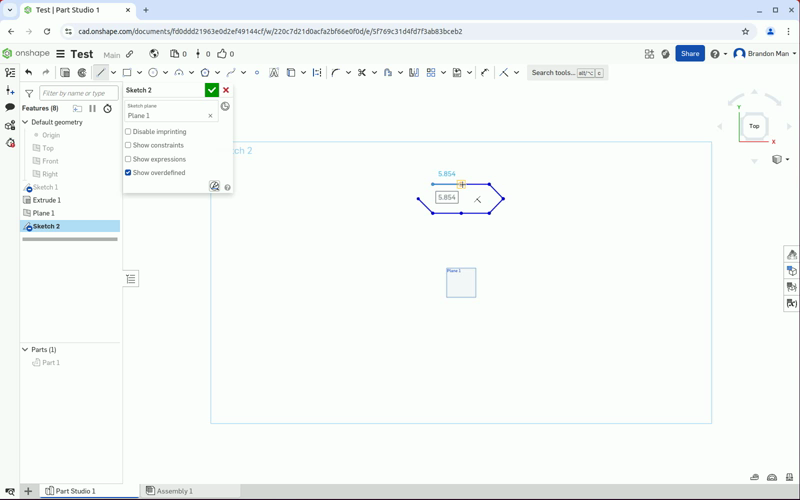
mouse_move(418, 198)
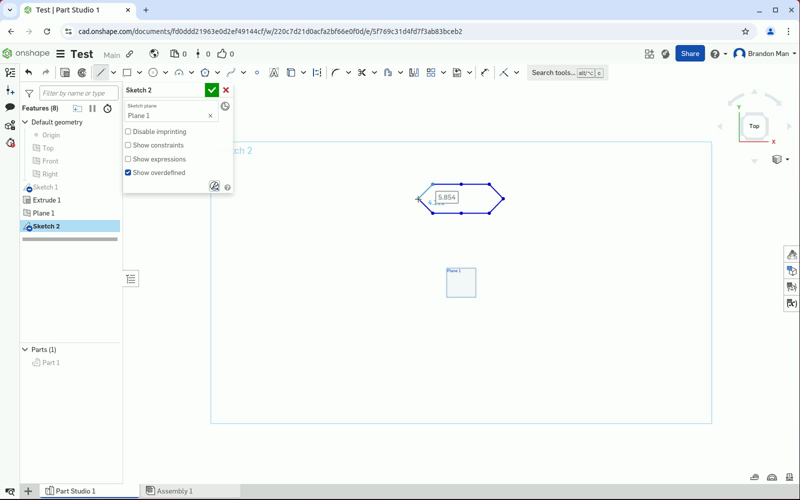
key_up(shift)
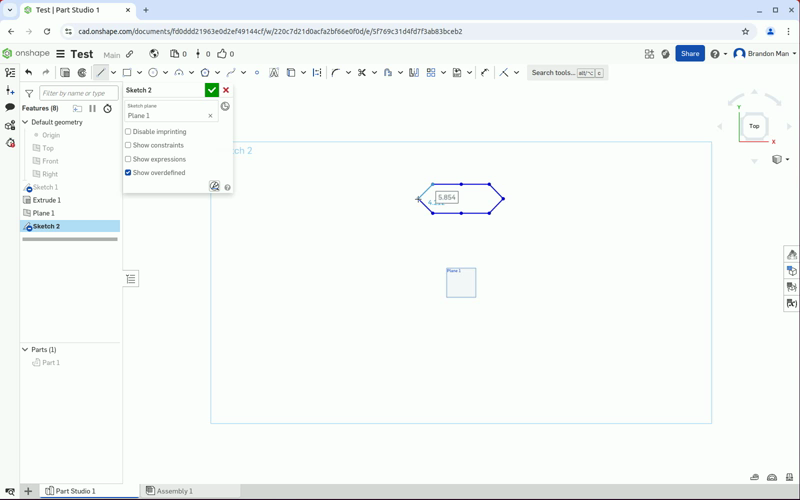
click(418, 198)
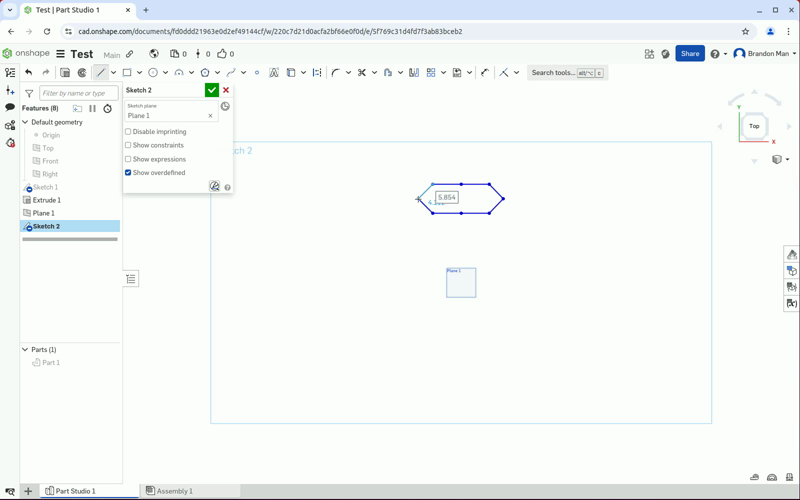
key(esc)
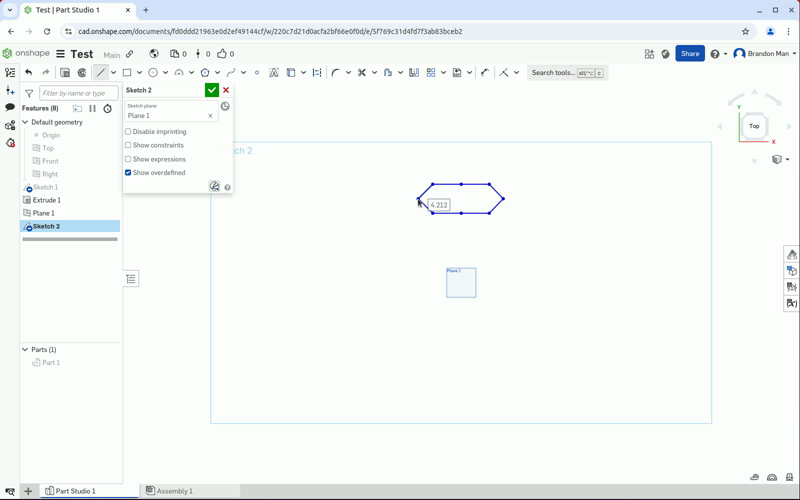
mouse_move(494, 205)
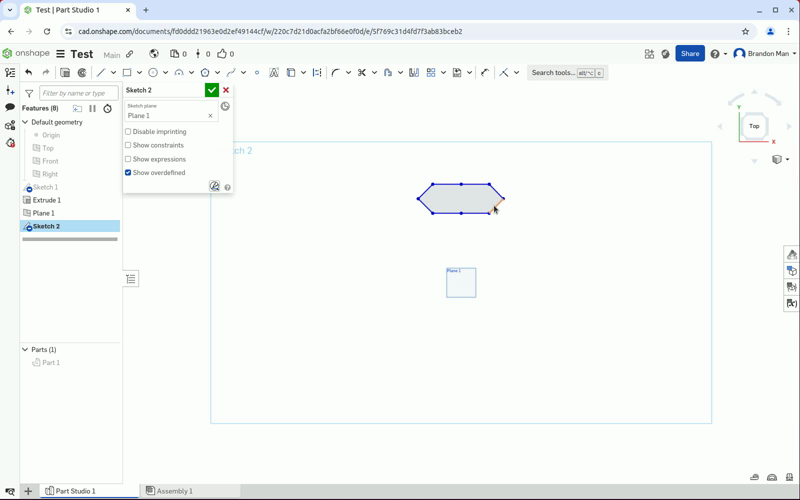
click(494, 205)
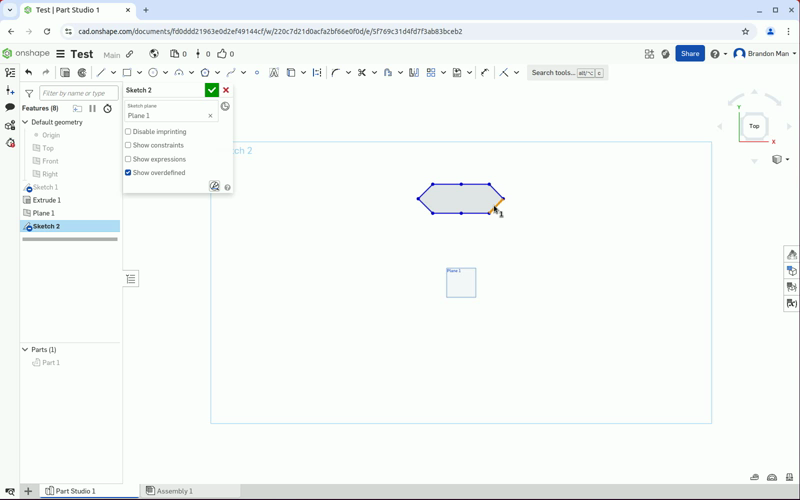
mouse_move(73, 352)
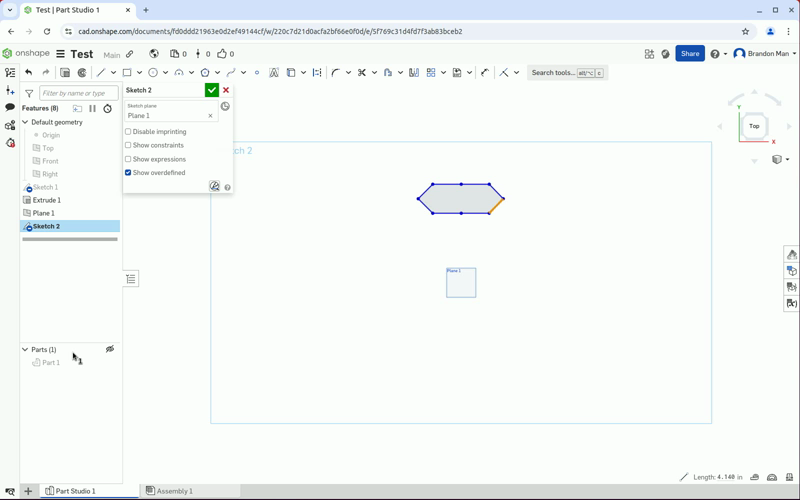
key(shift+y)
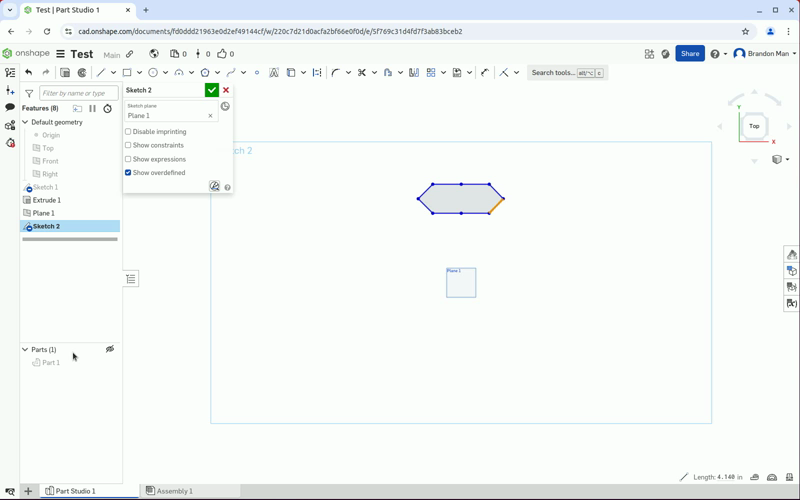
key(shift+e)
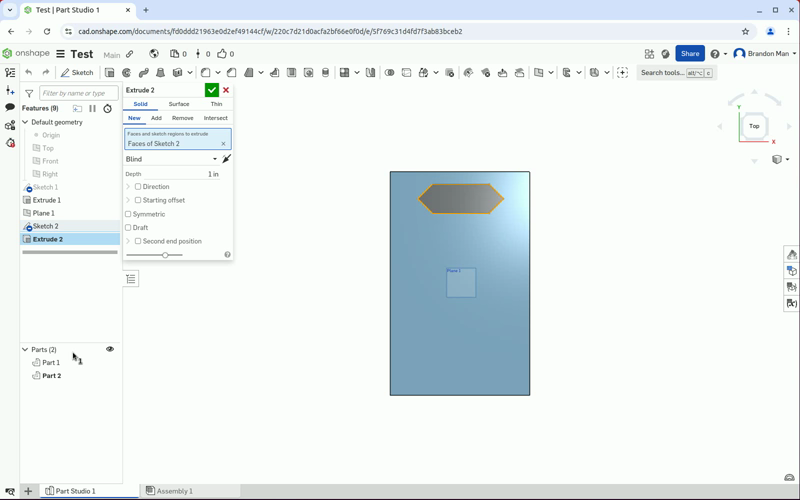
mouse_move(143, 106)
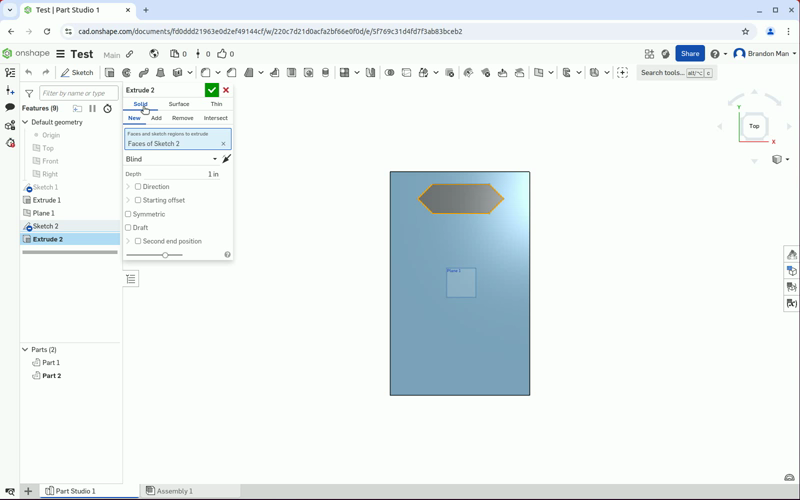
click(143, 106)
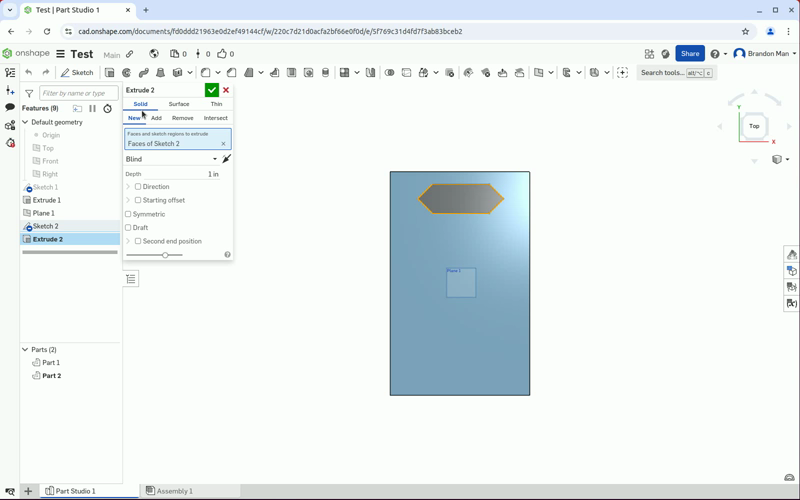
mouse_move(137, 120)
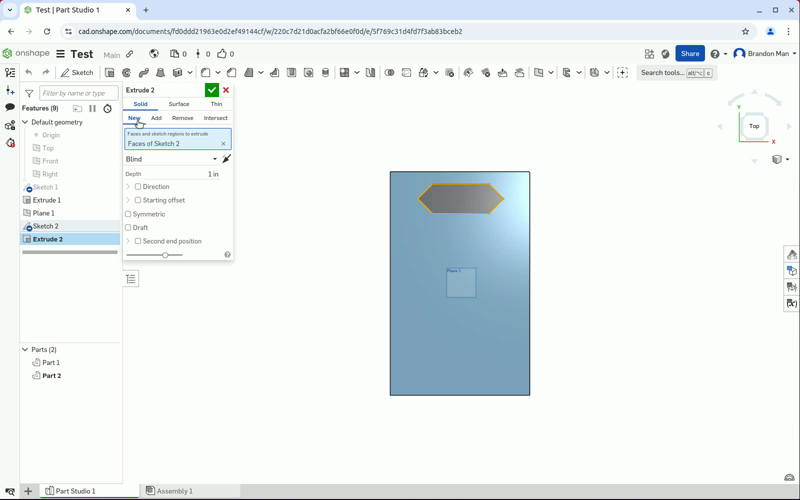
click(137, 120)
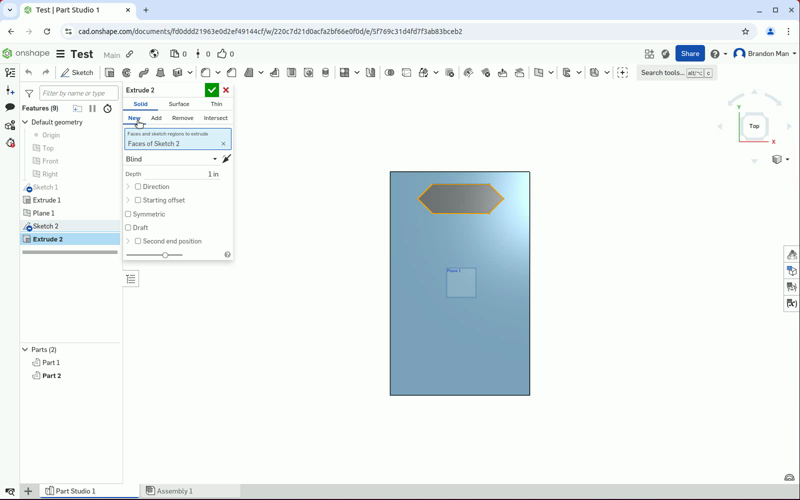
key(tab, 4)
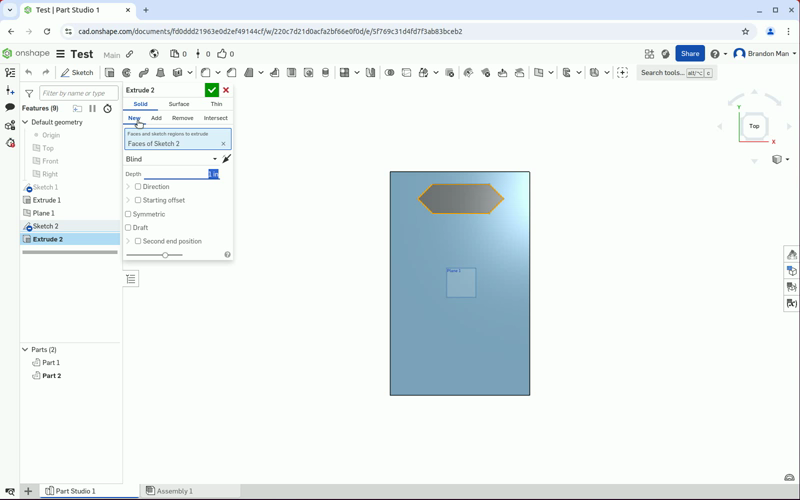
text(5.777)
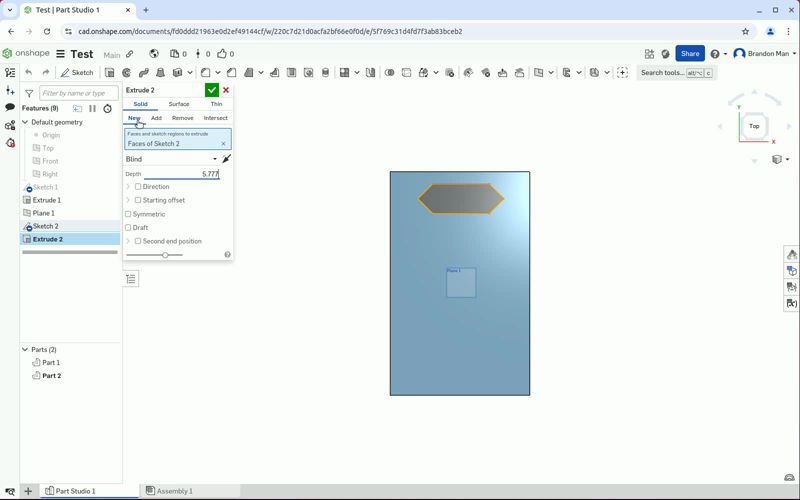
key(enter)
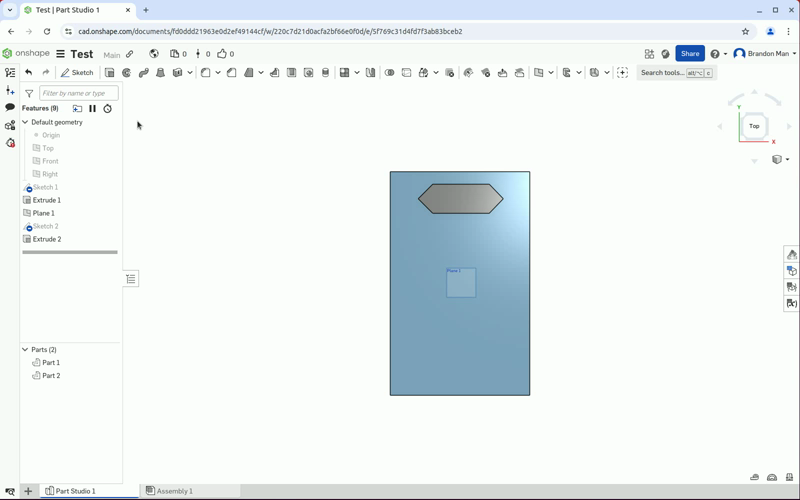
key(shift+h)
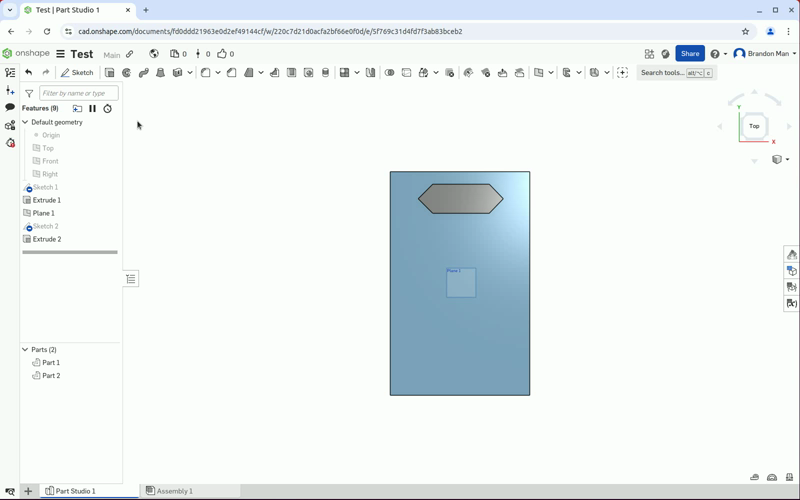
key(shift+h)
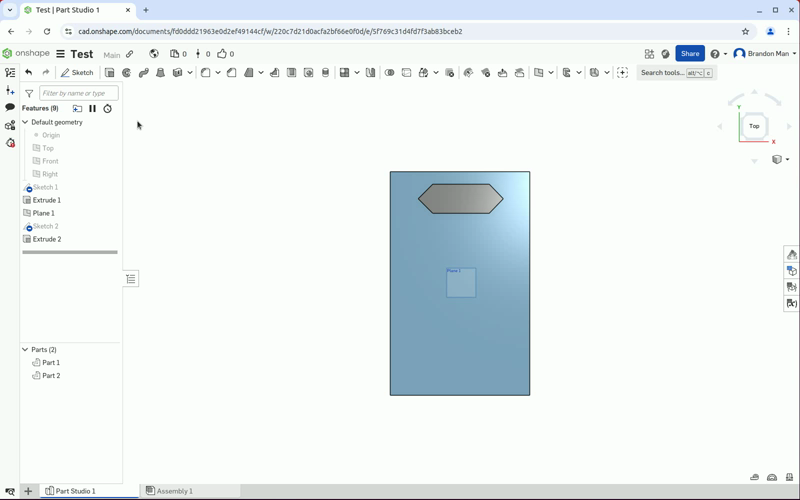
mouse_move(73, 189)
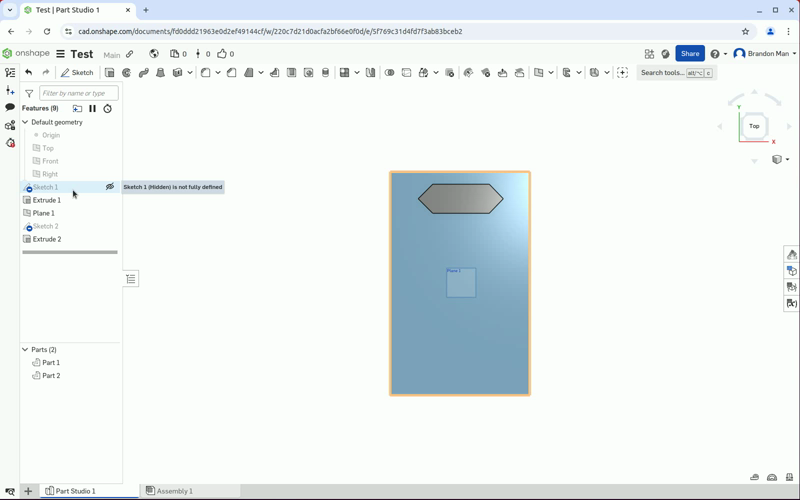
click(73, 189)
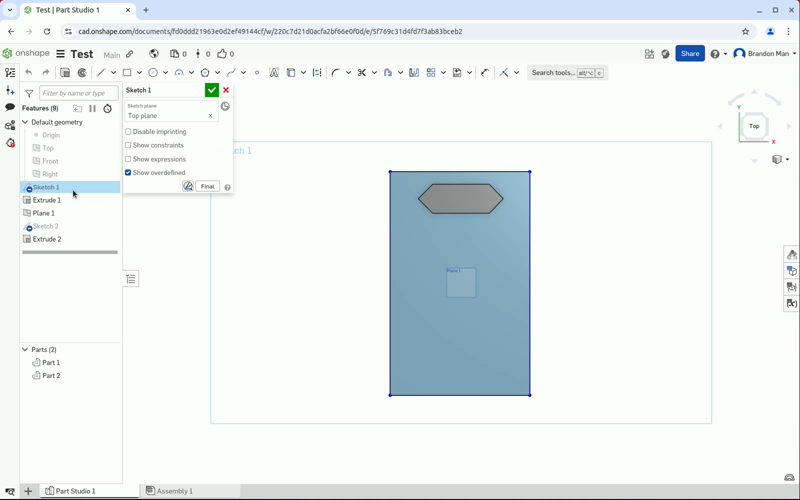
mouse_move(229, 92)
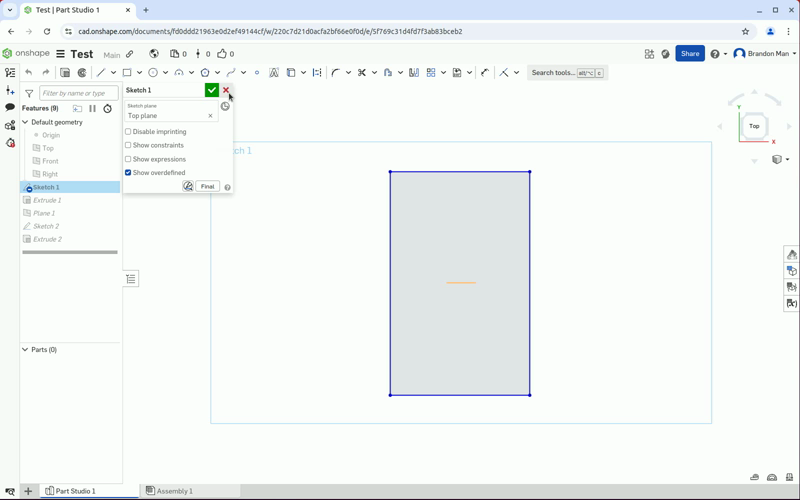
click(229, 92)
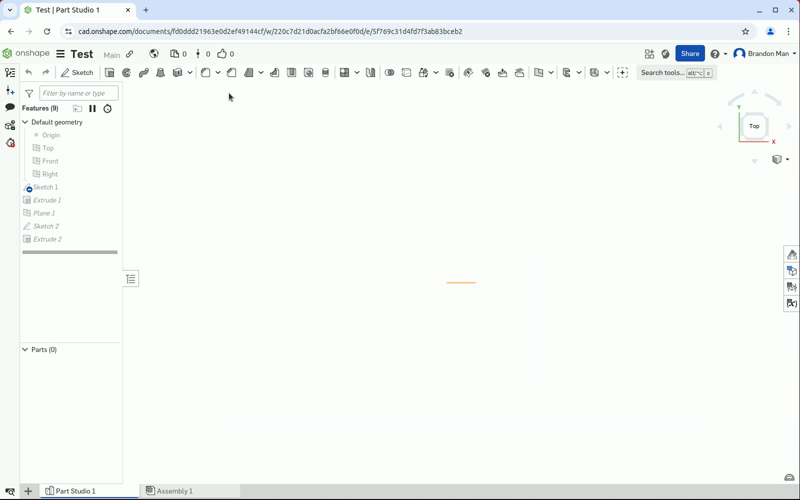
key(shift+s)
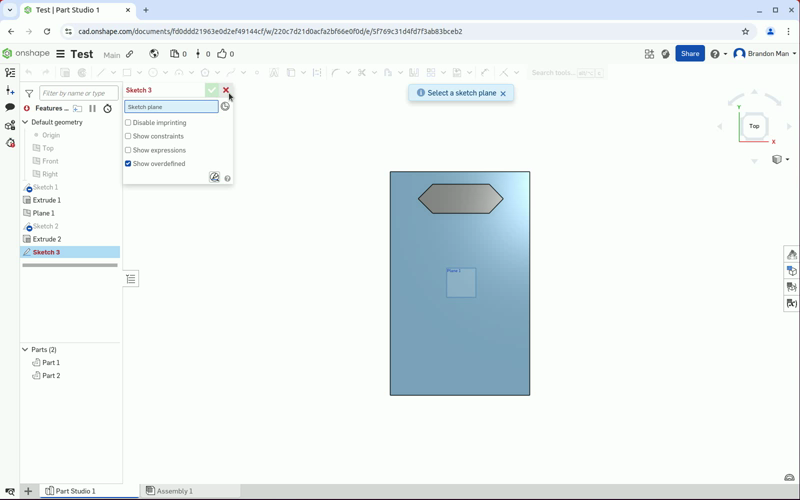
mouse_move(73, 215)
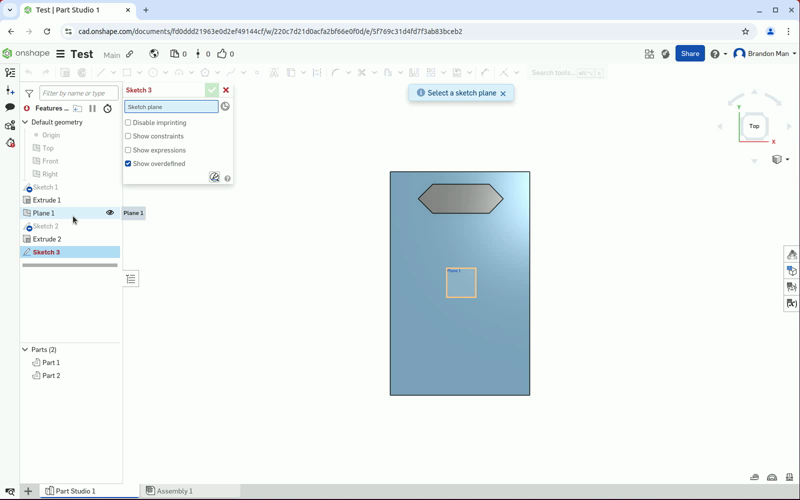
click(73, 215)
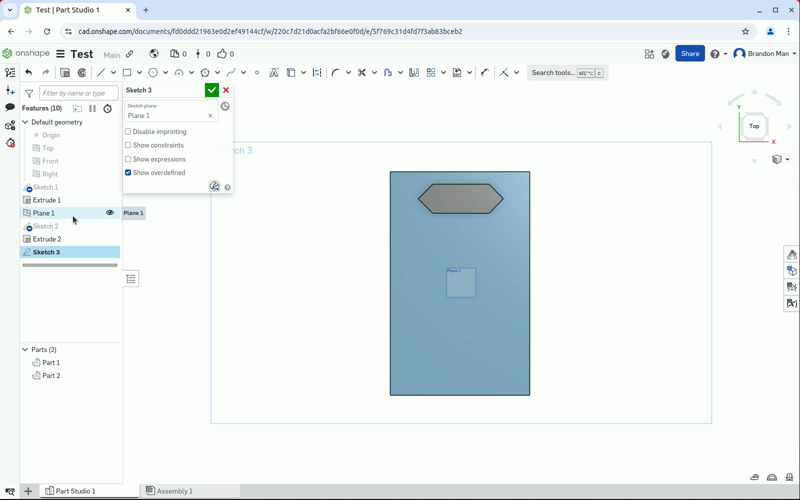
mouse_move(73, 352)
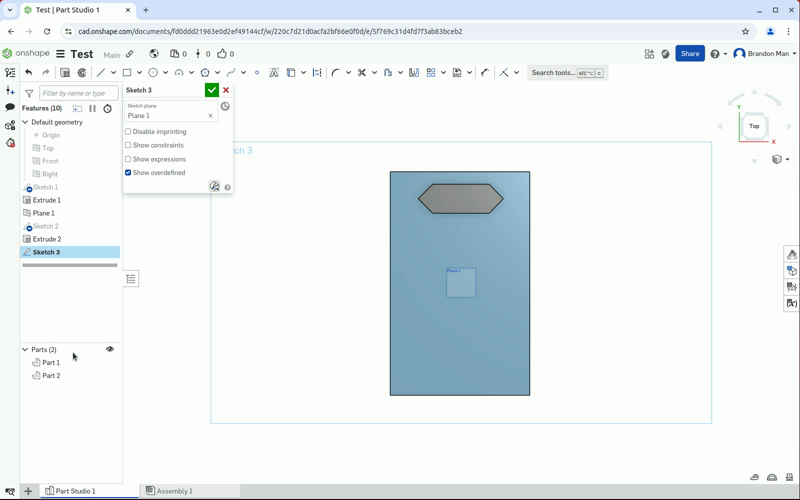
key(y)
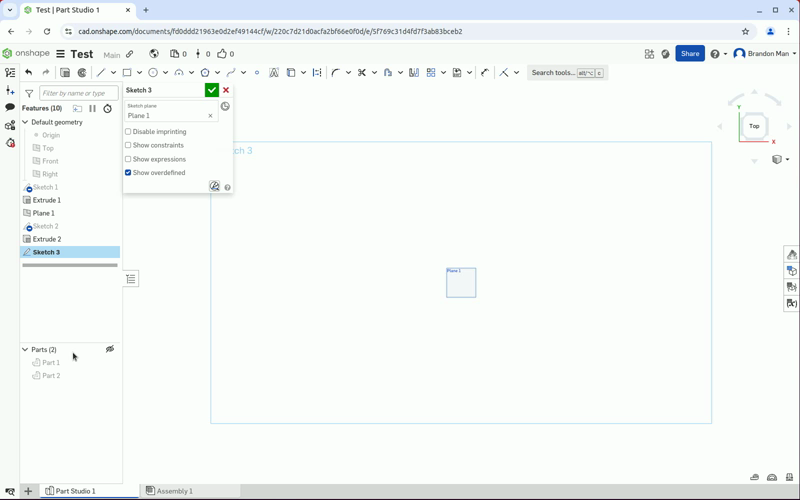
key(l)
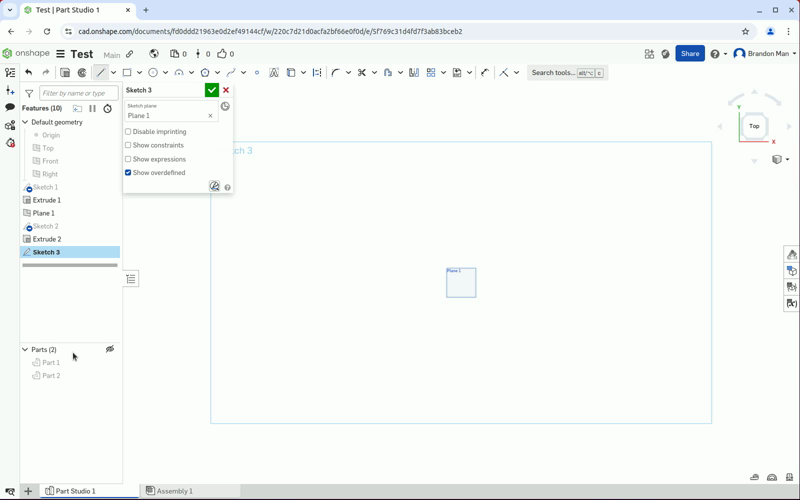
key_down(shift)
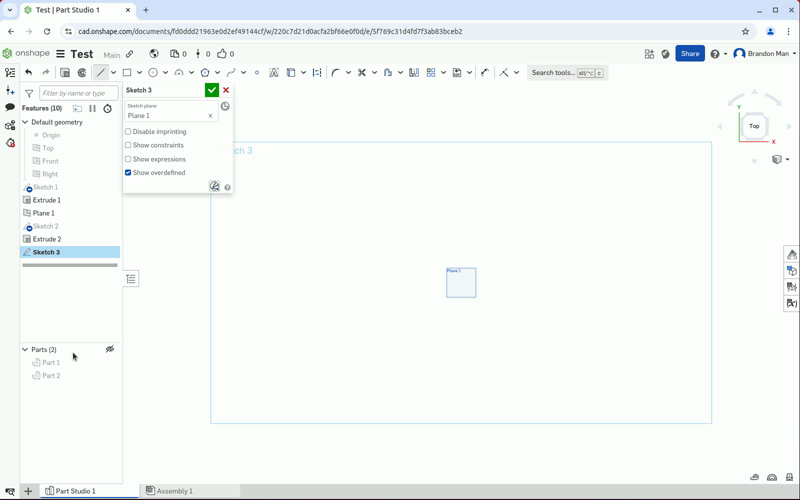
mouse_move(418, 282)
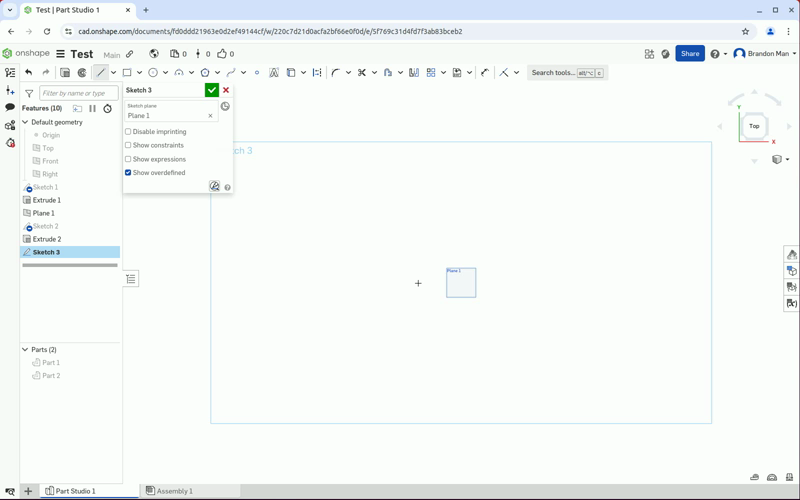
click(418, 282)
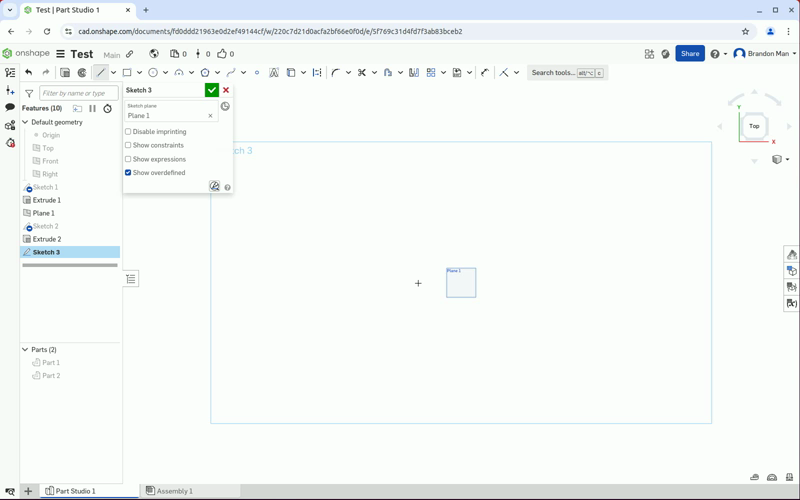
key_up(shift)
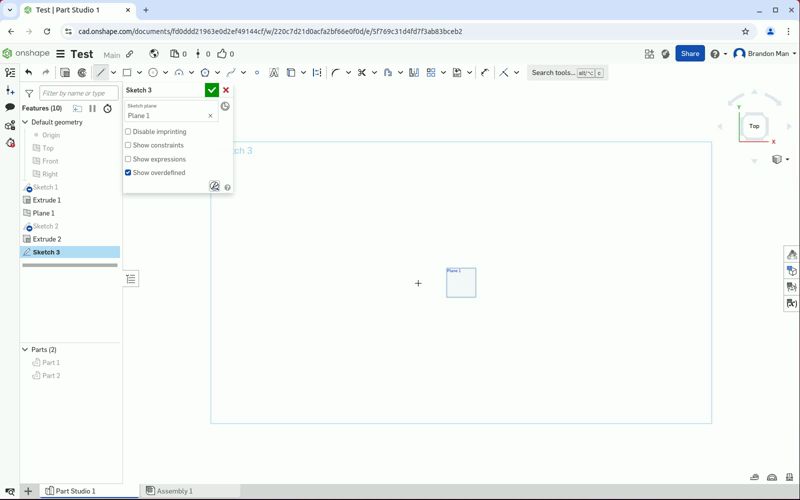
key_down(shift)
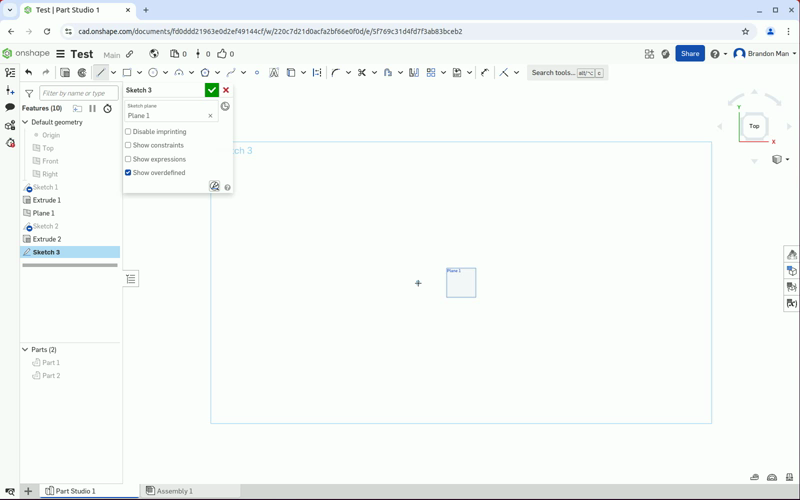
mouse_move(448, 282)
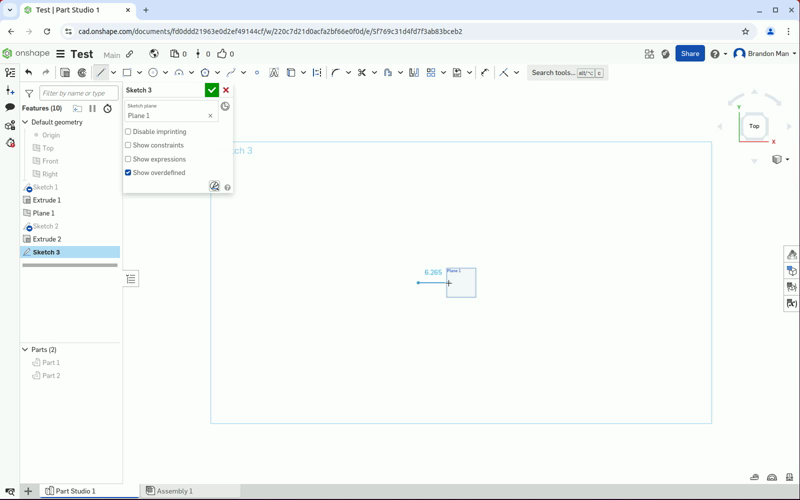
mouse_move(432, 295)
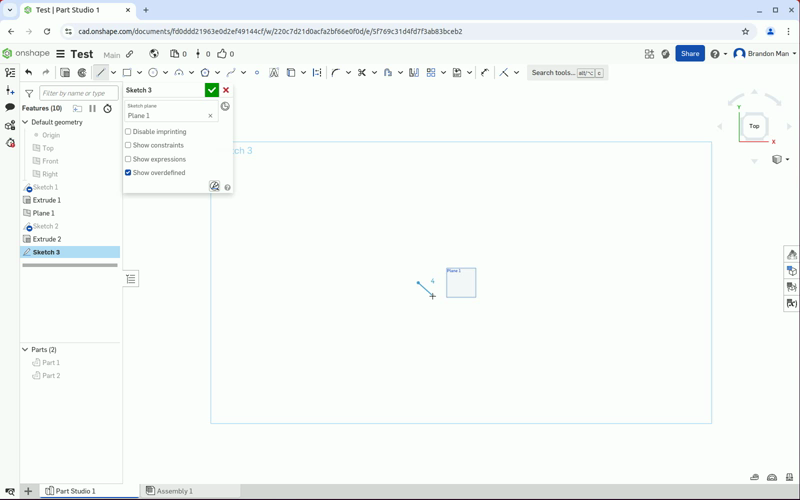
click(432, 295)
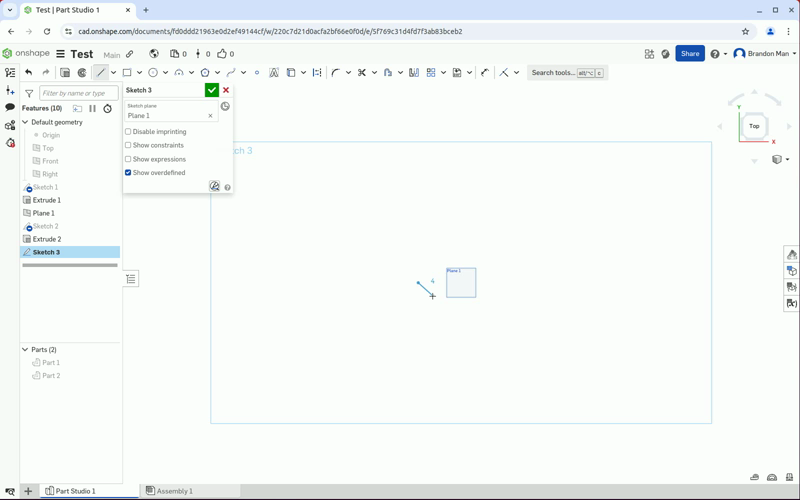
key_up(shift)
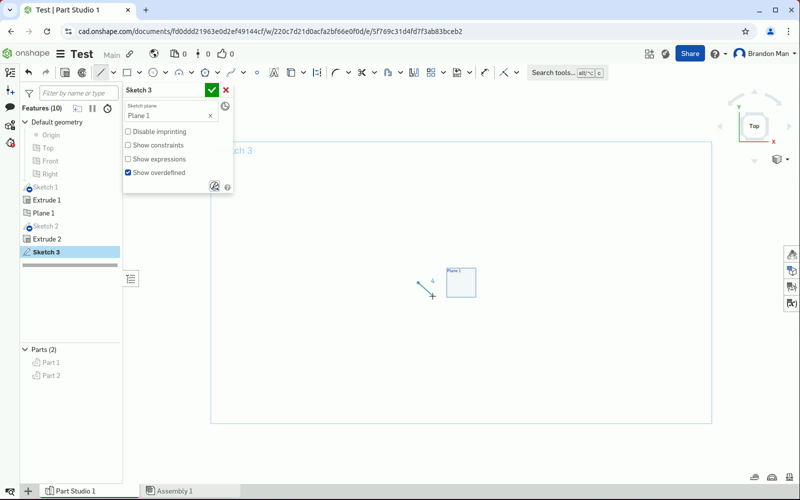
key_down(shift)
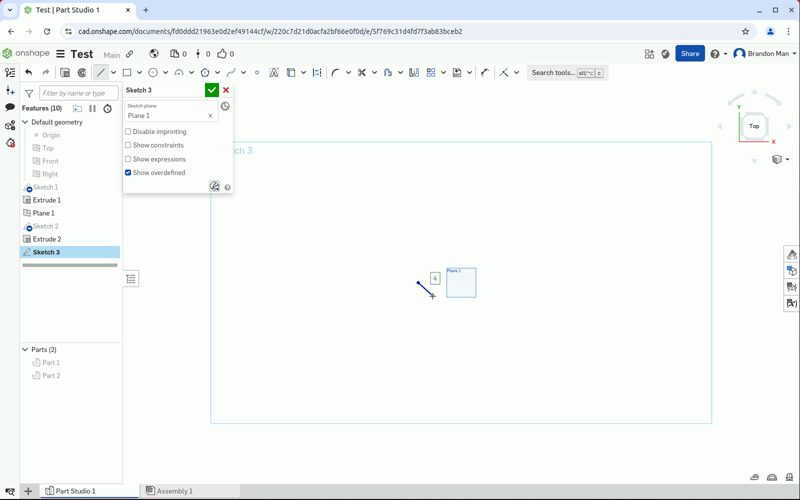
mouse_move(462, 295)
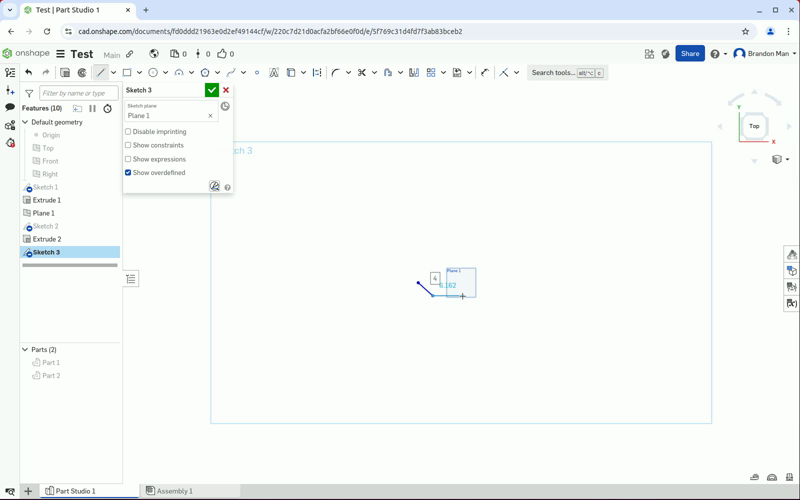
mouse_move(460, 295)
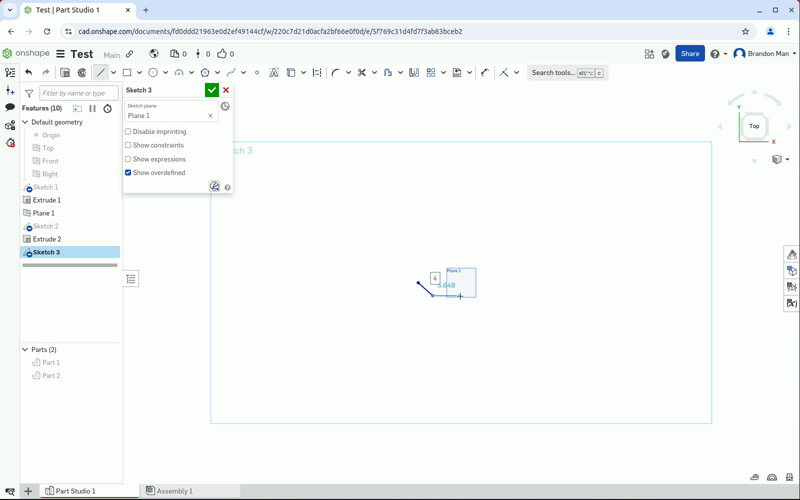
click(460, 295)
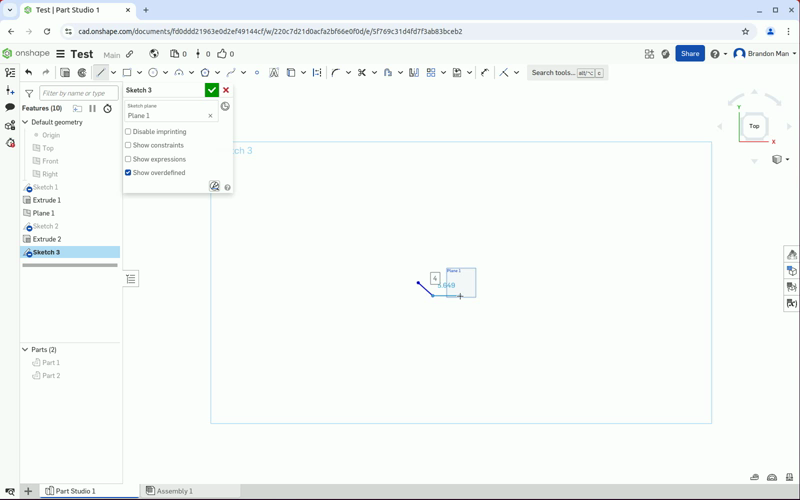
key_up(shift)
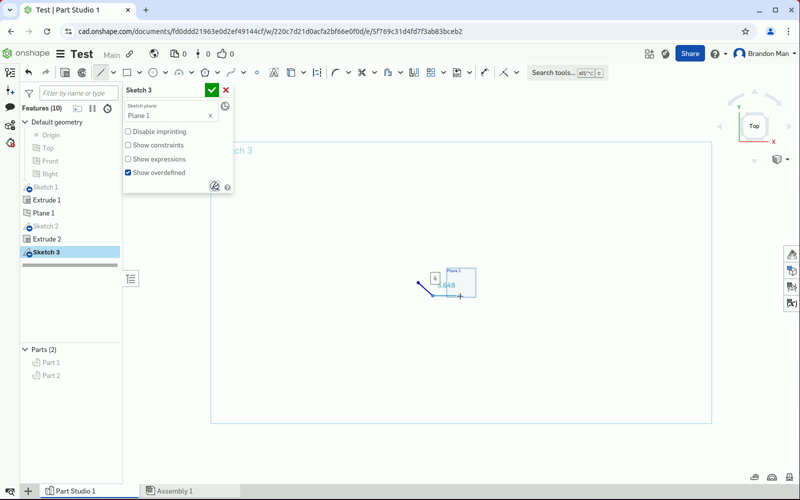
key_down(shift)
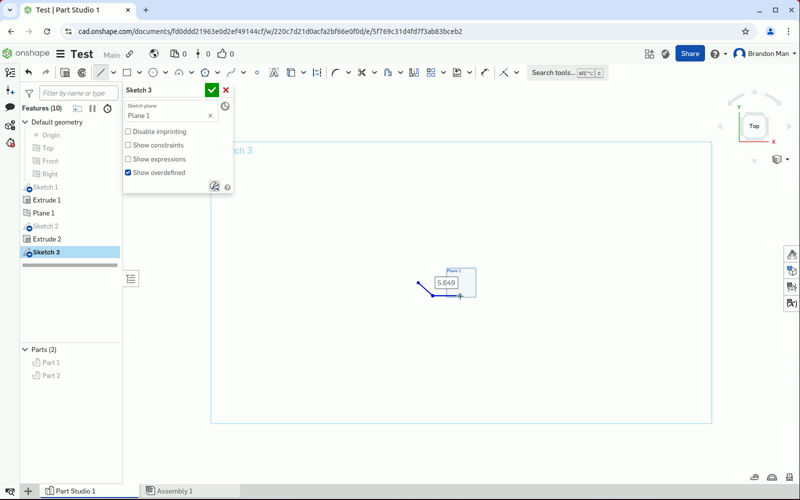
mouse_move(490, 295)
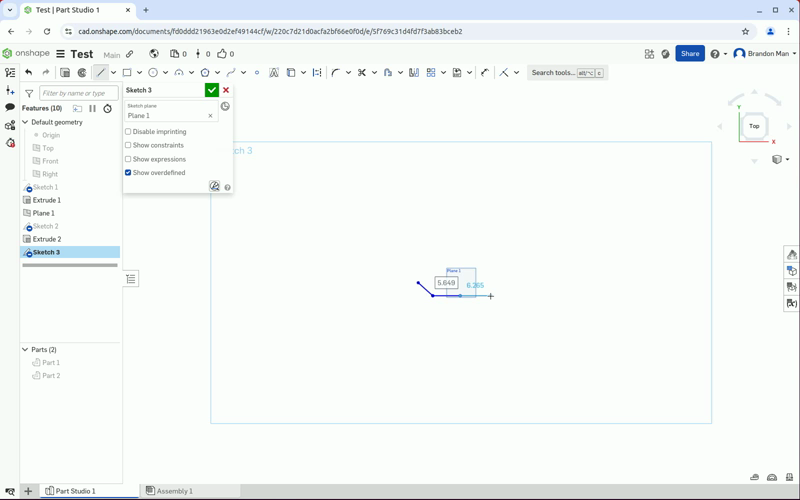
mouse_move(489, 295)
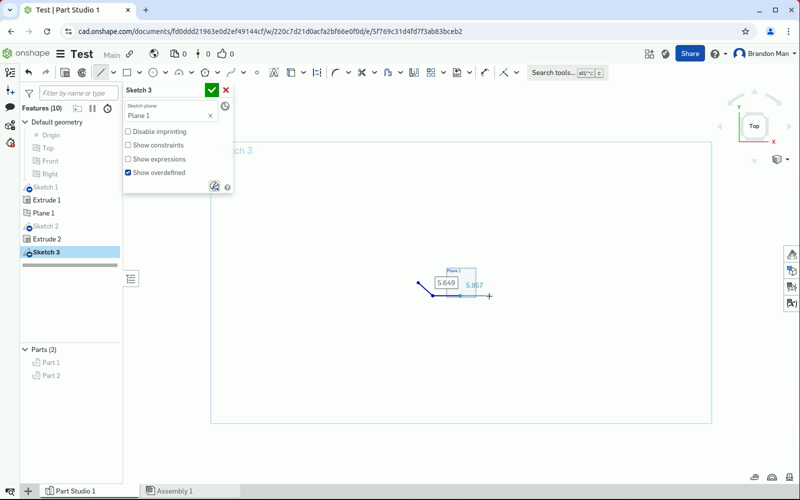
click(489, 295)
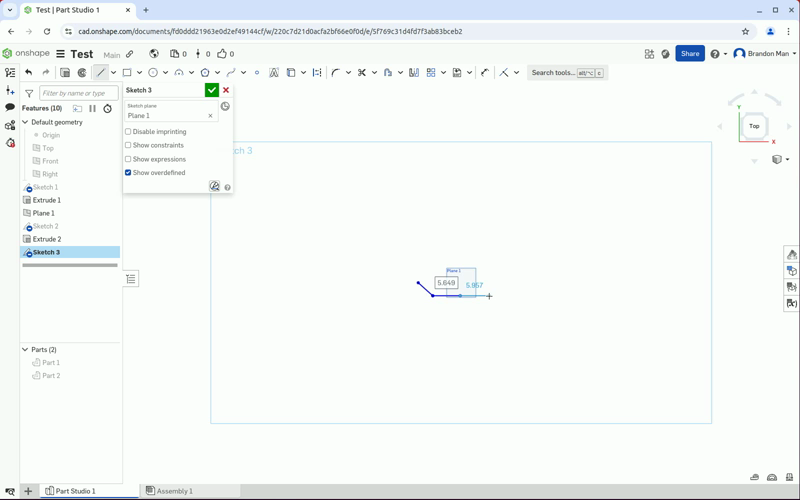
key_up(shift)
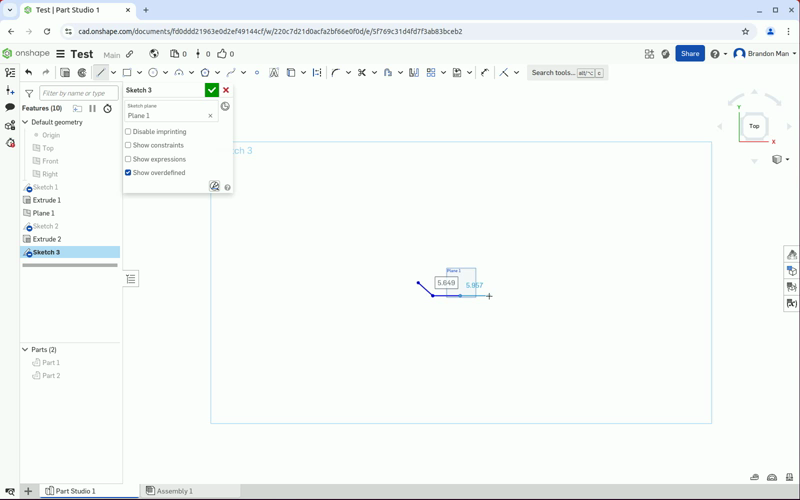
key_down(shift)
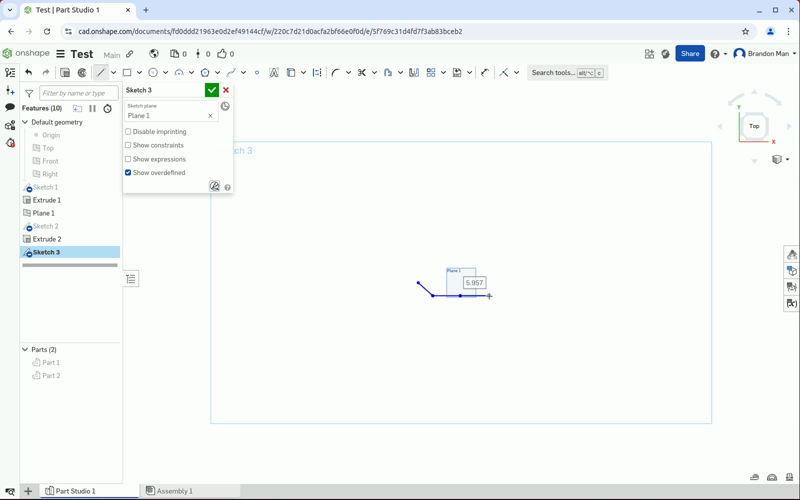
mouse_move(519, 295)
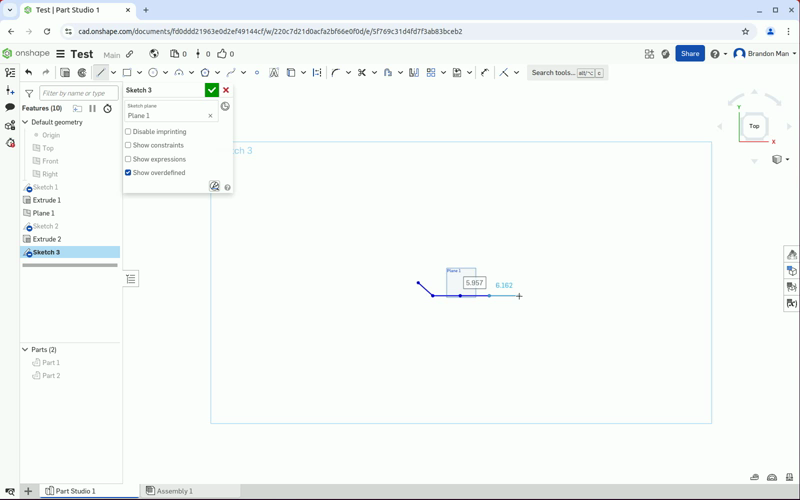
mouse_move(503, 282)
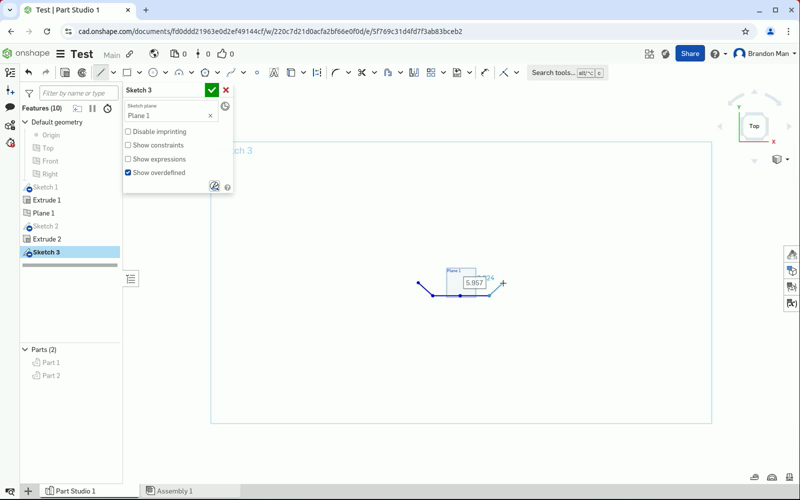
click(503, 282)
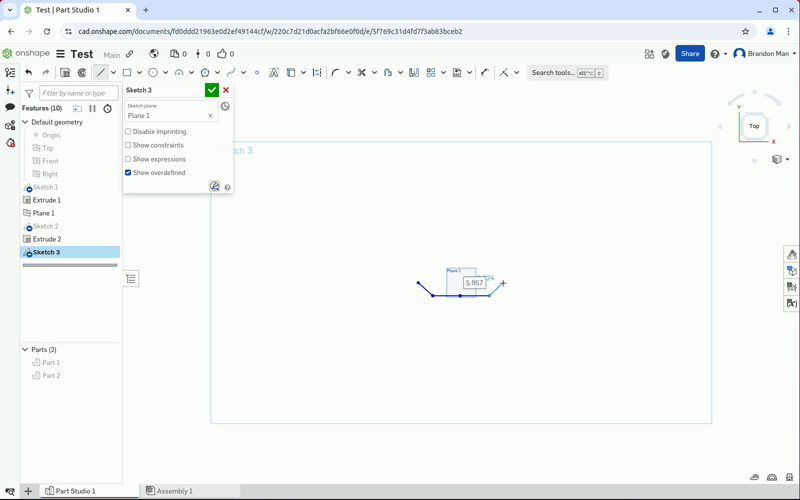
key_up(shift)
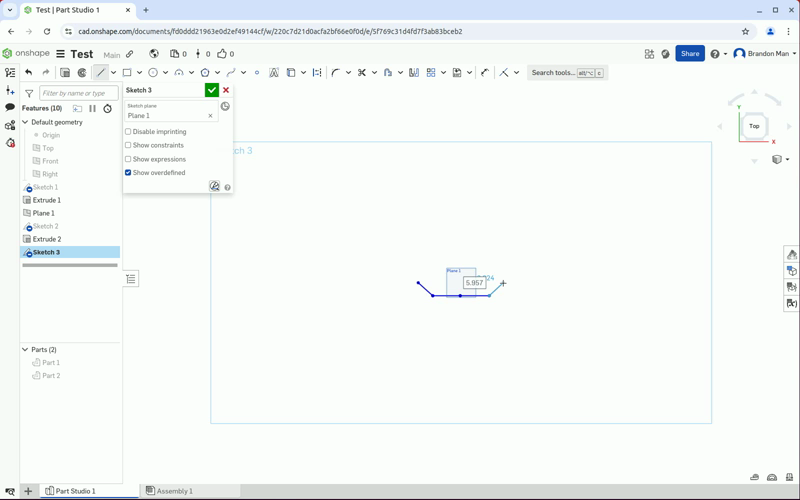
key_down(shift)
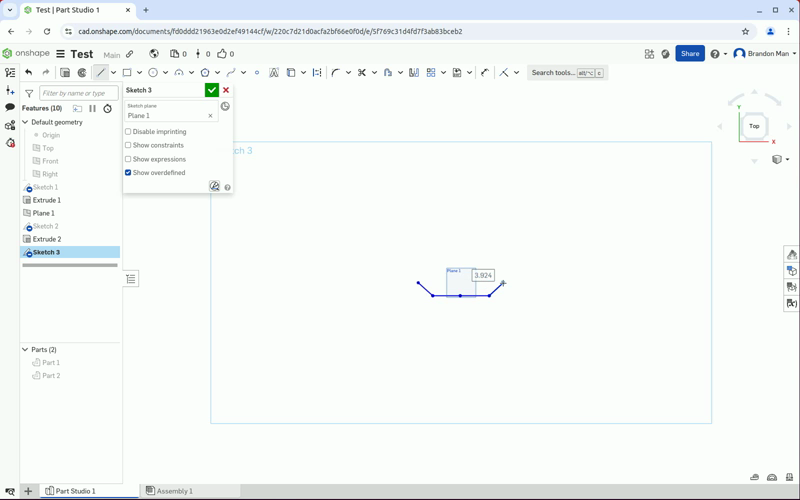
mouse_move(533, 282)
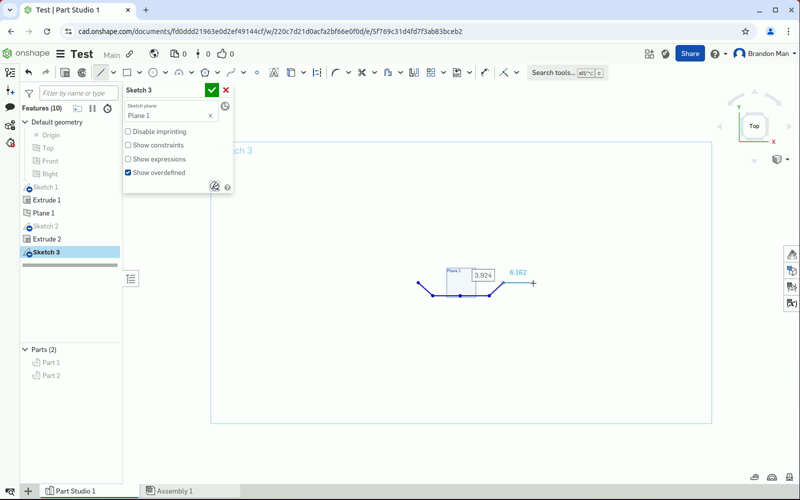
mouse_move(489, 270)
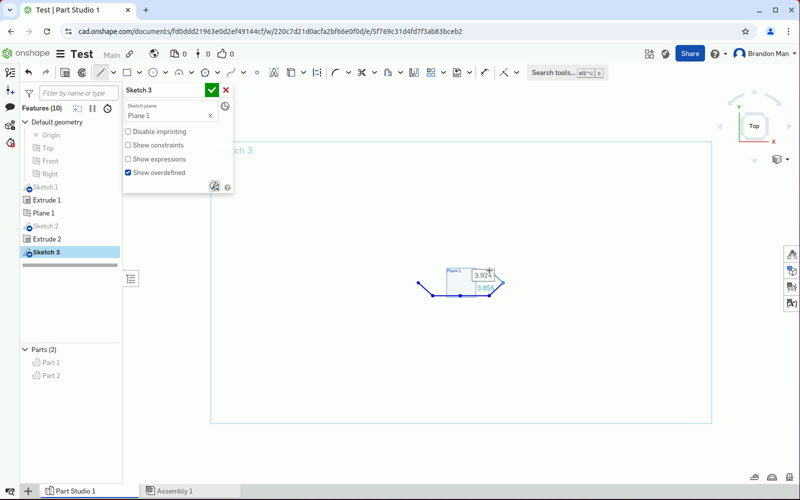
click(489, 270)
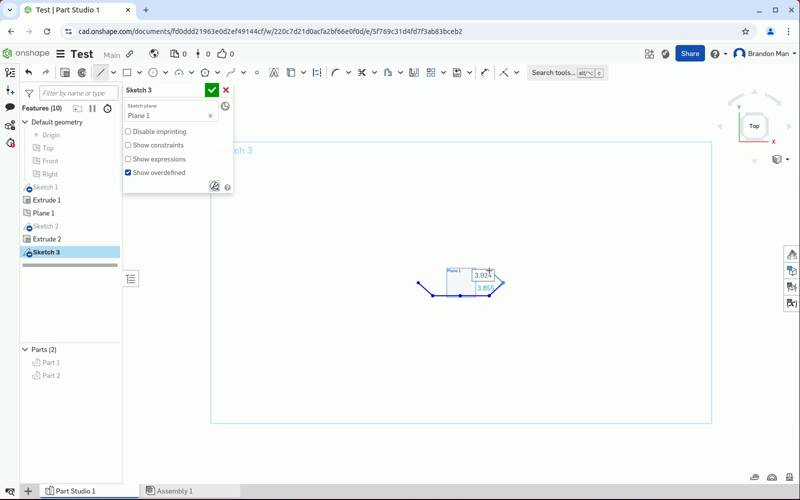
key_up(shift)
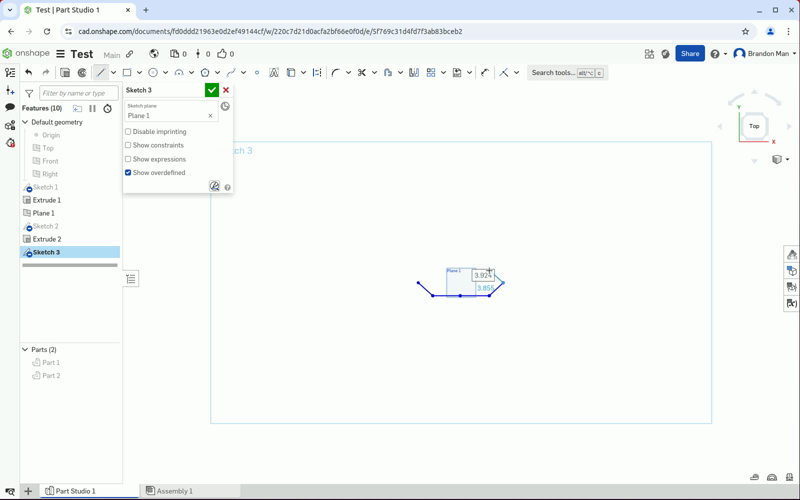
key_down(shift)
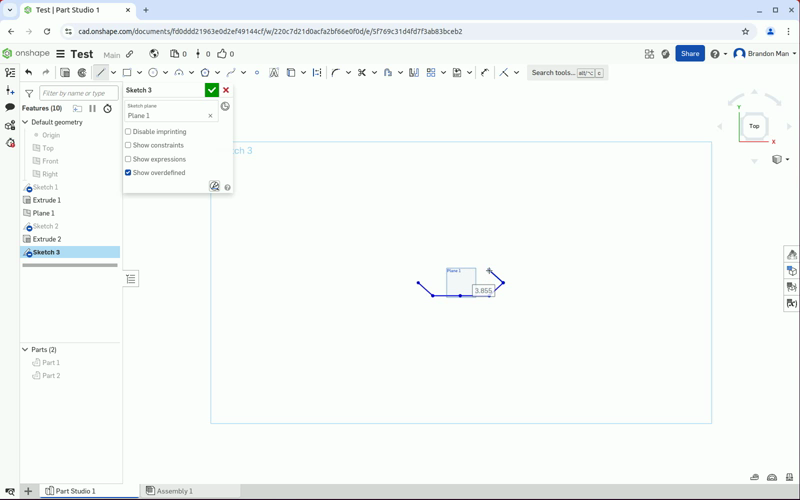
mouse_move(519, 270)
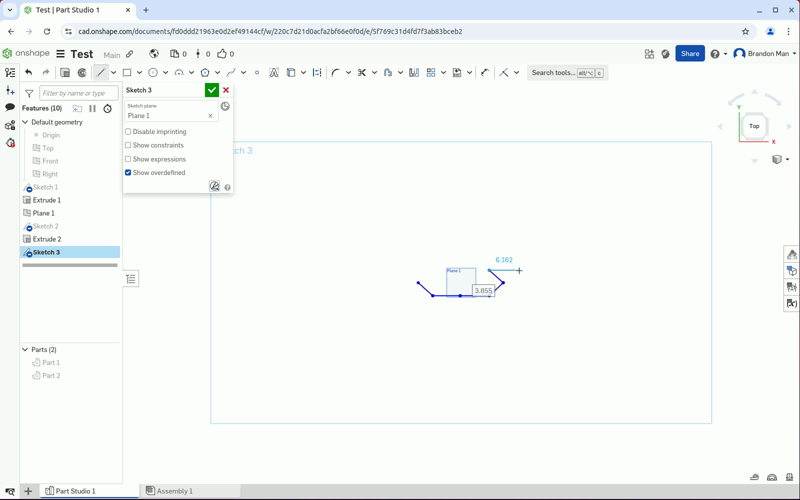
mouse_move(460, 270)
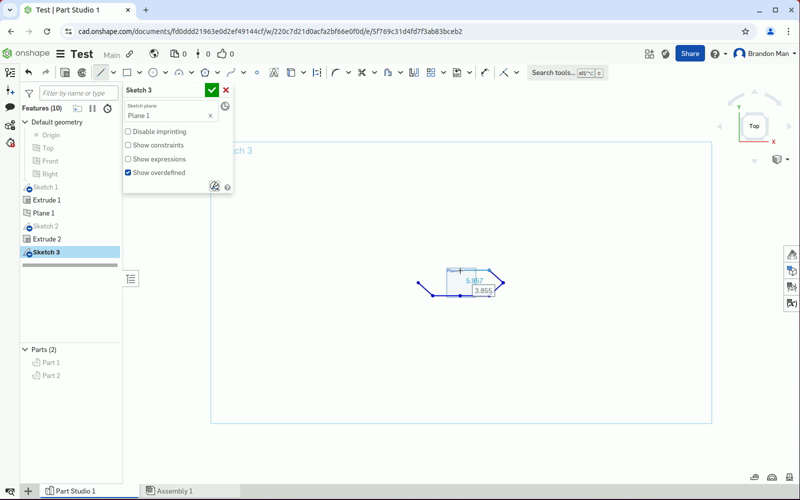
click(460, 270)
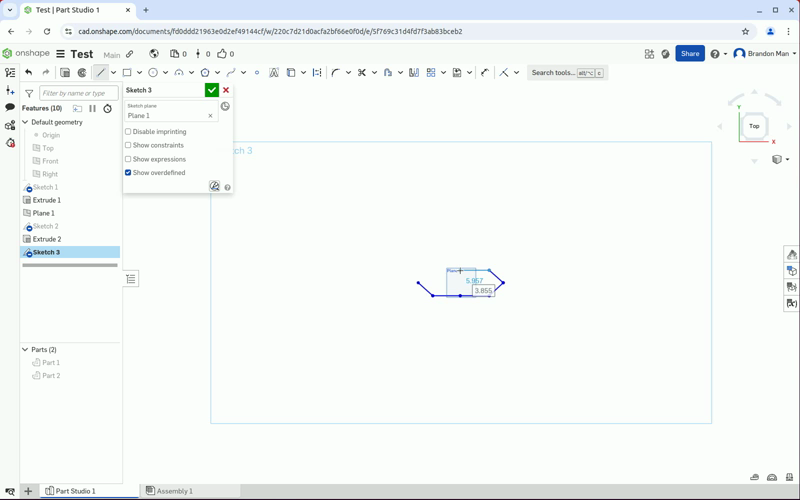
key_up(shift)
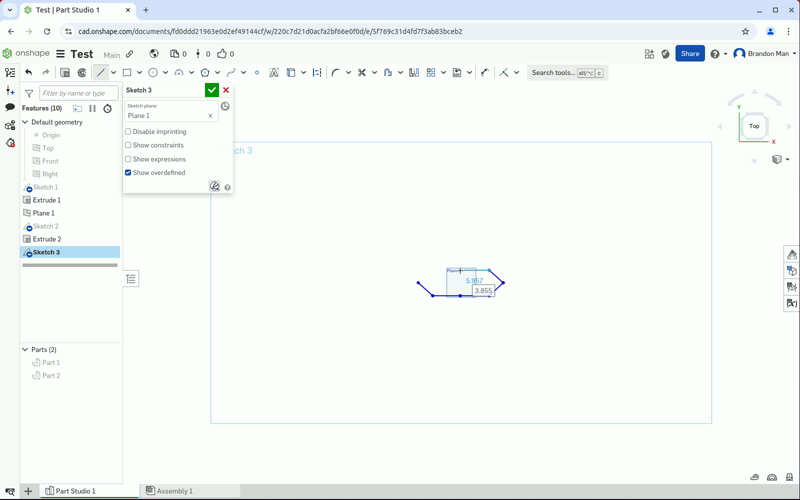
key_down(shift)
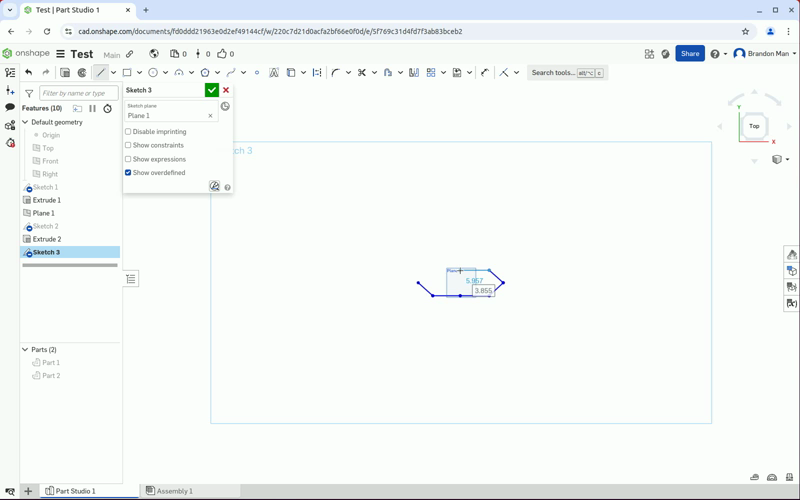
mouse_move(490, 270)
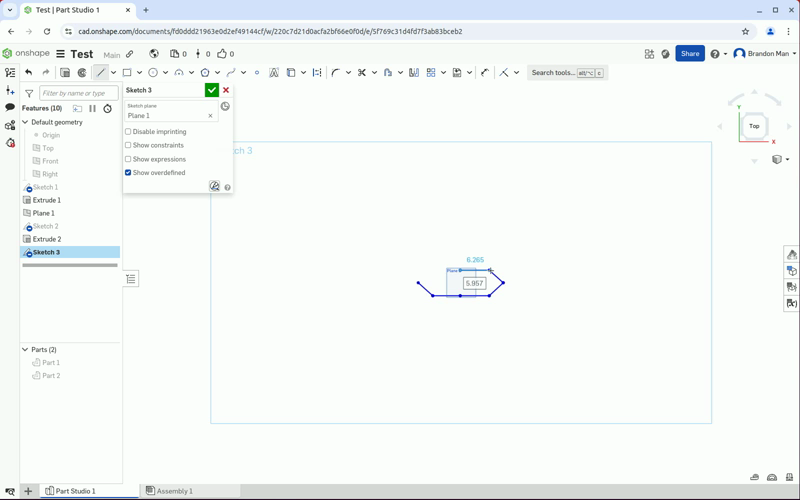
mouse_move(432, 270)
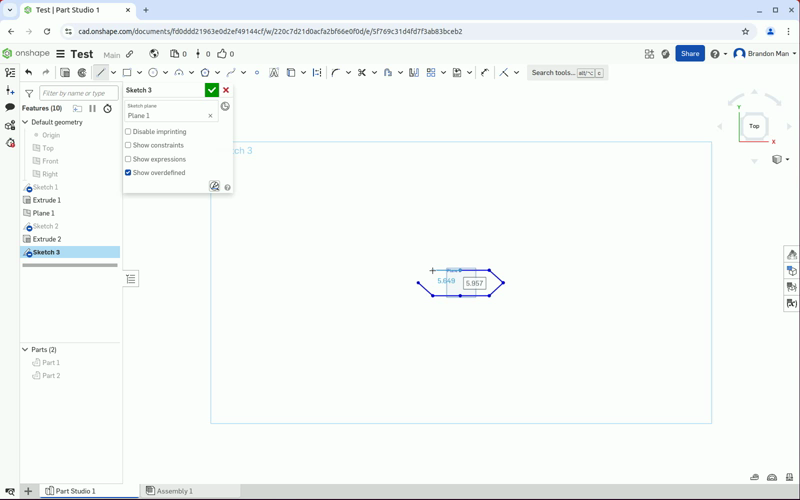
click(432, 270)
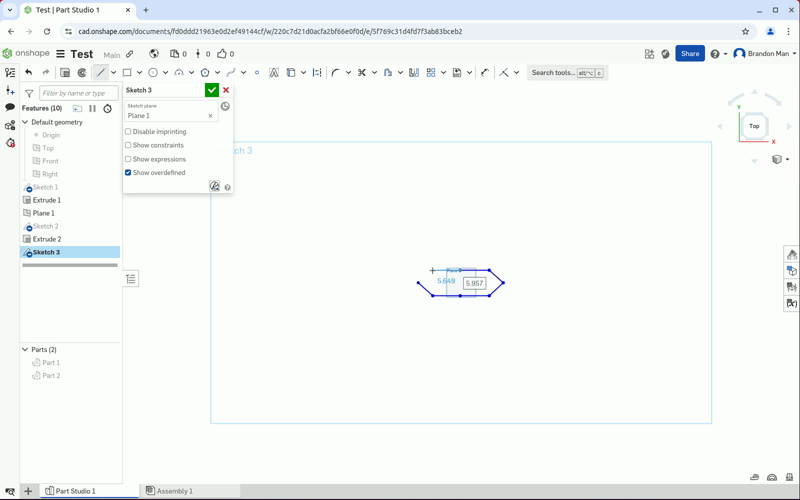
key_up(shift)
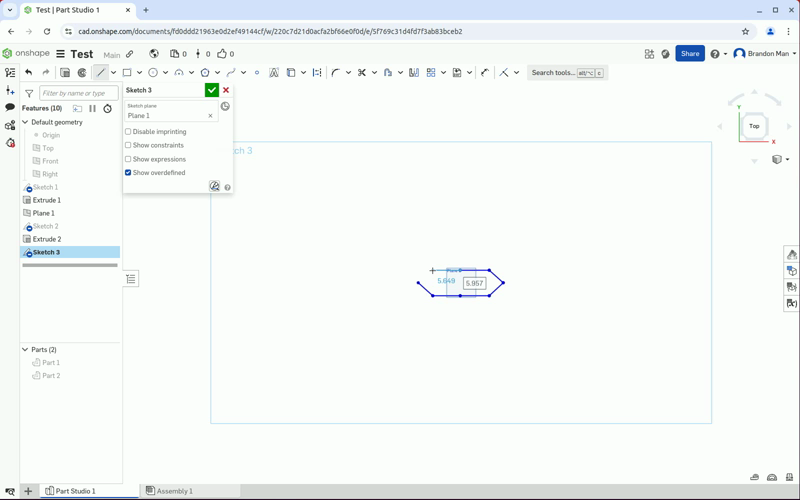
mouse_move(462, 270)
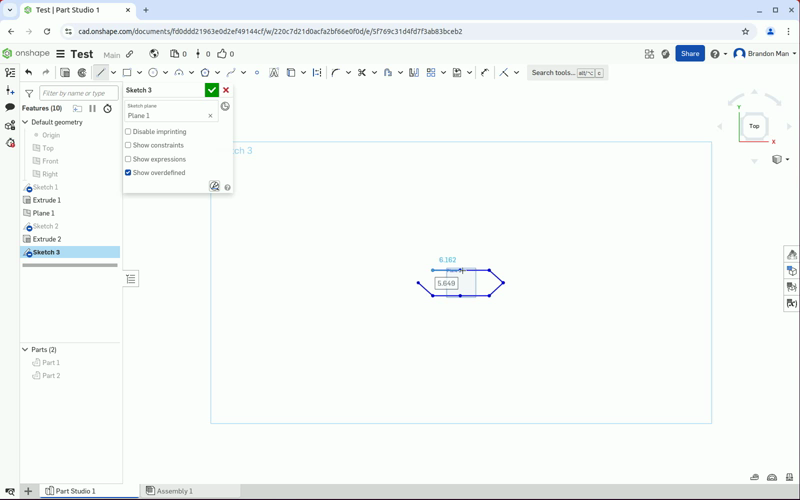
key_down(shift)
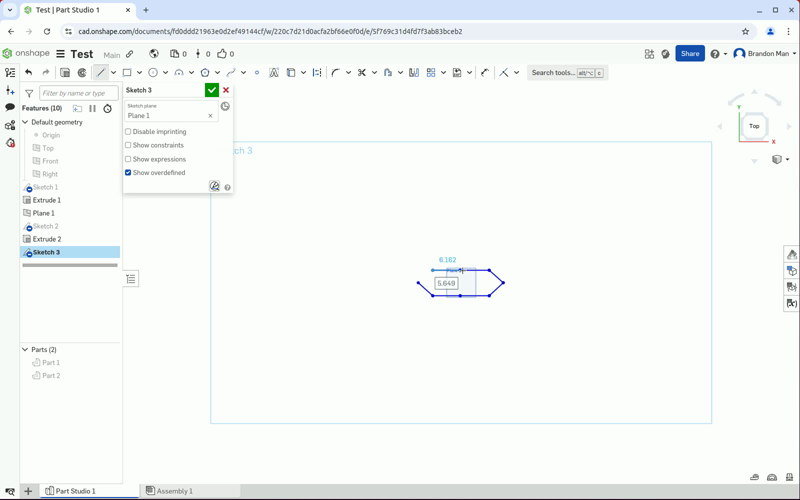
mouse_move(418, 282)
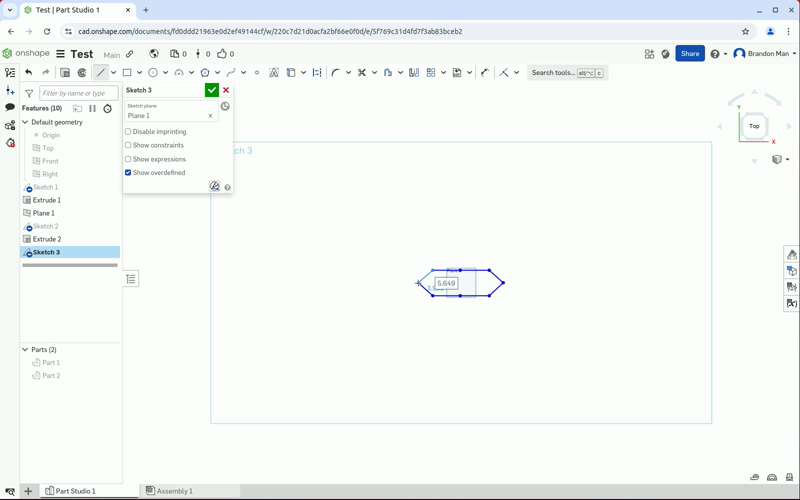
key_up(shift)
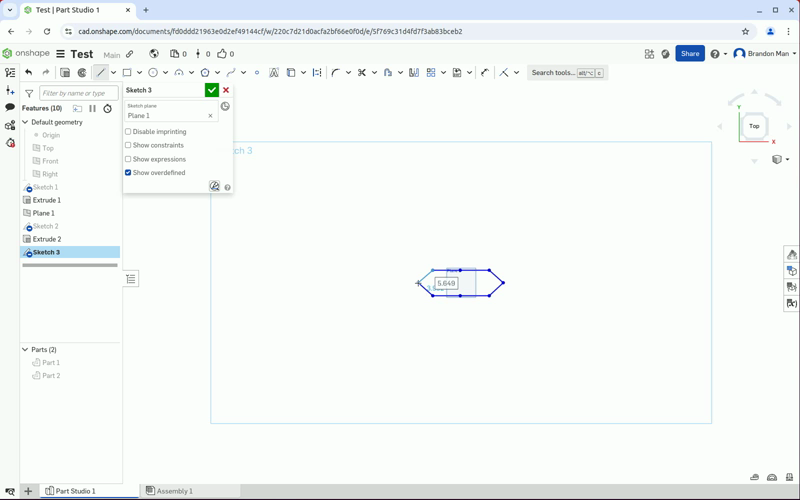
click(418, 282)
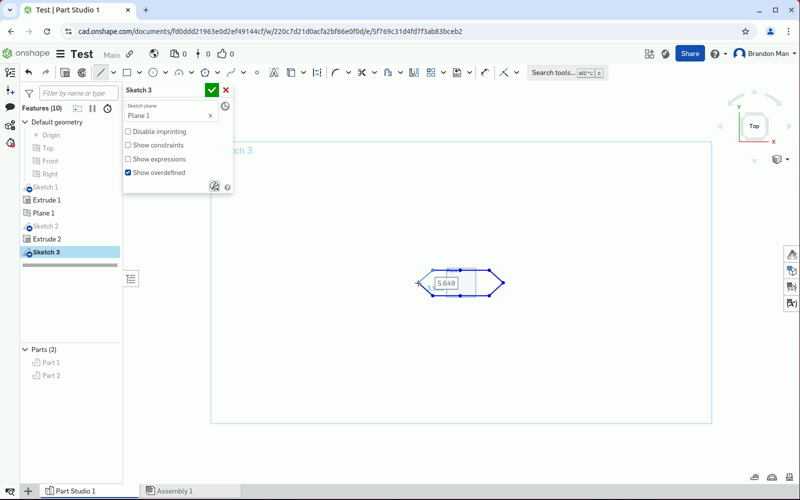
key(esc)
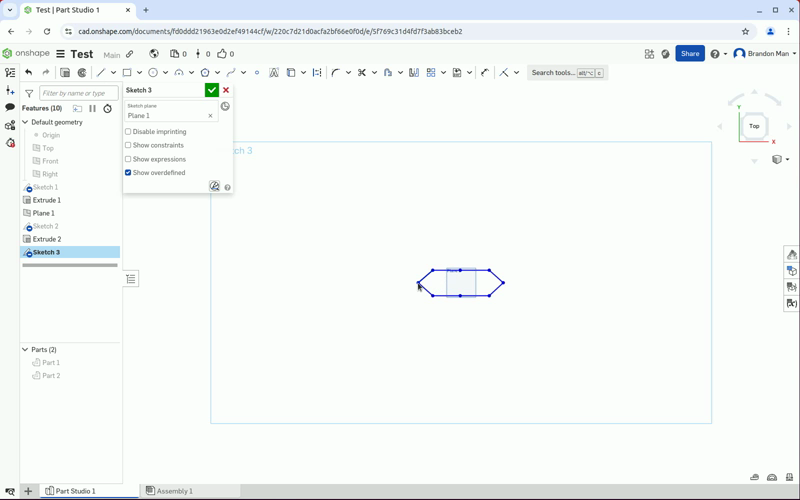
mouse_move(427, 278)
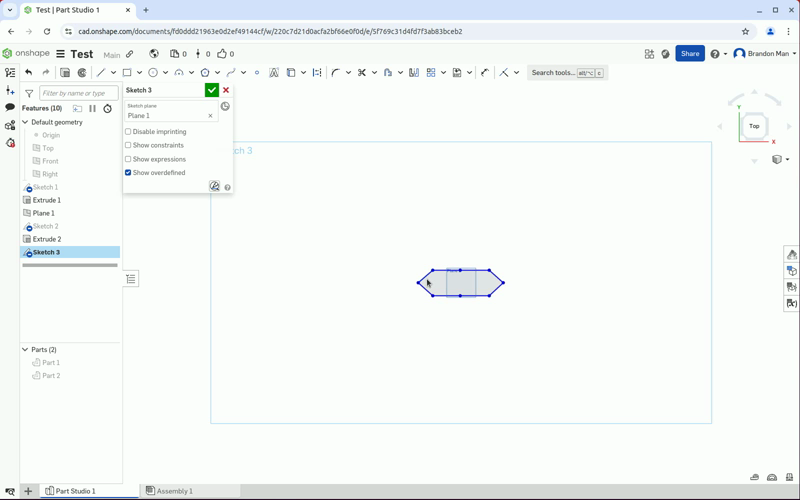
scroll(6)
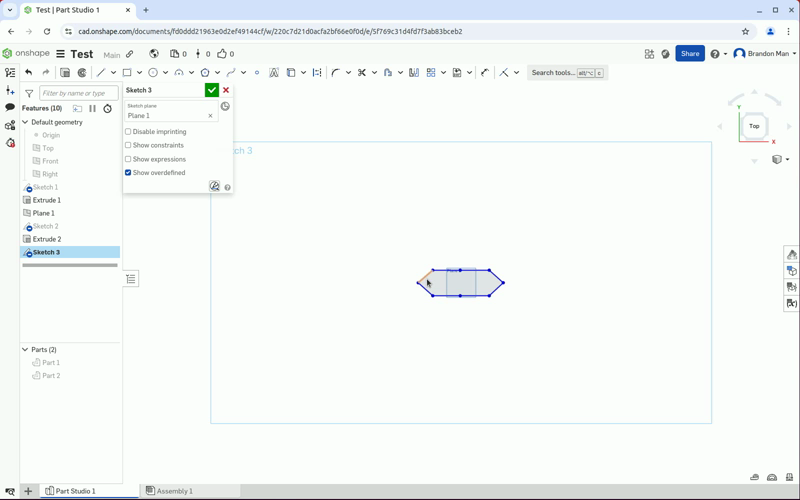
scroll(6)
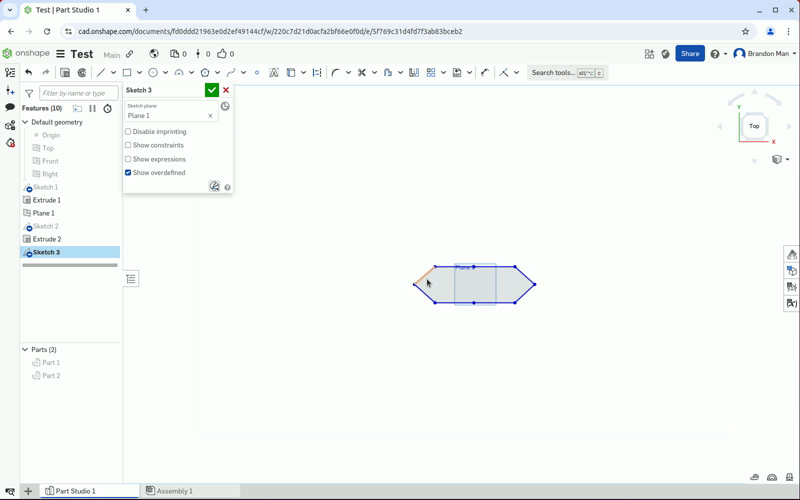
scroll(6)
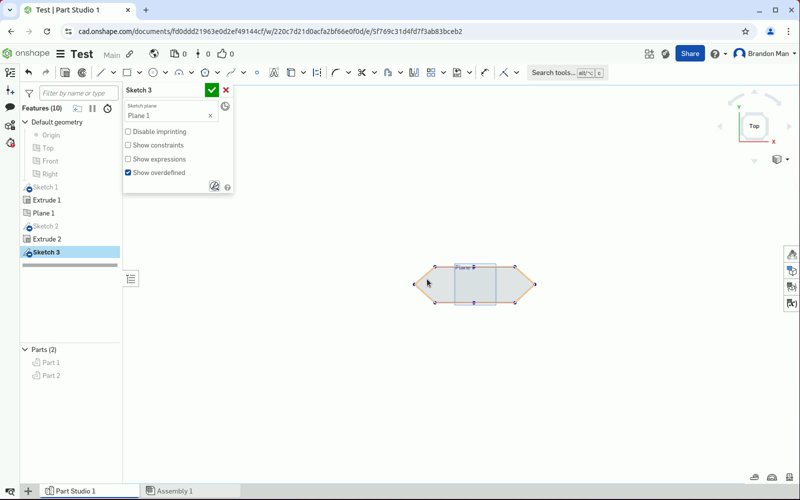
scroll(6)
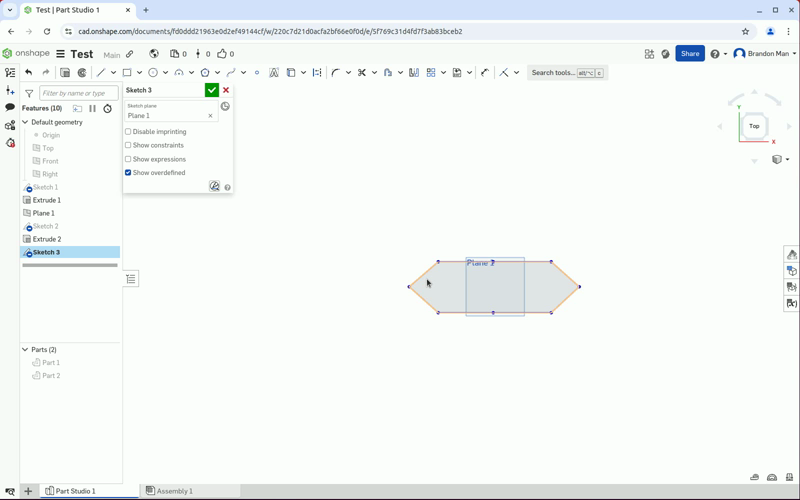
scroll(6)
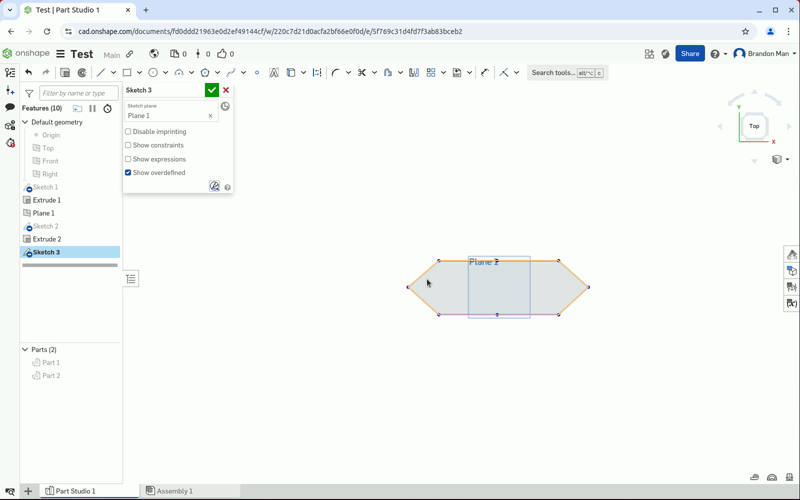
scroll(6)
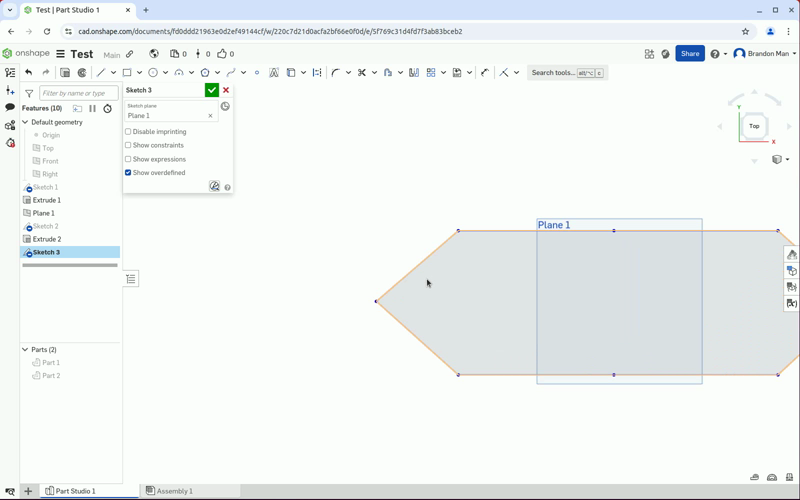
scroll(6)
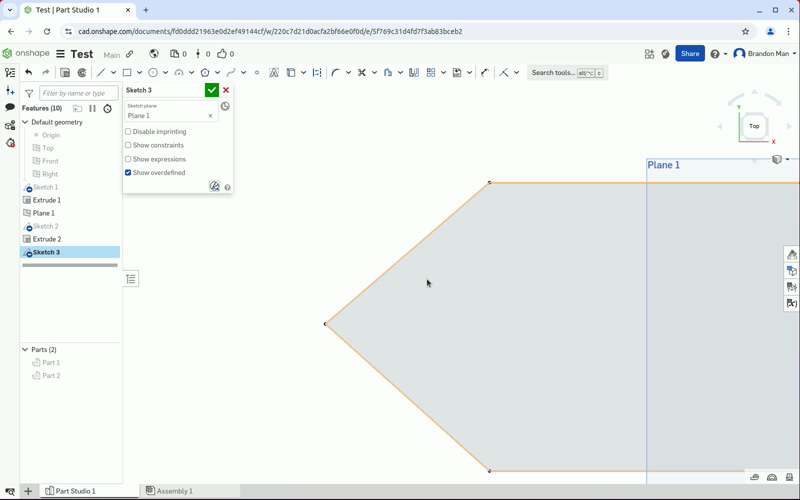
click(427, 278)
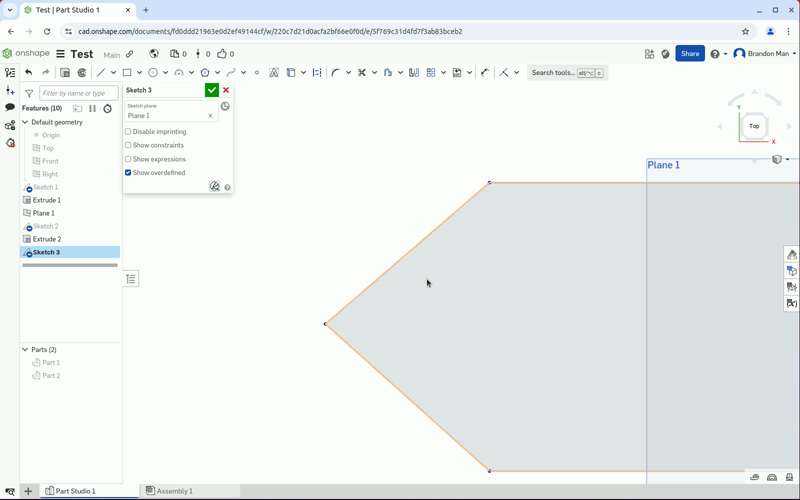
scroll(-6)
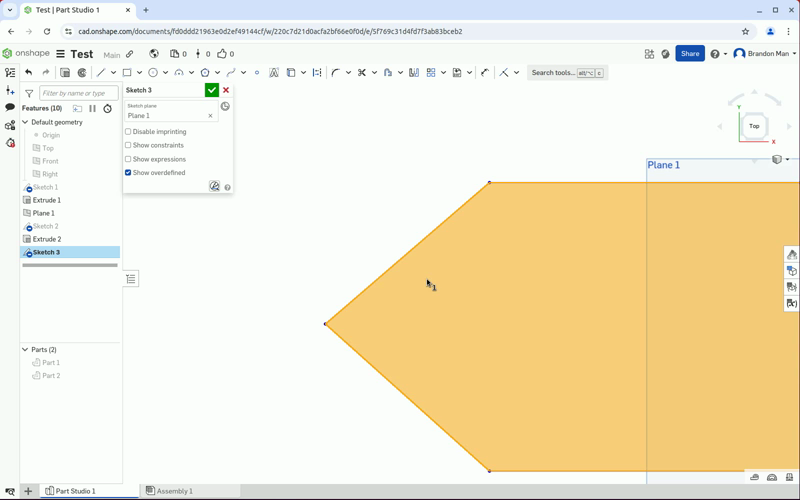
scroll(-6)
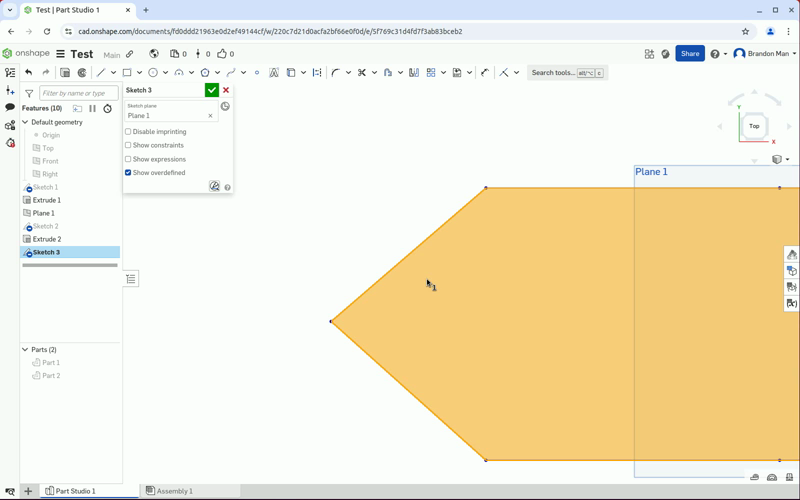
scroll(-6)
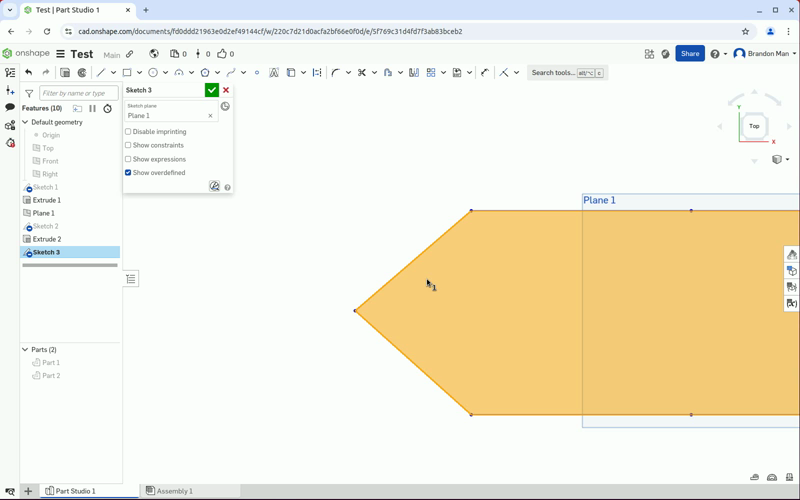
scroll(-6)
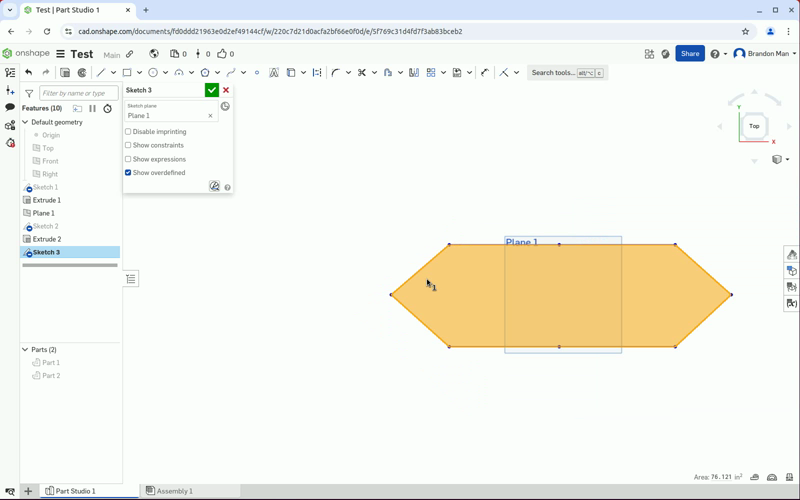
scroll(-6)
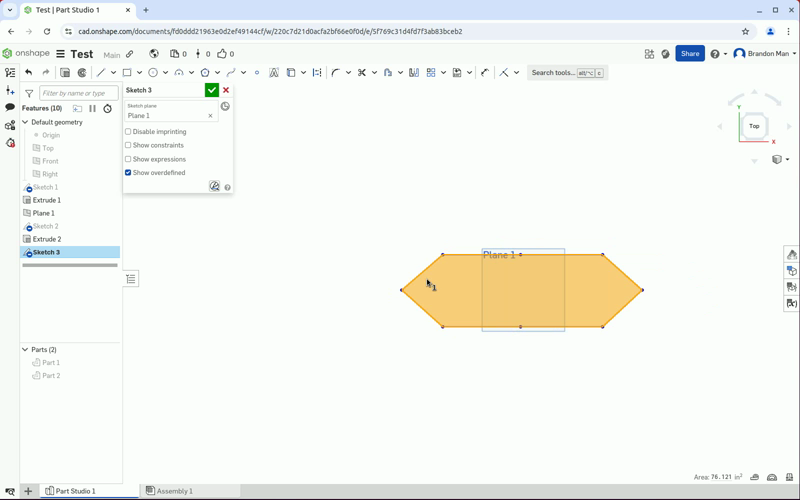
scroll(-6)
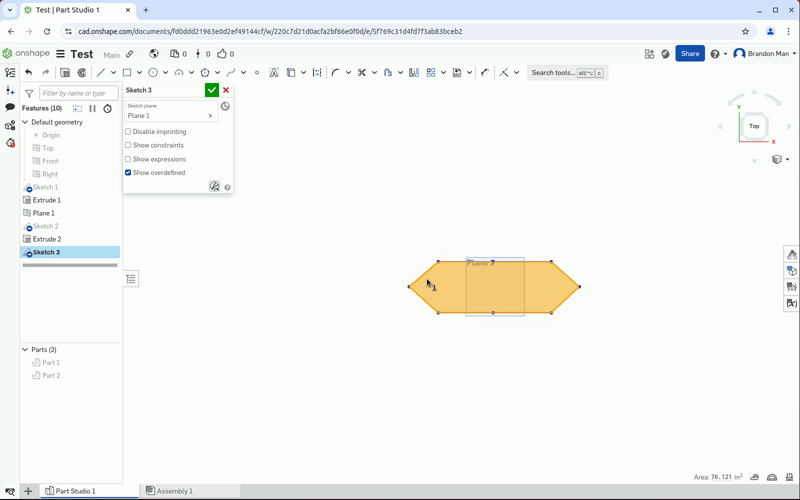
scroll(-6)
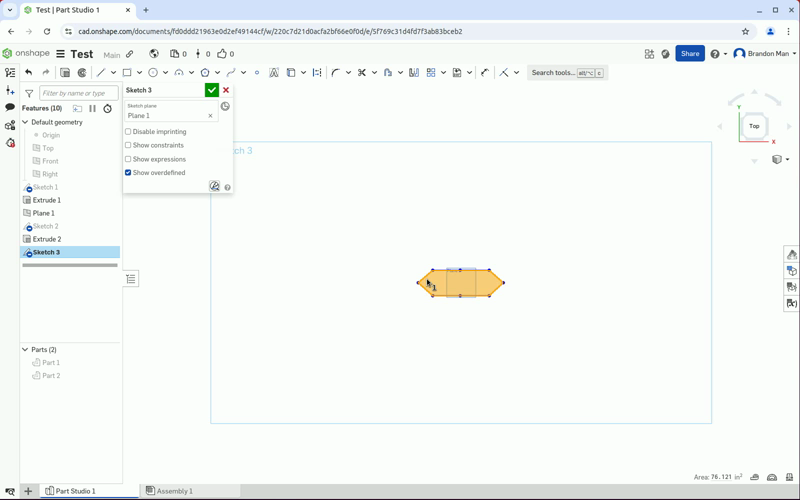
mouse_move(73, 352)
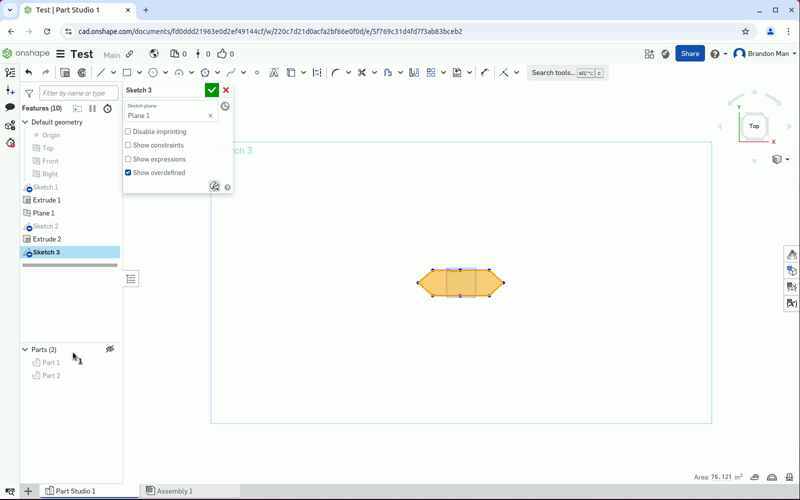
key(shift+y)
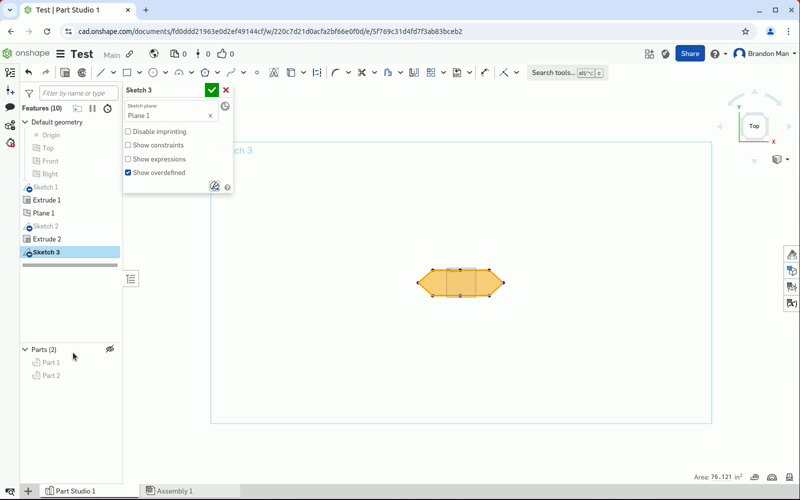
key(shift+e)
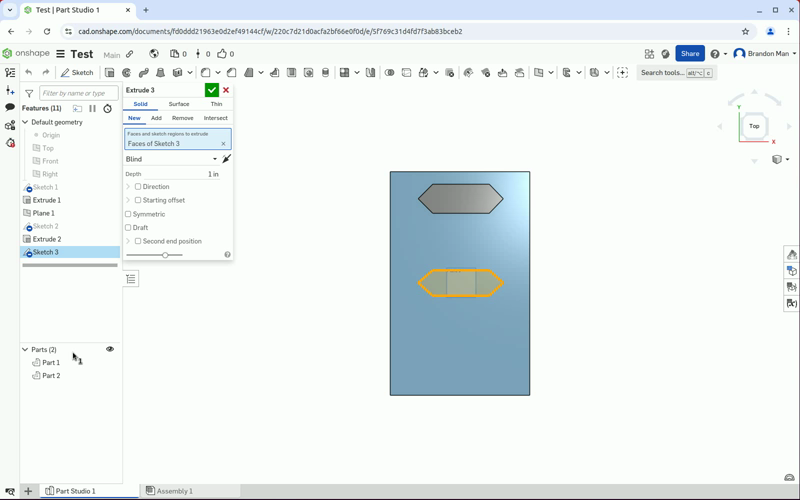
mouse_move(143, 106)
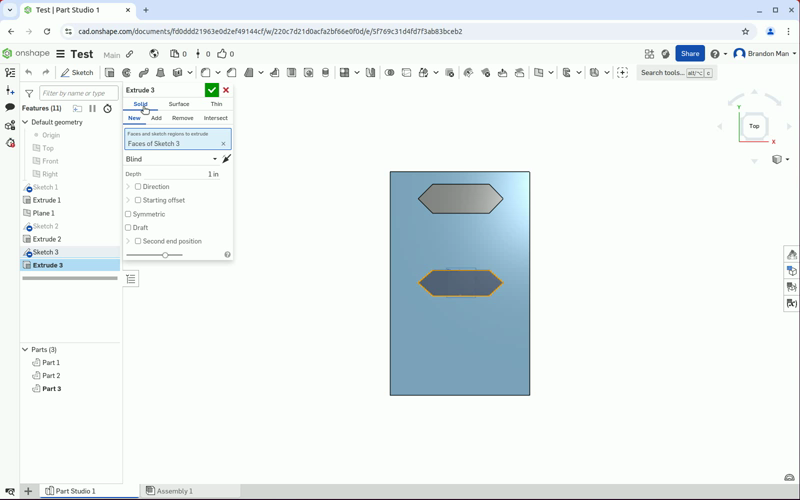
click(143, 106)
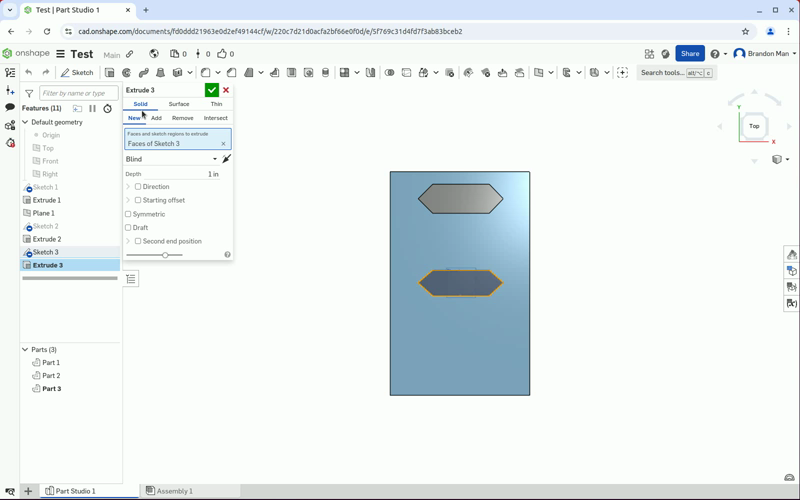
mouse_move(137, 120)
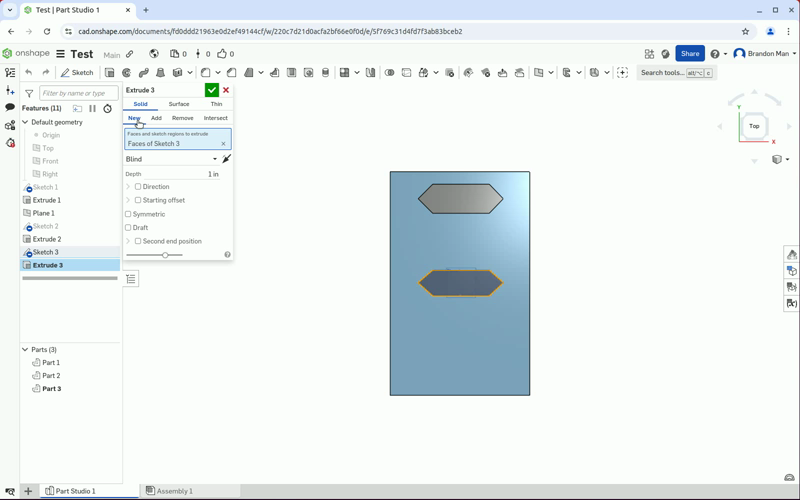
click(137, 120)
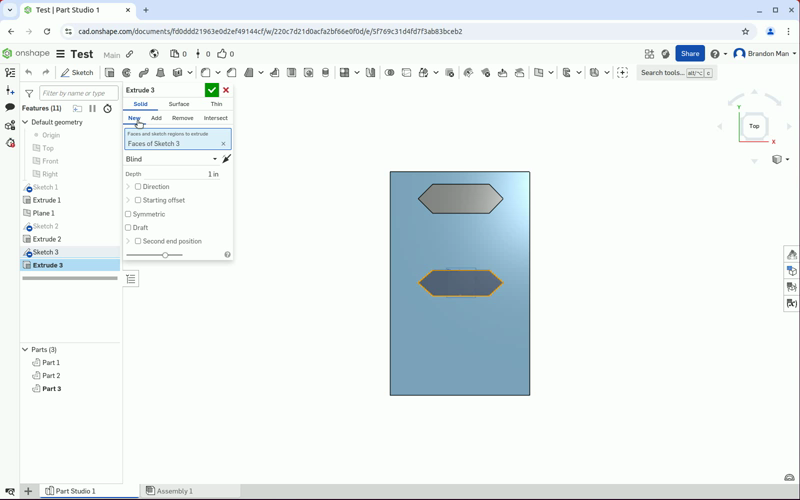
key(tab, 4)
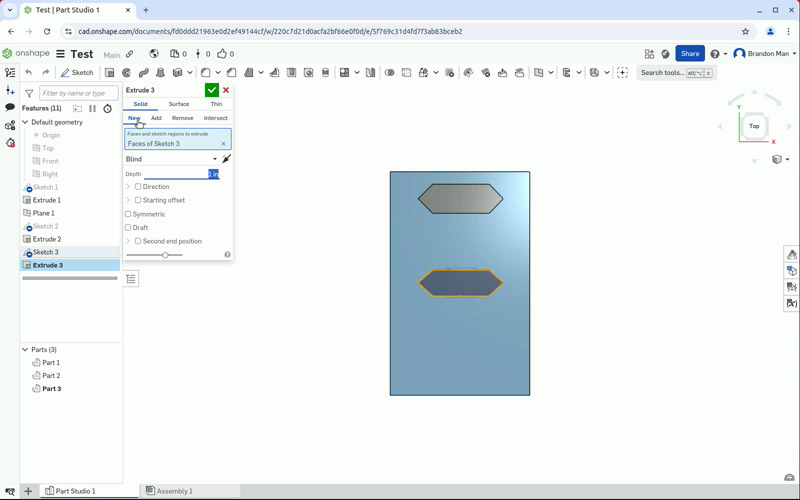
text(5.777)
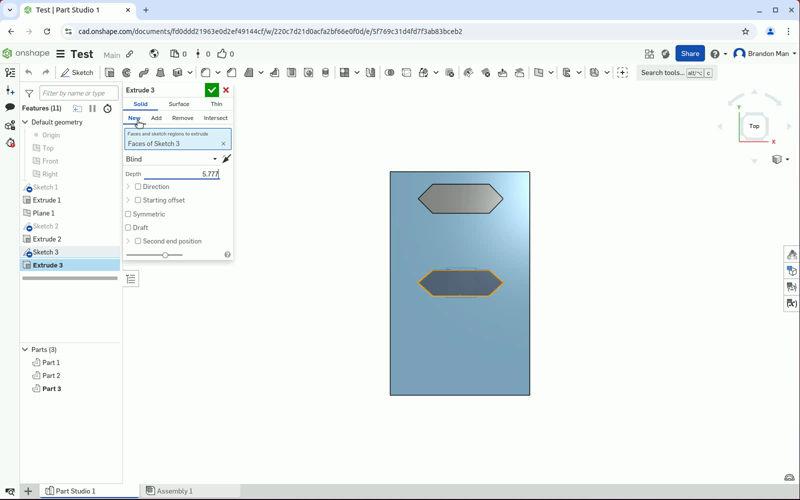
key(enter)
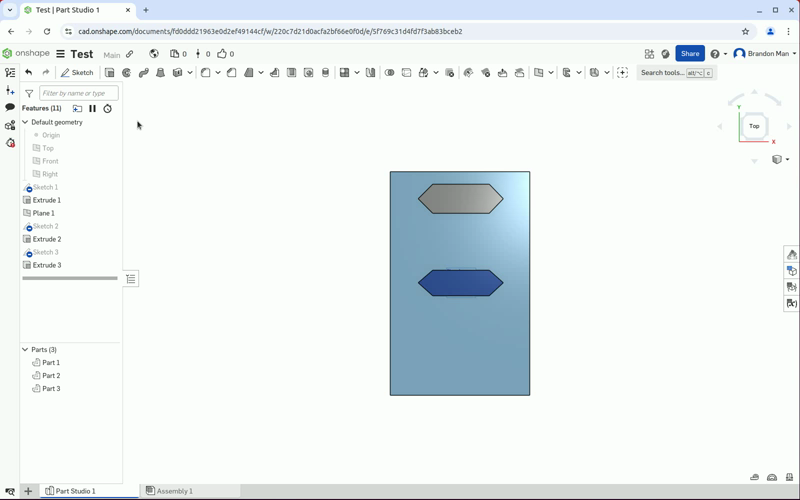
key(shift+h)
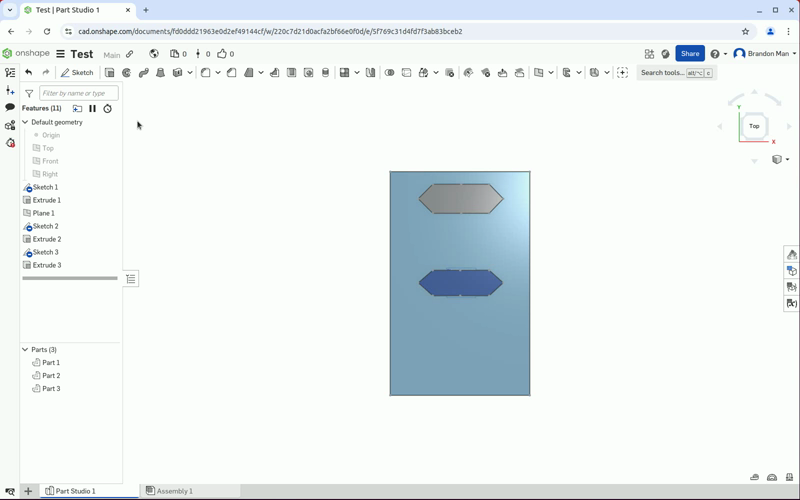
key(shift+h)
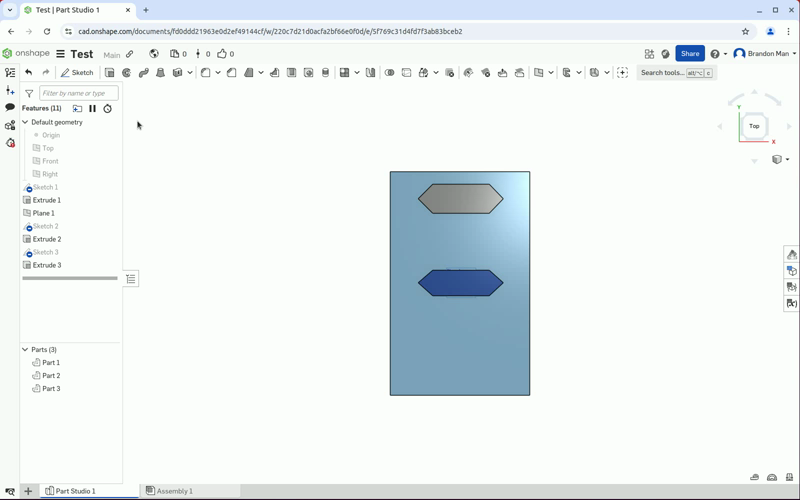
mouse_move(73, 189)
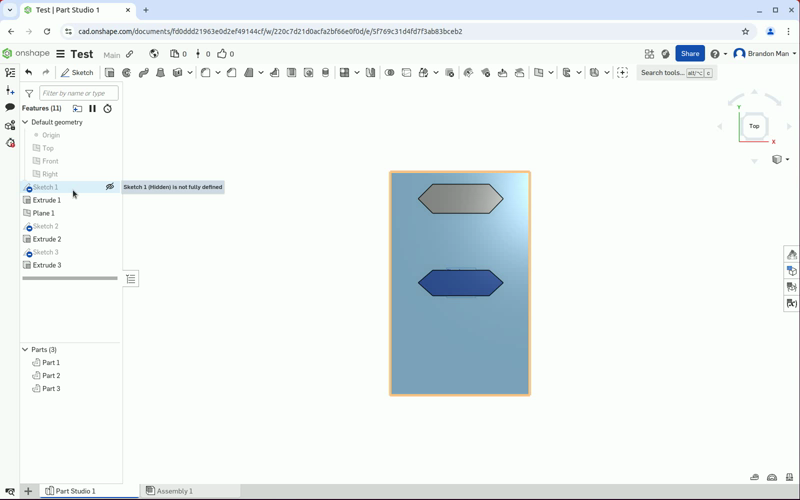
click(73, 189)
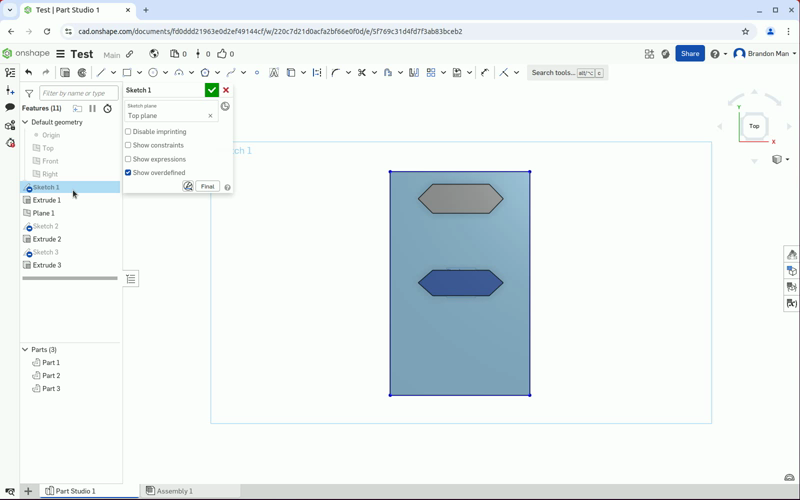
mouse_move(229, 92)
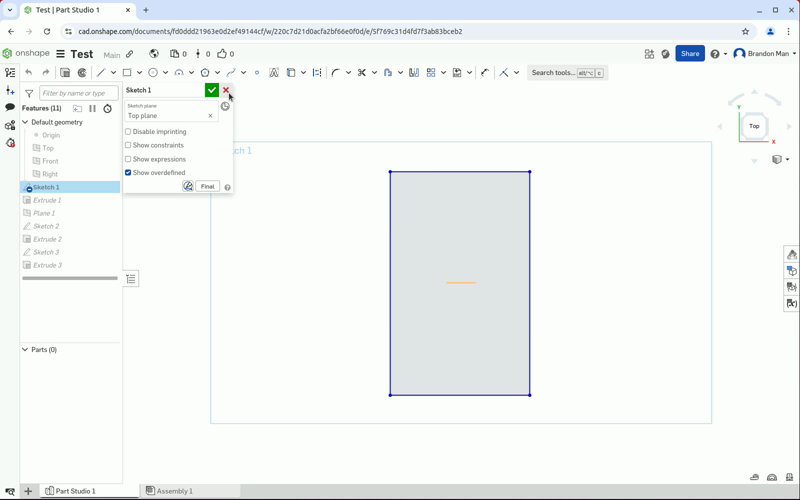
click(229, 92)
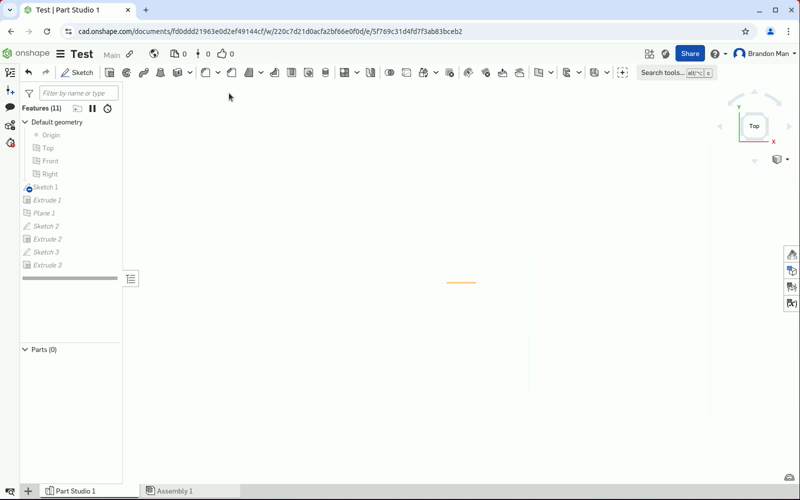
key(shift+s)
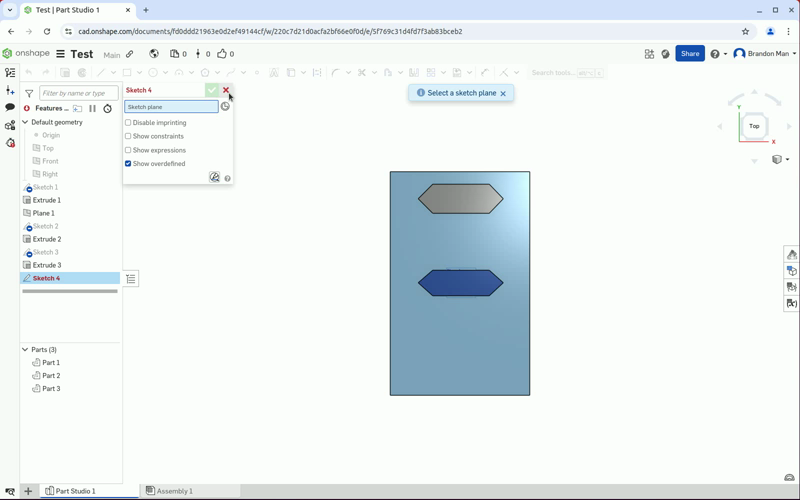
mouse_move(73, 215)
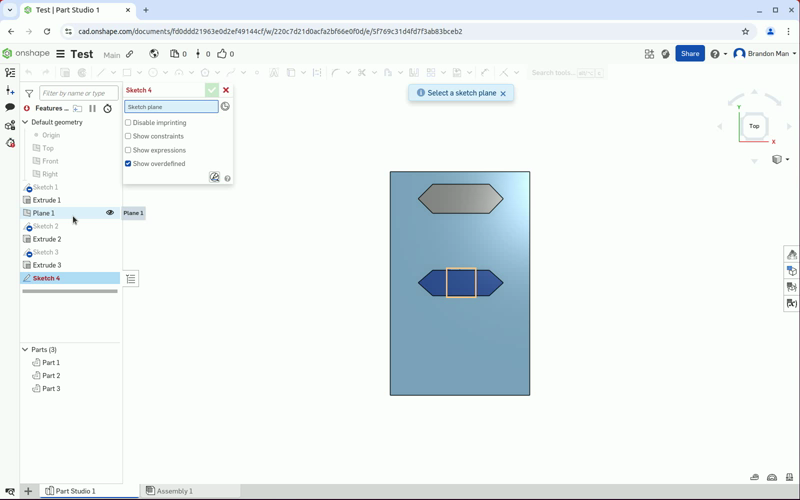
click(73, 215)
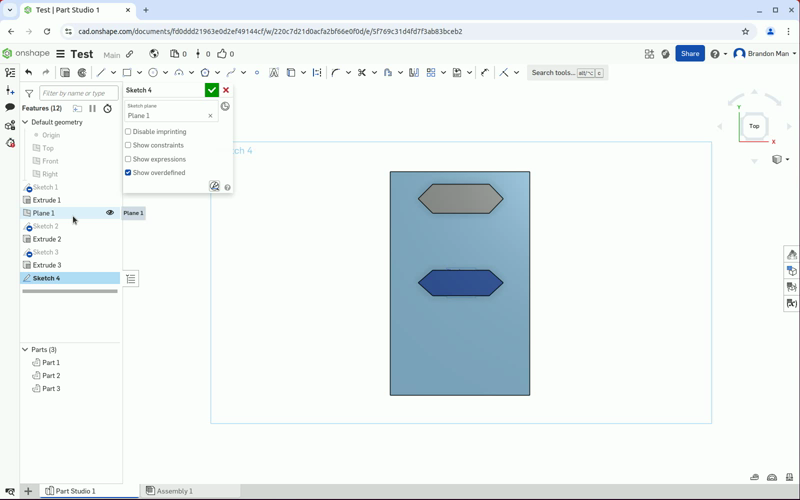
mouse_move(73, 352)
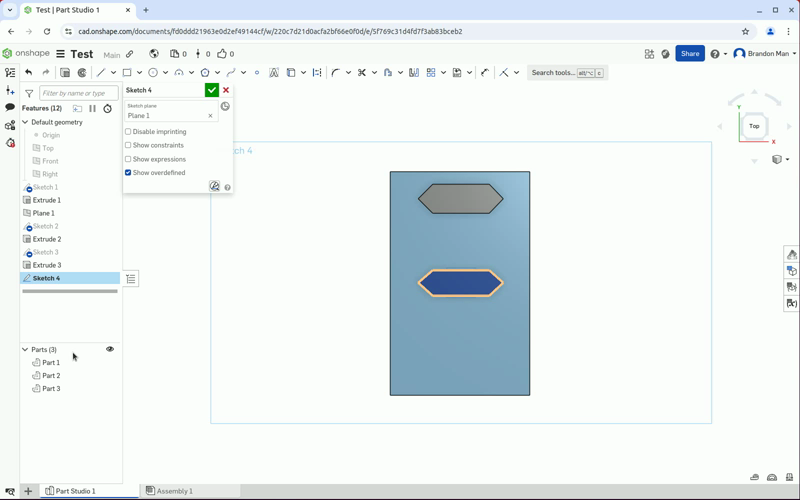
key(y)
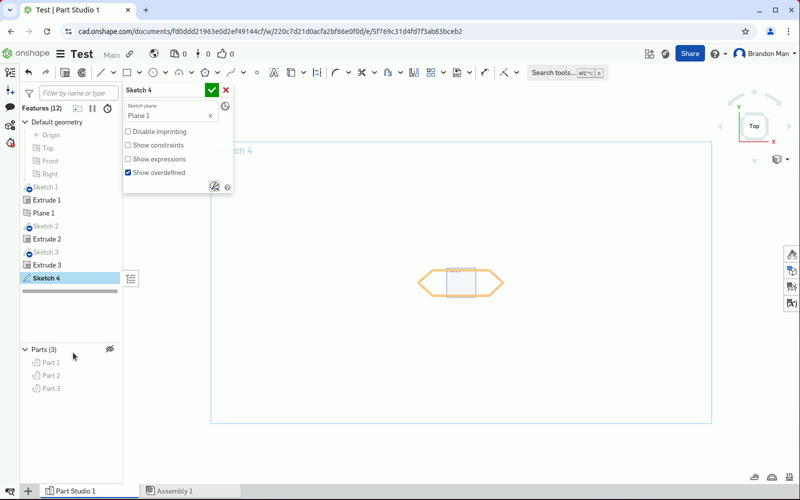
key(l)
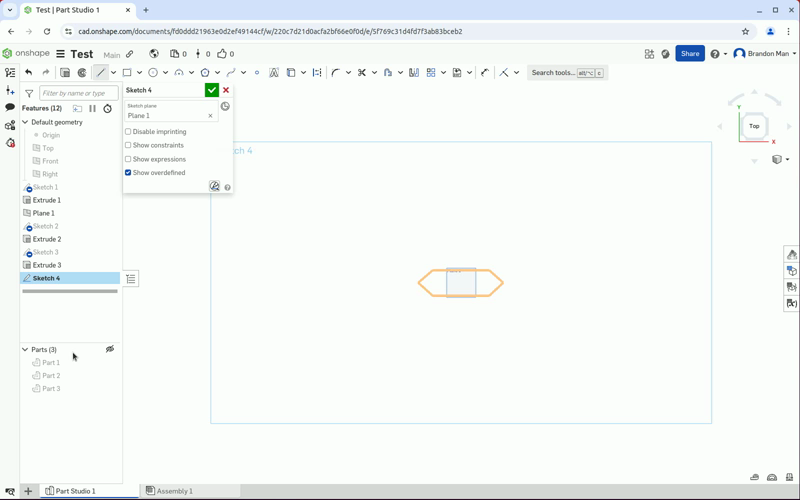
key_down(shift)
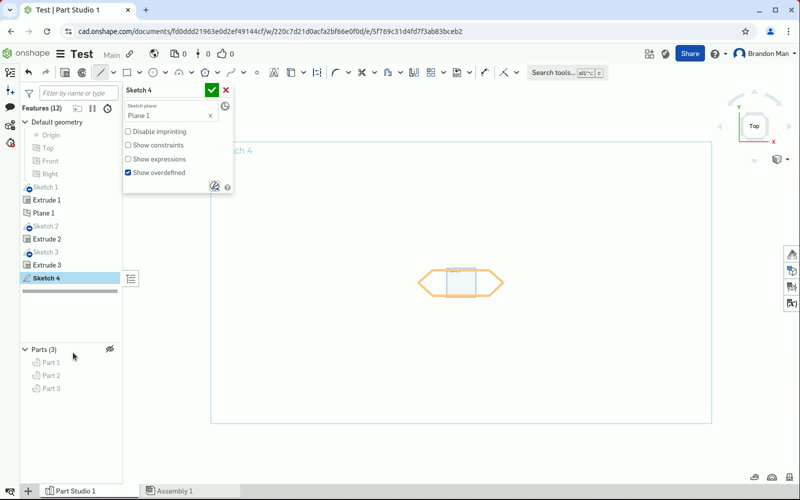
mouse_move(418, 367)
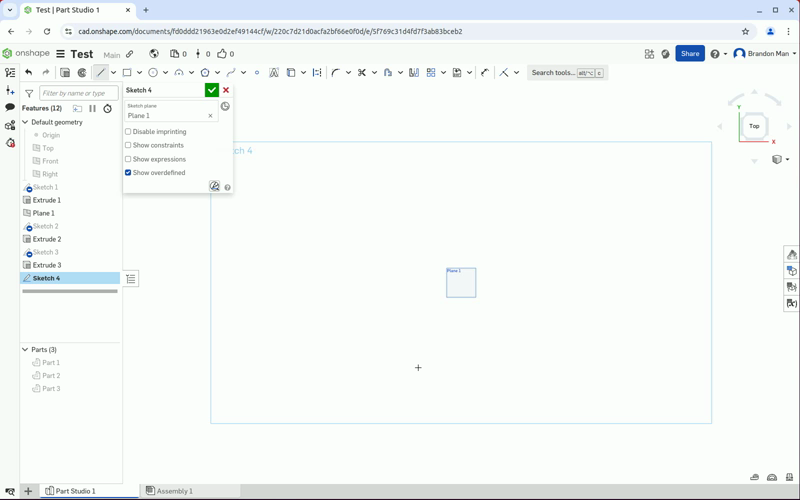
click(418, 367)
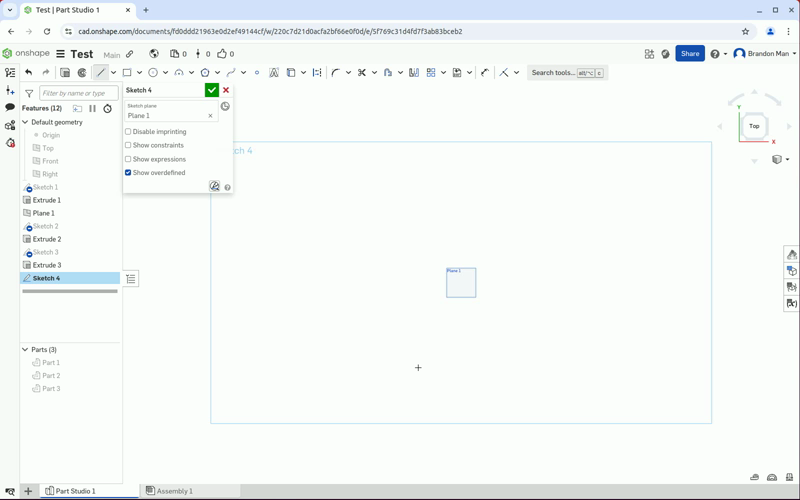
key_up(shift)
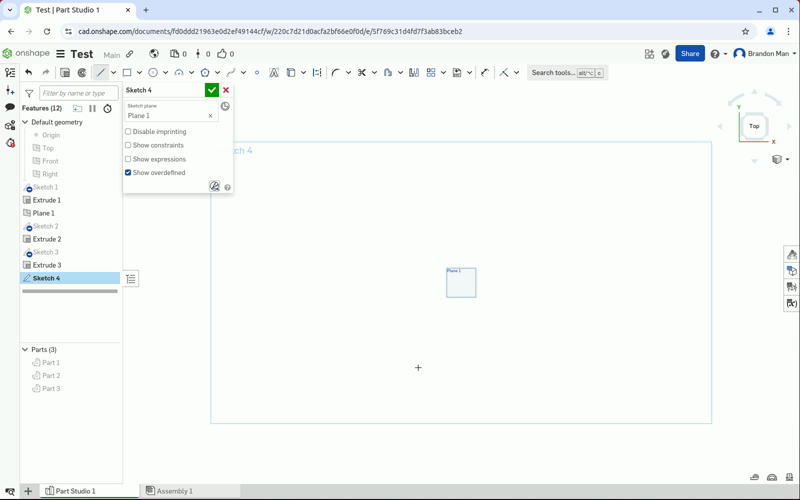
key_down(shift)
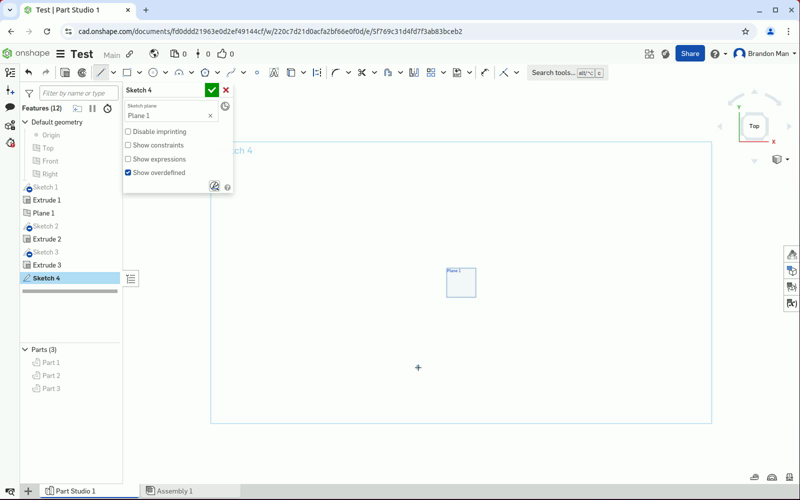
mouse_move(448, 367)
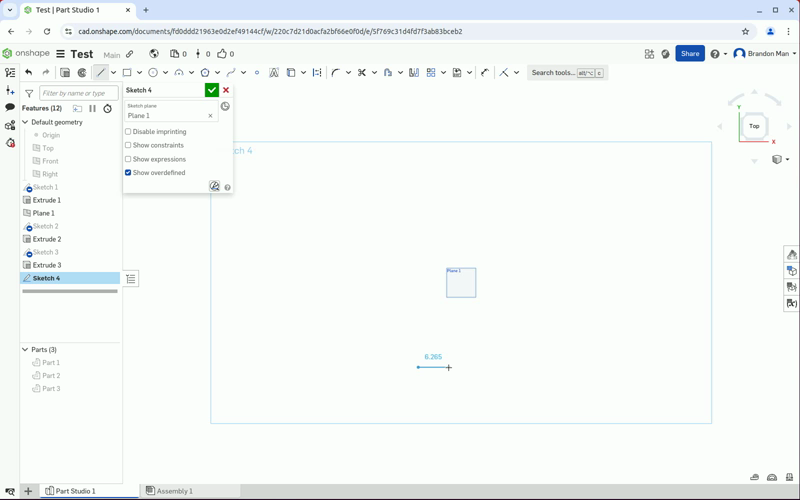
mouse_move(432, 381)
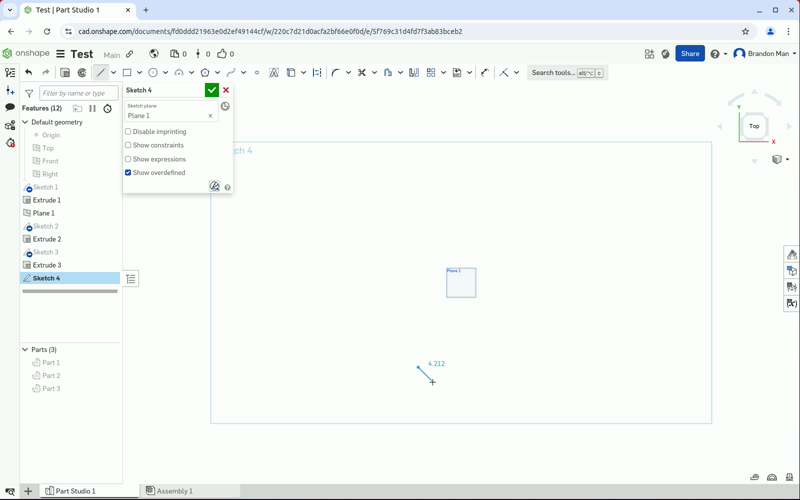
click(432, 381)
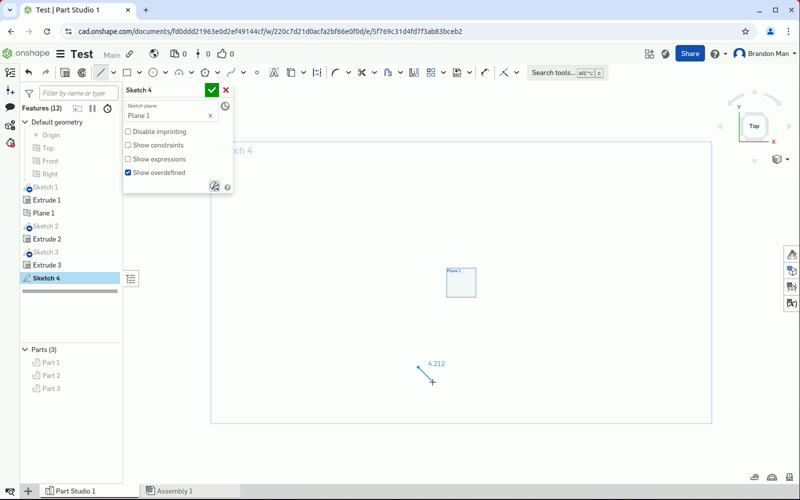
key_up(shift)
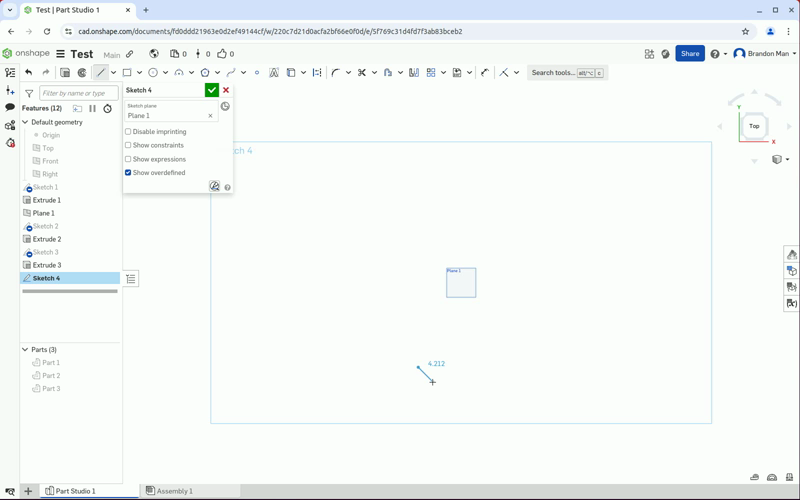
key_down(shift)
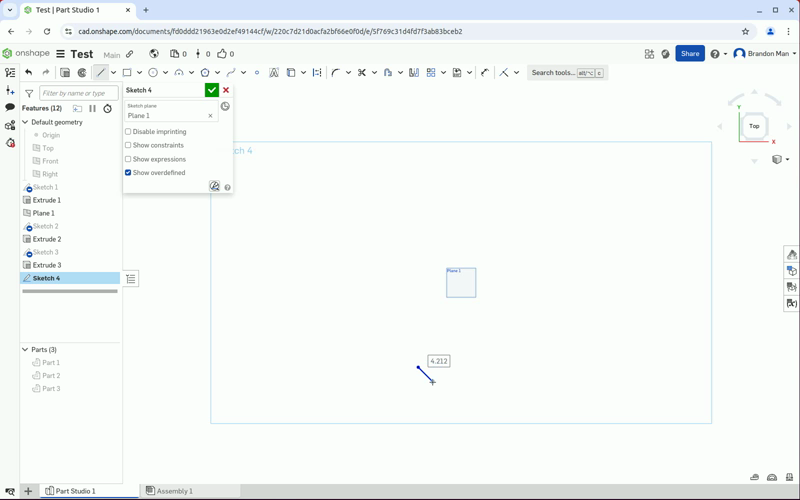
mouse_move(462, 381)
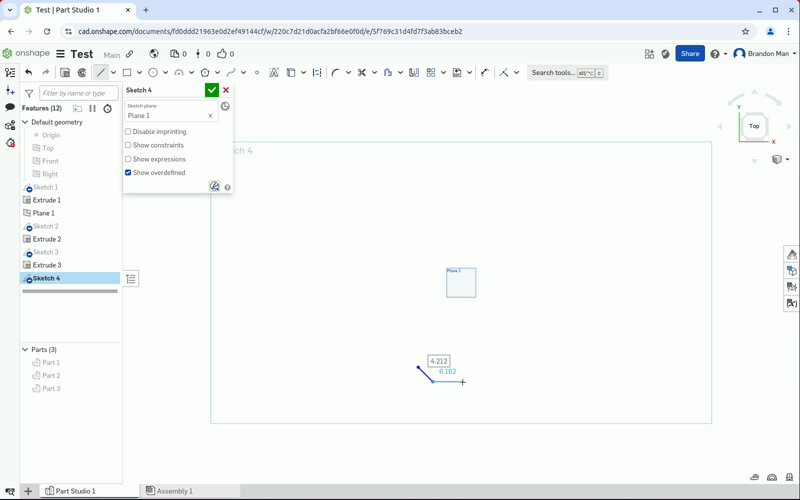
mouse_move(461, 381)
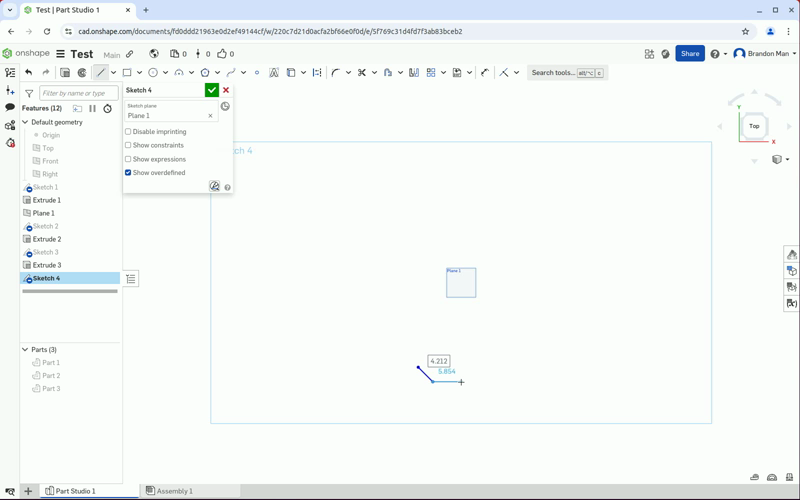
click(461, 381)
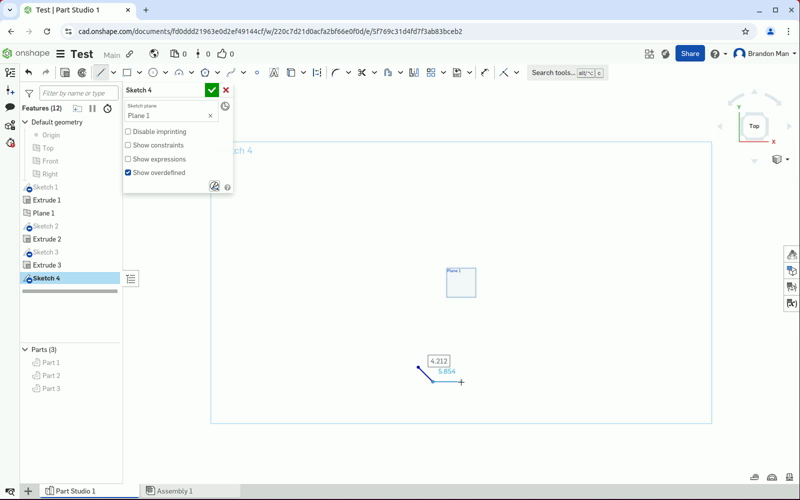
key_up(shift)
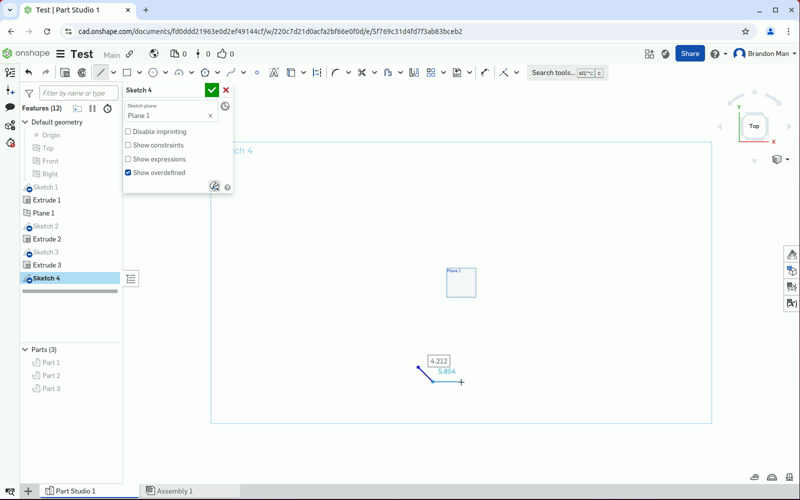
key_down(shift)
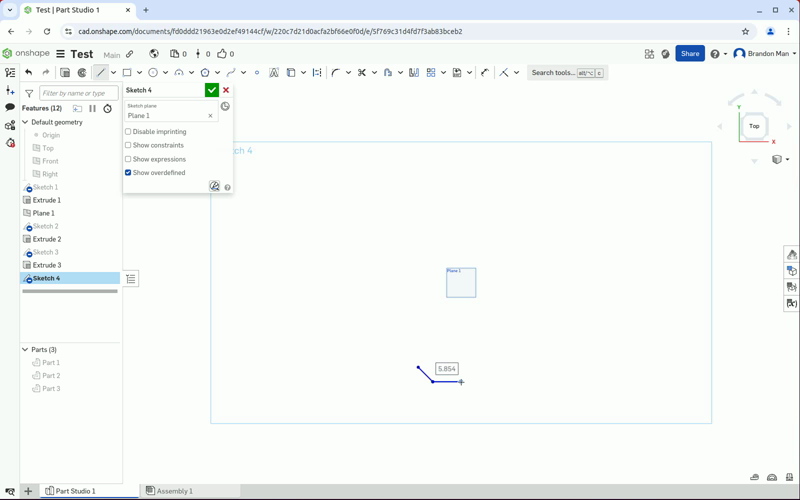
mouse_move(491, 381)
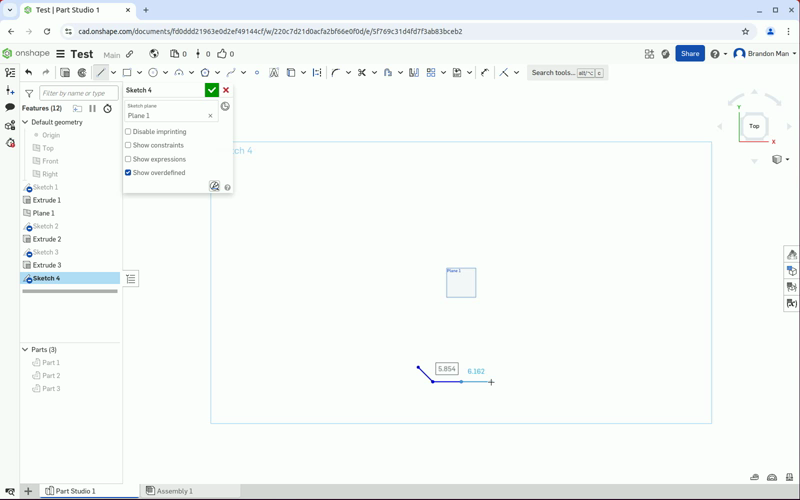
mouse_move(489, 381)
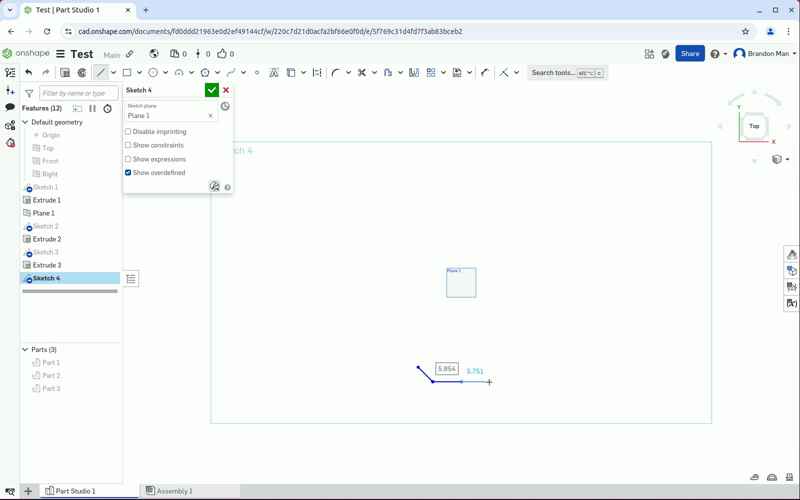
click(489, 381)
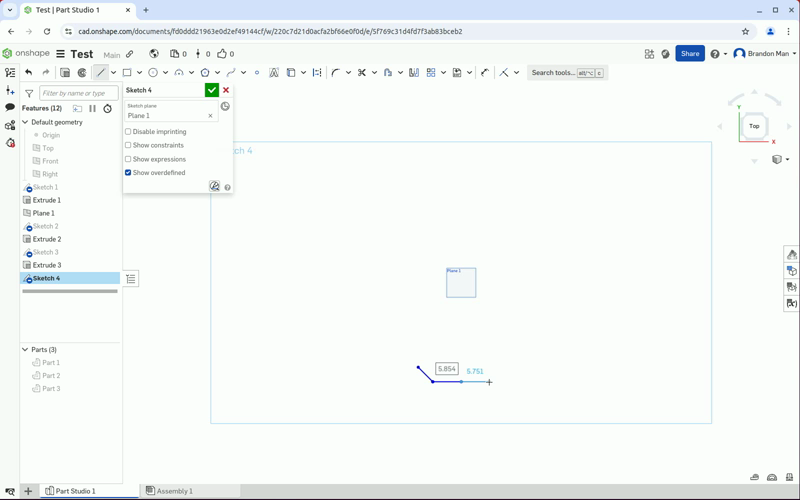
key_up(shift)
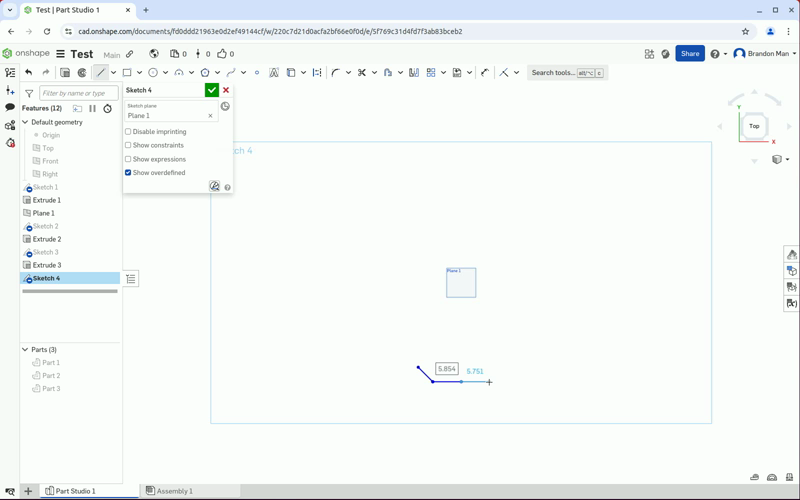
key_down(shift)
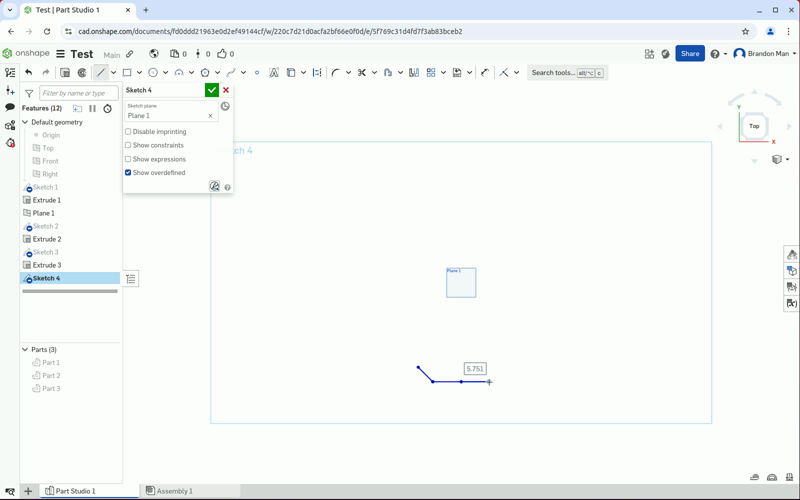
mouse_move(519, 381)
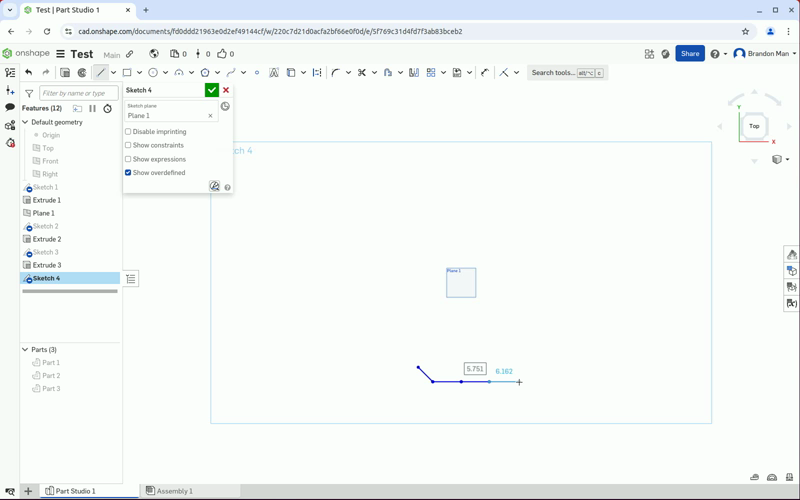
mouse_move(503, 367)
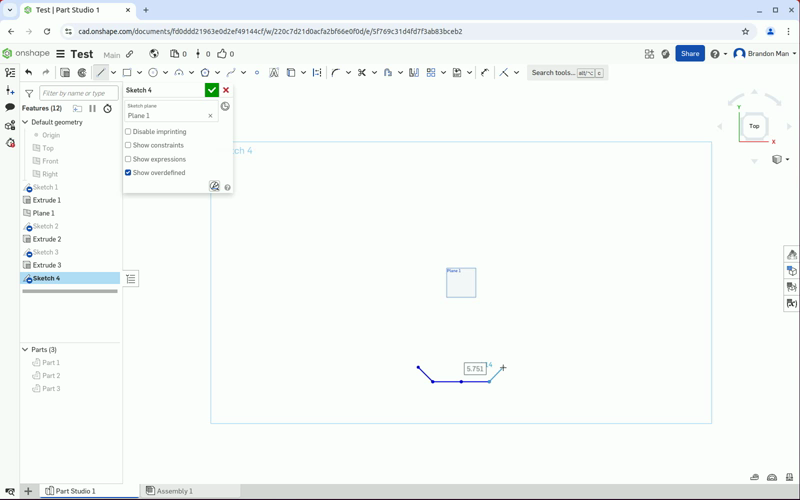
click(503, 367)
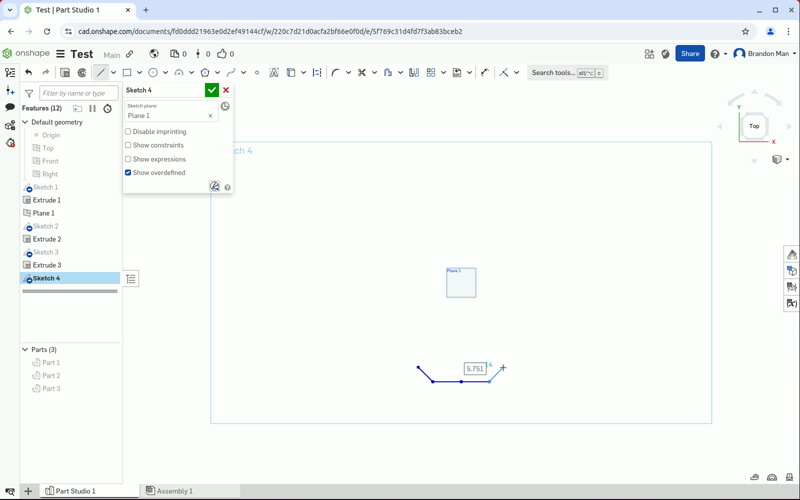
key_up(shift)
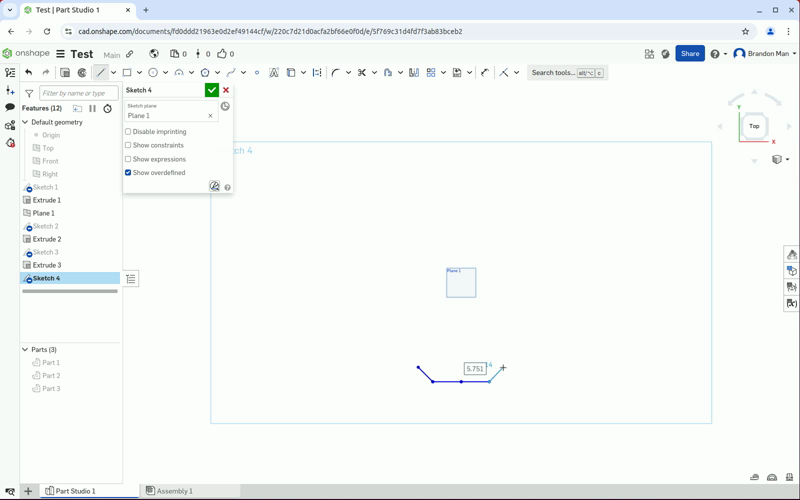
key_down(shift)
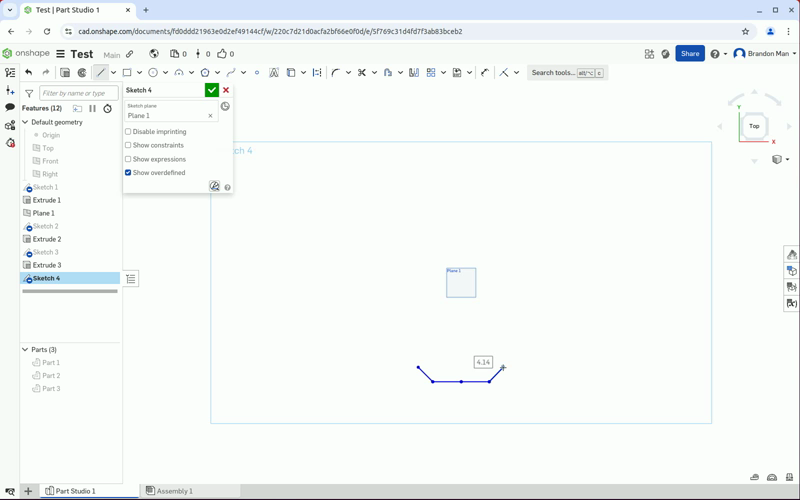
mouse_move(533, 367)
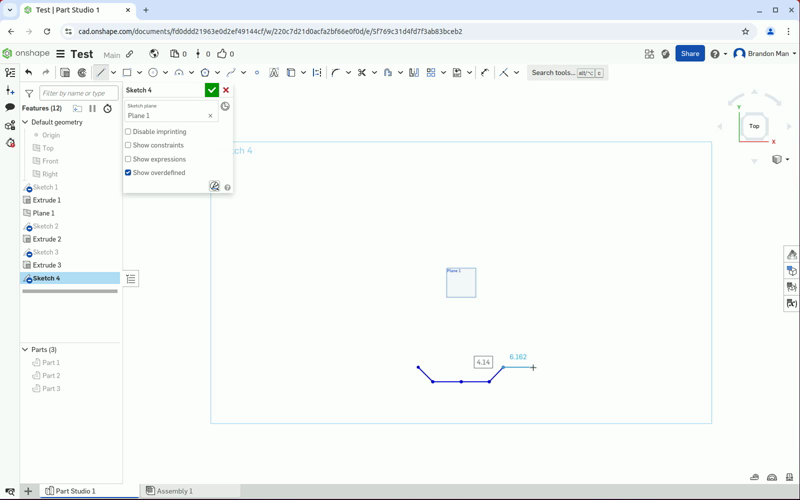
mouse_move(489, 352)
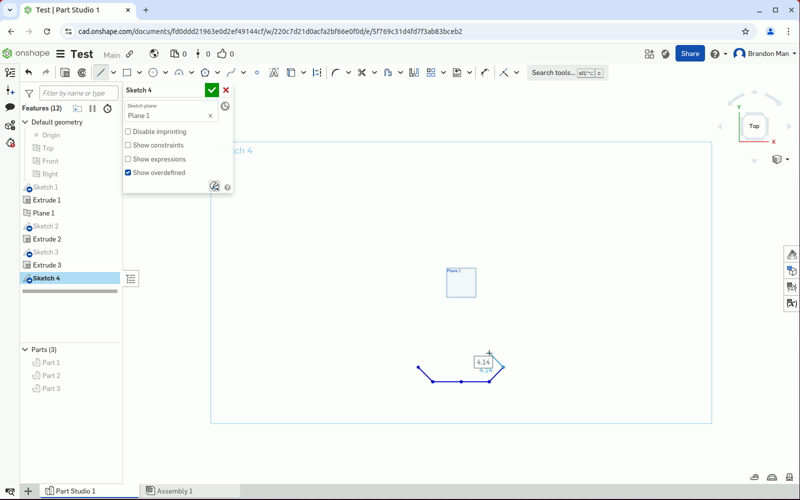
click(489, 352)
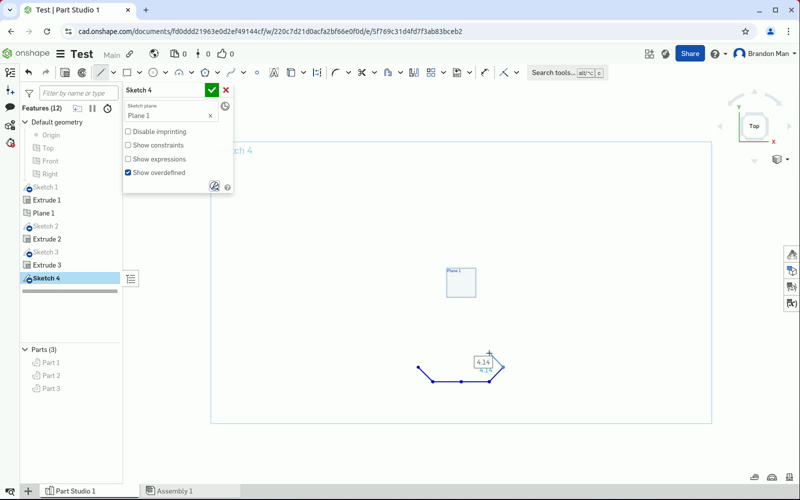
key_up(shift)
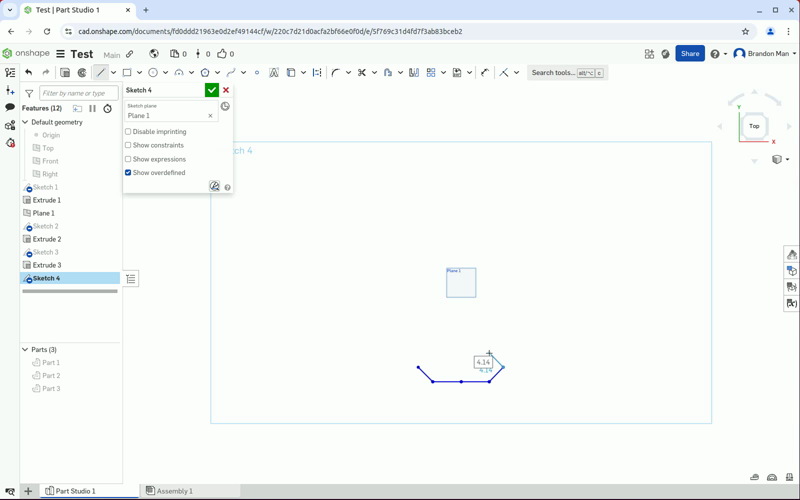
key_down(shift)
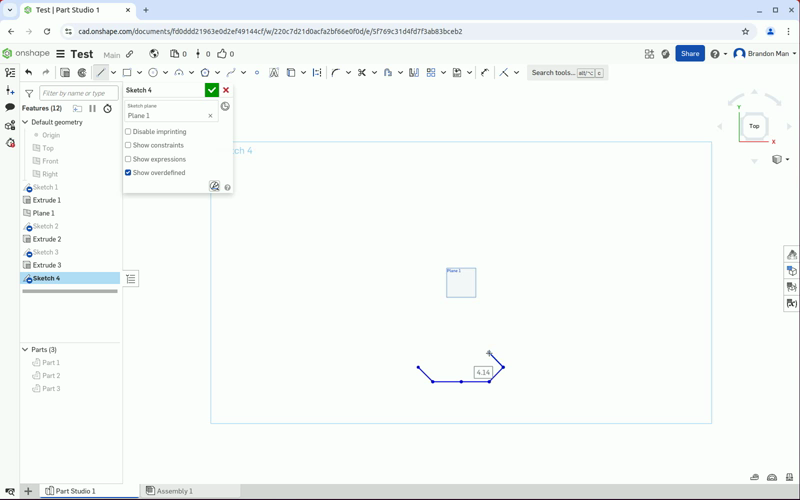
mouse_move(519, 352)
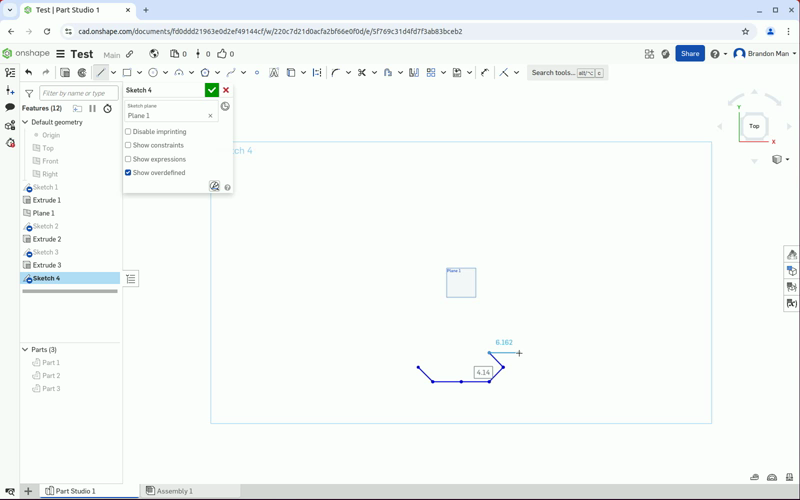
mouse_move(461, 352)
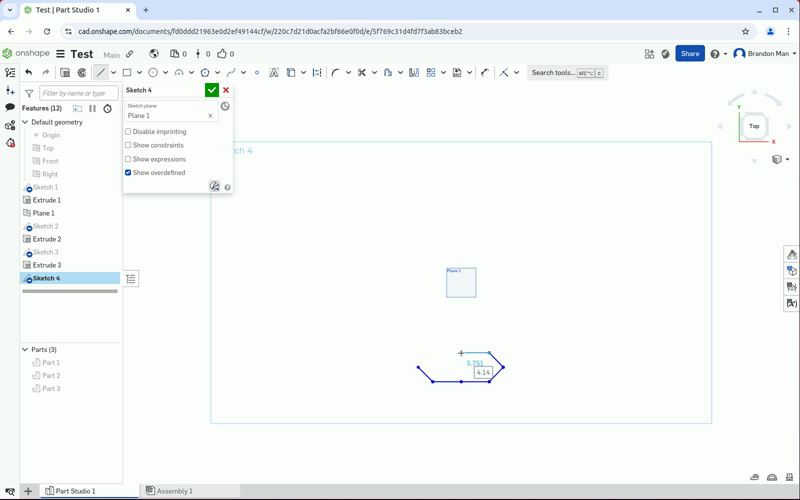
click(461, 352)
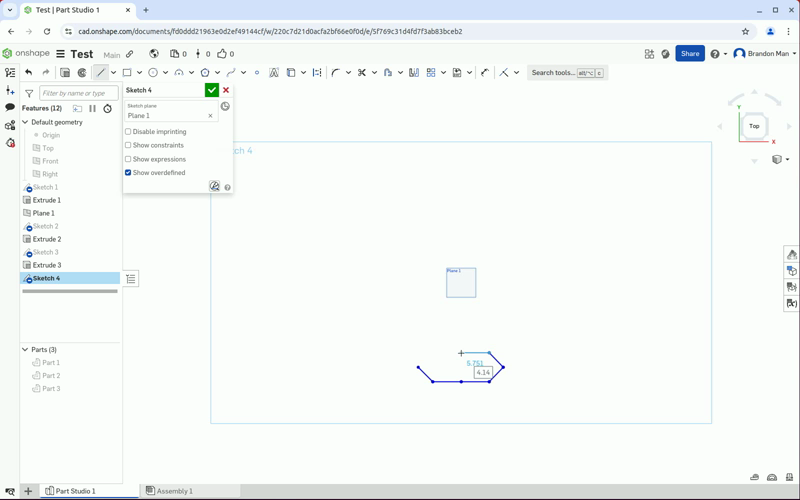
key_up(shift)
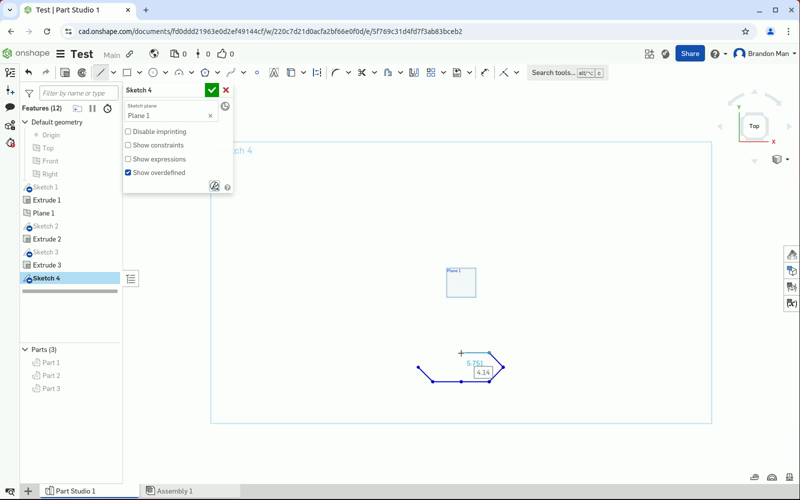
key_down(shift)
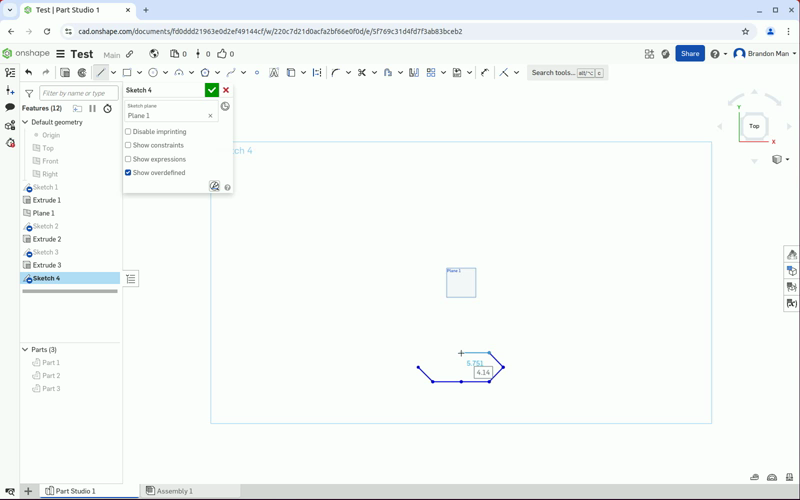
mouse_move(491, 352)
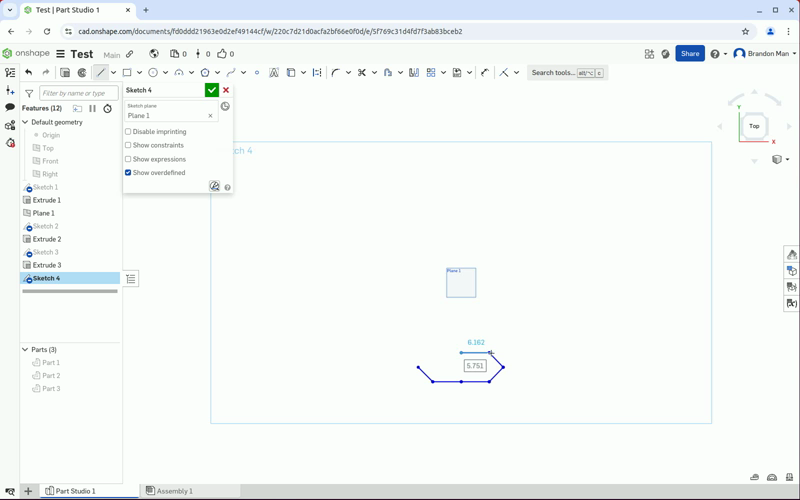
mouse_move(432, 352)
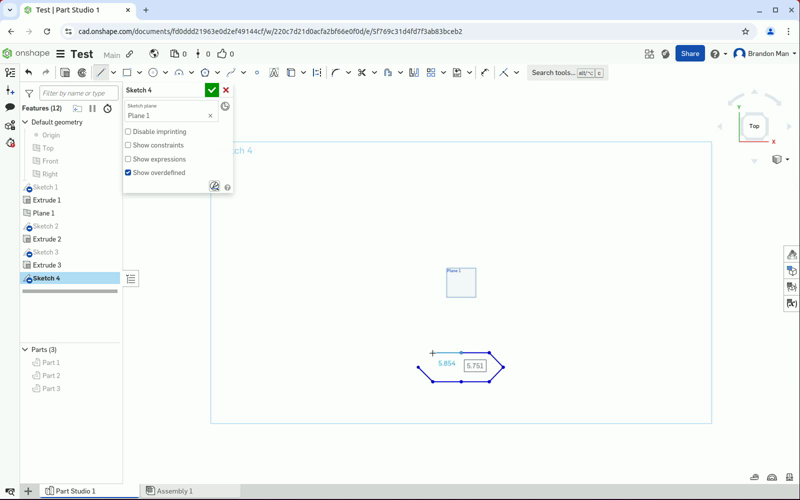
click(432, 352)
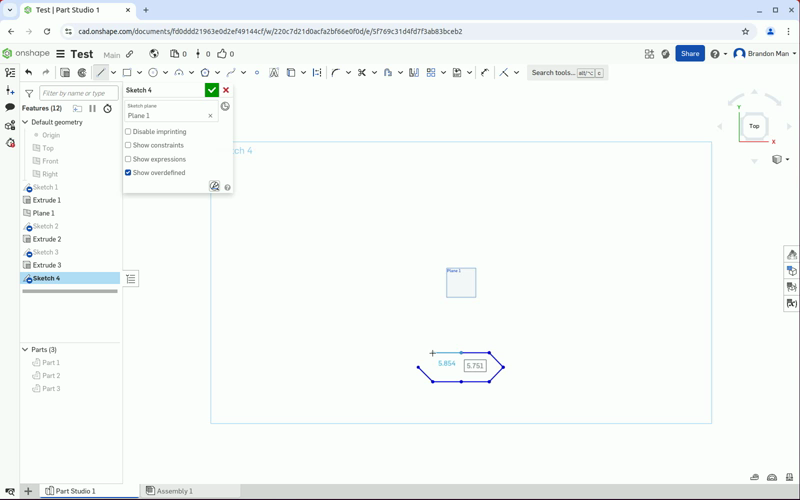
key_up(shift)
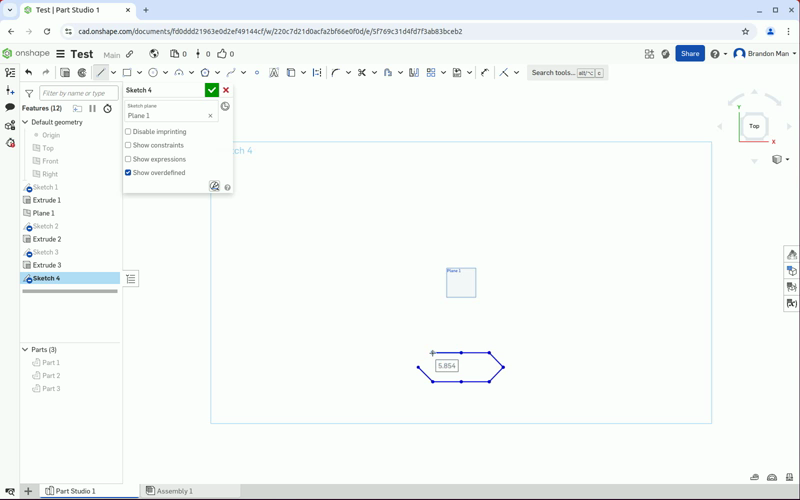
mouse_move(462, 352)
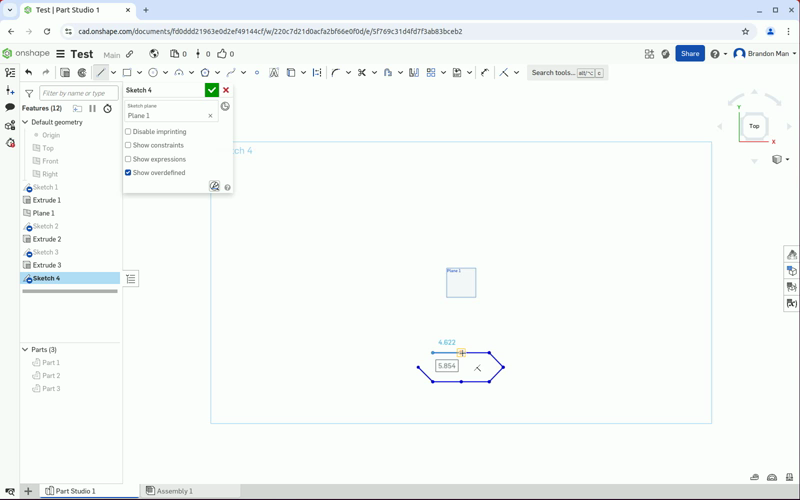
key_down(shift)
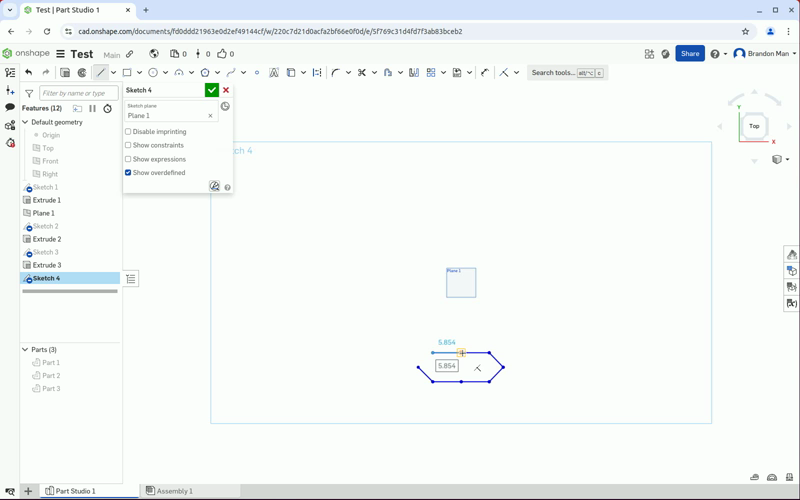
mouse_move(418, 367)
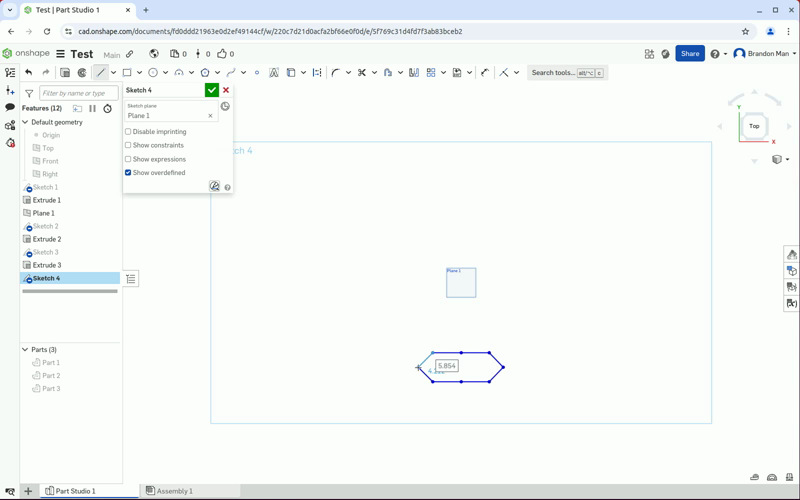
key_up(shift)
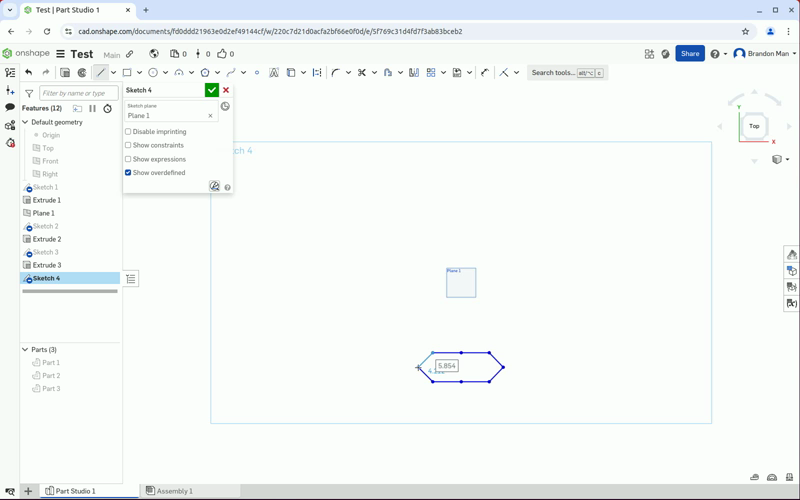
click(418, 367)
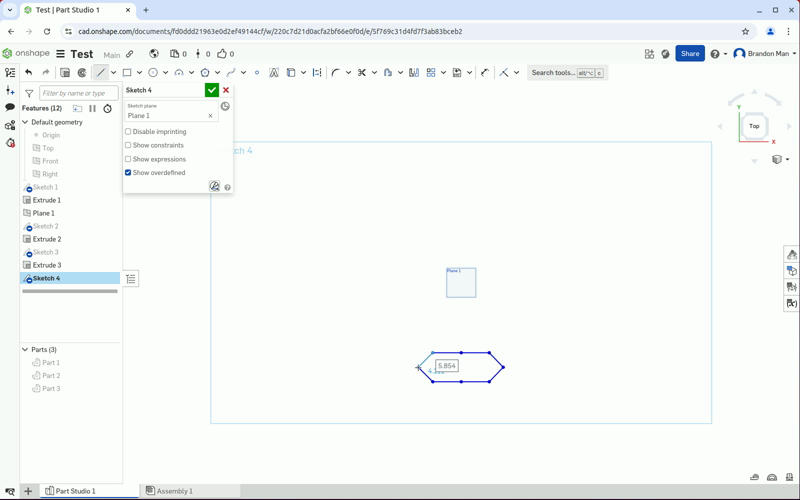
key(esc)
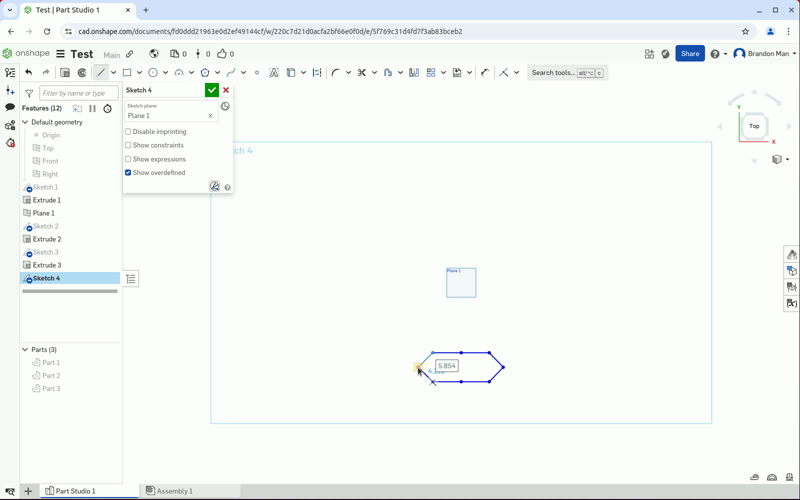
mouse_move(486, 368)
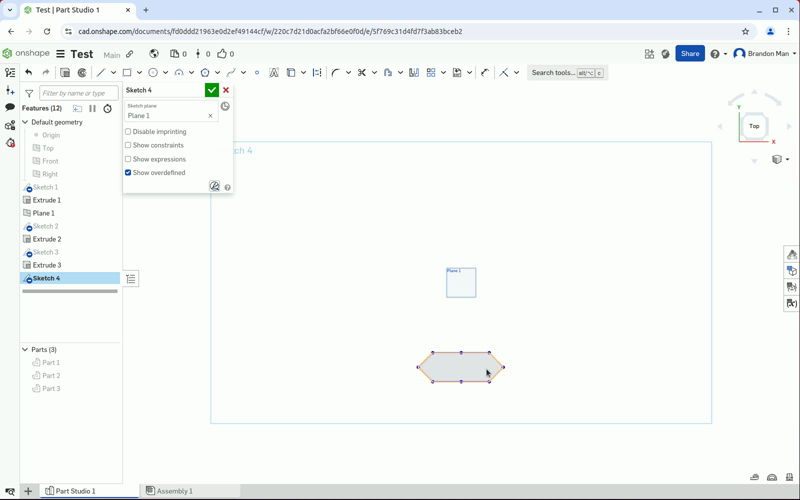
click(486, 368)
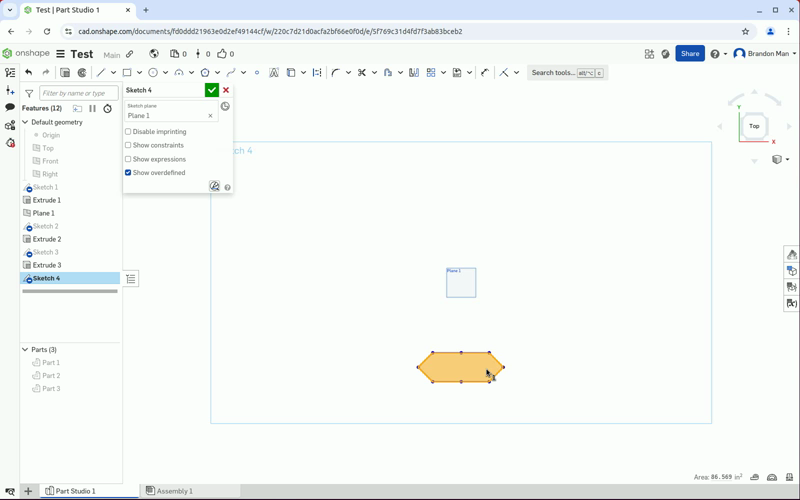
mouse_move(73, 352)
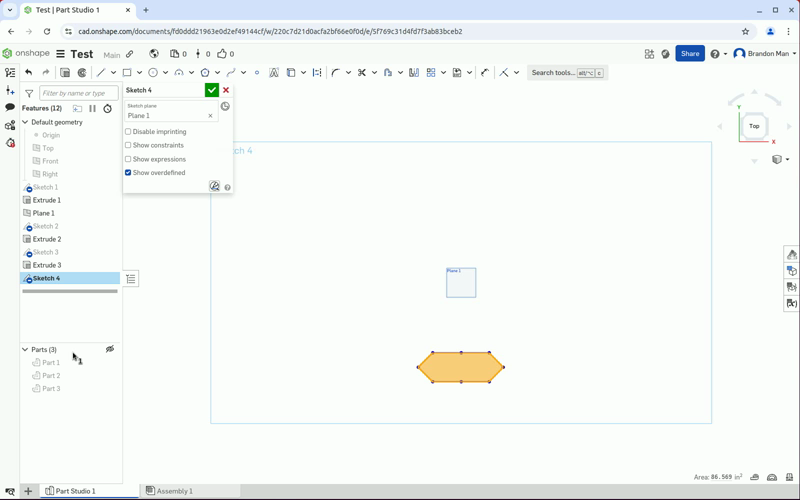
key(shift+y)
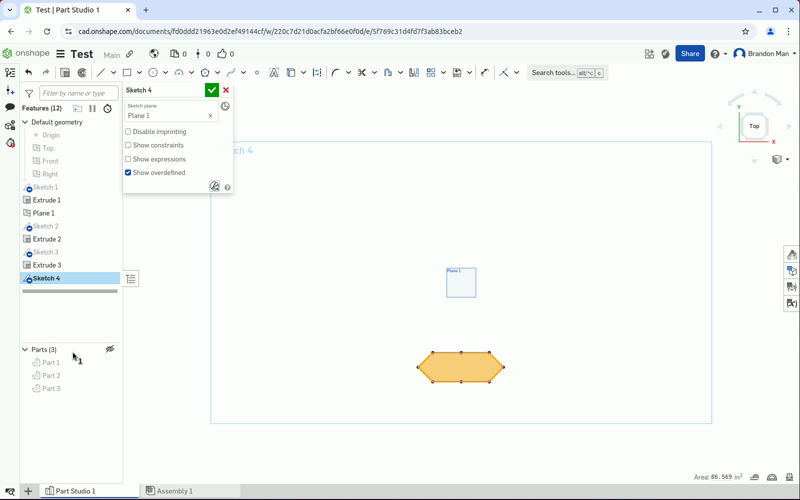
key(shift+e)
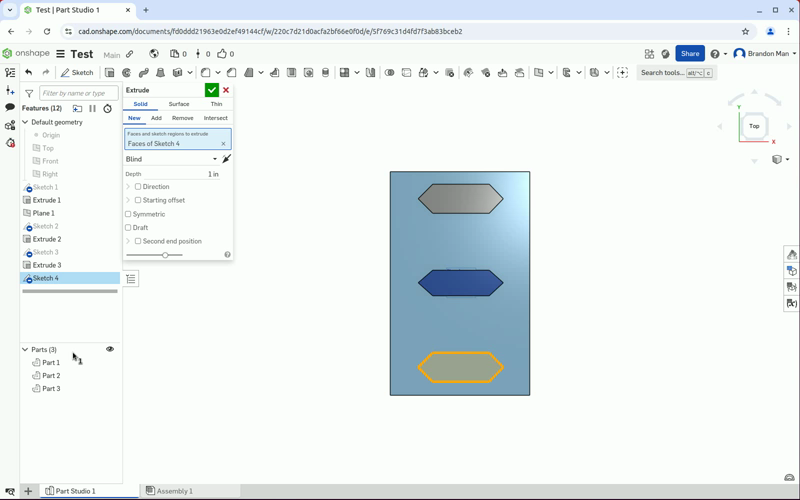
mouse_move(143, 106)
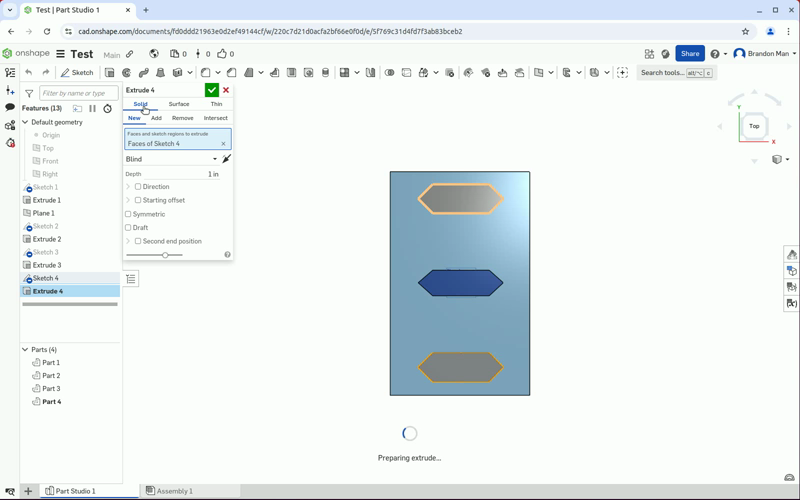
click(143, 106)
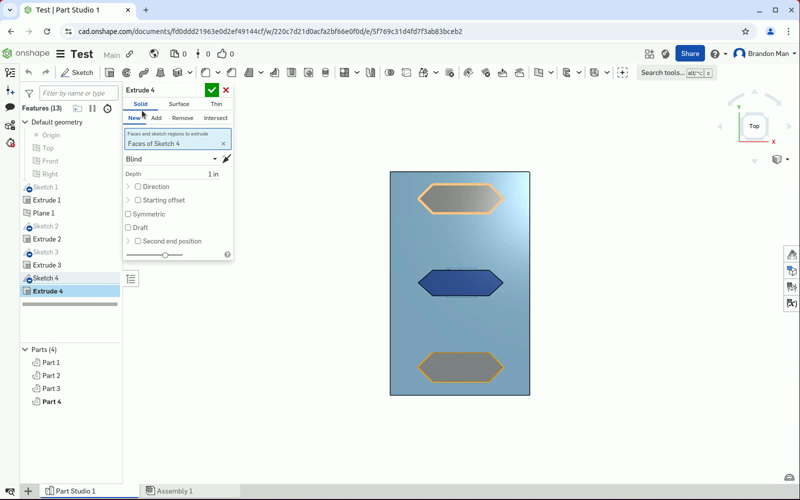
mouse_move(137, 120)
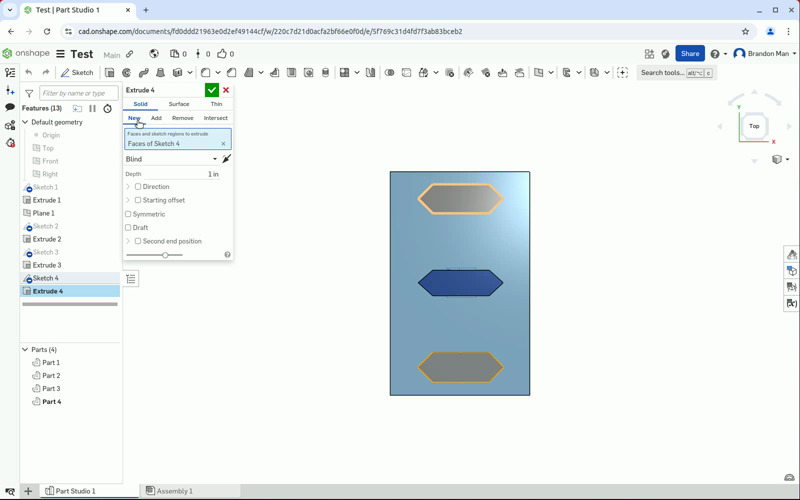
click(137, 120)
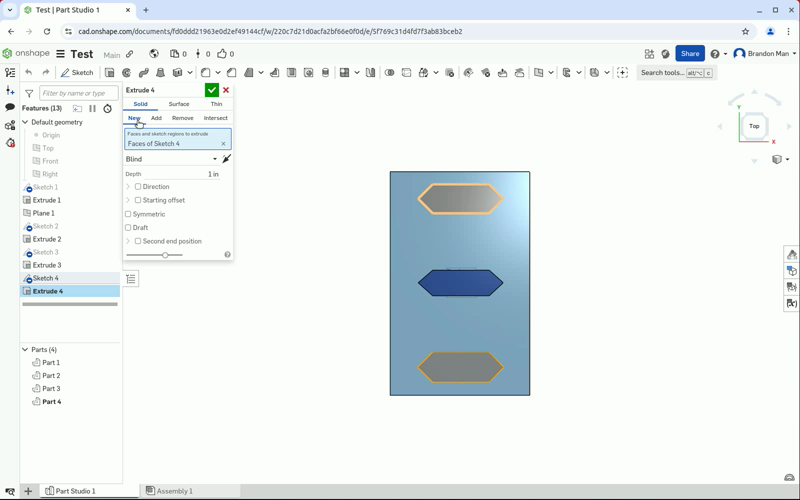
key(tab, 4)
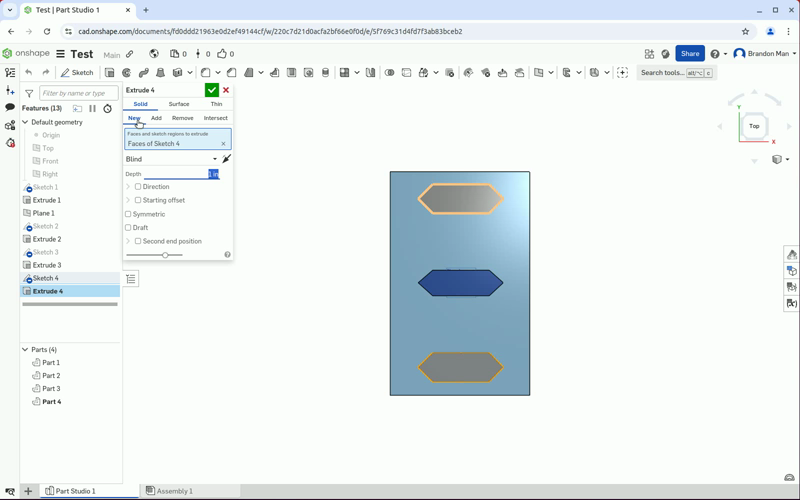
text(5.777)
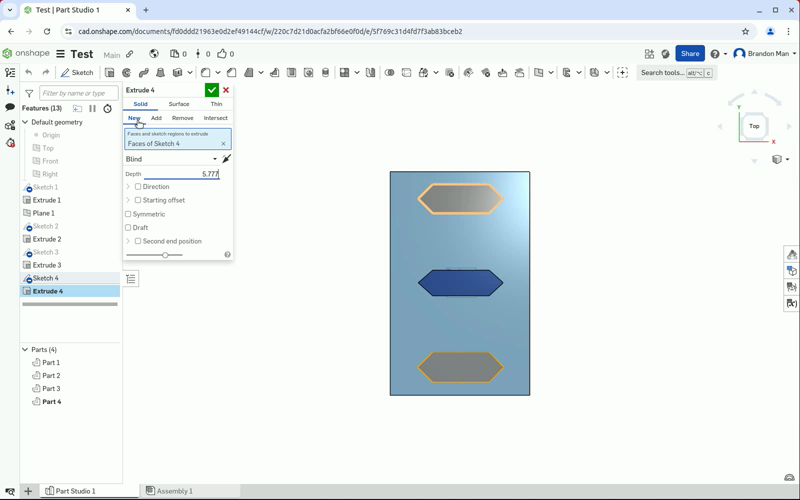
key(enter)
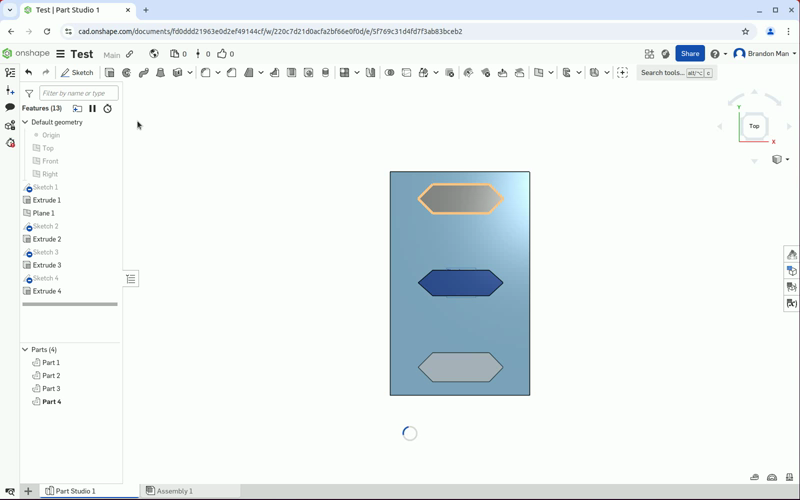
key(shift+h)
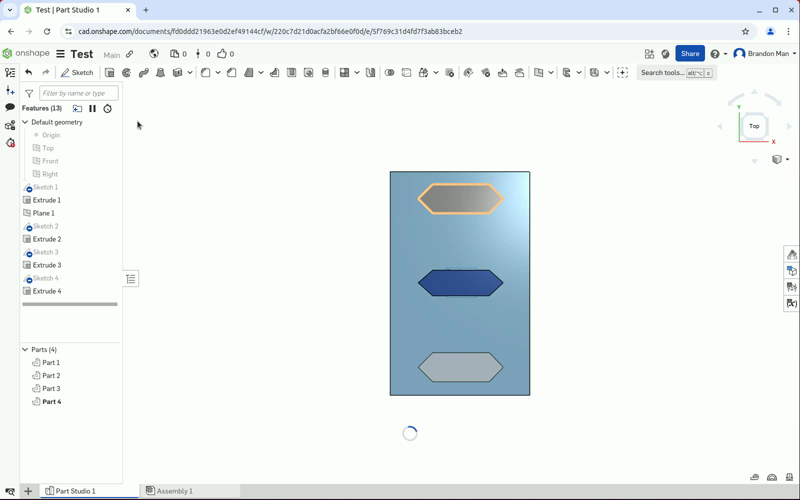
key(shift+h)
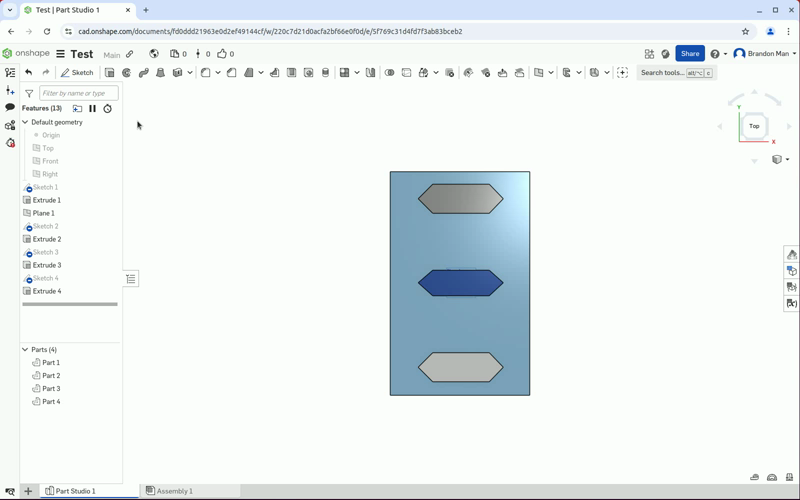
mouse_move(73, 189)
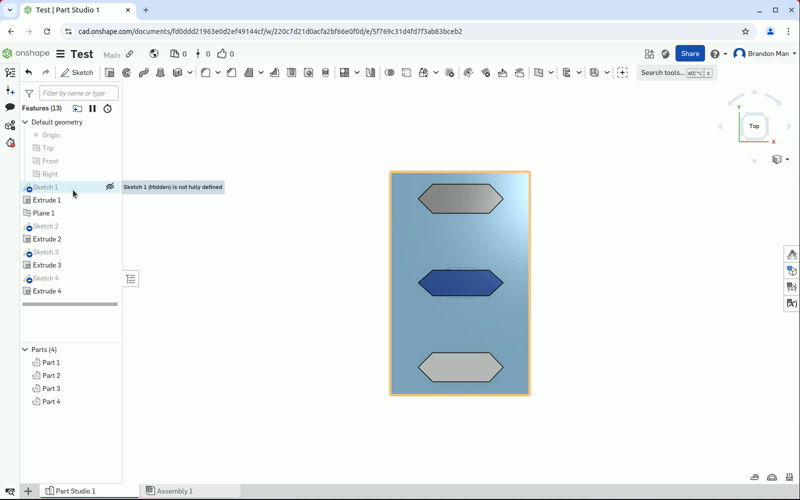
click(73, 189)
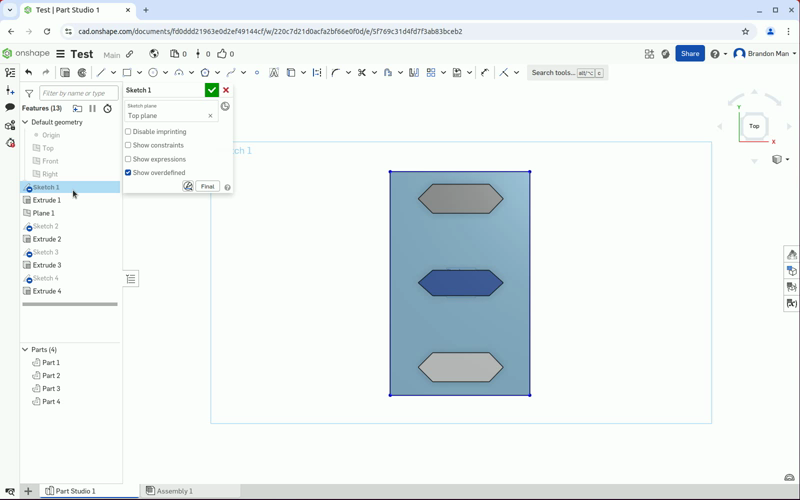
mouse_move(229, 92)
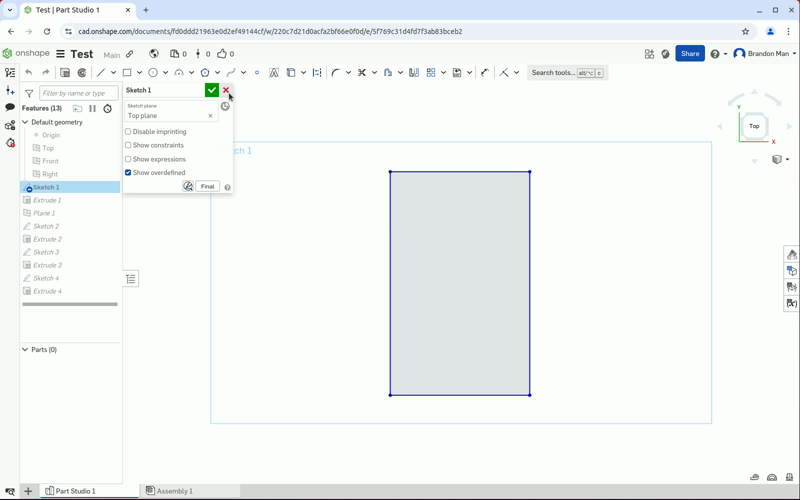
click(229, 92)
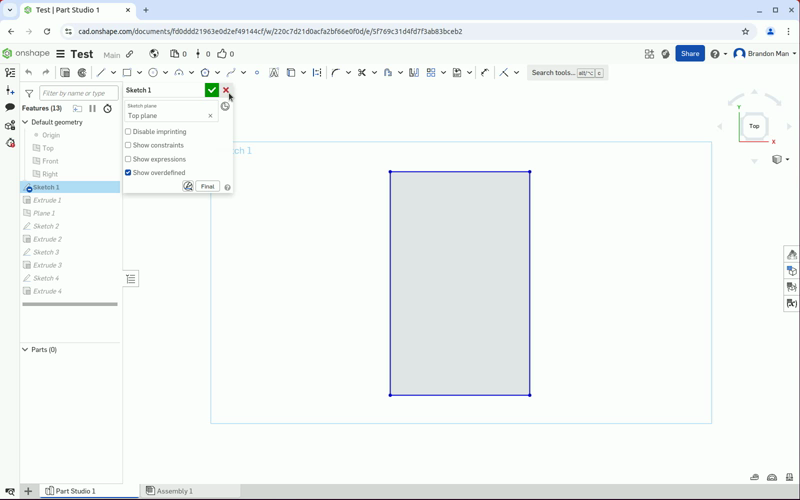
key(shift+s)
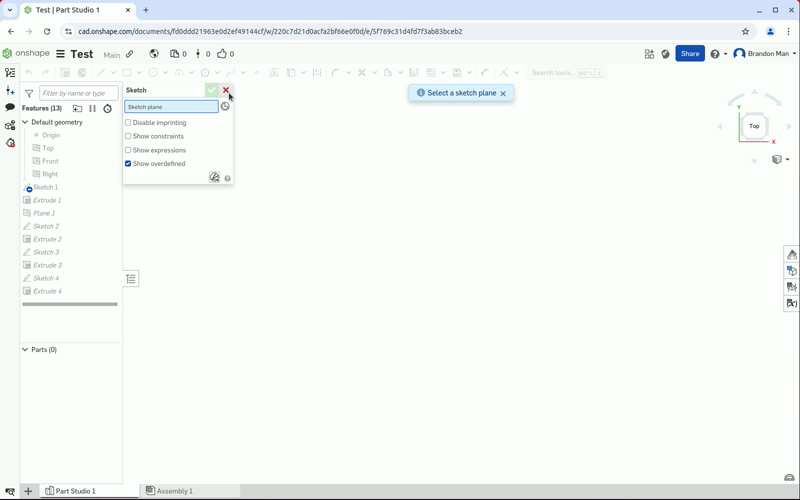
mouse_move(73, 215)
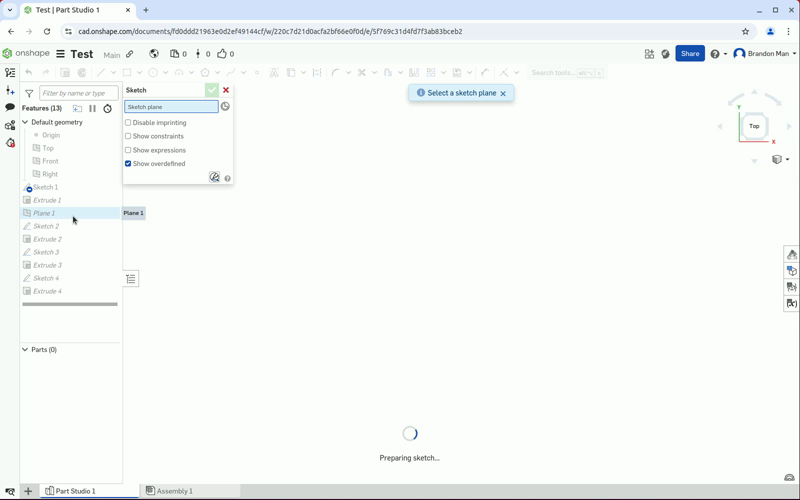
click(73, 215)
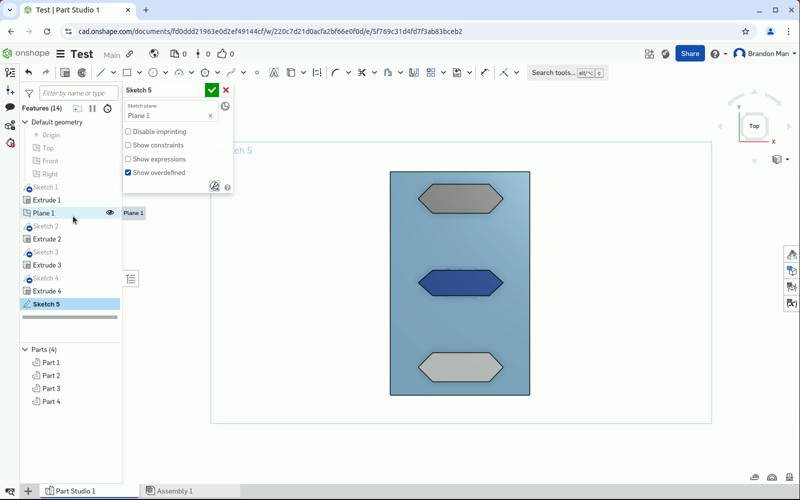
mouse_move(73, 352)
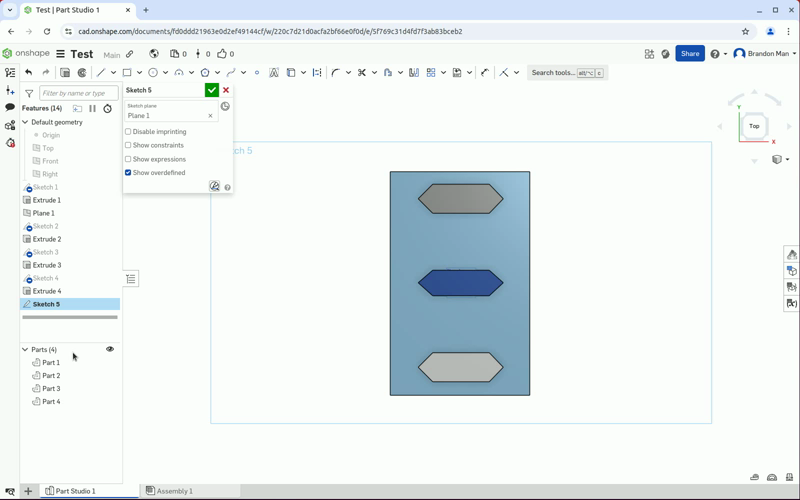
key(y)
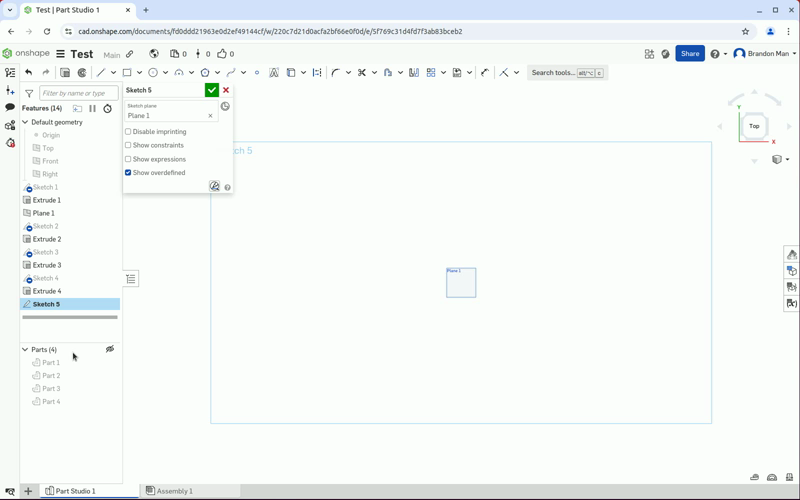
key(l)
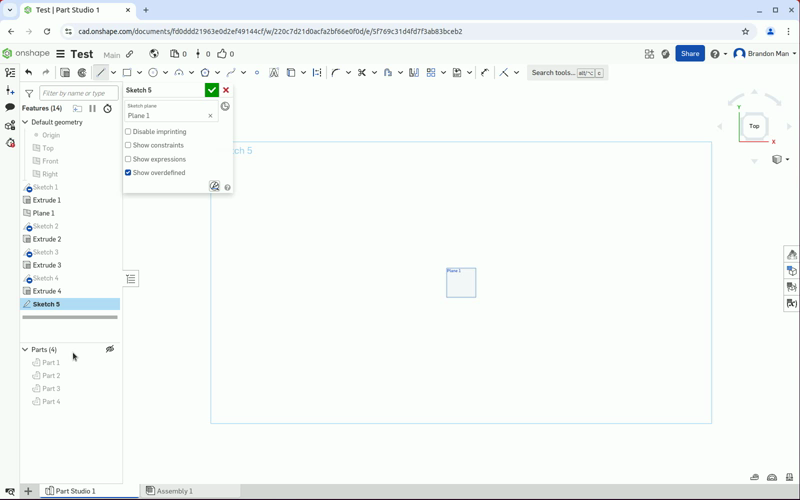
key_down(shift)
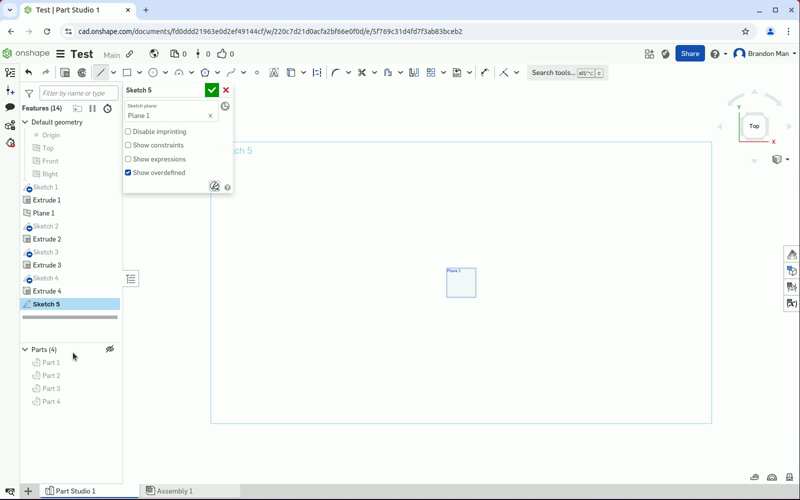
mouse_move(401, 351)
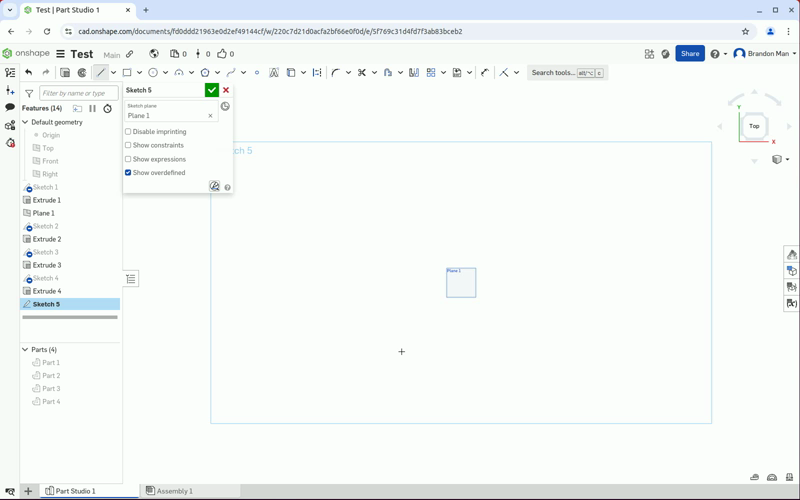
click(401, 351)
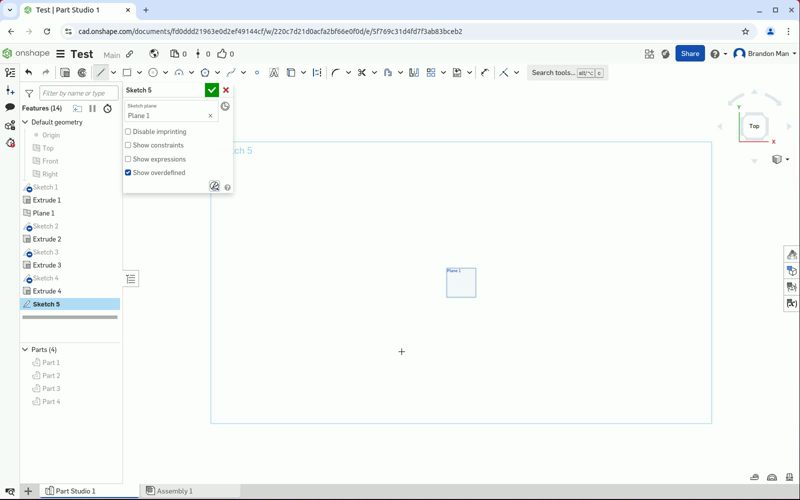
key_up(shift)
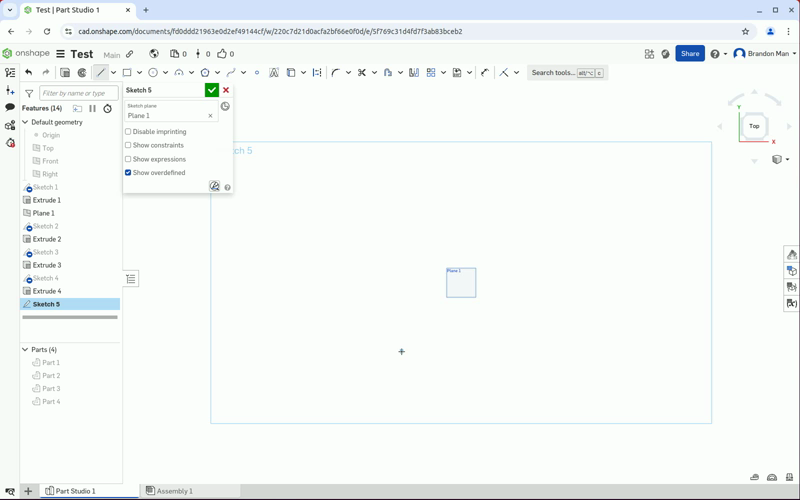
key_down(shift)
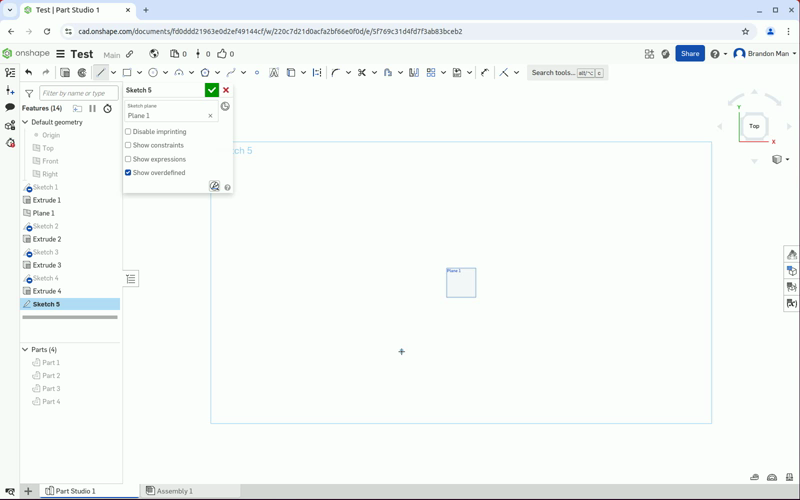
mouse_move(431, 351)
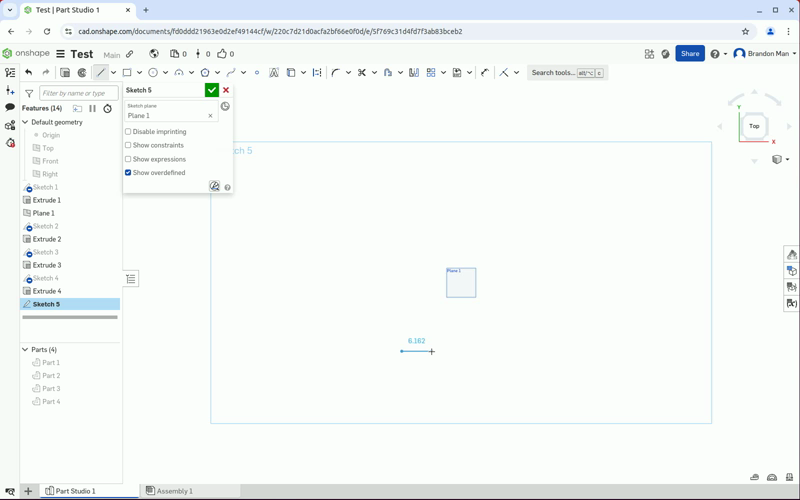
mouse_move(416, 365)
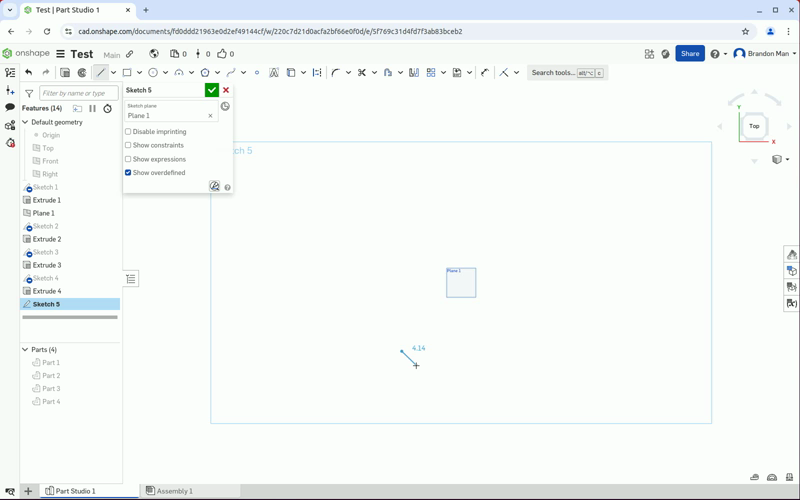
click(416, 365)
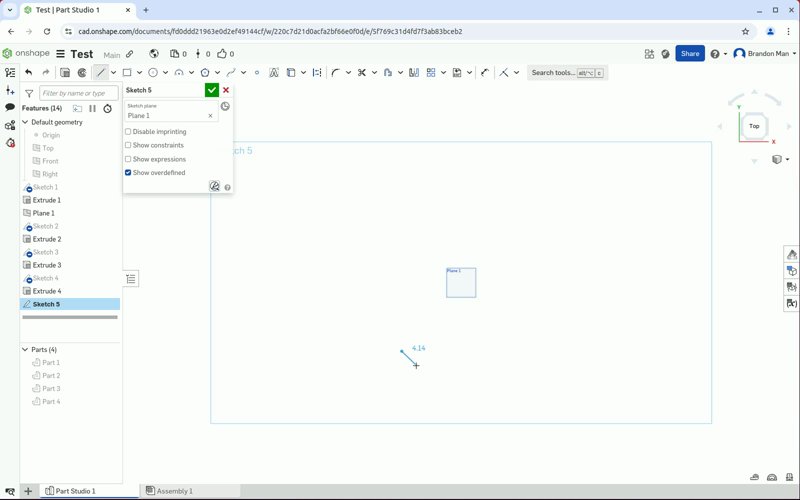
key_up(shift)
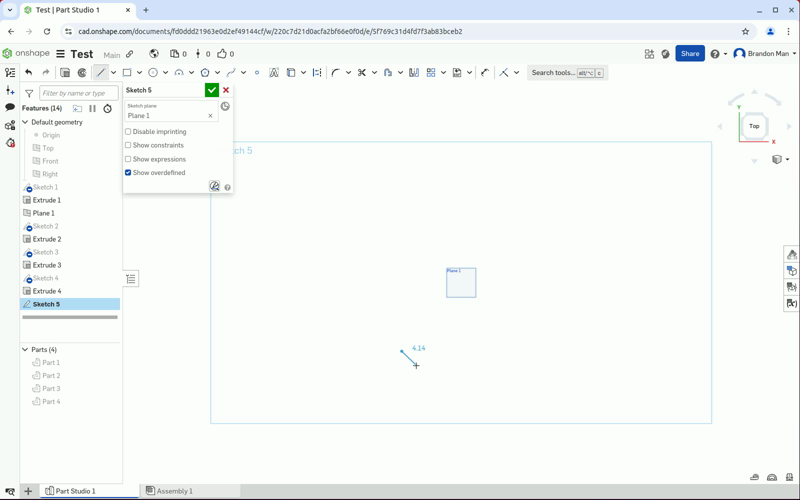
key_down(shift)
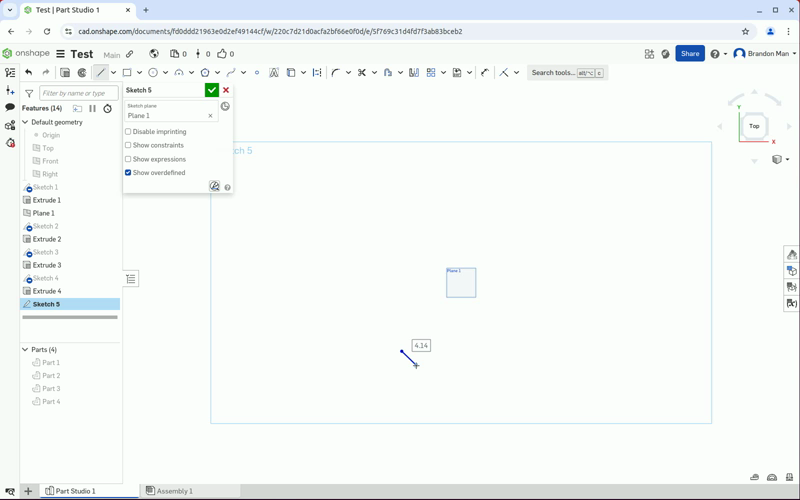
mouse_move(446, 365)
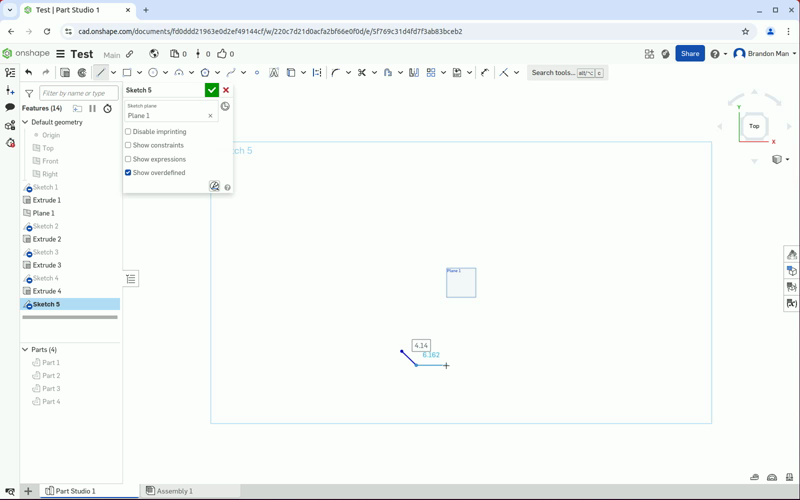
mouse_move(430, 351)
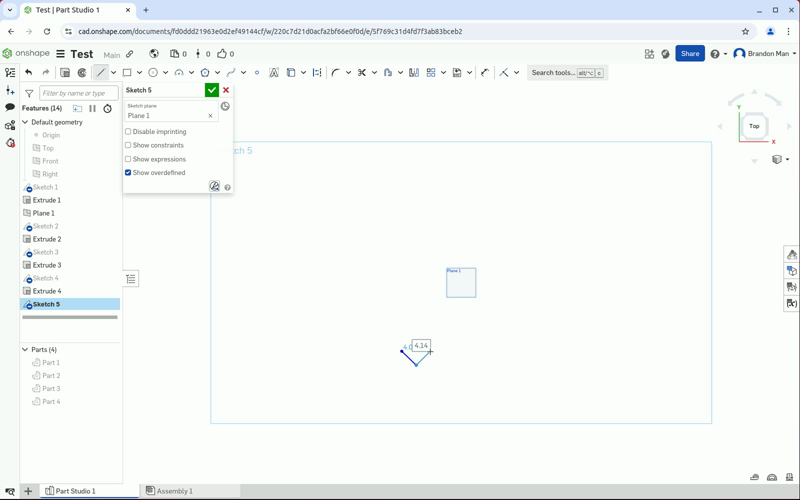
click(430, 351)
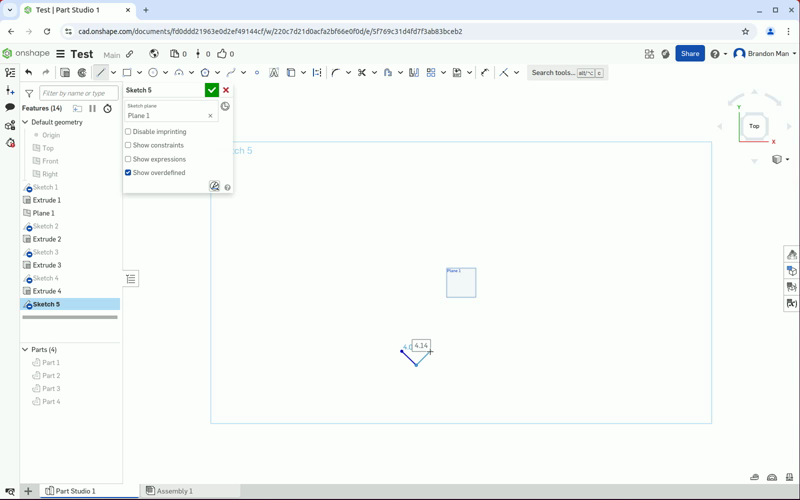
key_up(shift)
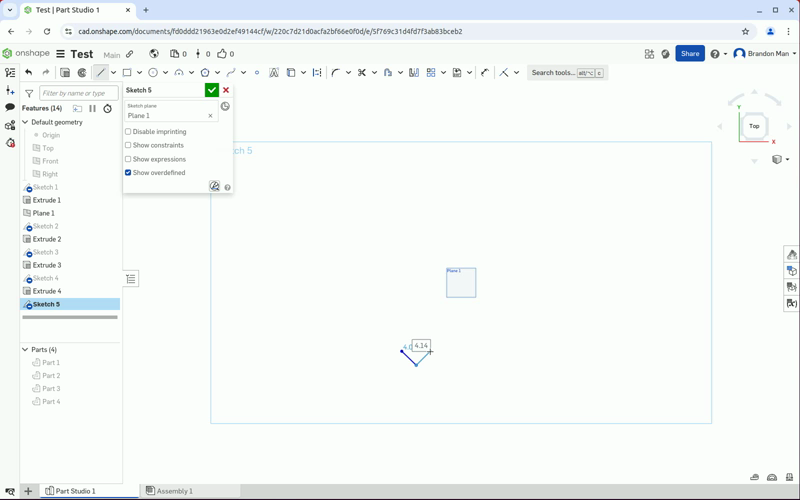
key_down(shift)
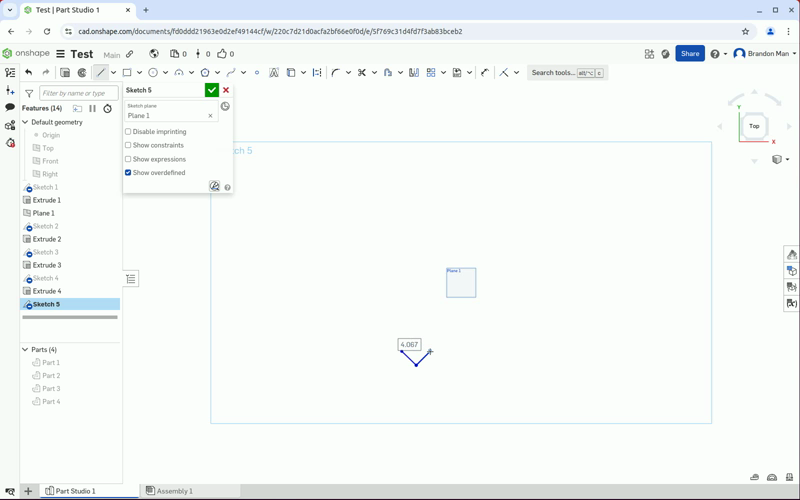
mouse_move(460, 351)
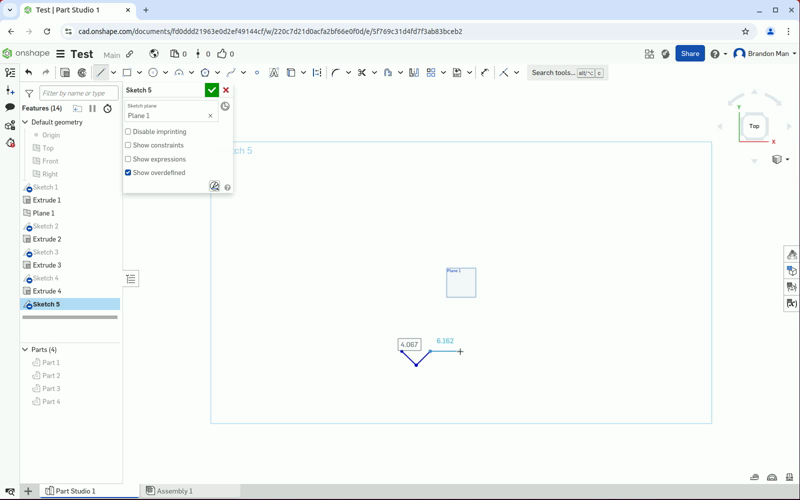
mouse_move(430, 296)
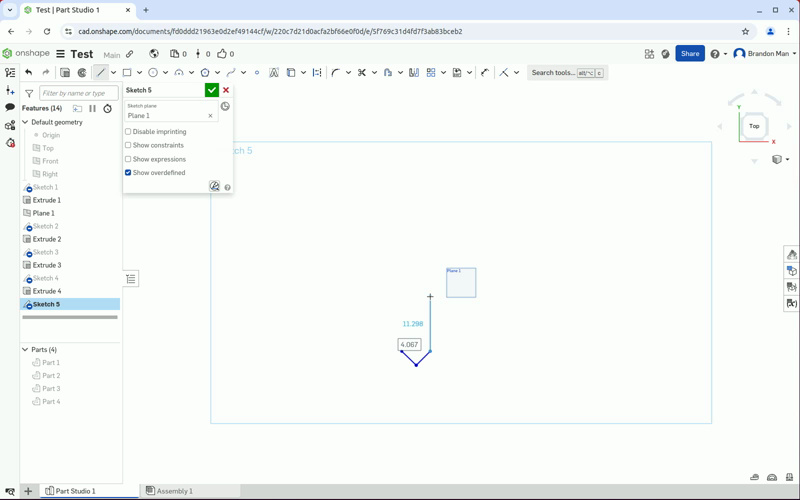
click(430, 296)
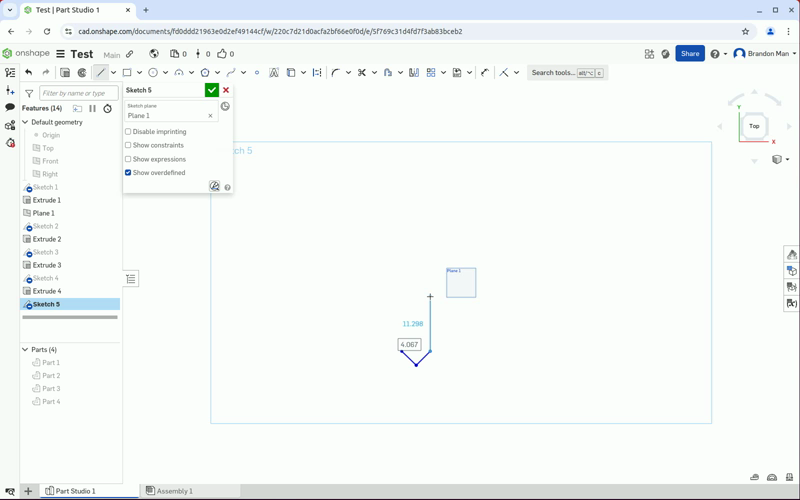
key_up(shift)
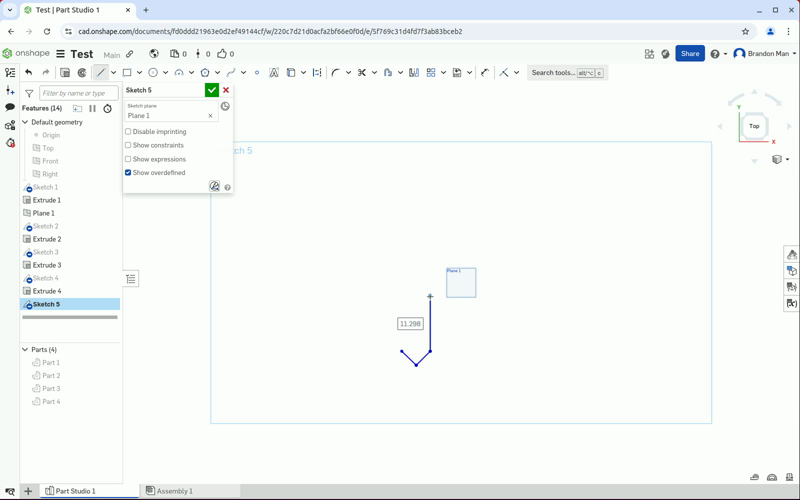
key_down(shift)
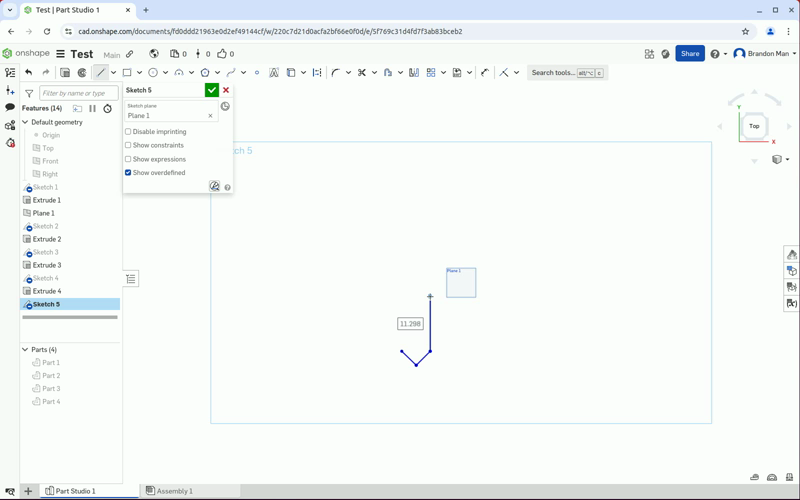
mouse_move(460, 296)
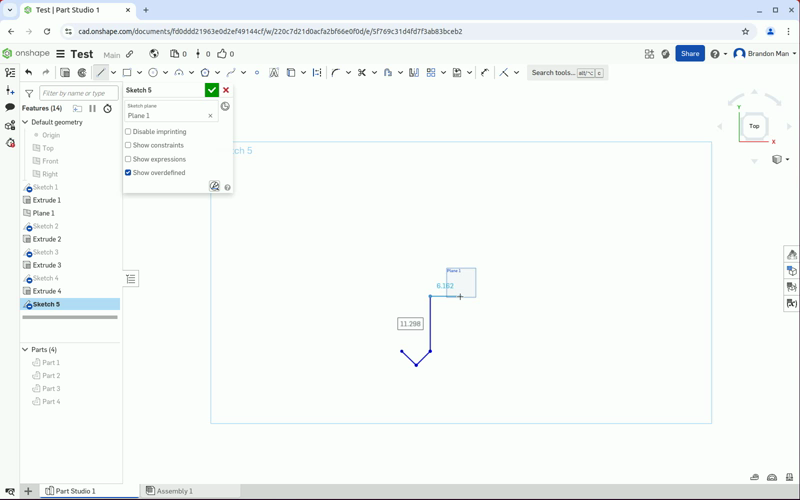
mouse_move(416, 283)
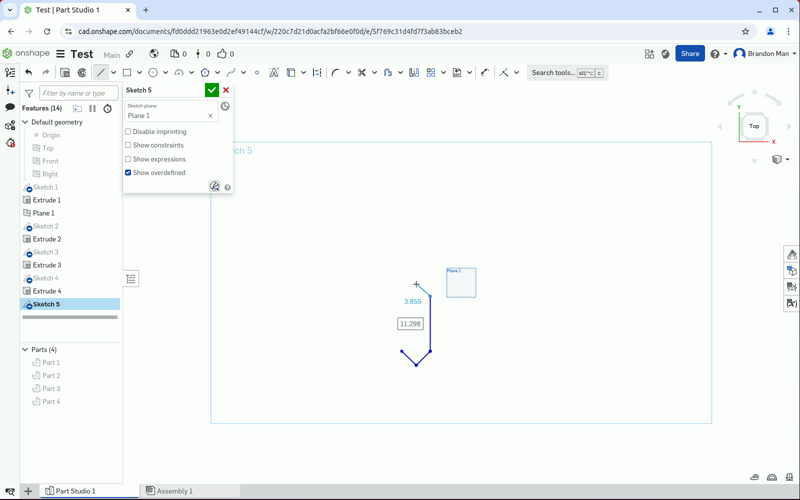
click(416, 283)
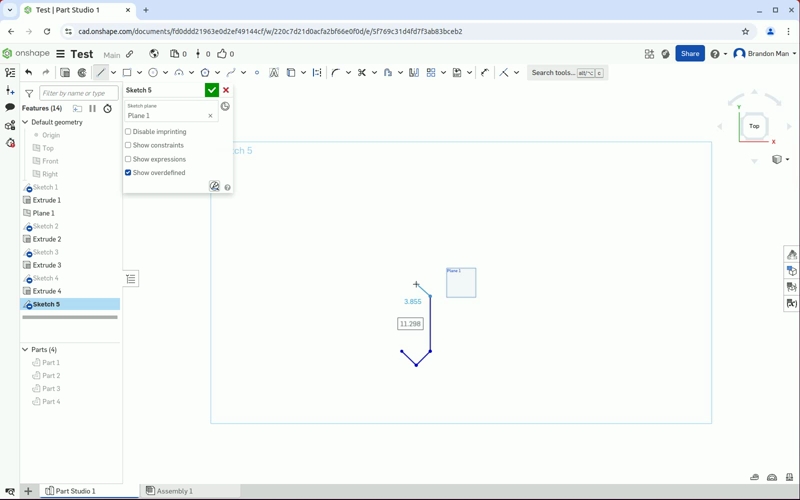
key_up(shift)
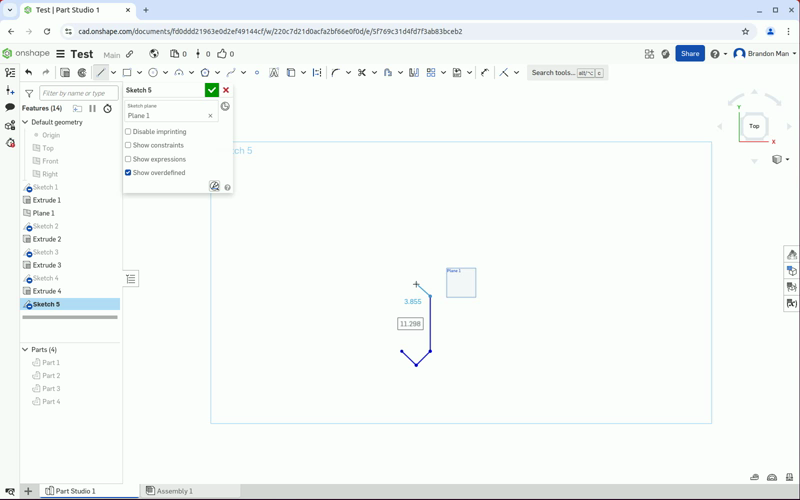
key_down(shift)
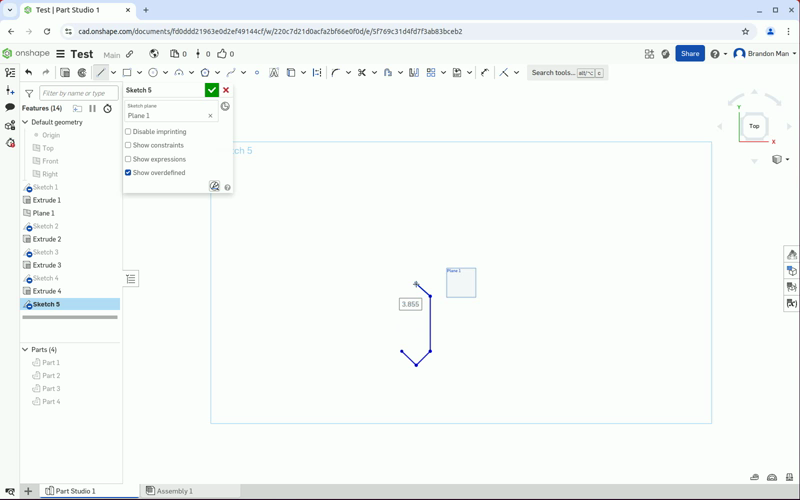
mouse_move(446, 283)
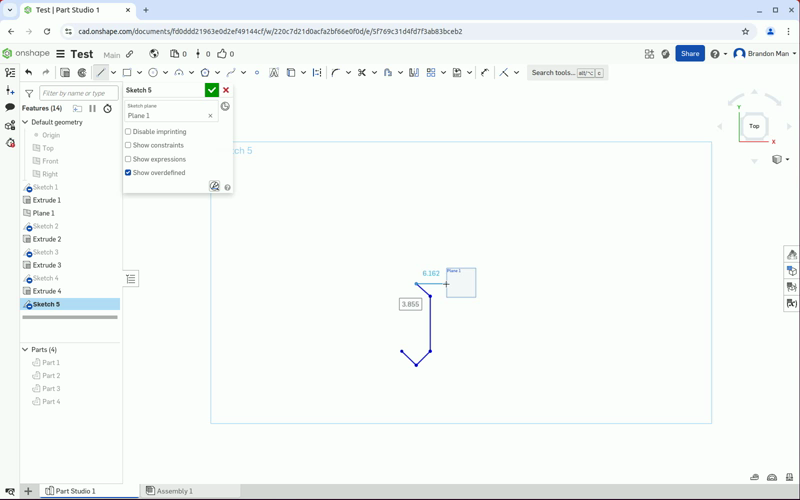
mouse_move(401, 297)
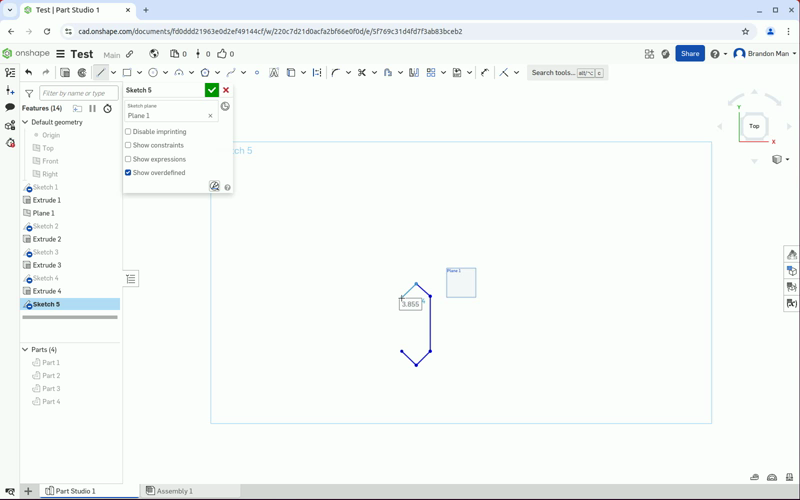
click(401, 297)
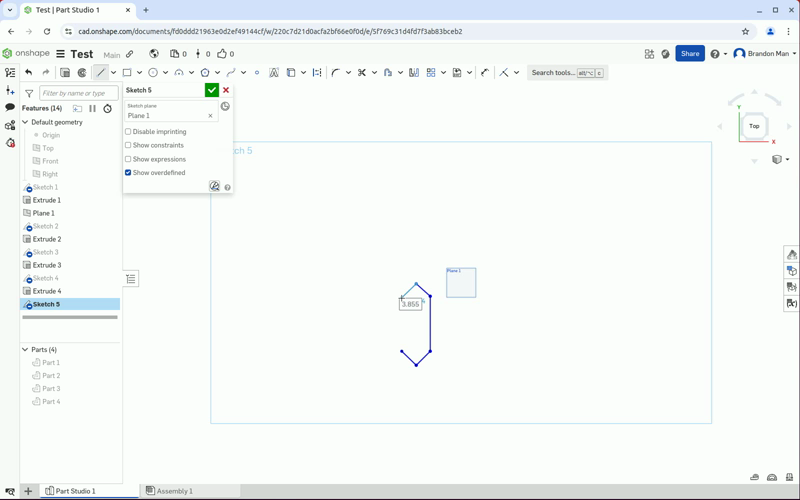
key_up(shift)
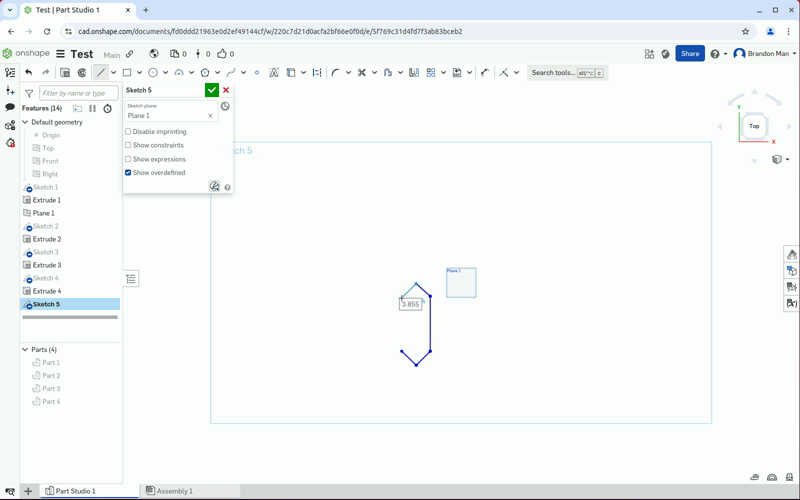
mouse_move(431, 297)
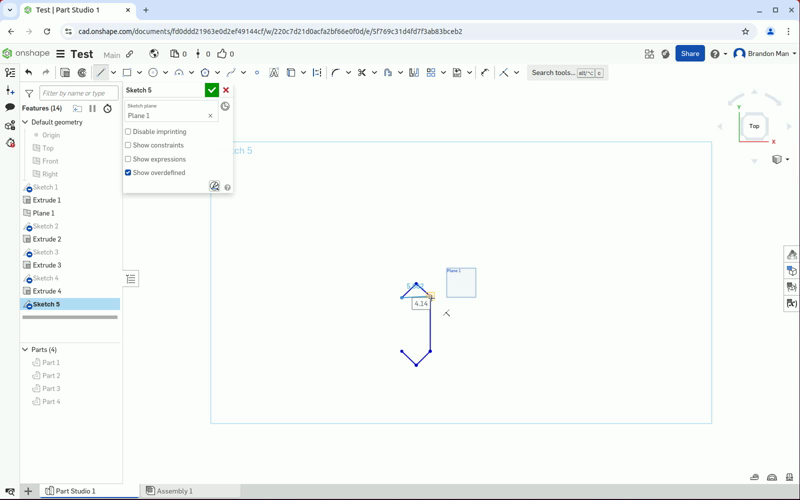
key_down(shift)
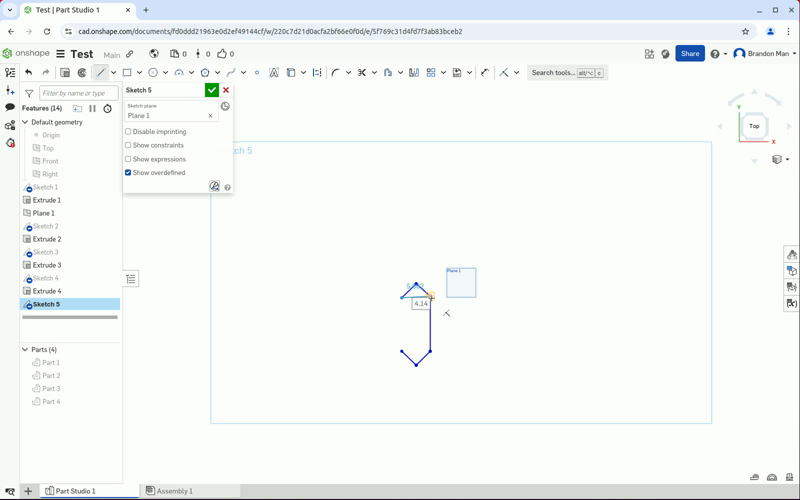
mouse_move(401, 351)
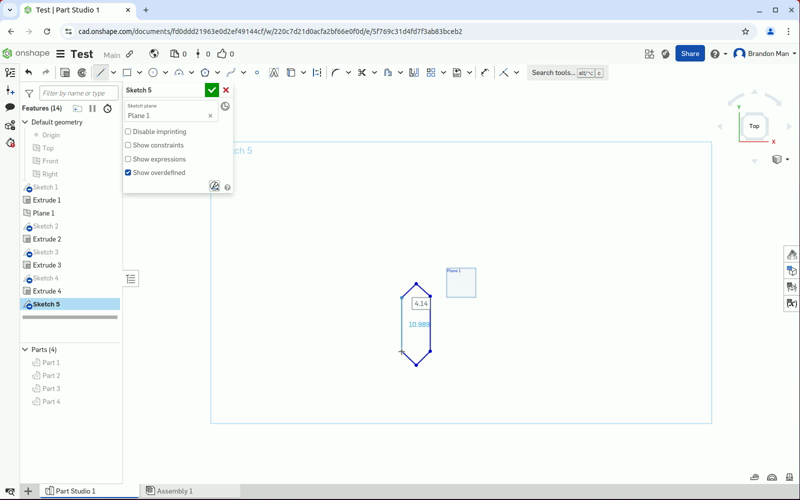
key_up(shift)
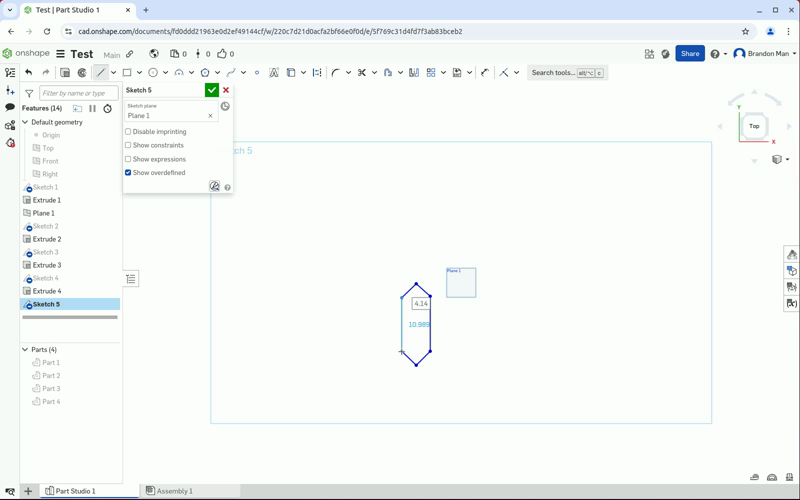
click(401, 351)
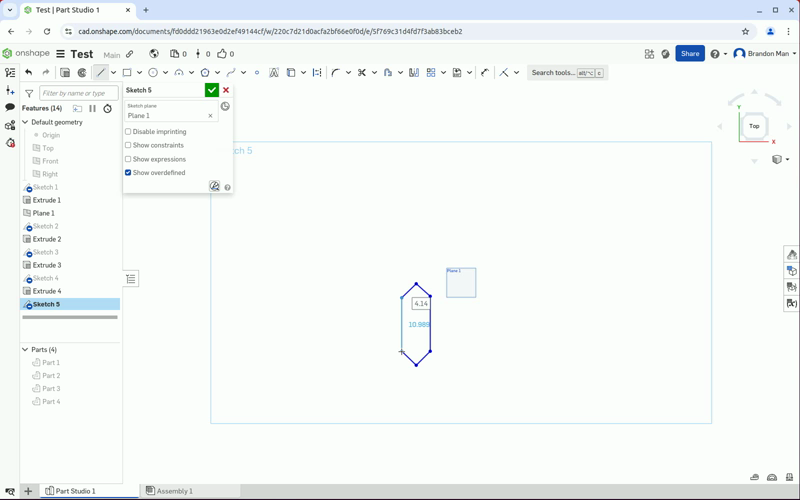
key(esc)
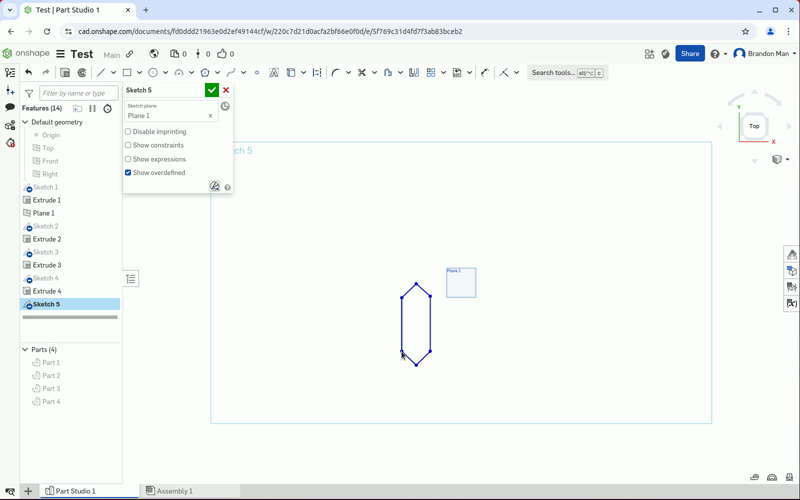
mouse_move(420, 354)
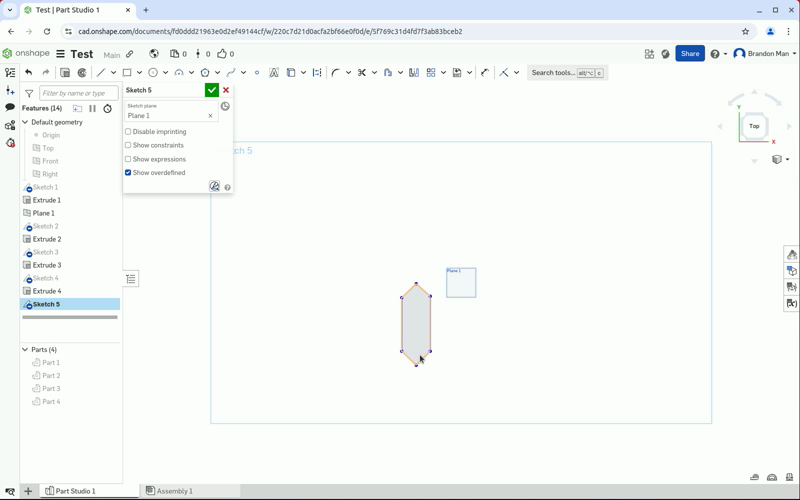
click(420, 354)
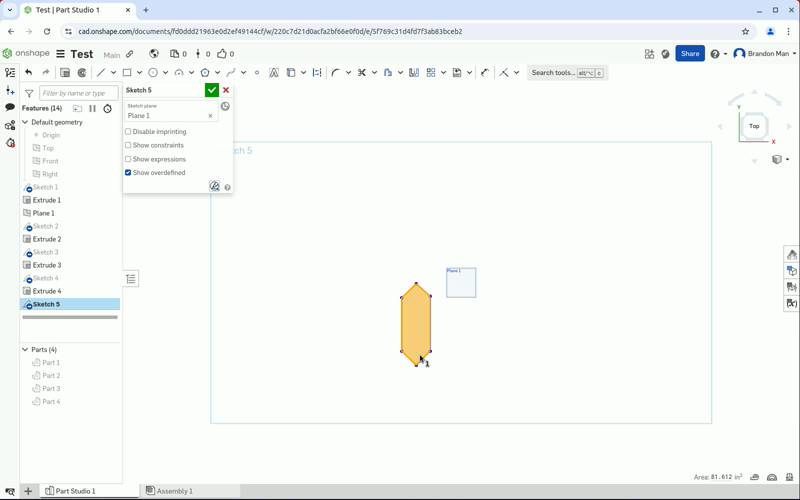
mouse_move(73, 352)
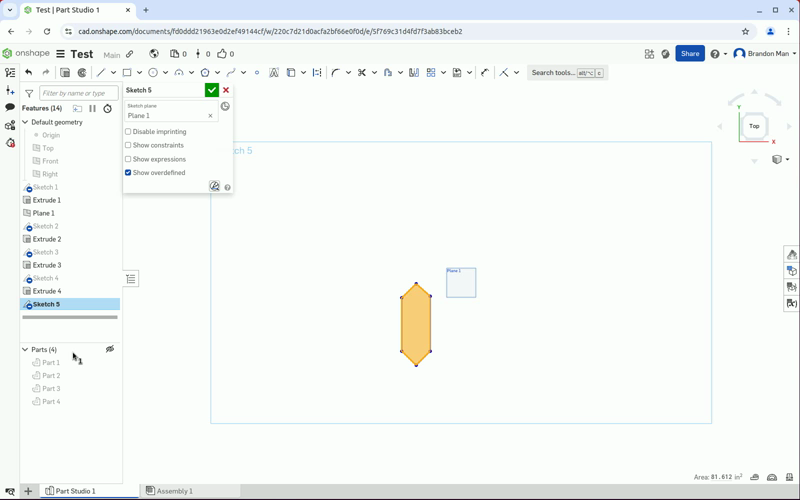
key(shift+y)
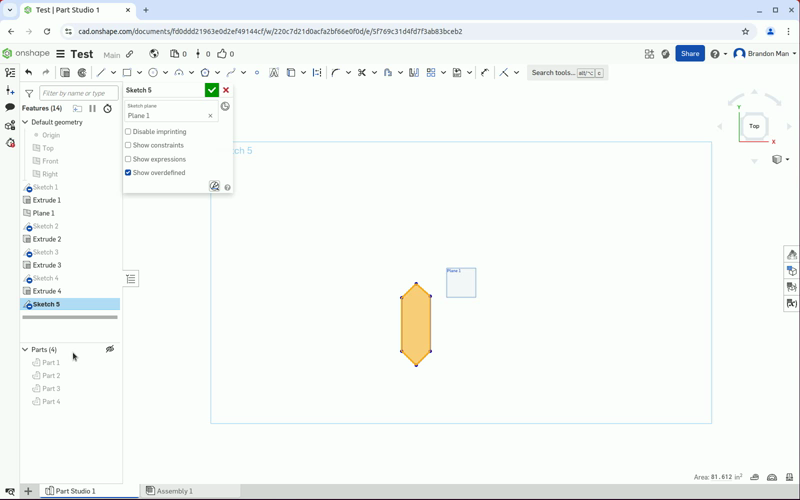
key(shift+e)
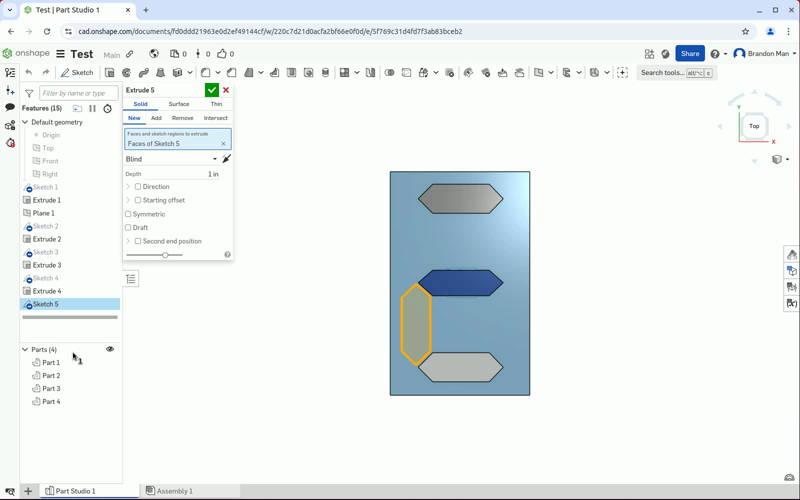
mouse_move(143, 106)
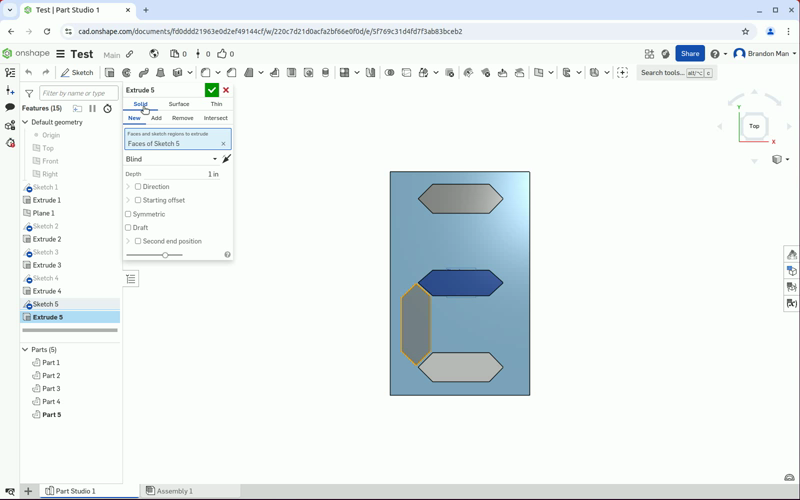
click(143, 106)
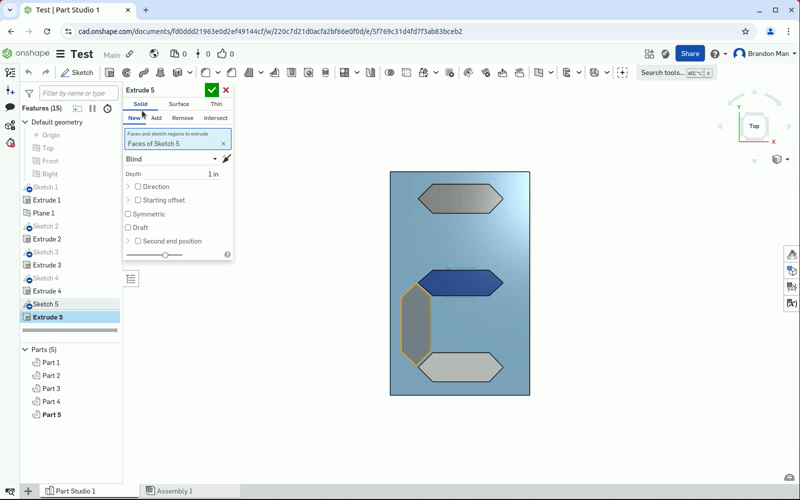
mouse_move(137, 120)
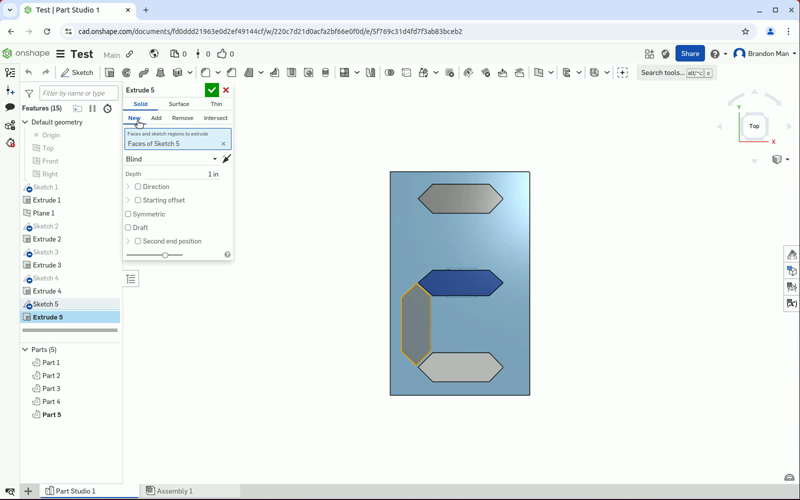
click(137, 120)
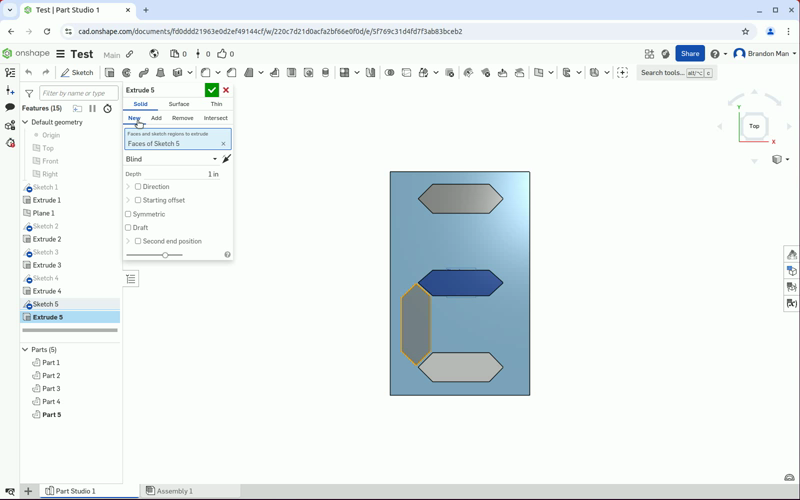
key(tab, 4)
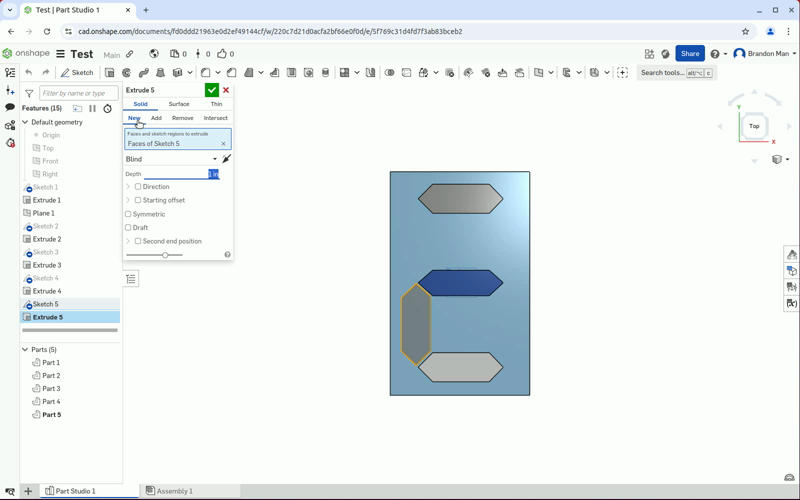
text(5.777)
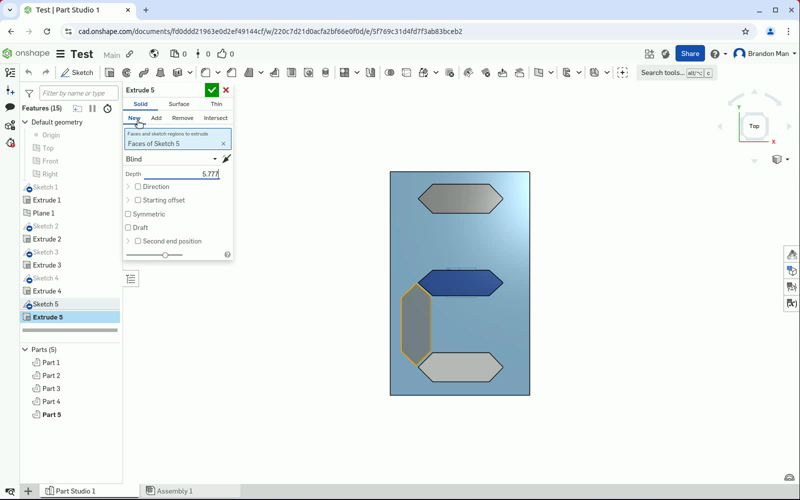
key(enter)
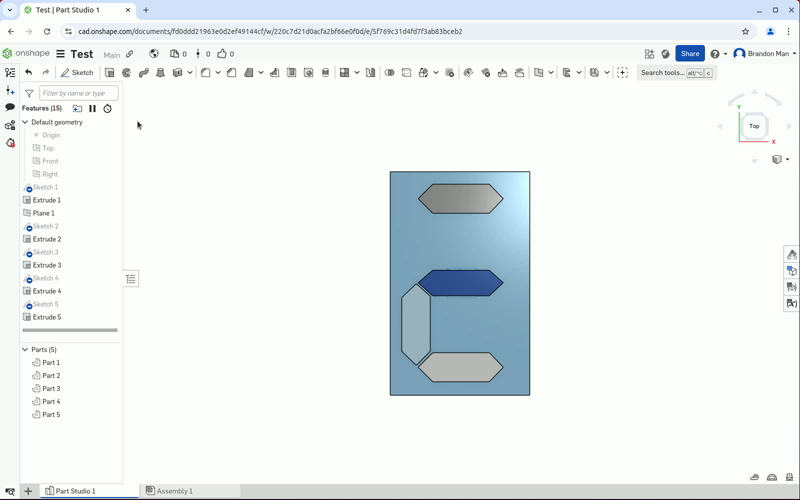
key(shift+h)
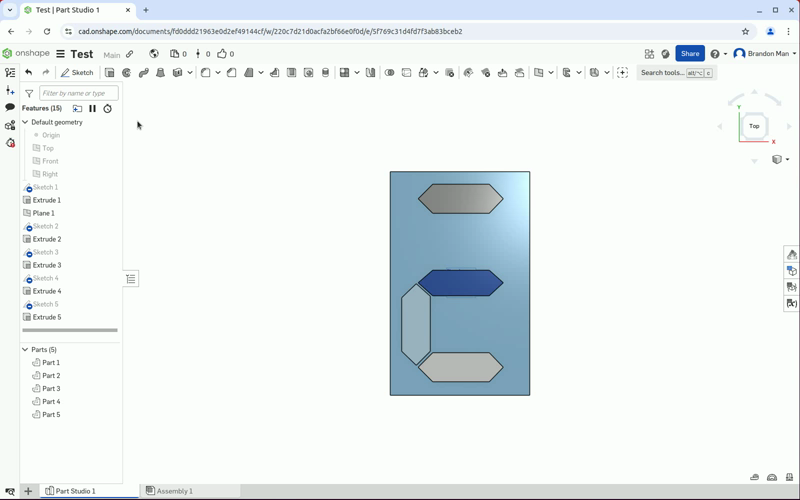
key(shift+h)
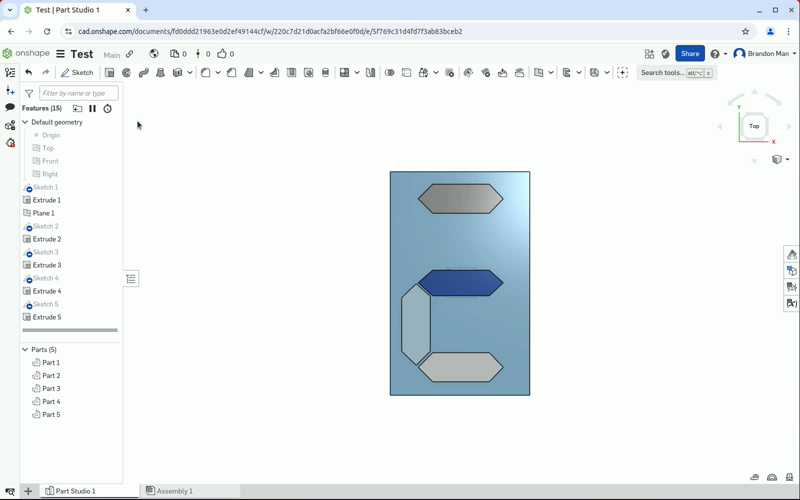
mouse_move(73, 189)
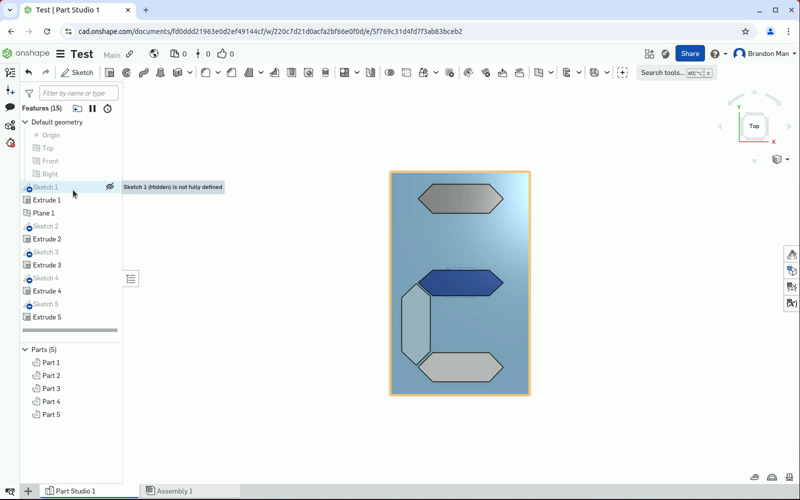
click(73, 189)
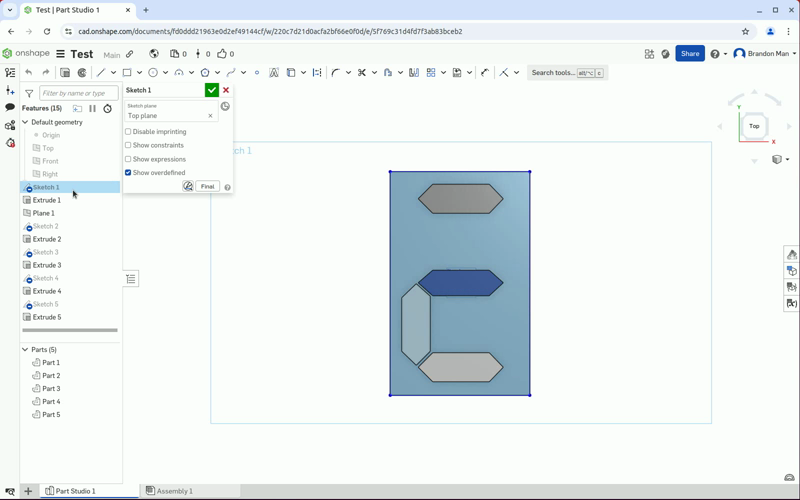
mouse_move(229, 92)
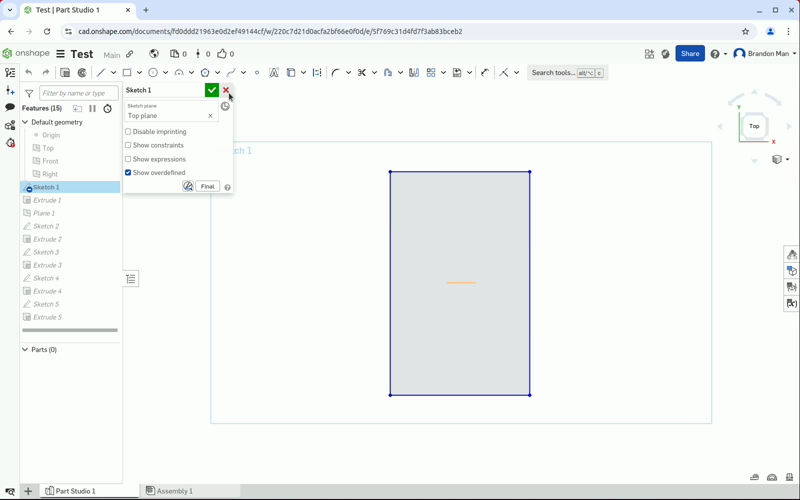
click(229, 92)
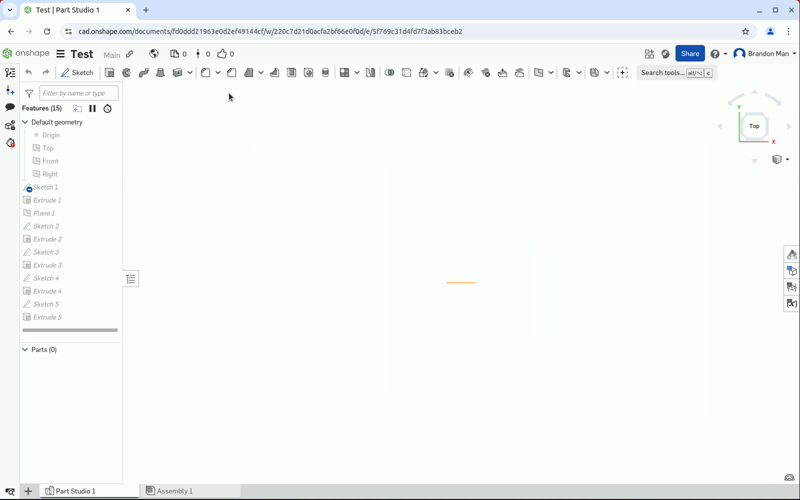
key(shift+s)
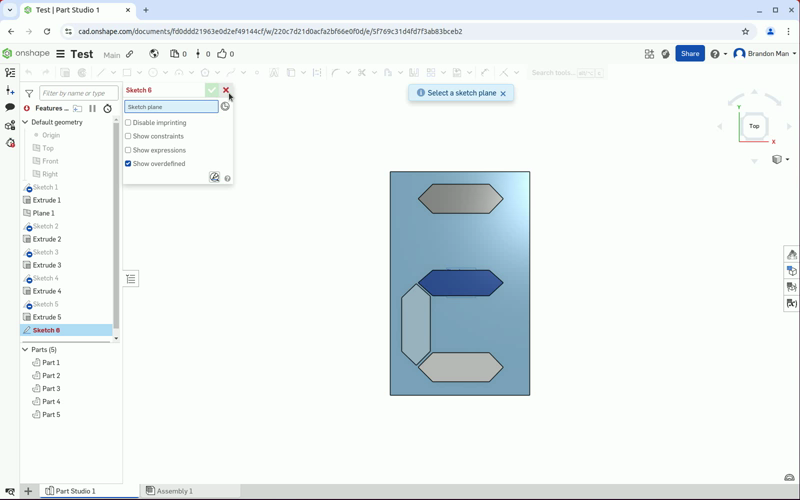
mouse_move(69, 215)
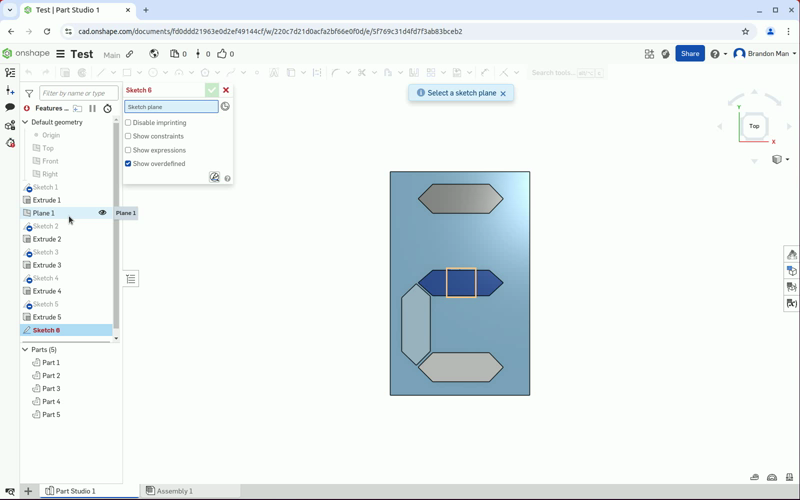
click(69, 215)
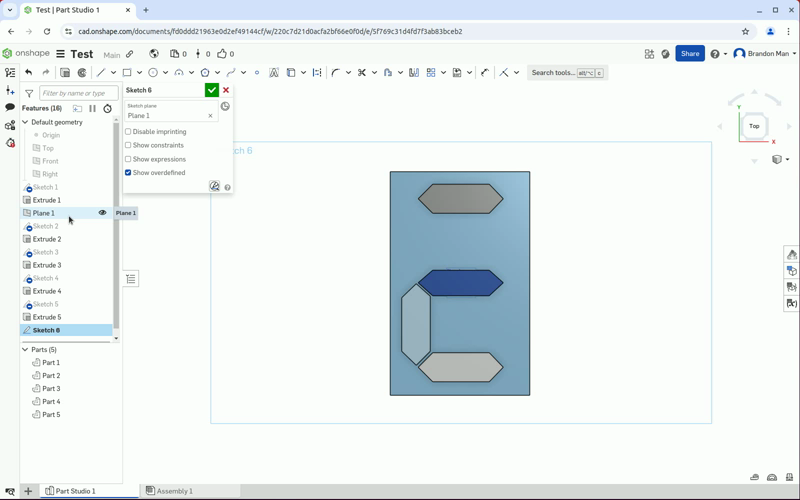
mouse_move(73, 352)
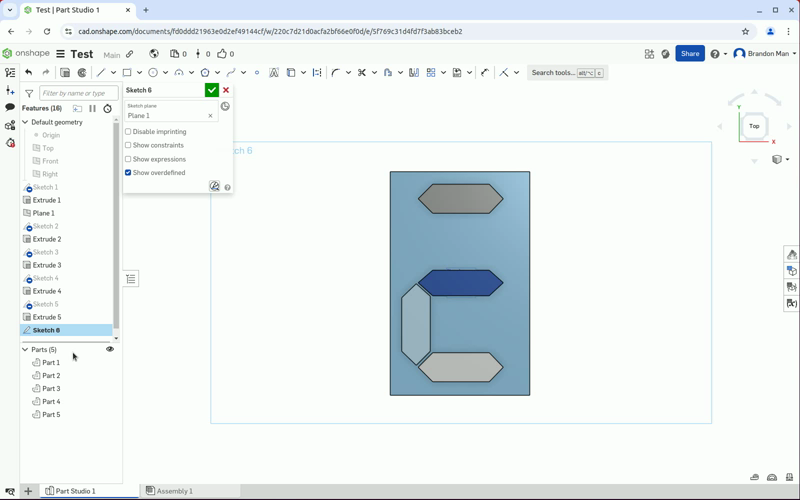
key(y)
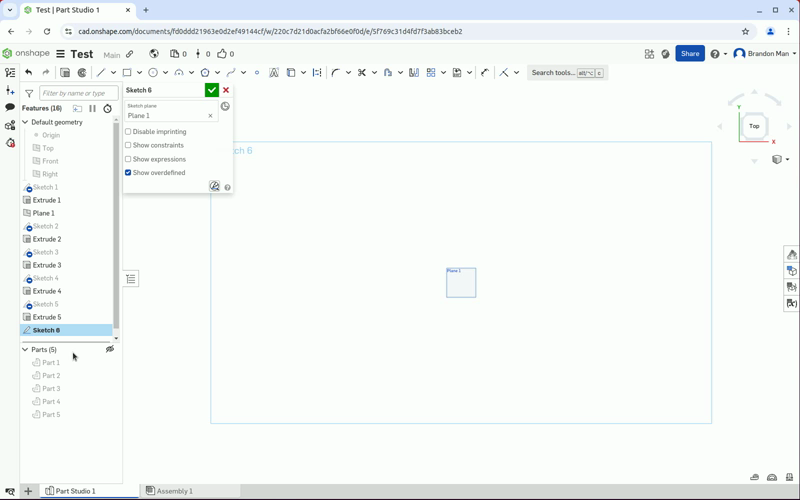
key(l)
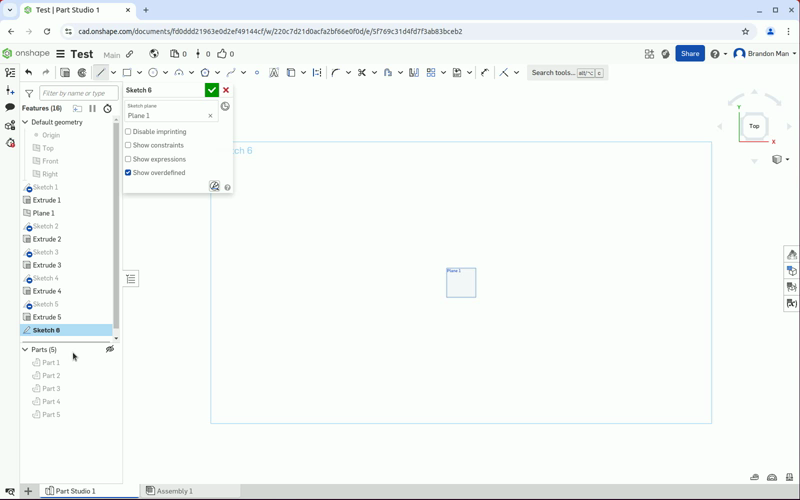
key_down(shift)
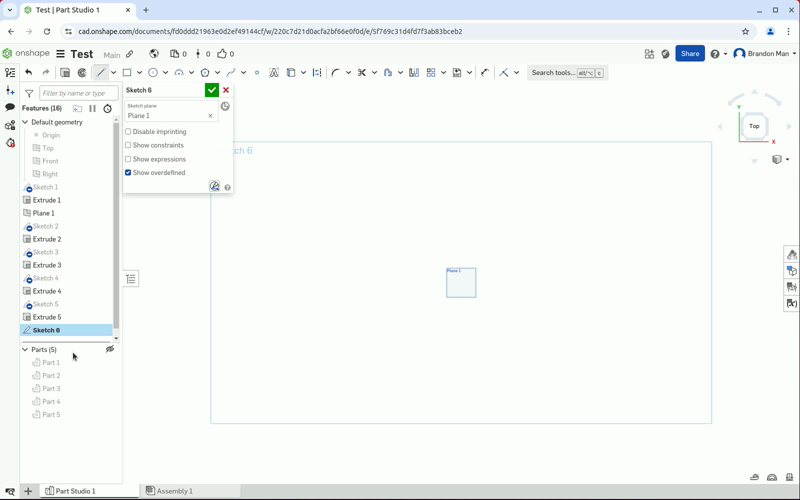
mouse_move(491, 268)
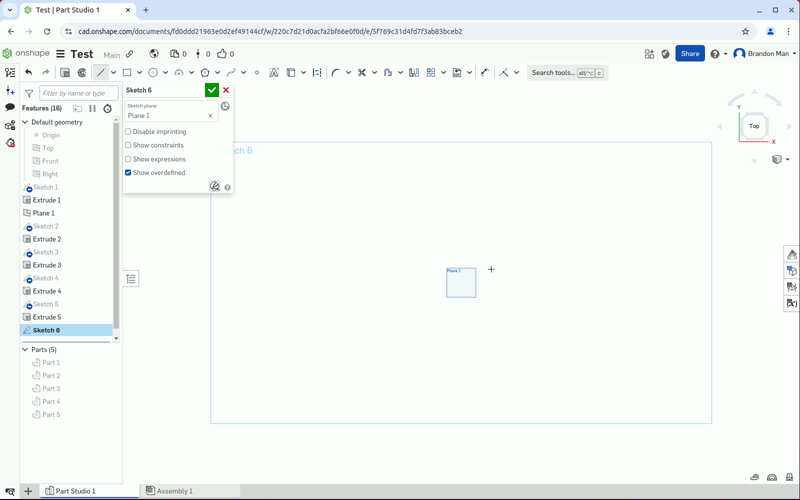
click(491, 268)
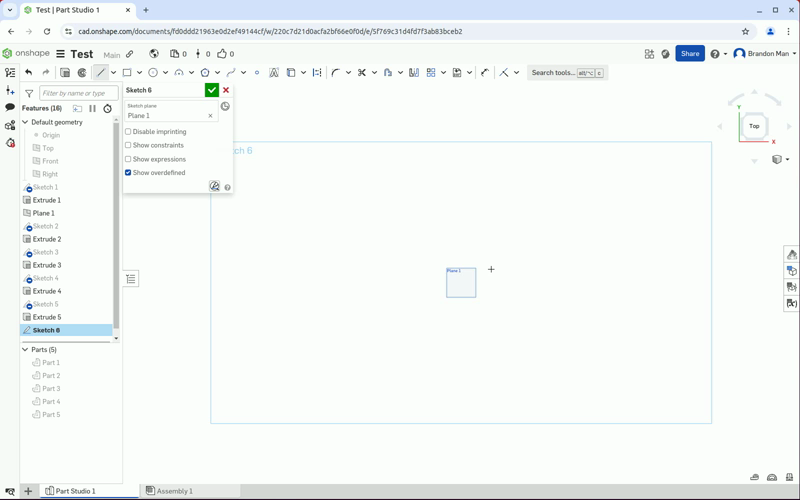
key_up(shift)
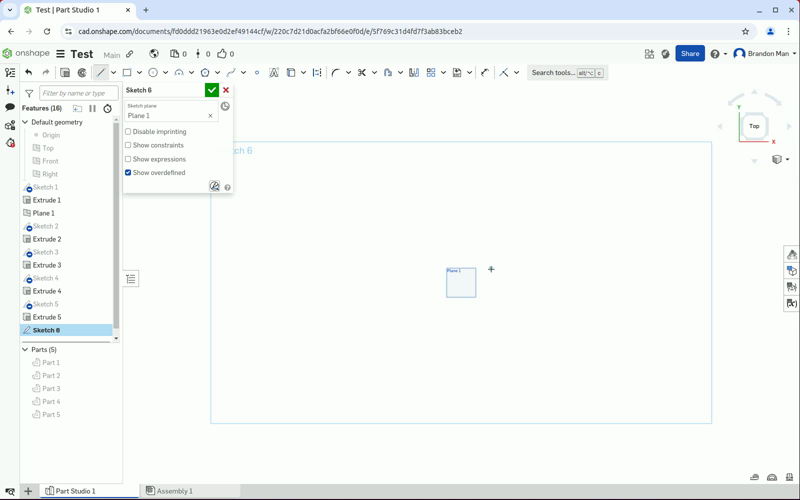
key_down(shift)
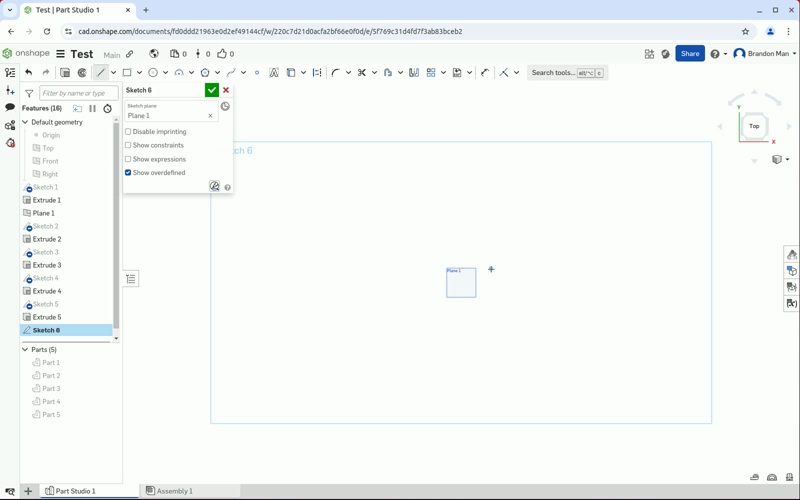
mouse_move(521, 268)
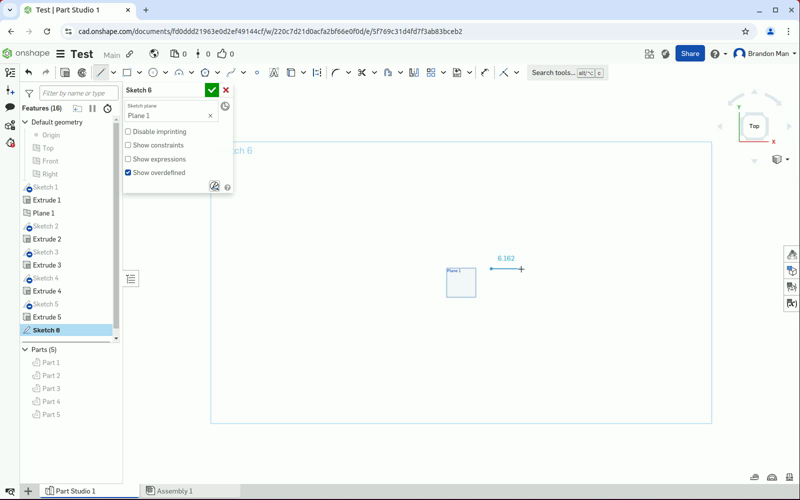
mouse_move(505, 281)
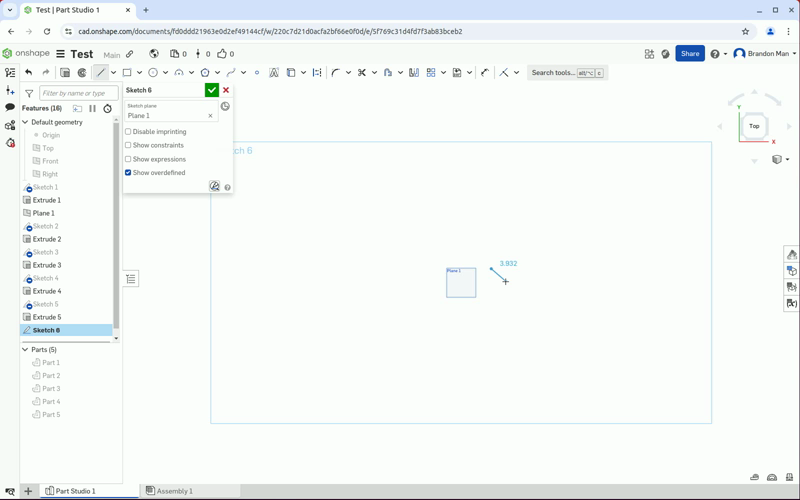
click(505, 281)
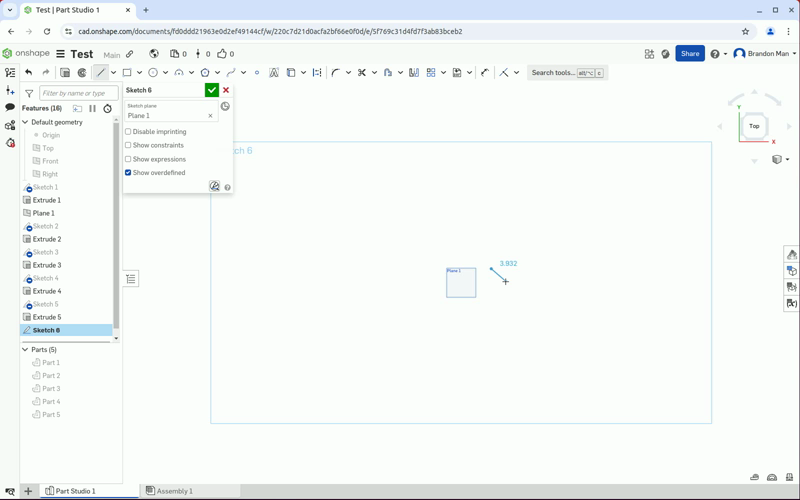
key_up(shift)
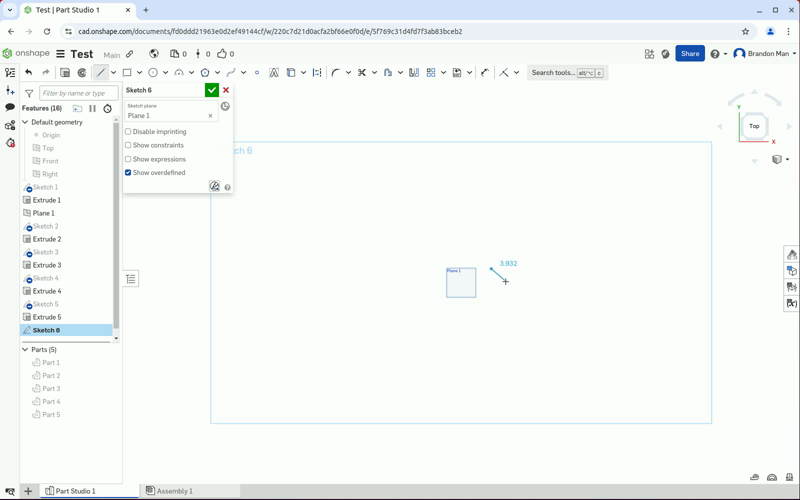
key_down(shift)
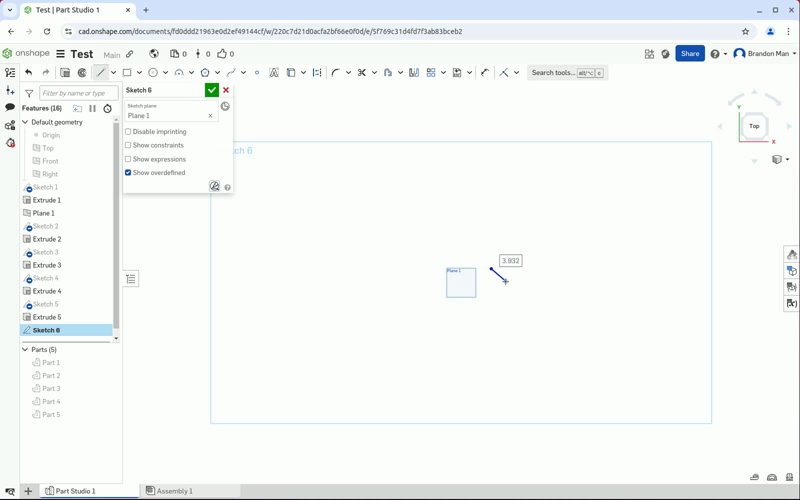
mouse_move(535, 281)
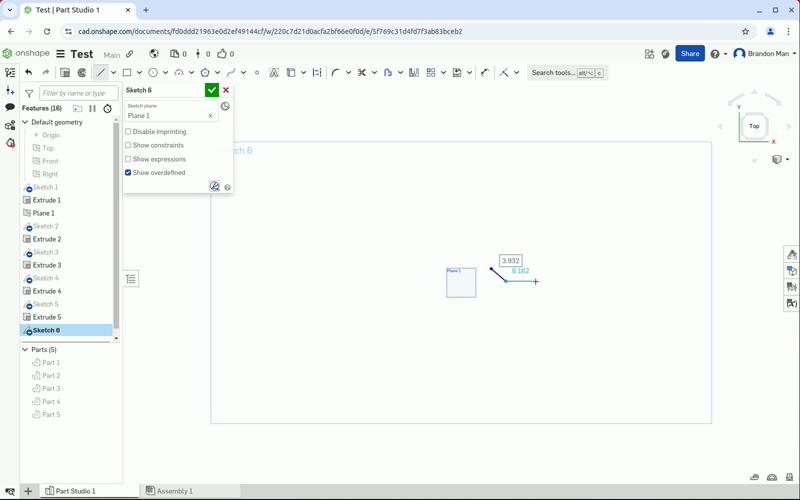
mouse_move(519, 267)
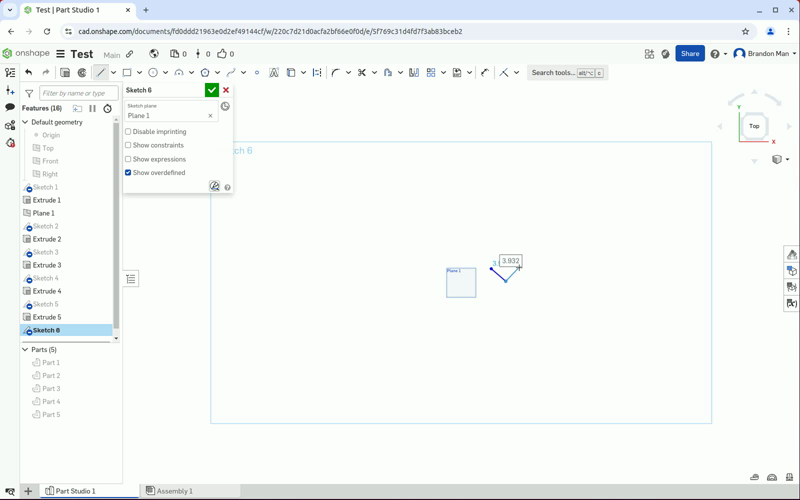
click(519, 267)
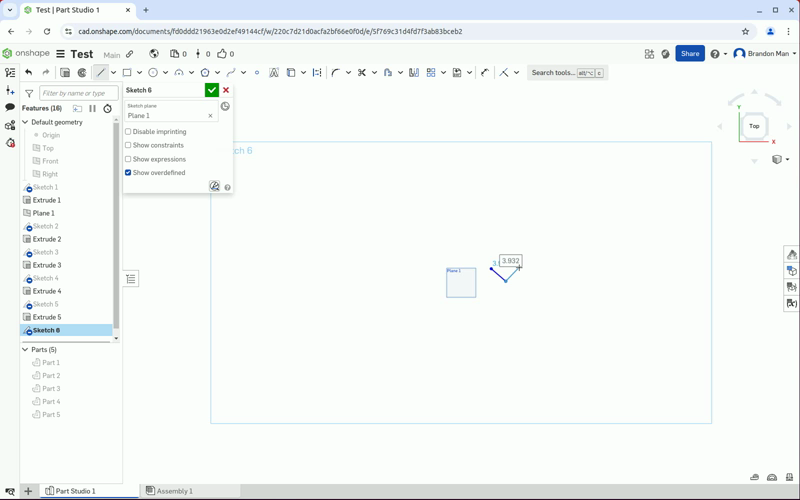
key_up(shift)
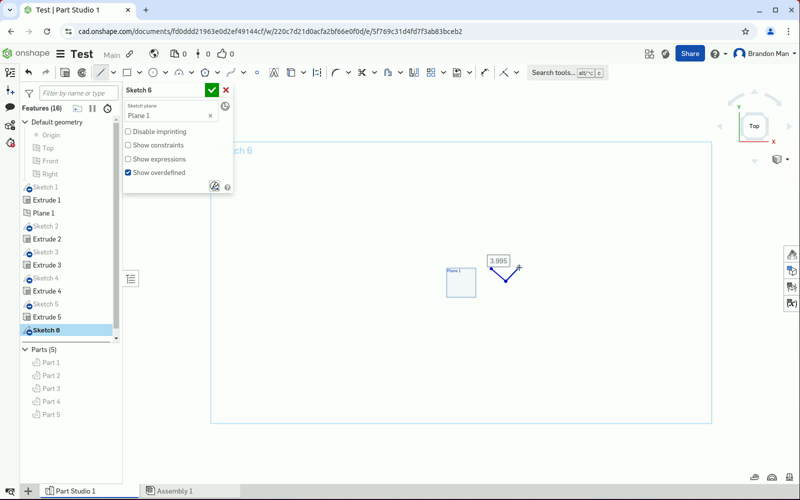
key_down(shift)
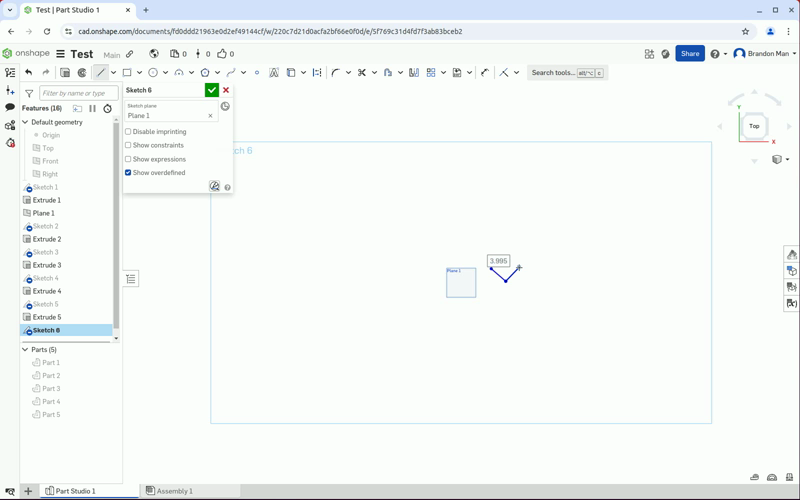
mouse_move(549, 267)
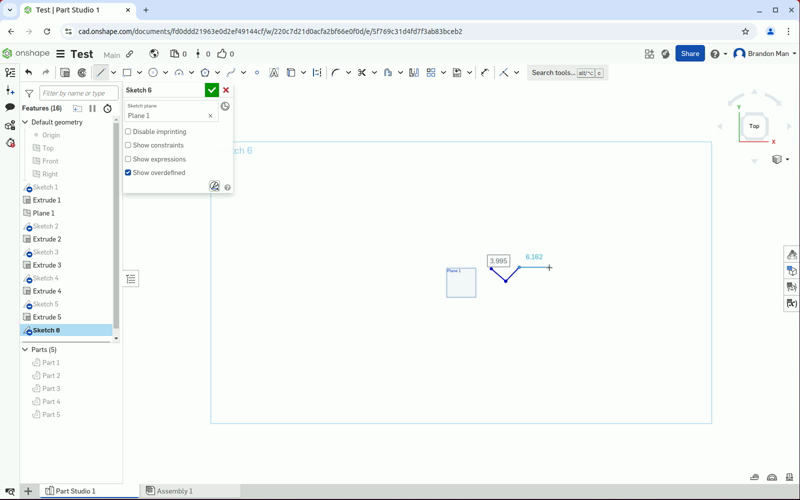
mouse_move(519, 214)
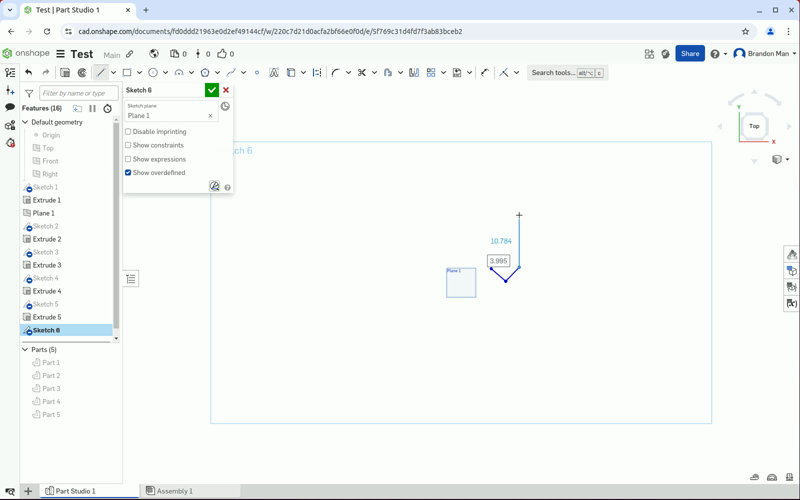
click(519, 214)
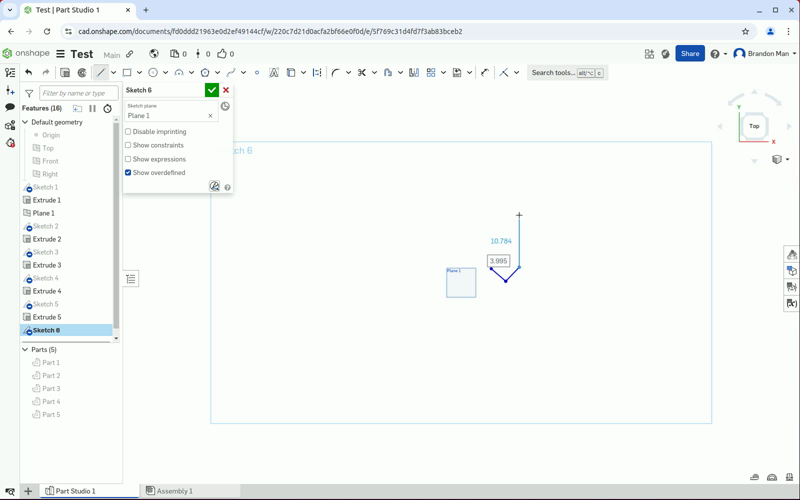
key_up(shift)
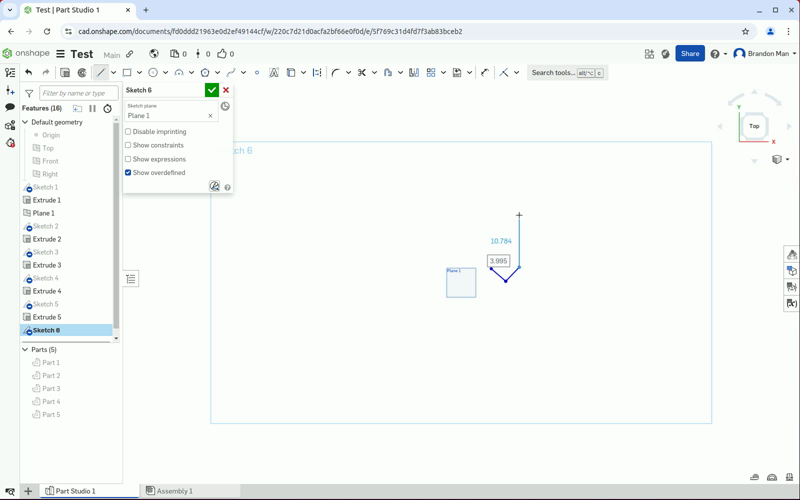
key_down(shift)
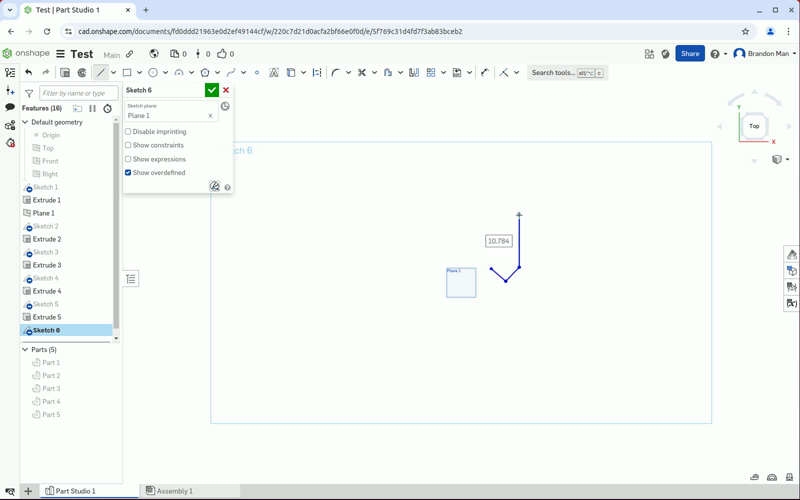
mouse_move(549, 214)
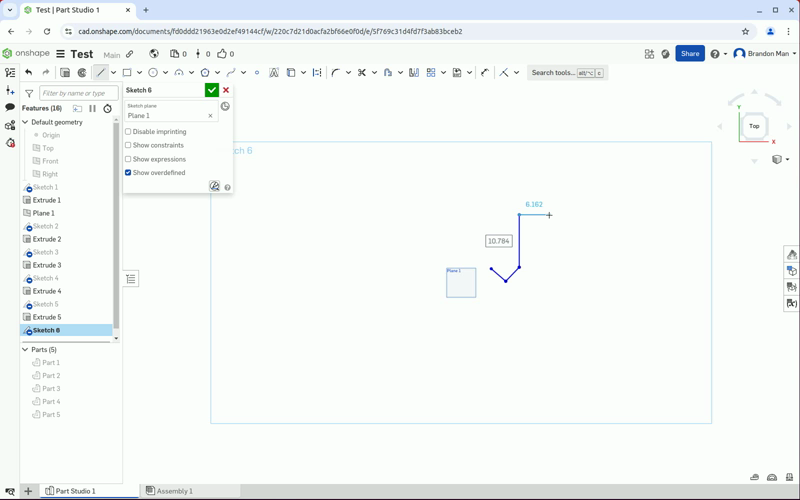
mouse_move(505, 200)
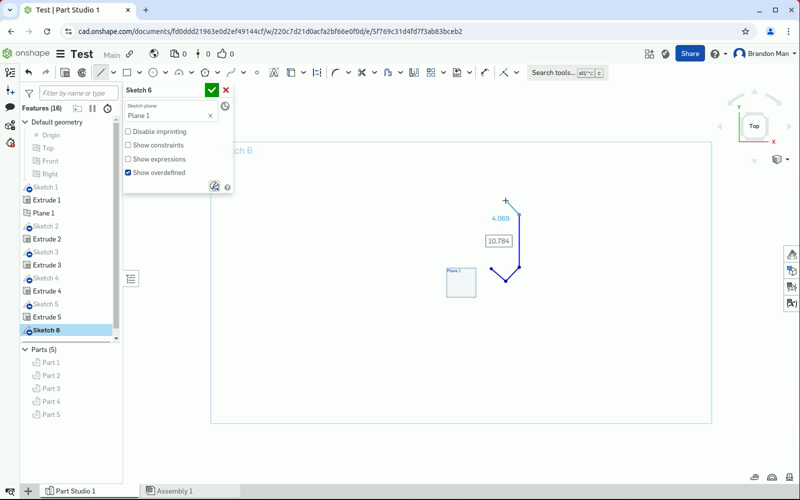
click(505, 200)
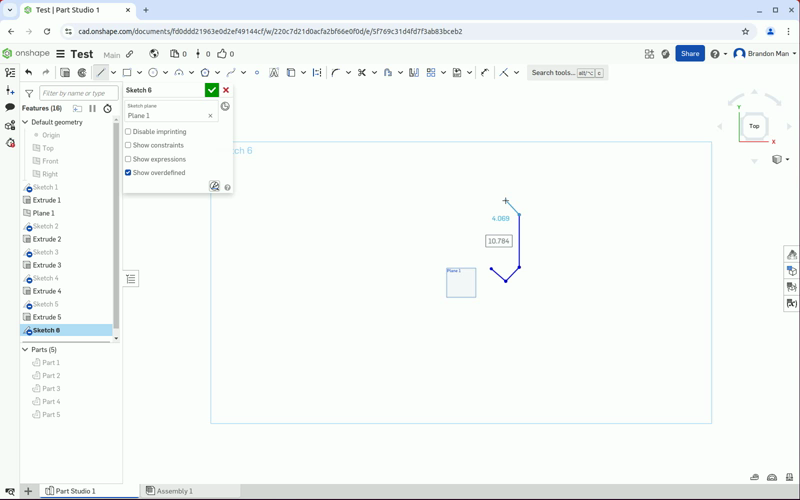
key_up(shift)
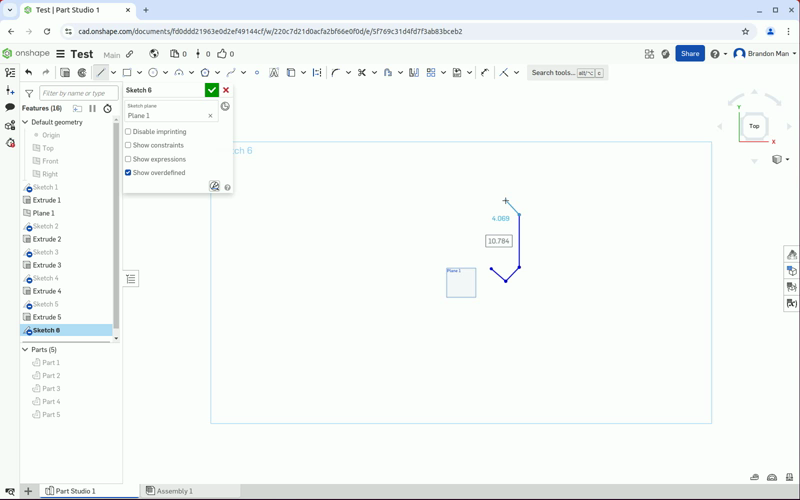
key_down(shift)
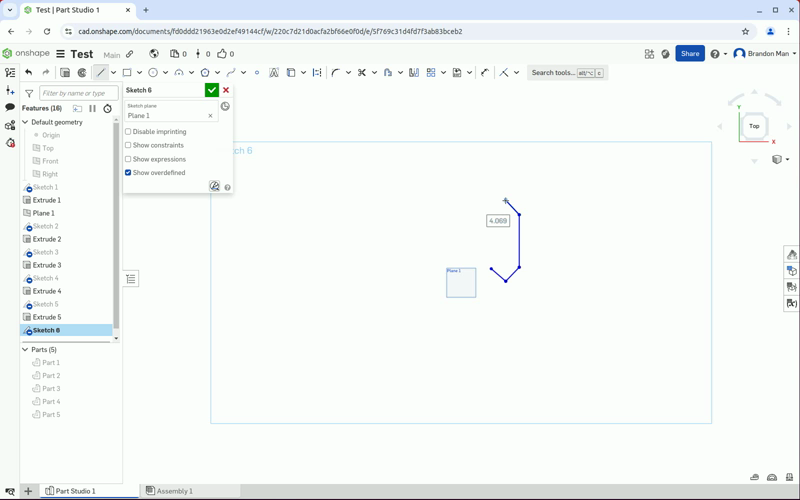
mouse_move(535, 200)
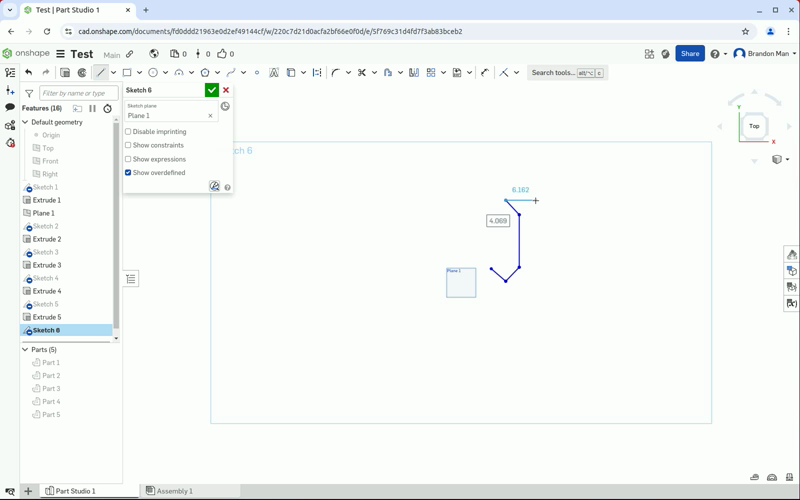
mouse_move(491, 214)
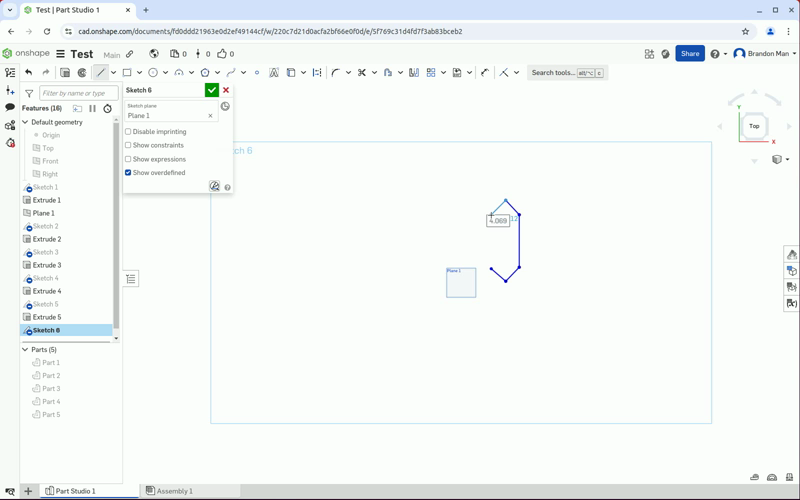
click(491, 214)
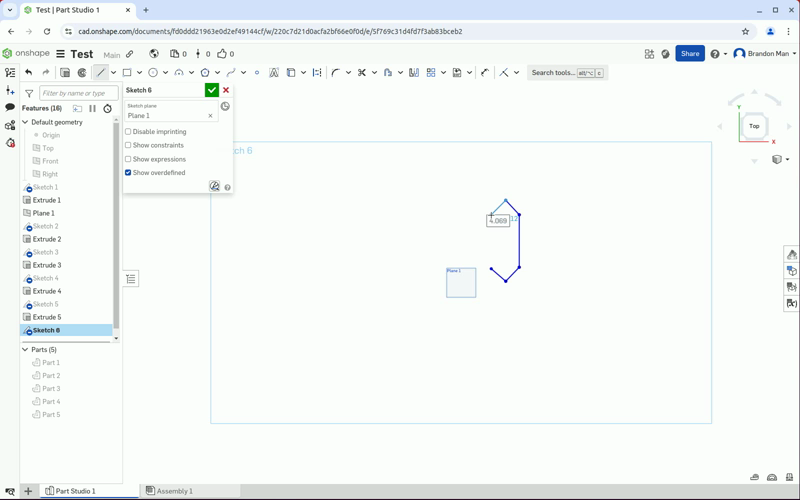
key_up(shift)
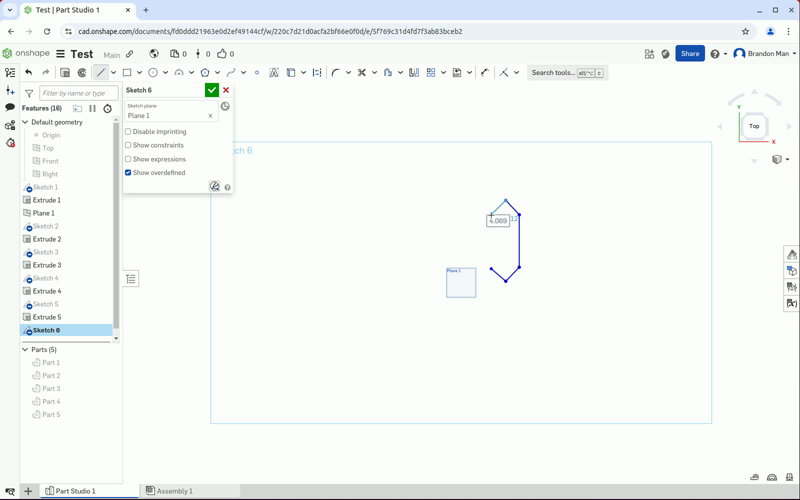
mouse_move(521, 214)
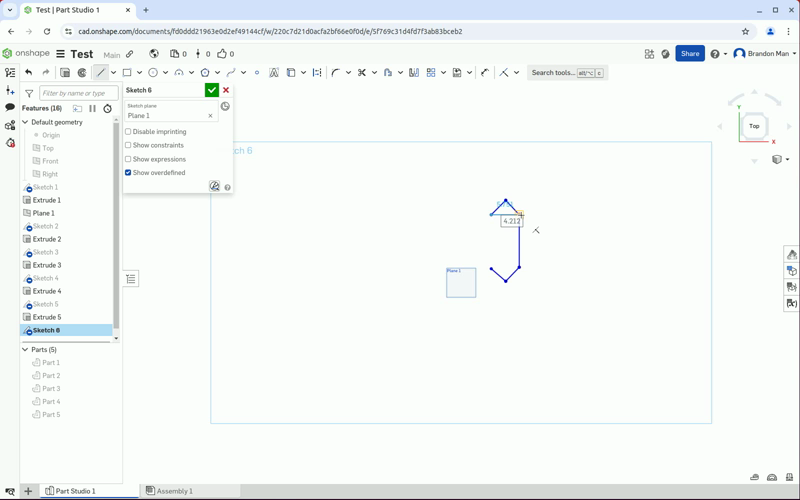
key_down(shift)
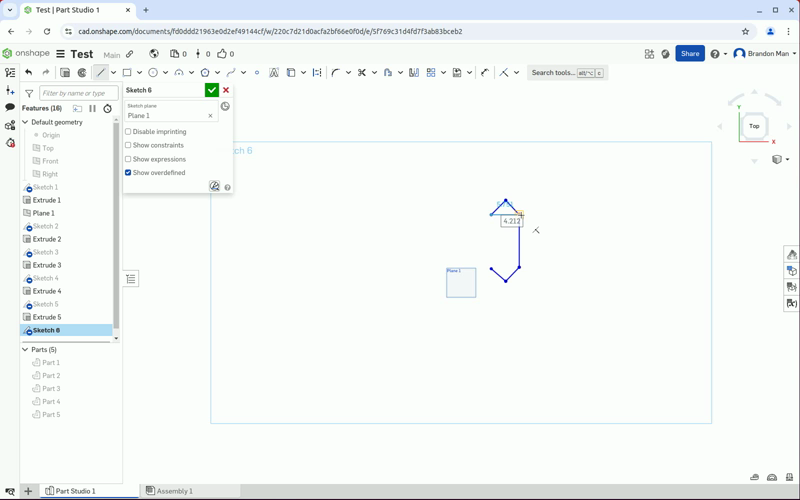
mouse_move(491, 268)
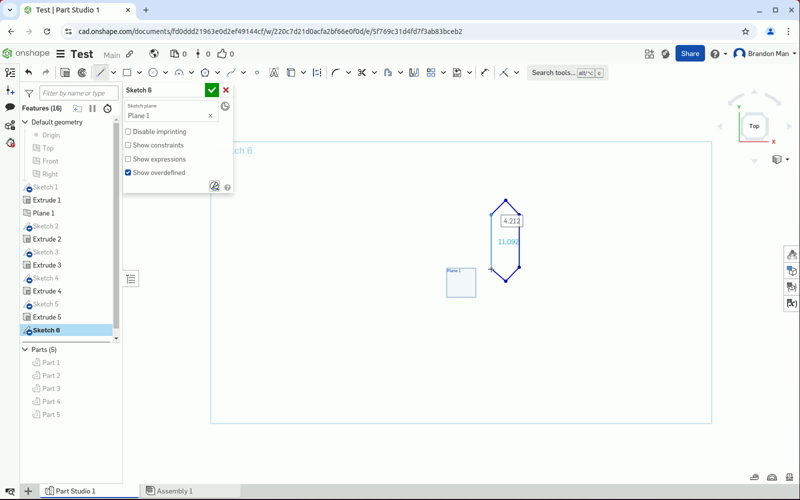
key_up(shift)
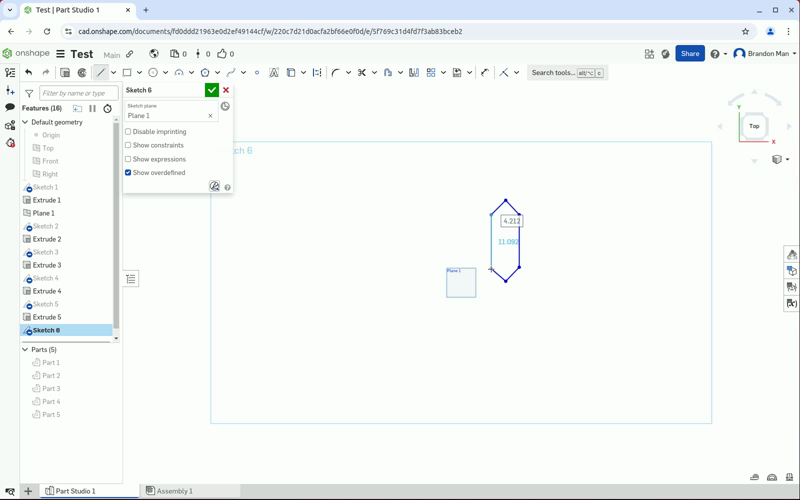
click(491, 268)
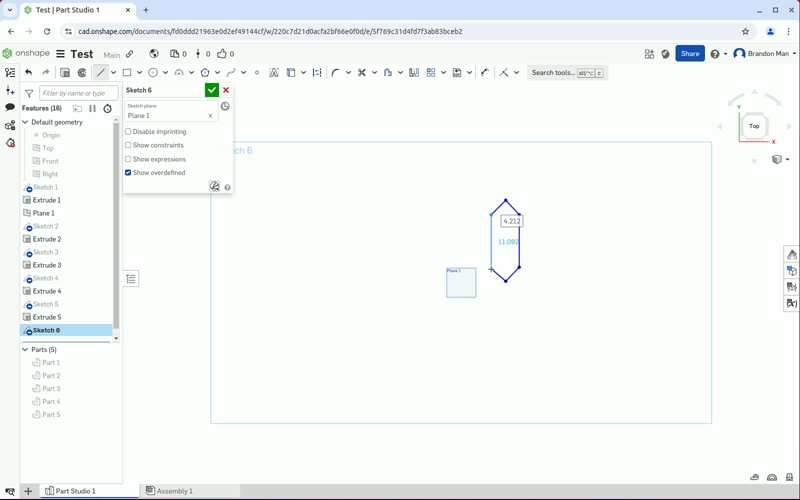
key(esc)
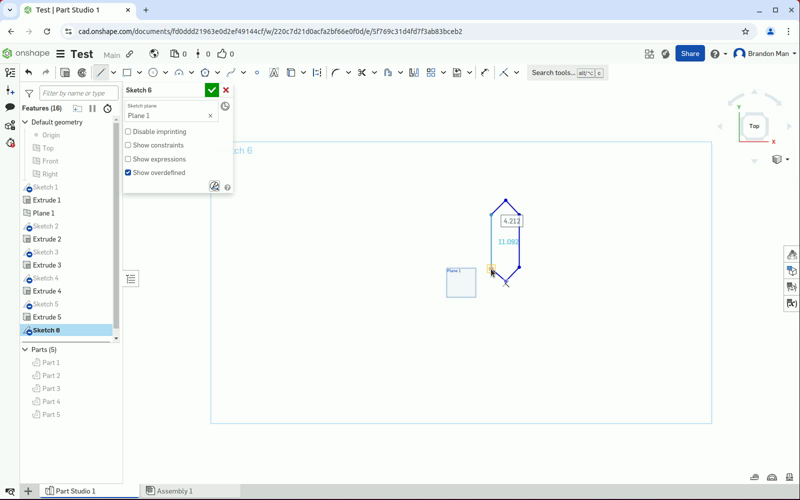
mouse_move(505, 230)
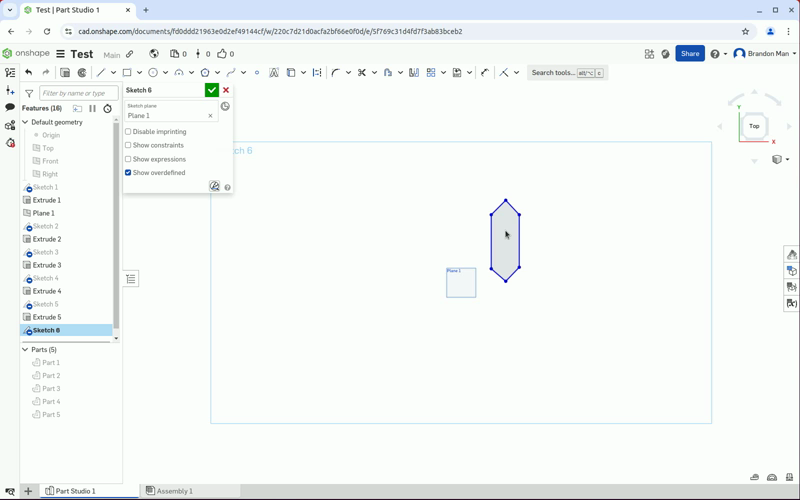
click(505, 230)
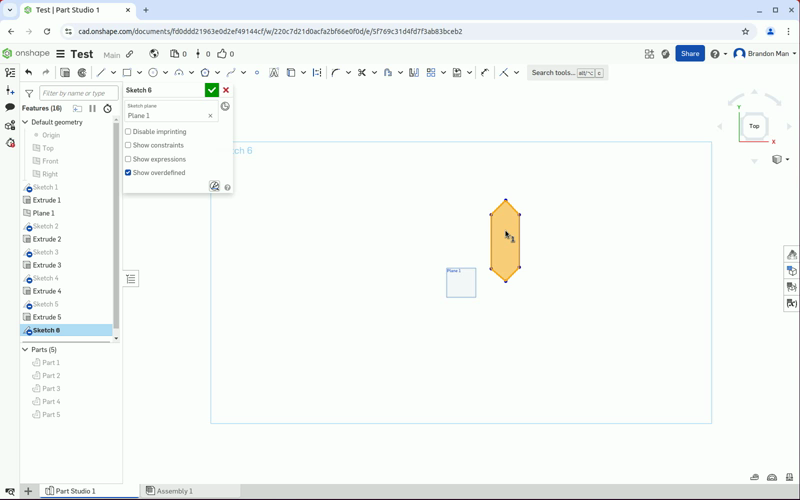
mouse_move(73, 352)
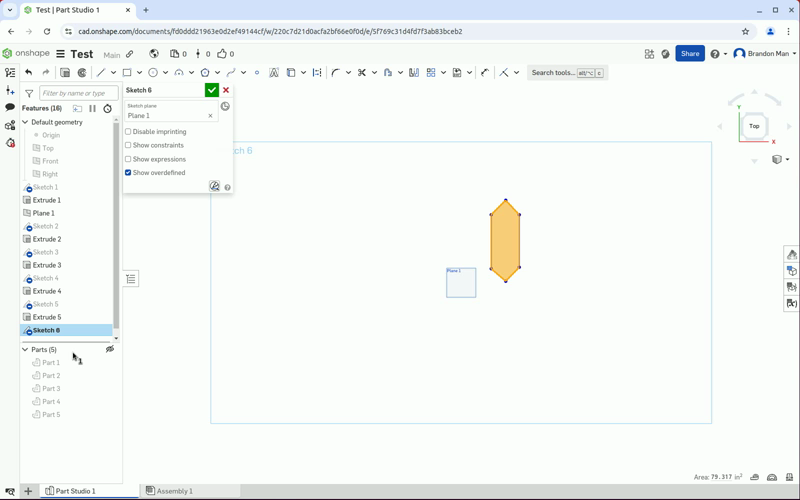
key(shift+y)
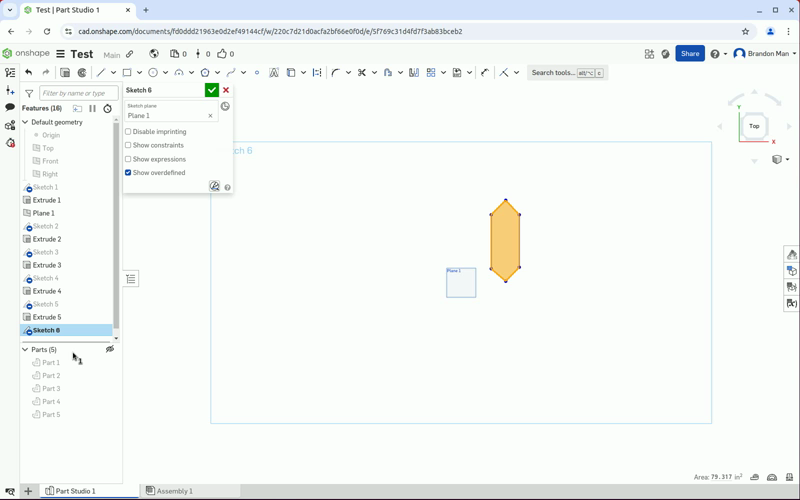
key(shift+e)
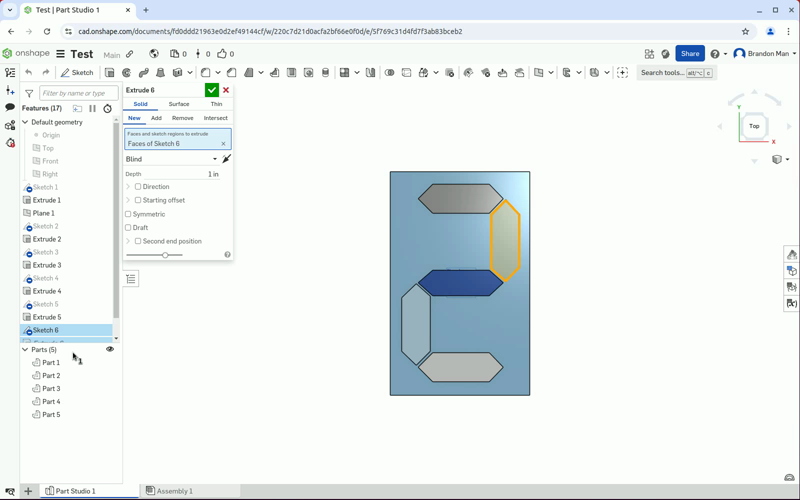
mouse_move(143, 106)
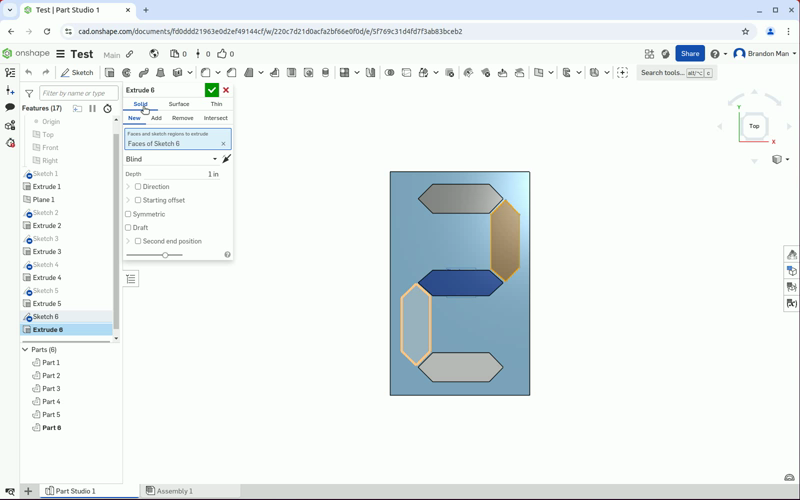
click(143, 106)
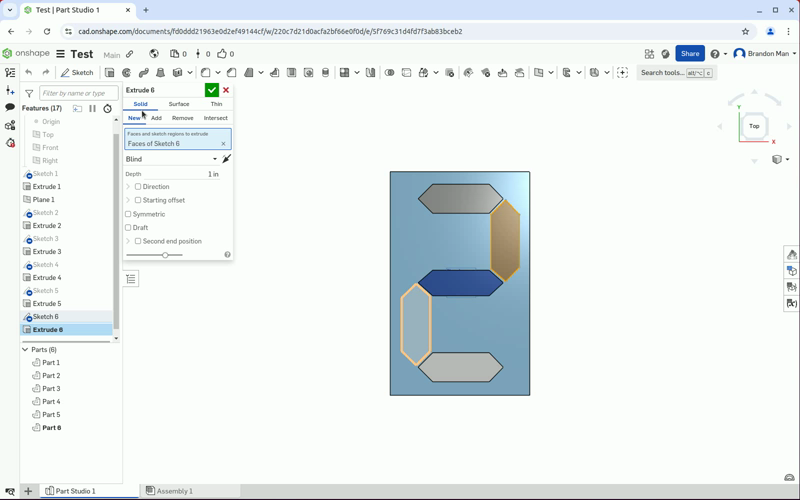
mouse_move(137, 120)
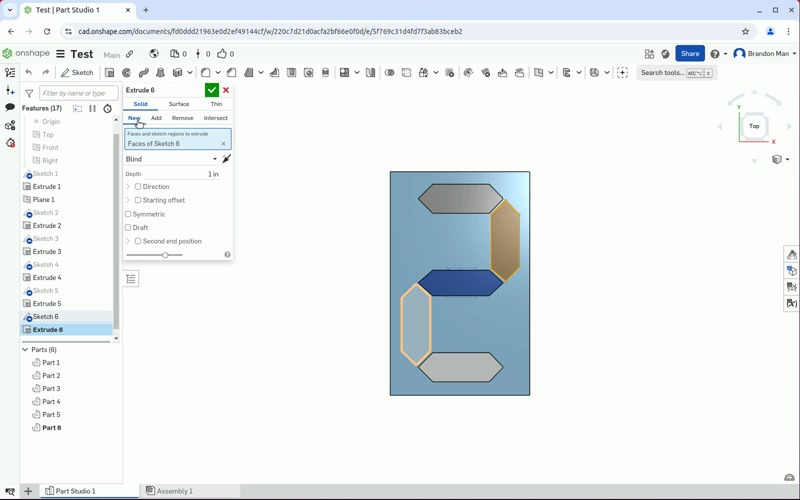
click(137, 120)
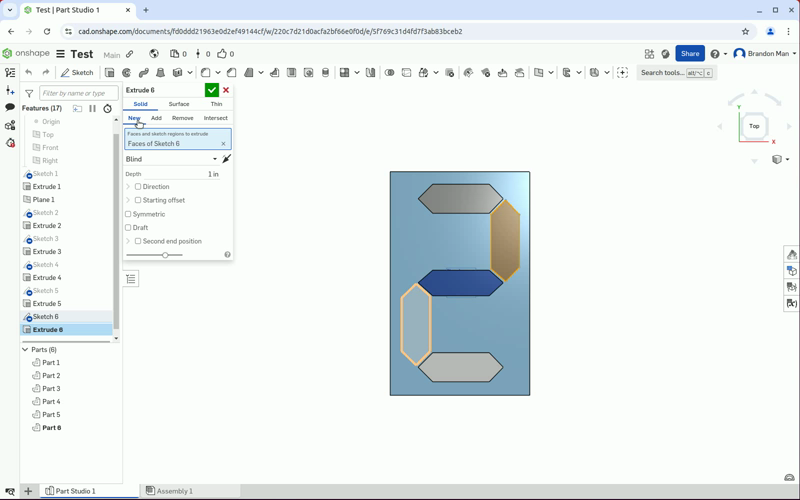
key(tab, 4)
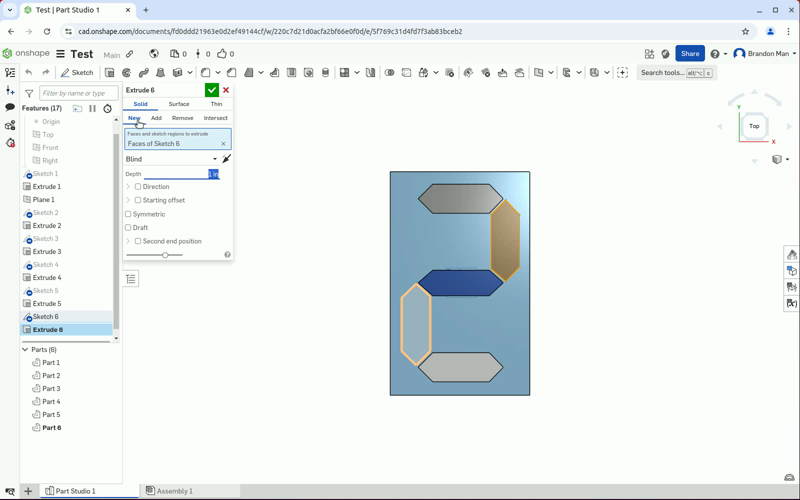
text(5.777)
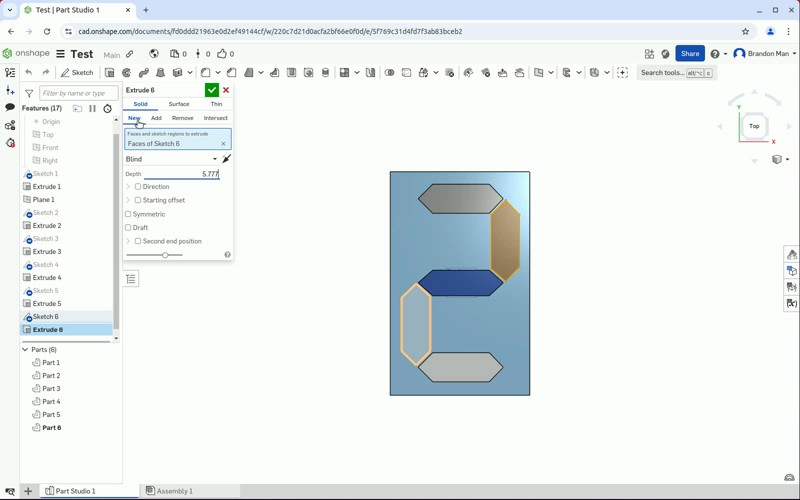
key(enter)
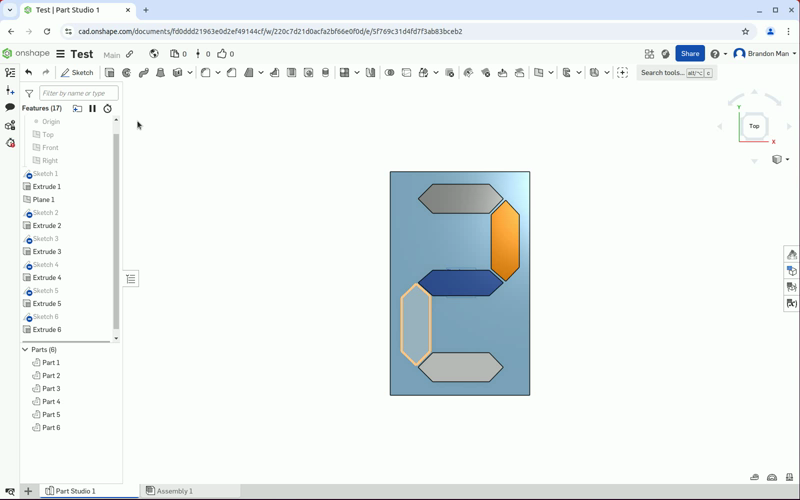
key(shift+h)
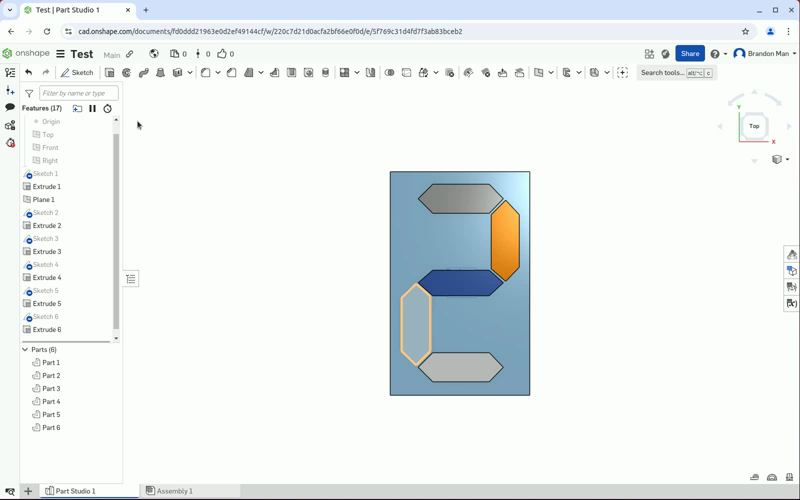
key(shift+h)
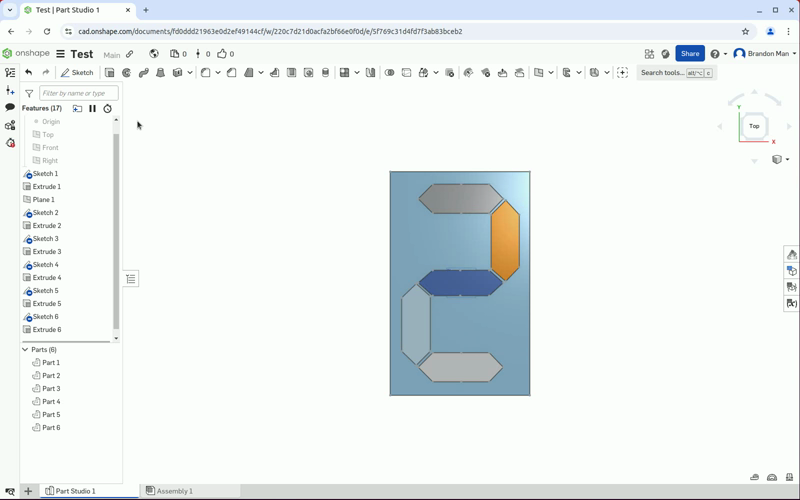
key(shift+7)
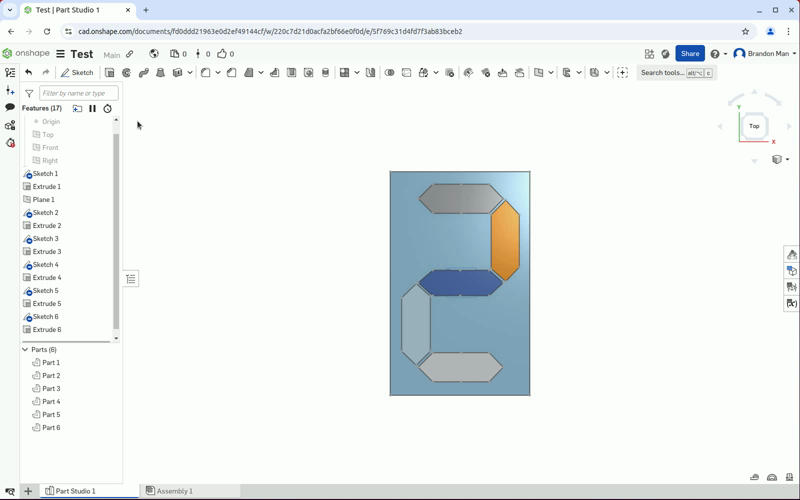
key(up, 3)
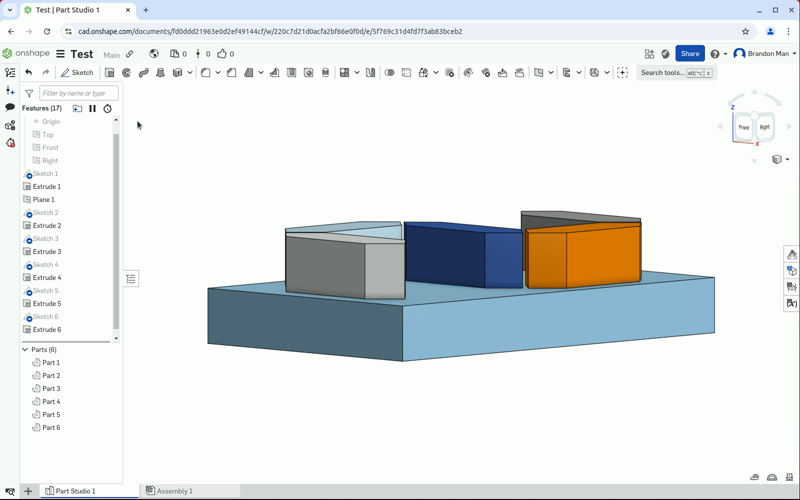
key(left, 3)
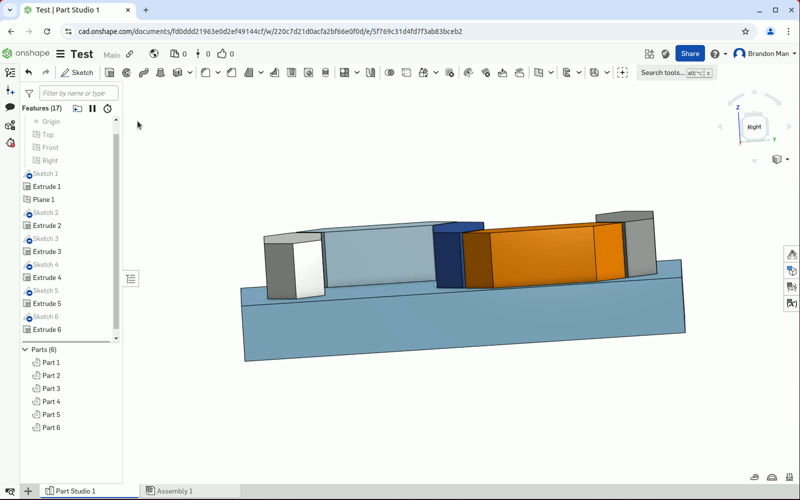
key(right, 3)
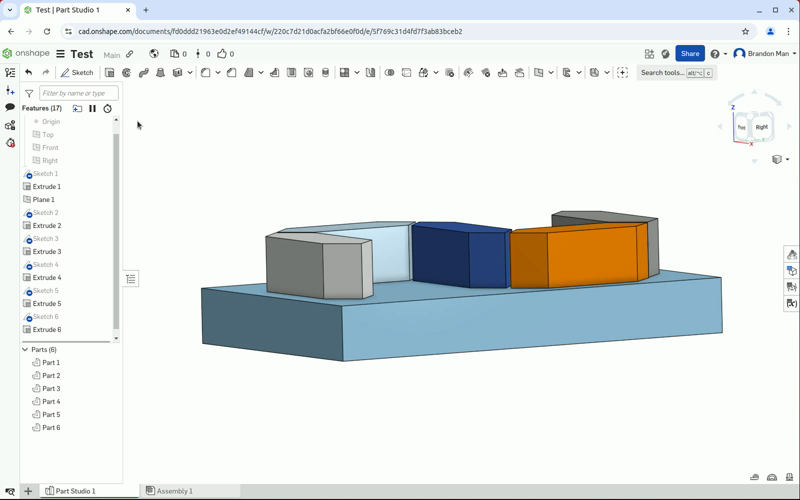
key(down, 3)
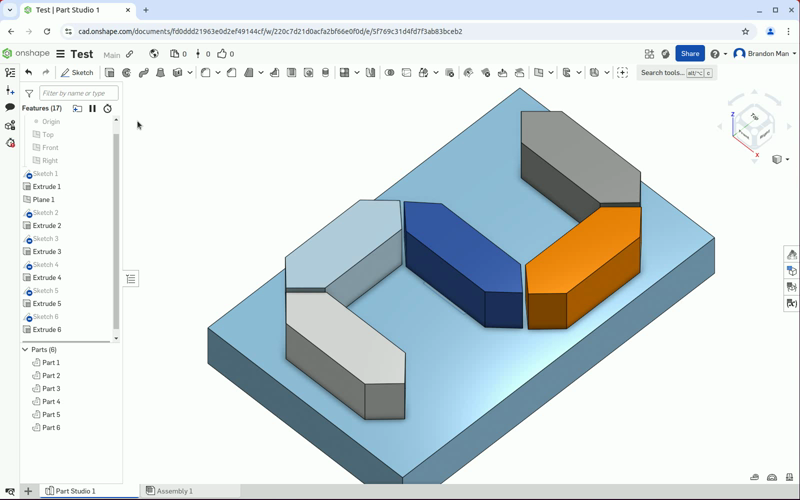
mouse_move(69, 176)
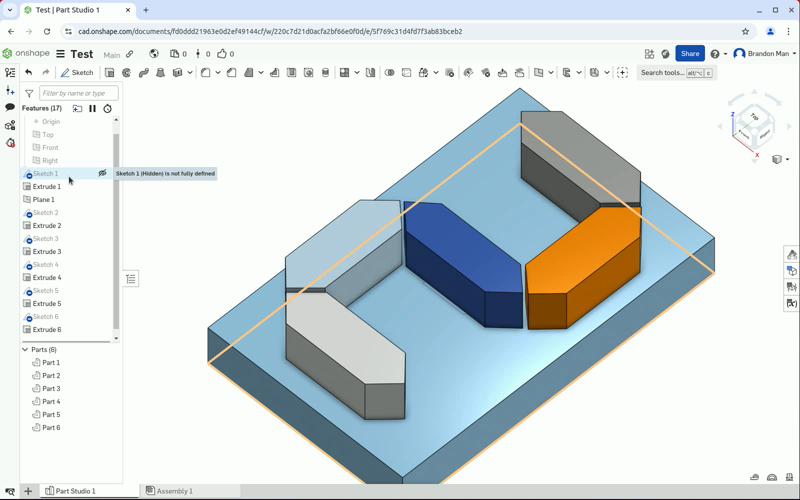
click(69, 176)